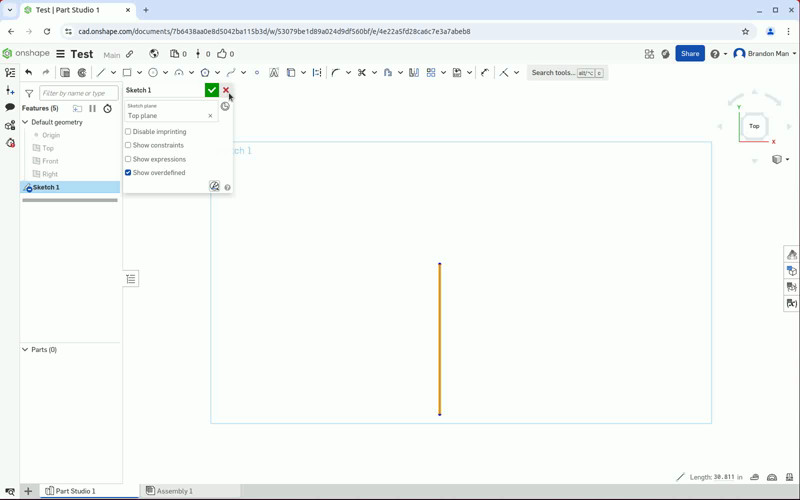
key(shift+h)
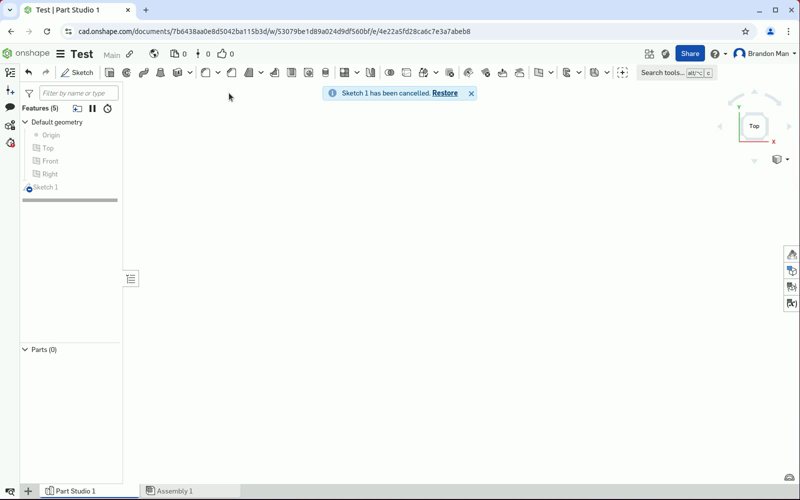
mouse_move(73, 352)
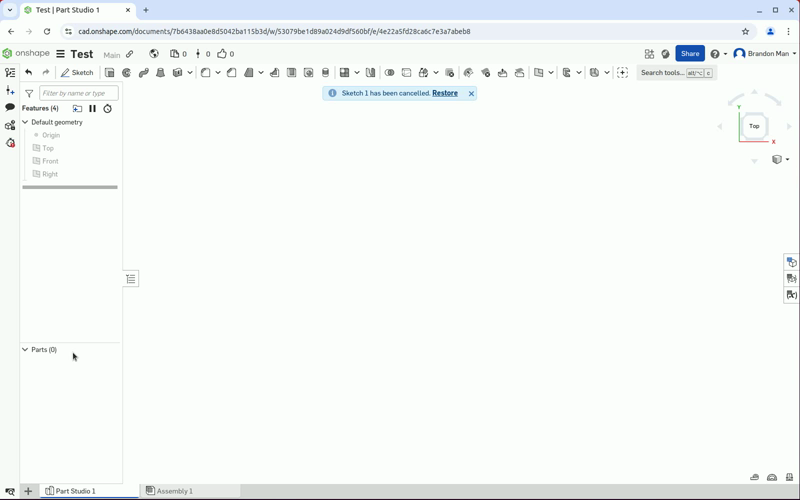
key(y)
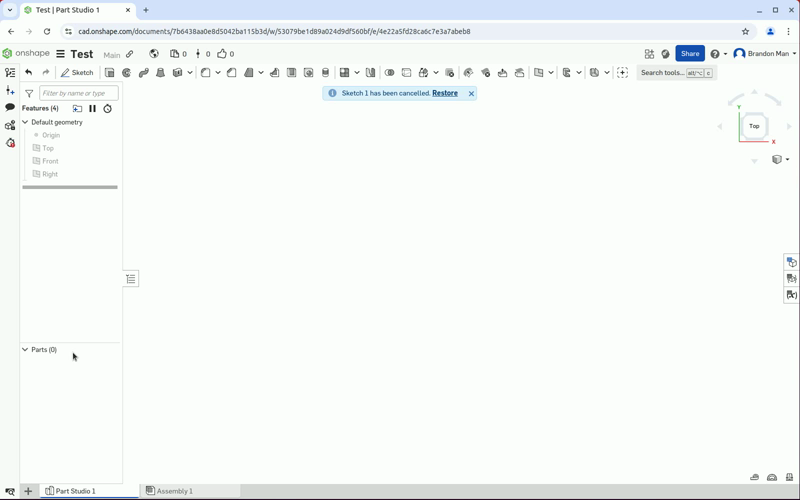
key(shift+p)
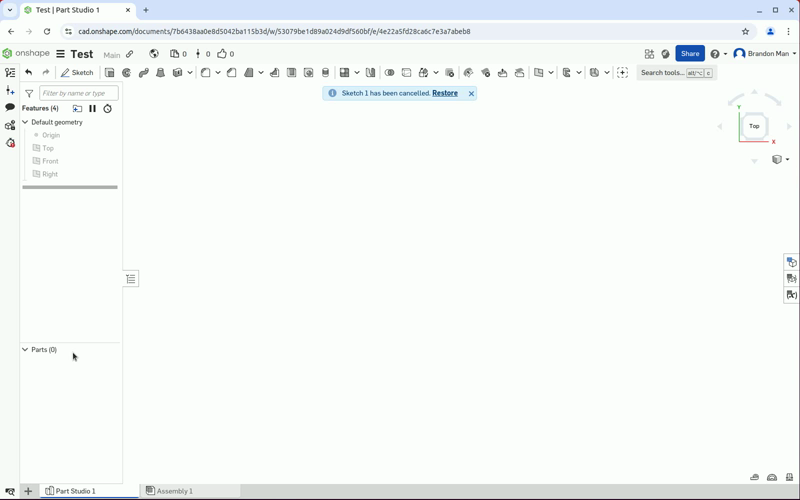
key(space)
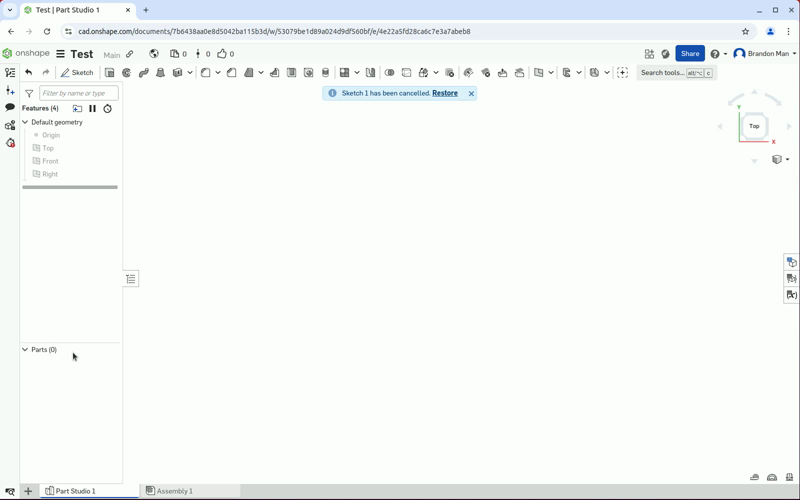
key_down(shift)
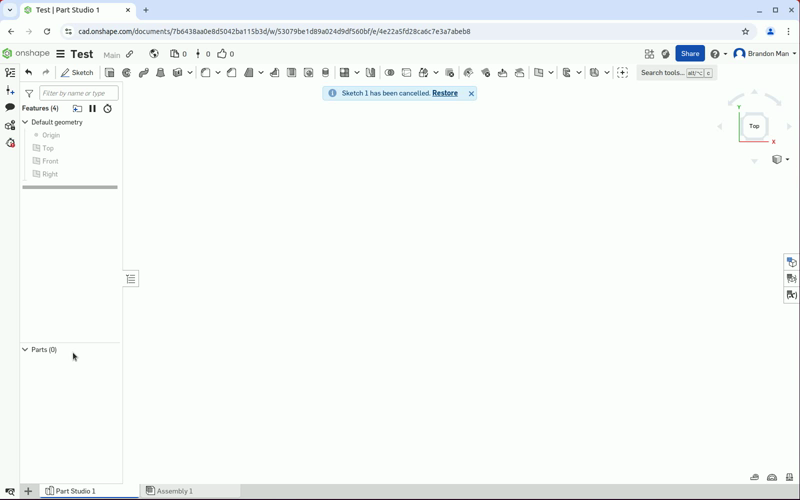
key(up)
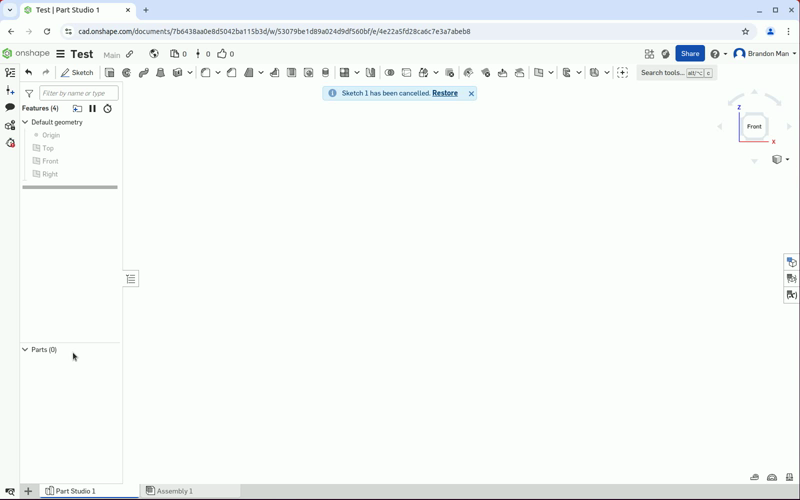
key_up(shift)
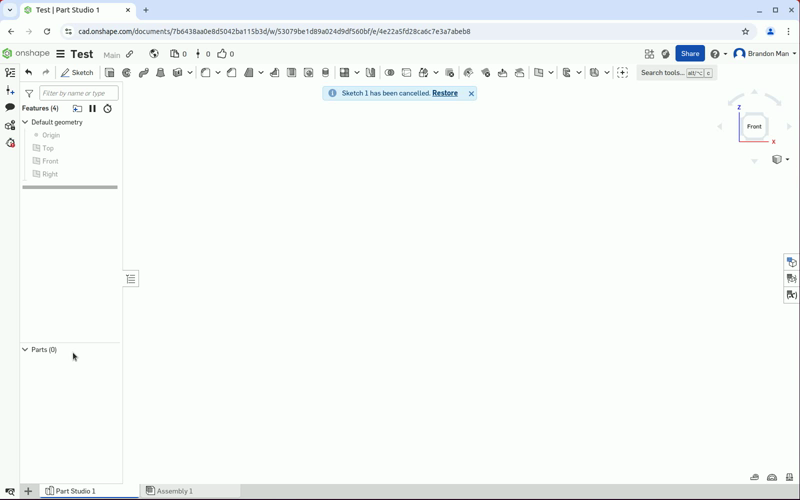
mouse_move(73, 352)
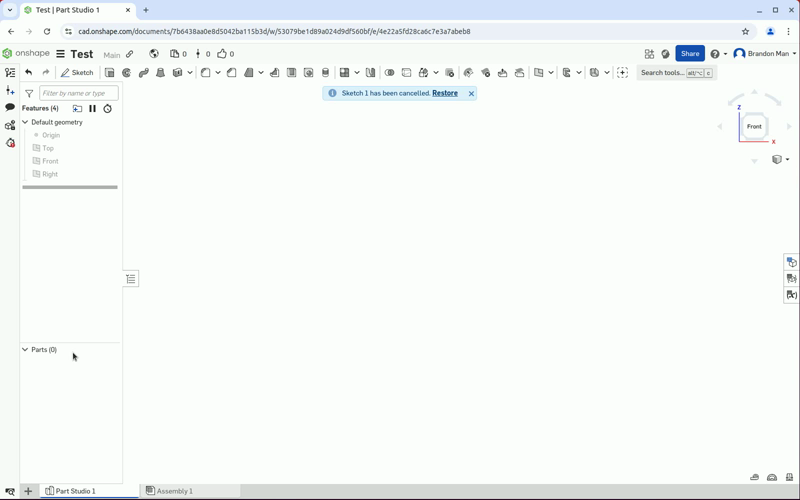
key(shift+y)
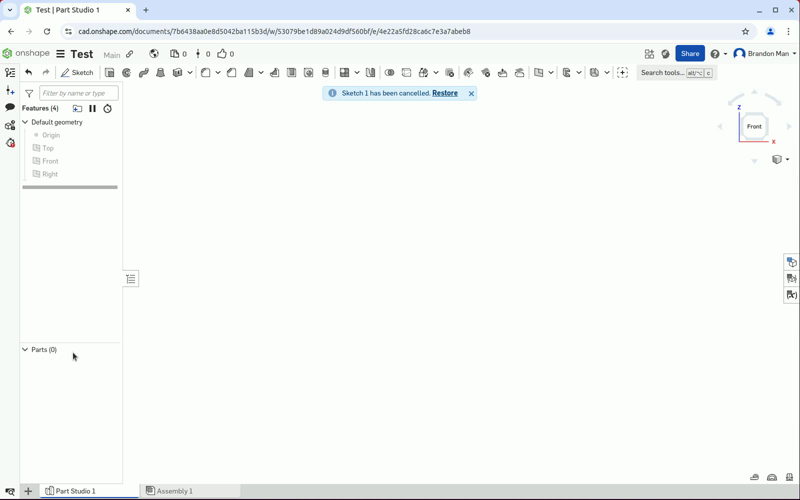
key(shift+s)
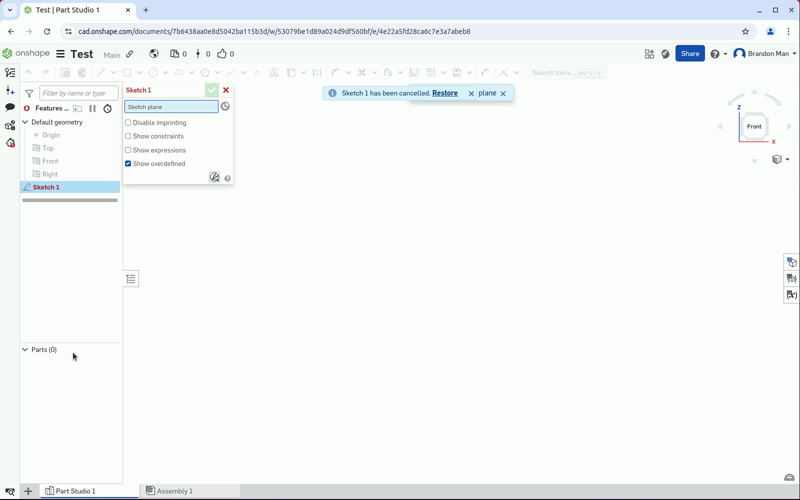
mouse_move(73, 163)
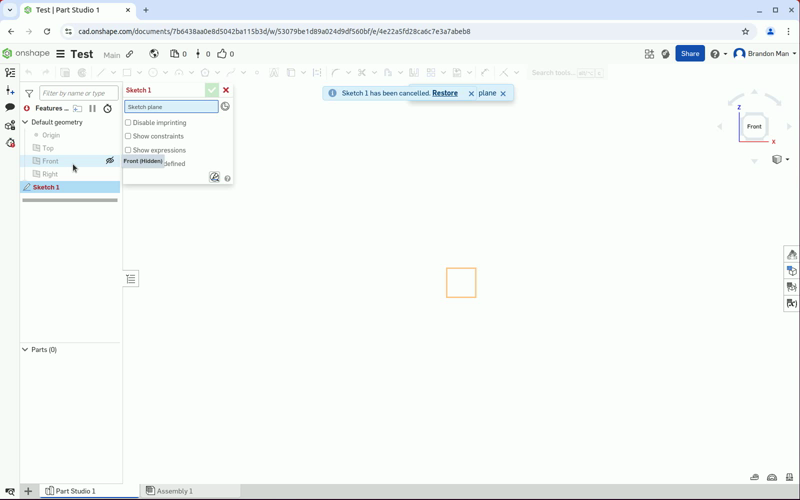
click(73, 163)
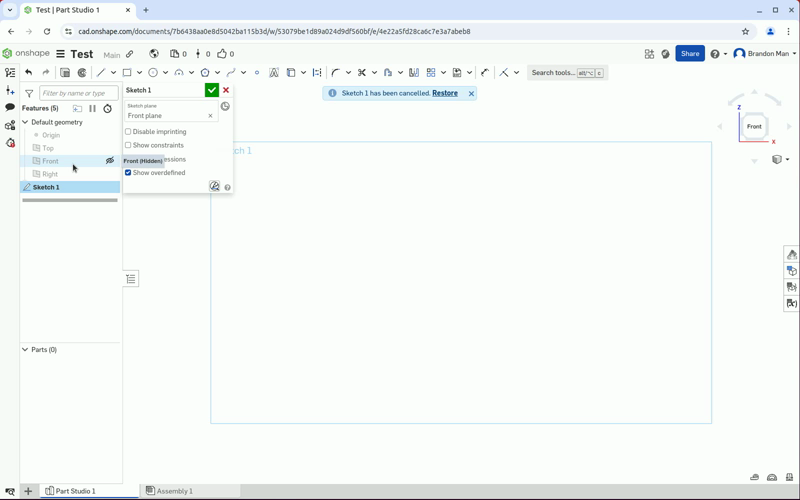
mouse_move(73, 352)
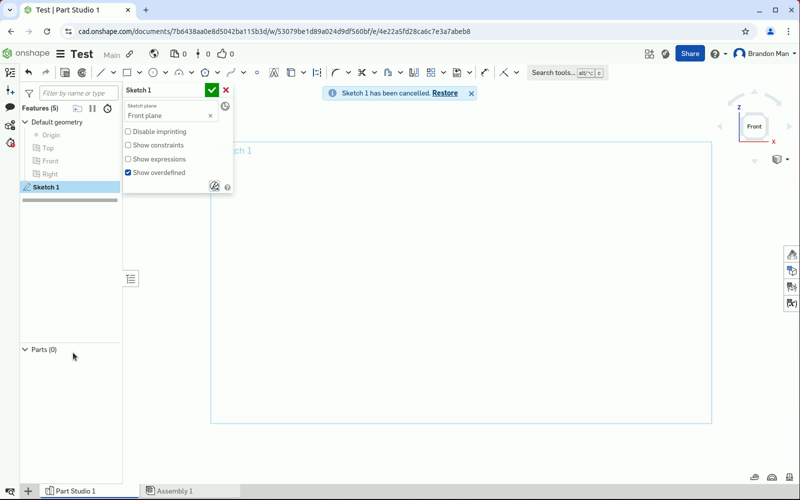
key(y)
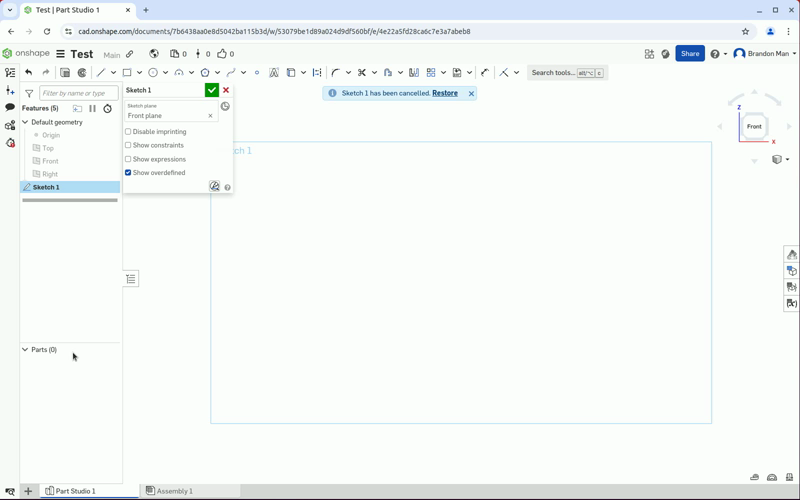
key(a)
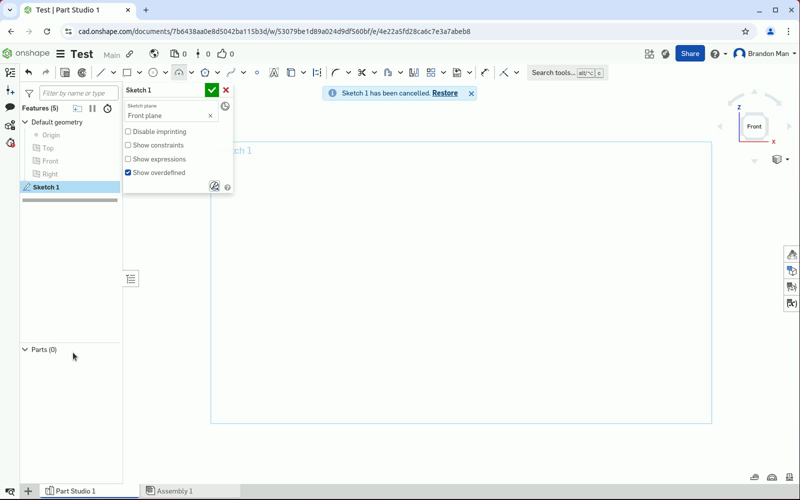
key_down(shift)
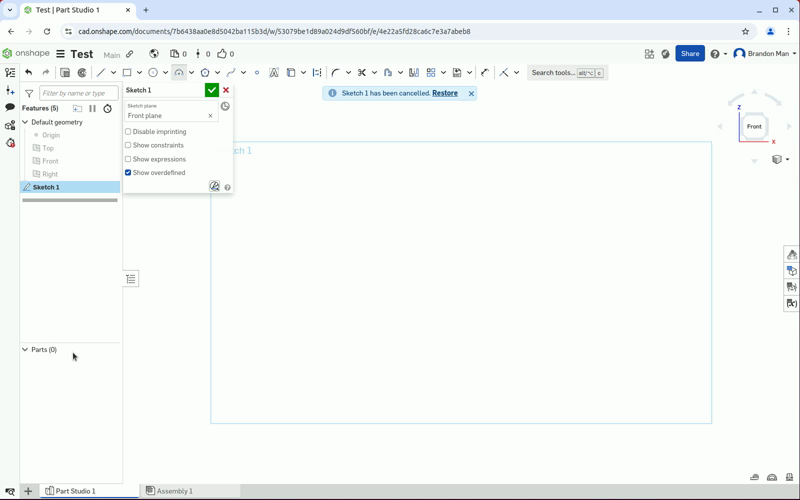
mouse_move(374, 241)
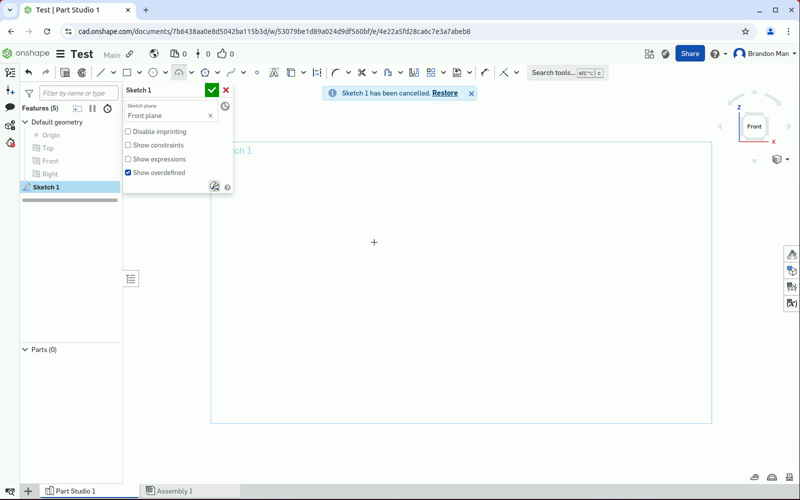
click(374, 241)
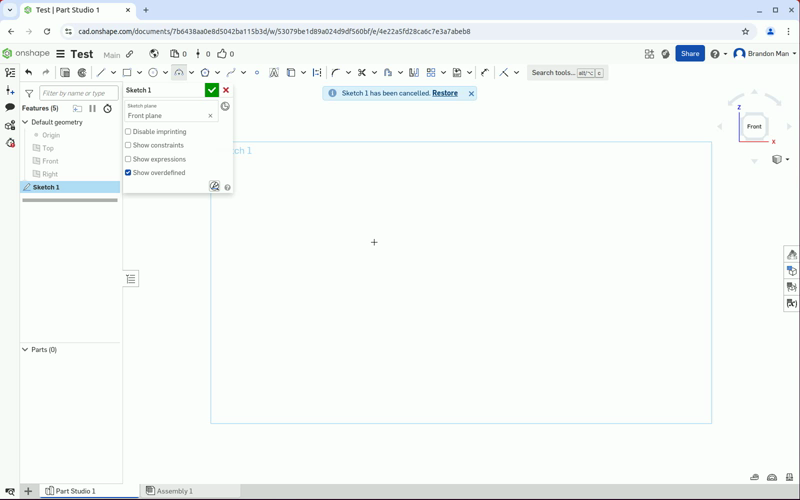
key_up(shift)
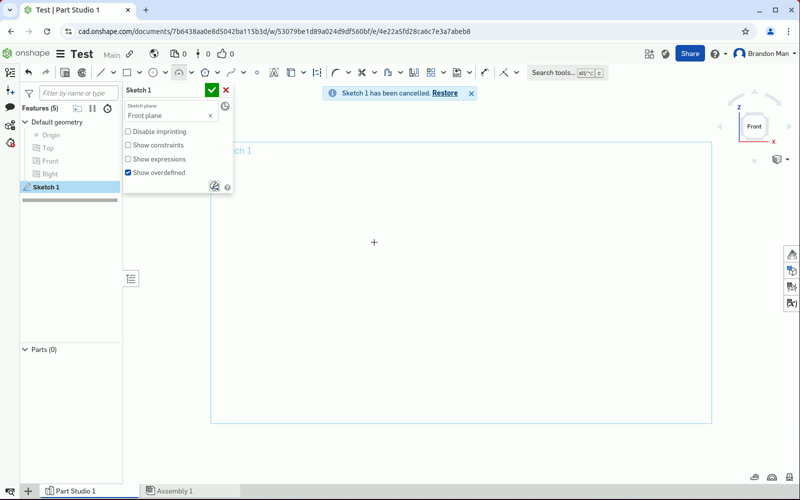
key_down(shift)
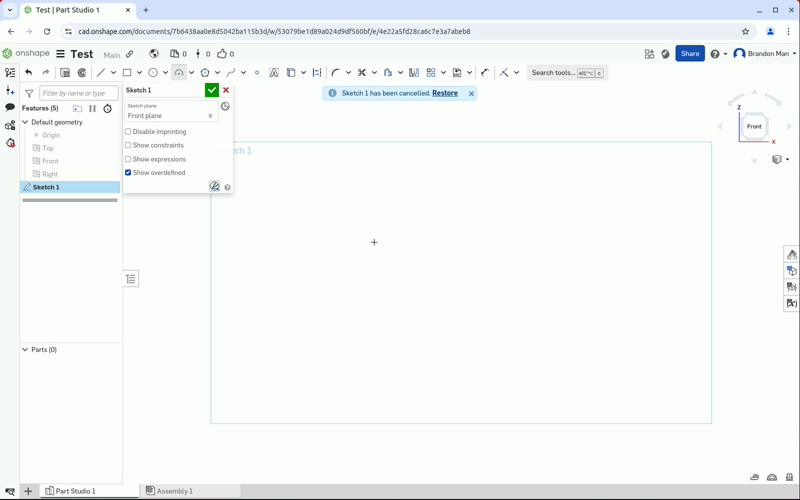
mouse_move(378, 241)
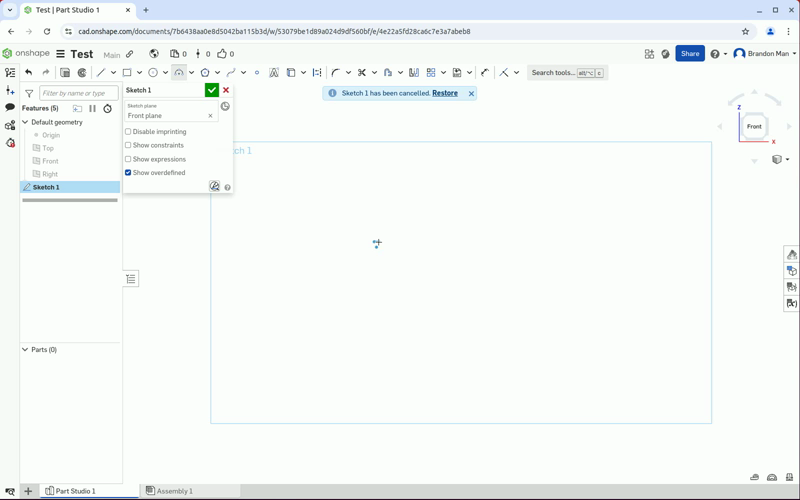
scroll(6)
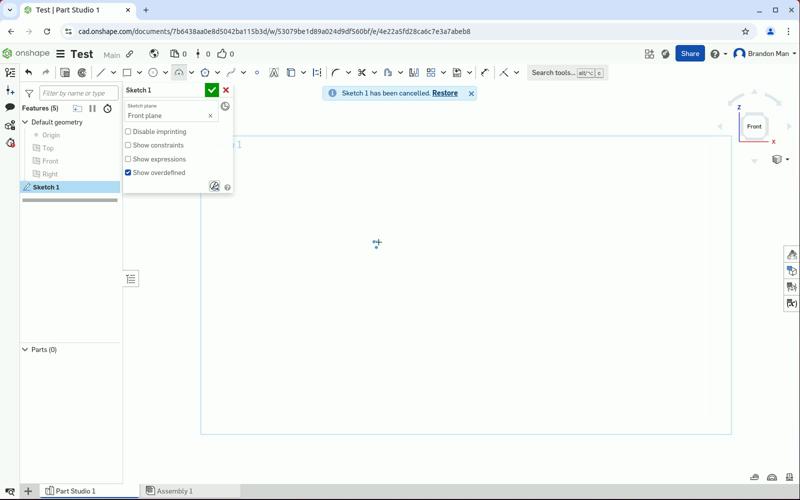
scroll(6)
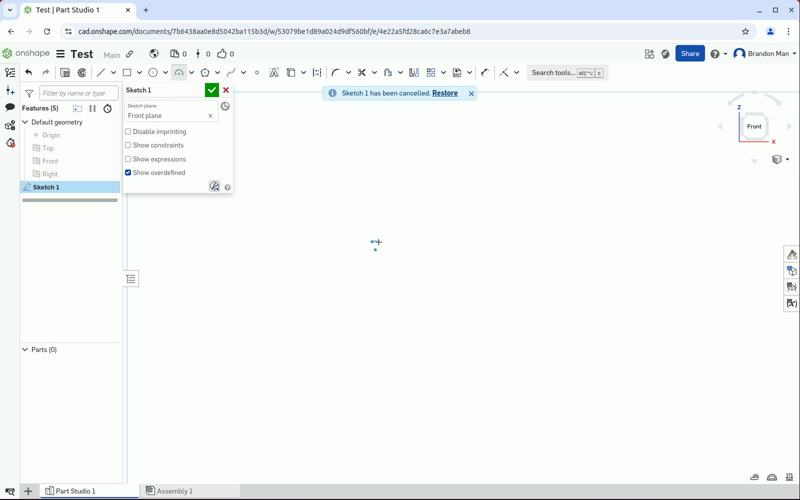
scroll(6)
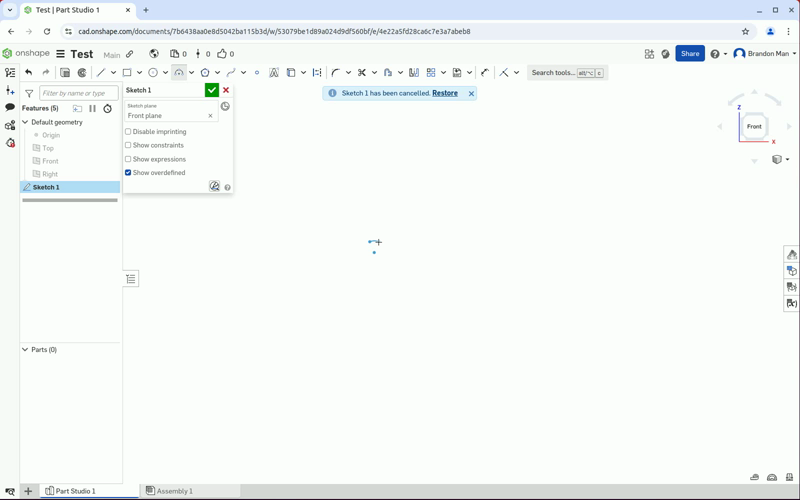
scroll(6)
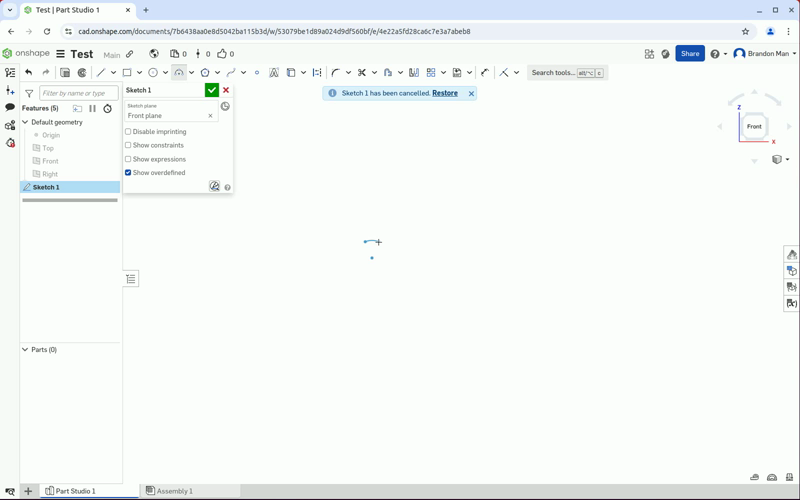
scroll(6)
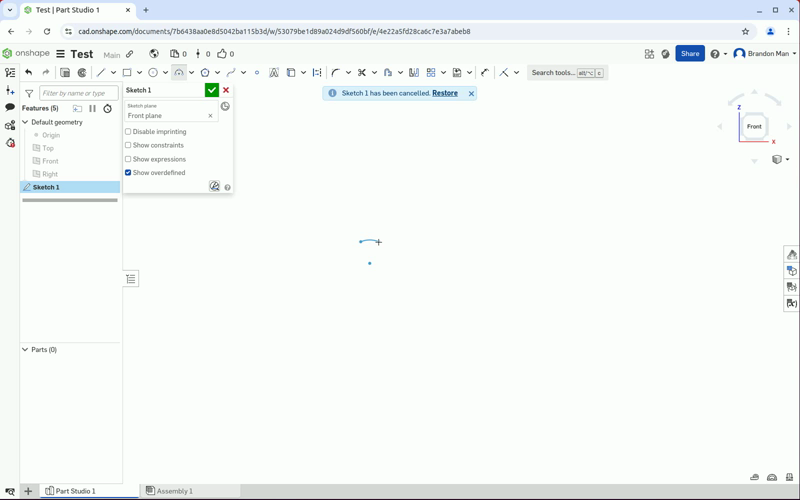
scroll(6)
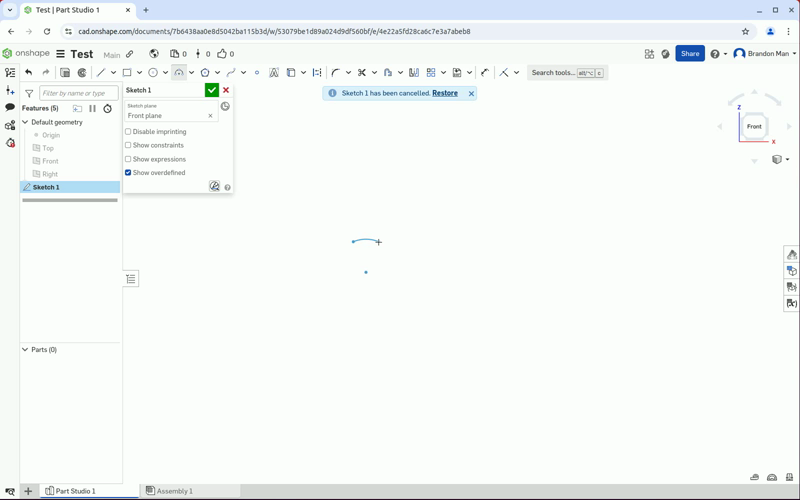
scroll(6)
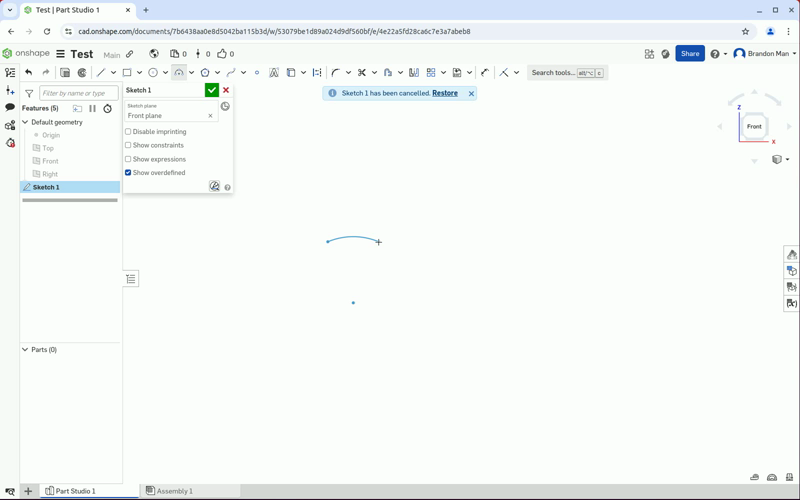
click(378, 241)
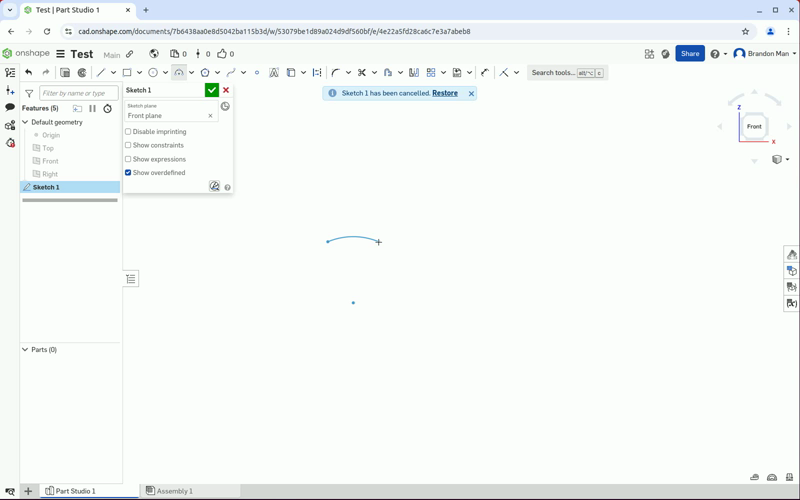
scroll(-6)
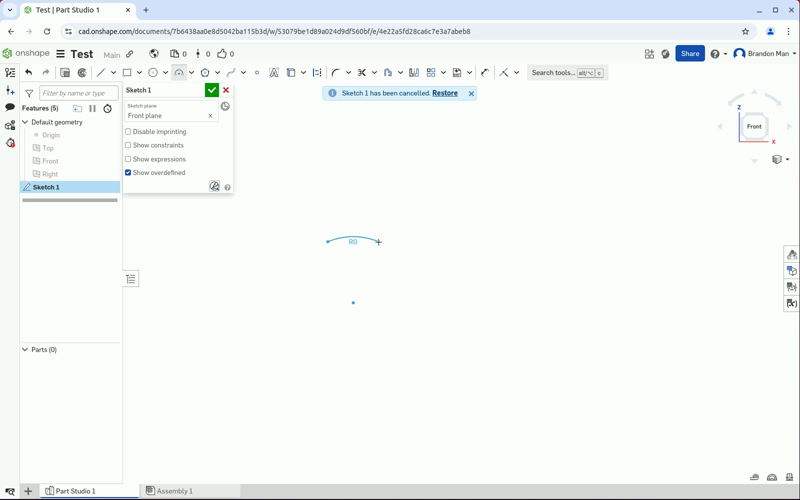
scroll(-6)
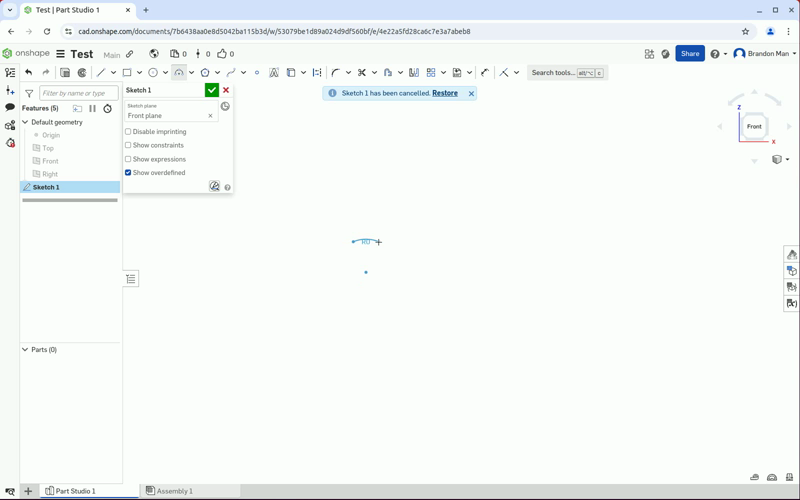
scroll(-6)
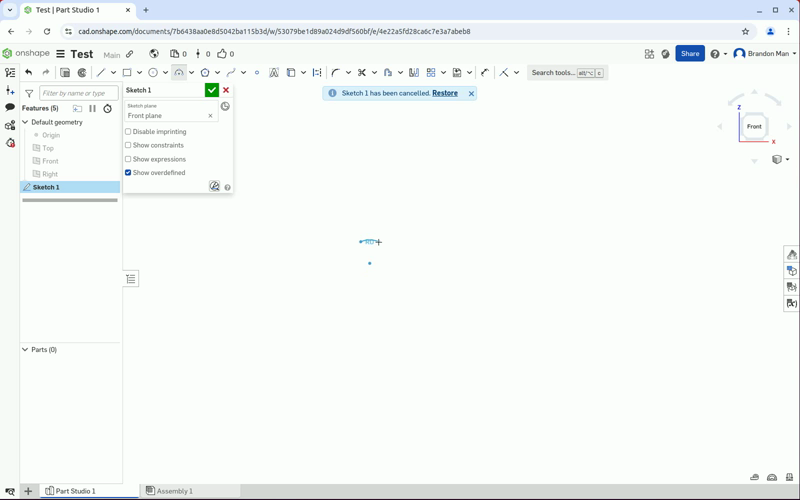
scroll(-6)
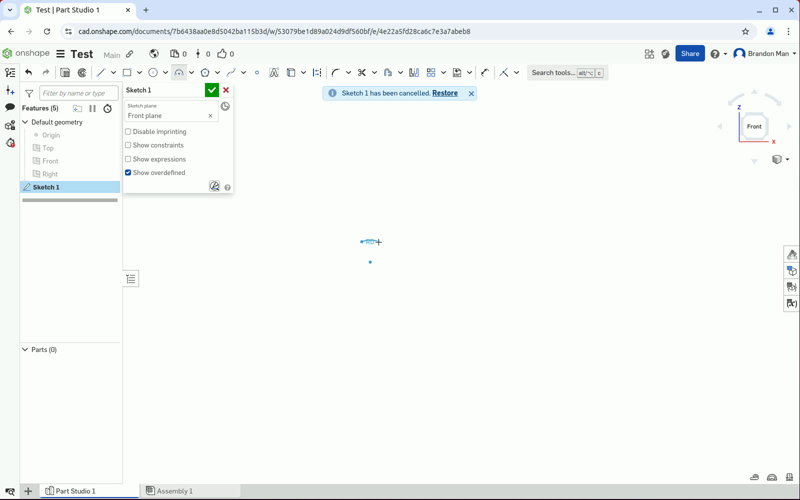
scroll(-6)
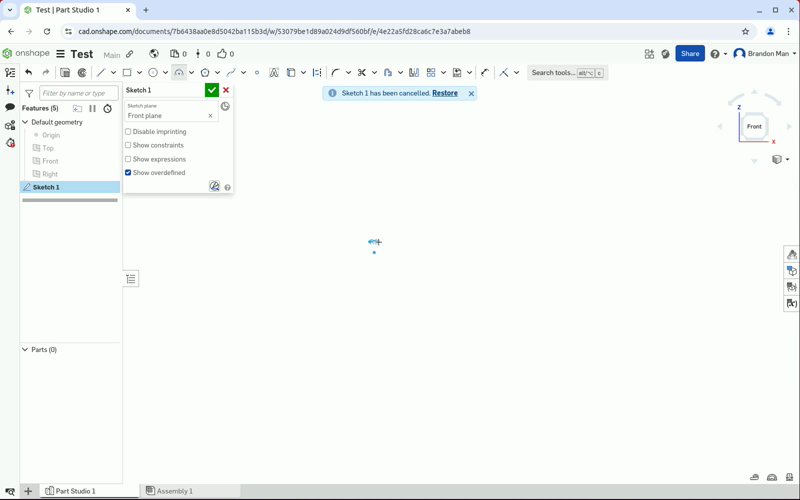
scroll(-6)
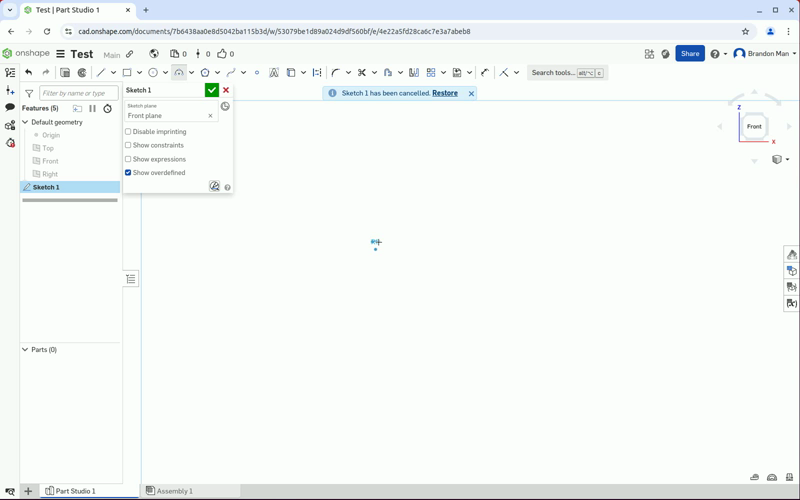
scroll(-6)
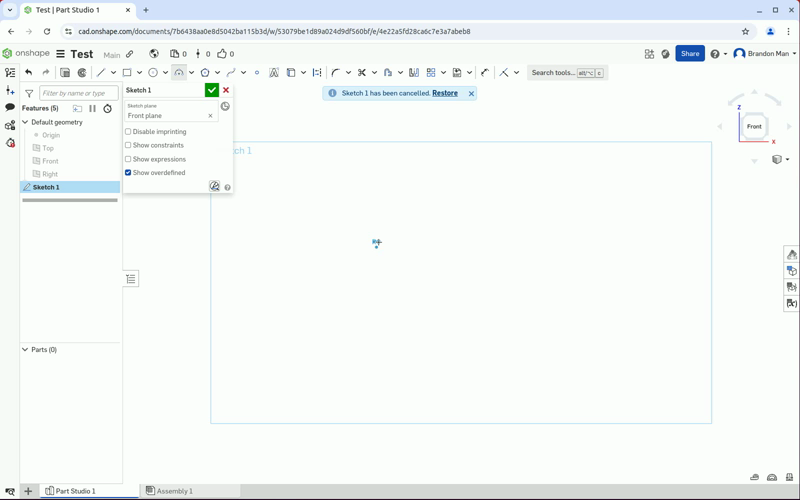
mouse_move(376, 277)
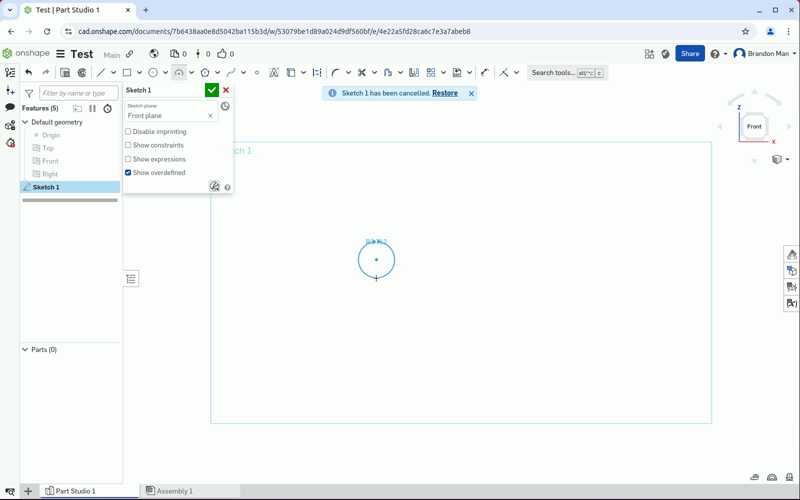
scroll(6)
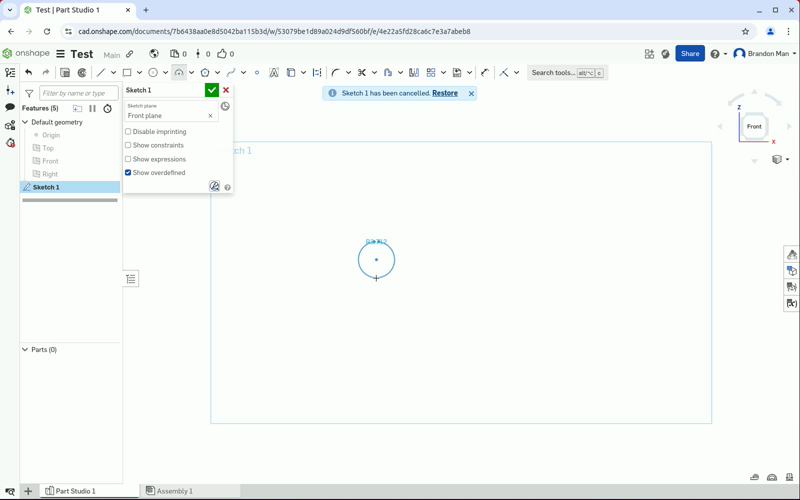
scroll(6)
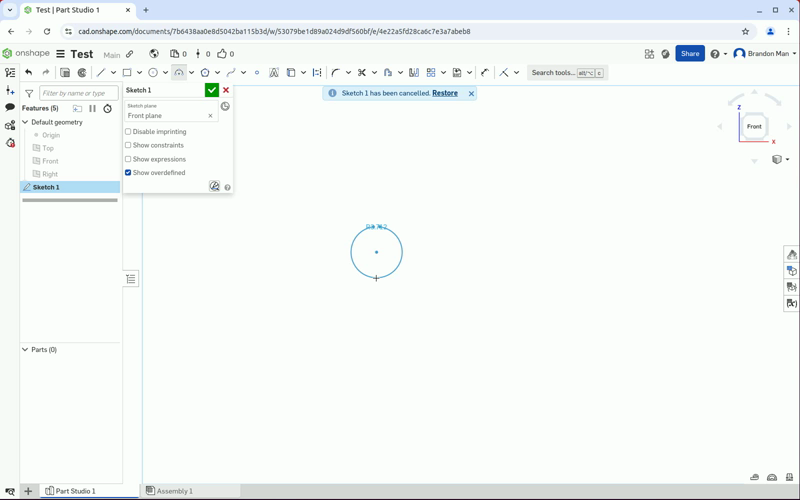
scroll(6)
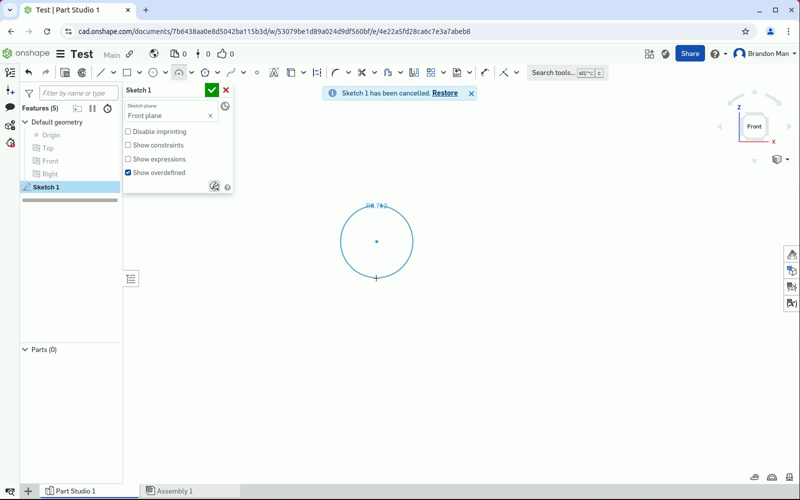
scroll(6)
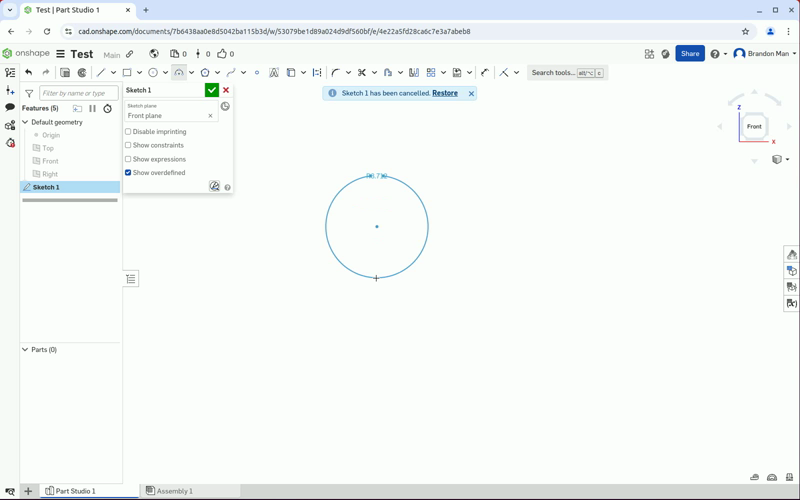
scroll(6)
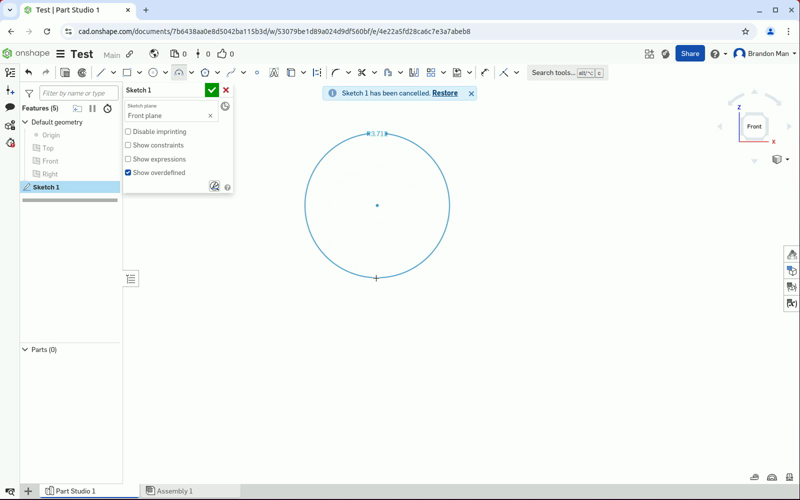
scroll(6)
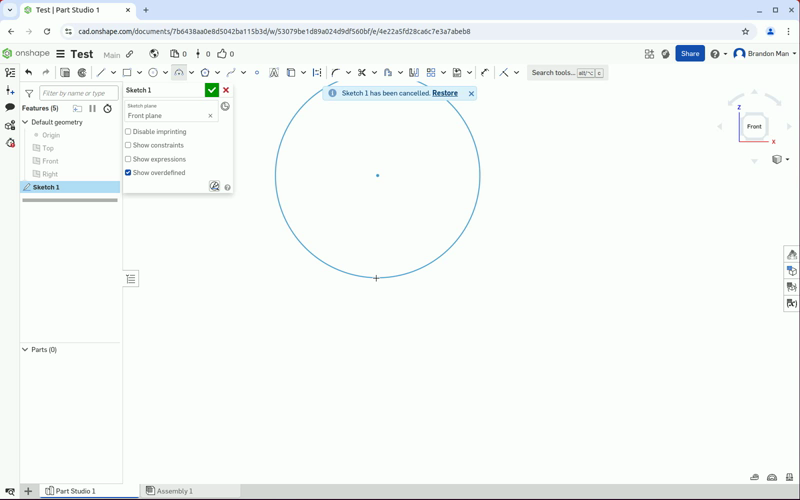
scroll(6)
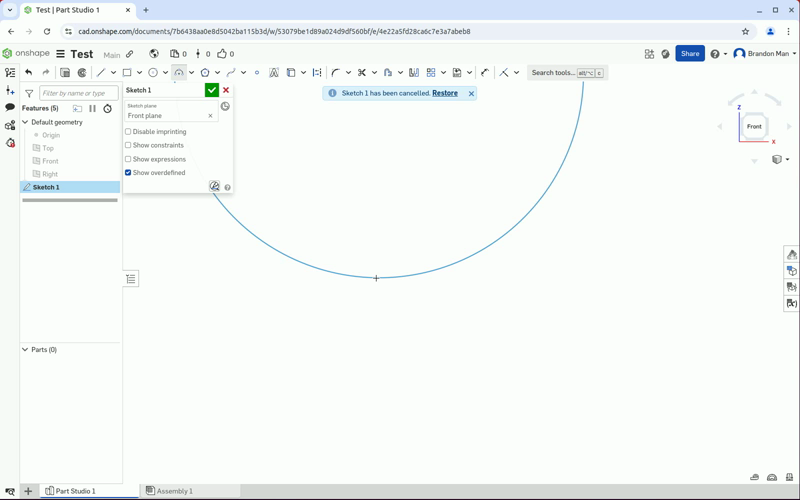
click(376, 277)
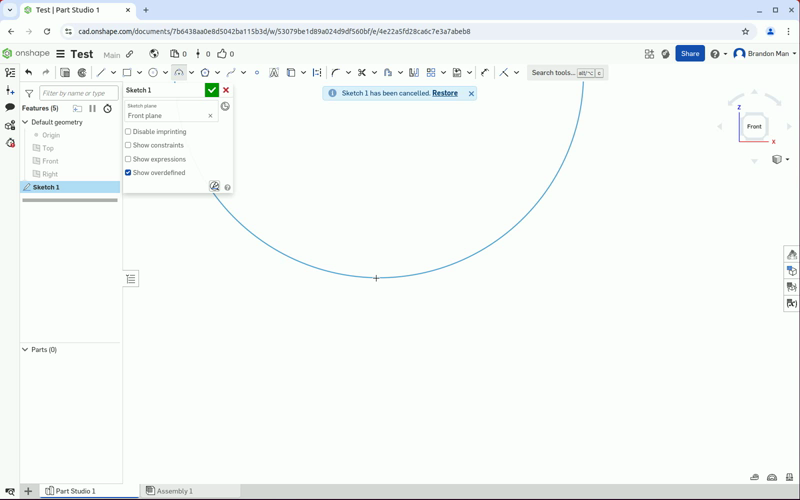
scroll(-6)
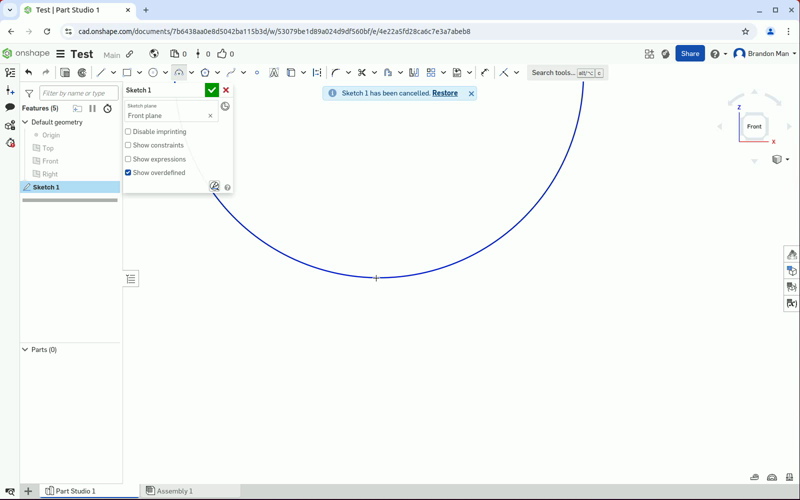
scroll(-6)
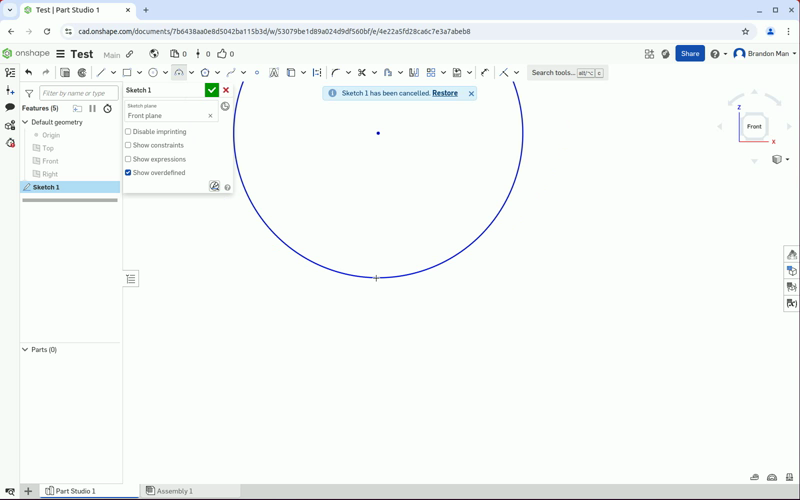
scroll(-6)
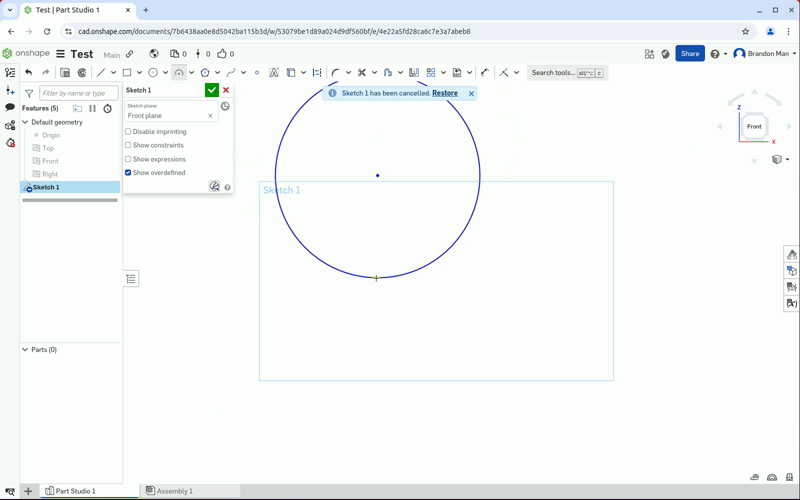
scroll(-6)
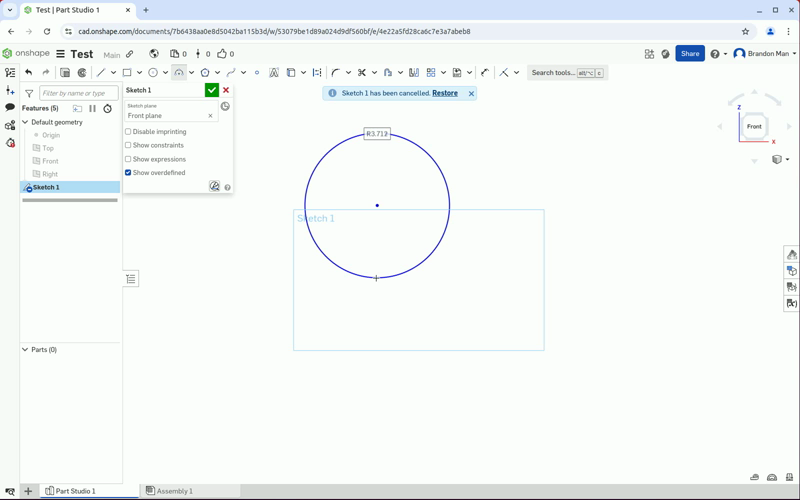
scroll(-6)
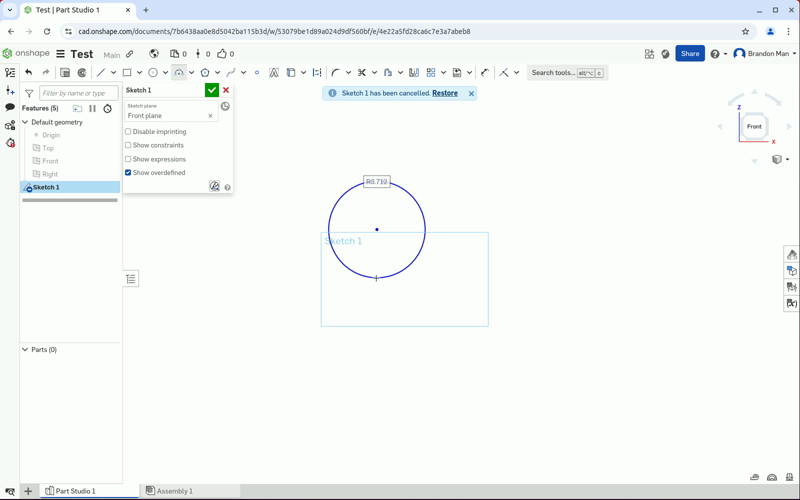
scroll(-6)
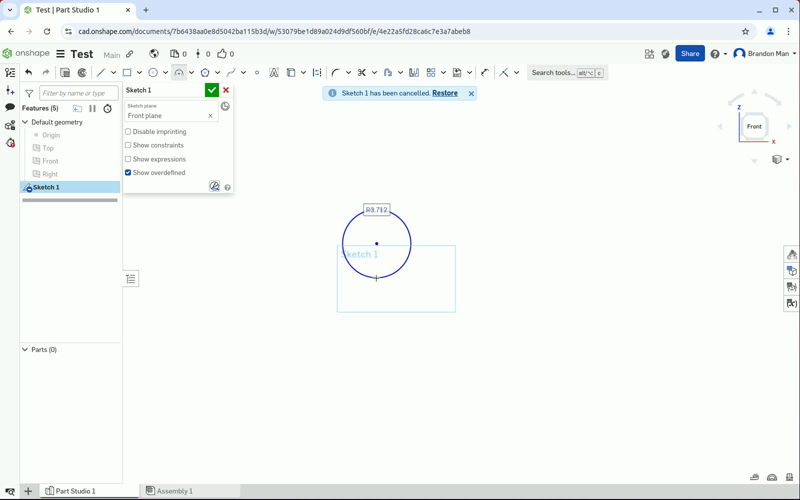
scroll(-6)
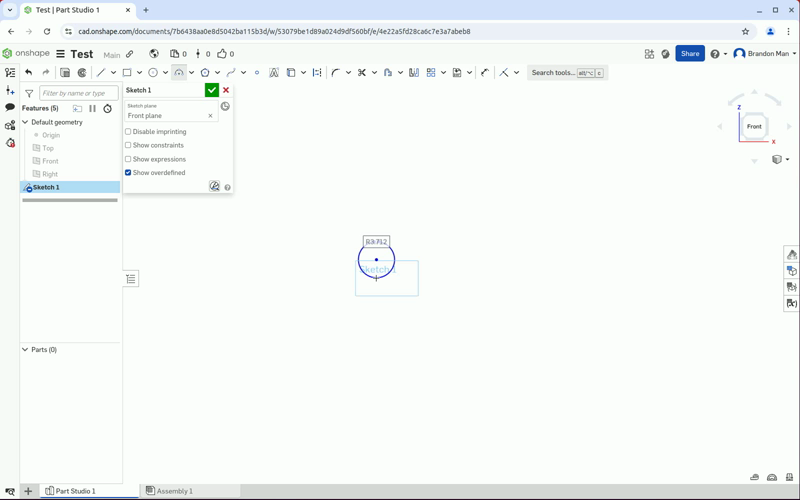
key_up(shift)
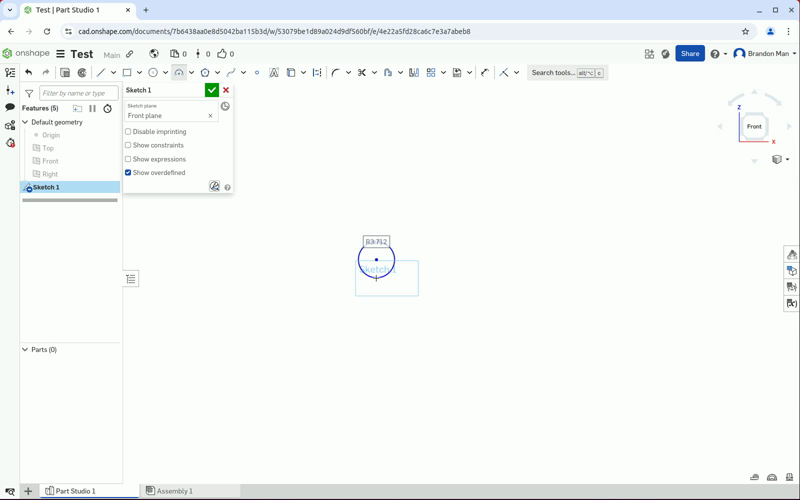
key(esc)
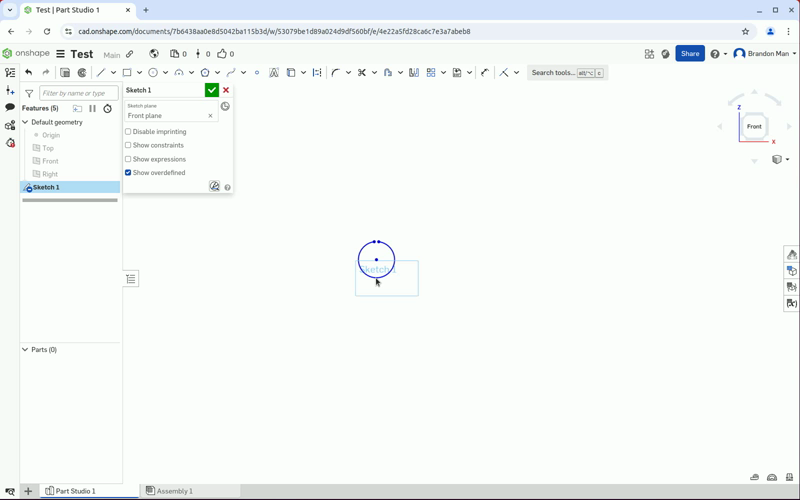
key(l)
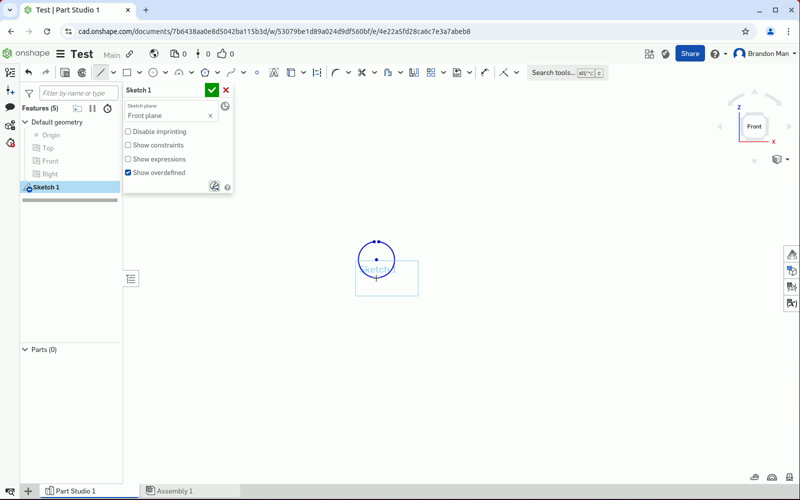
mouse_move(378, 241)
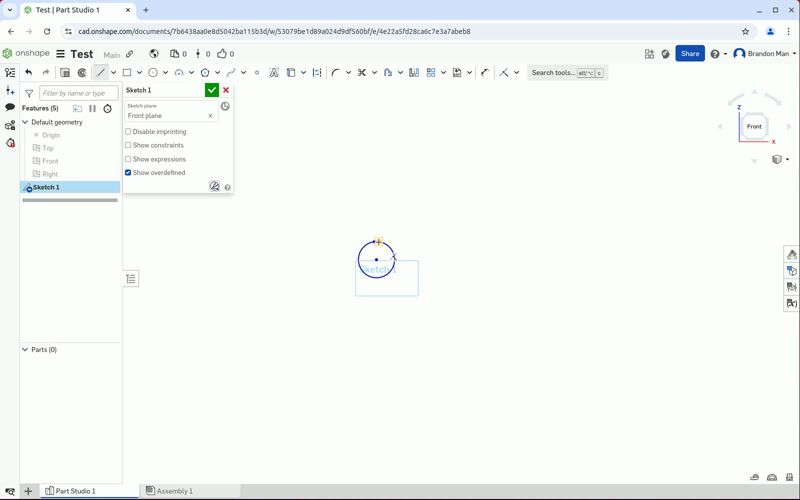
click(378, 241)
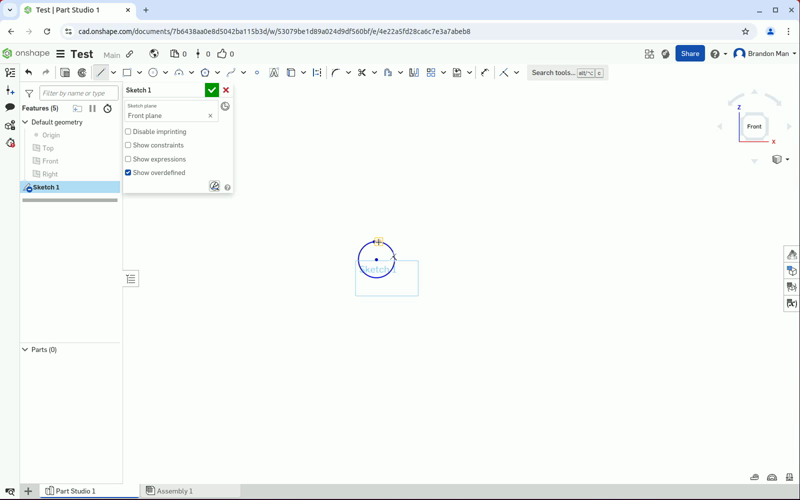
mouse_move(408, 241)
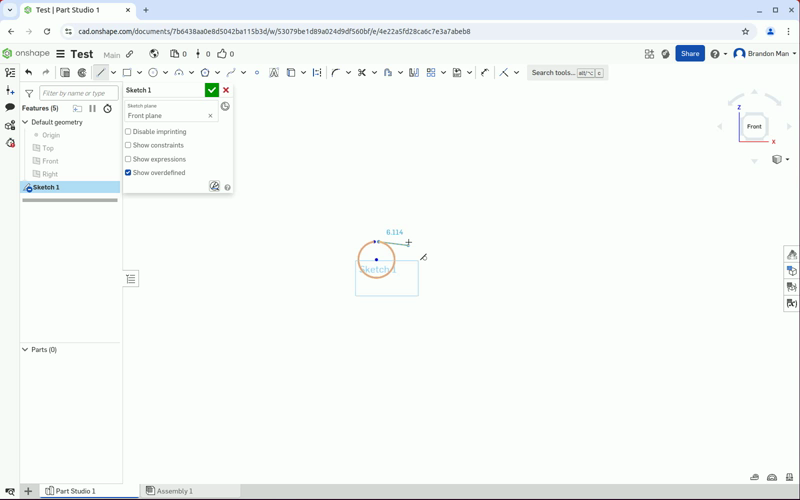
key_down(shift)
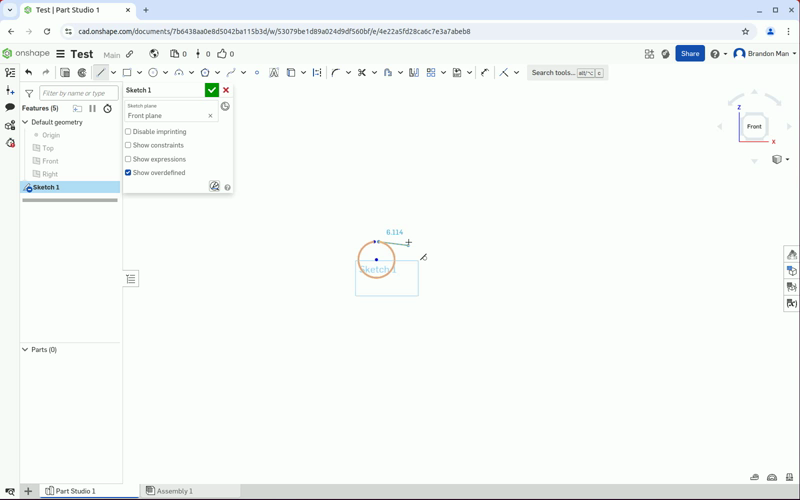
mouse_move(374, 241)
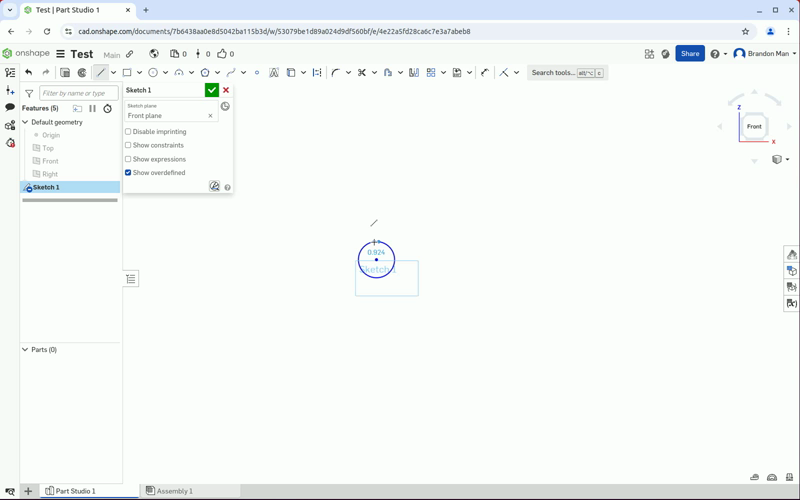
scroll(6)
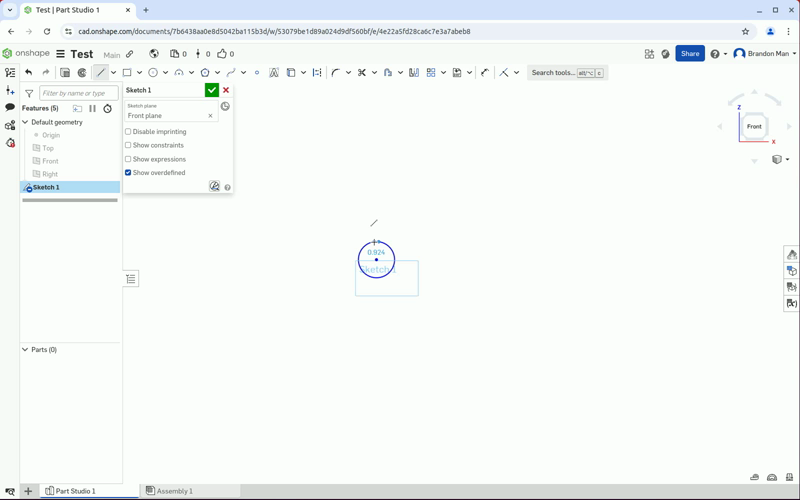
scroll(6)
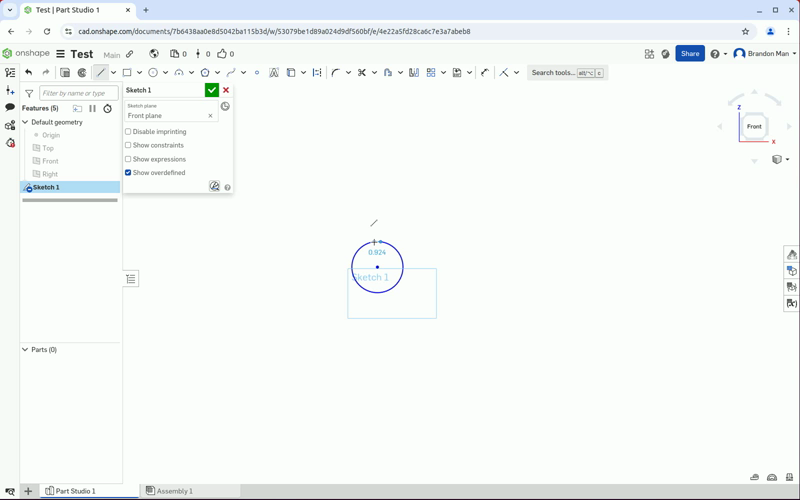
scroll(6)
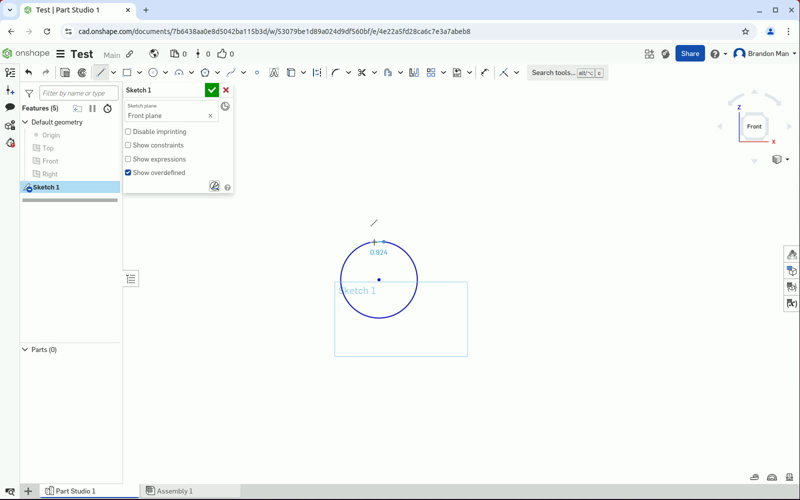
scroll(6)
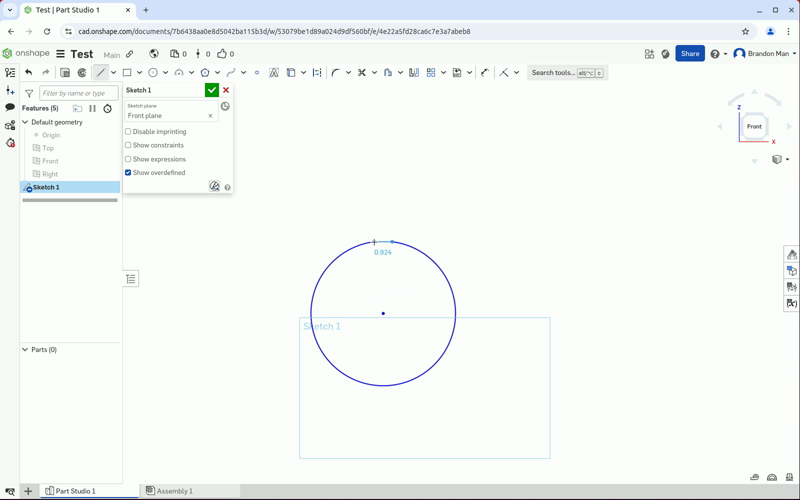
scroll(6)
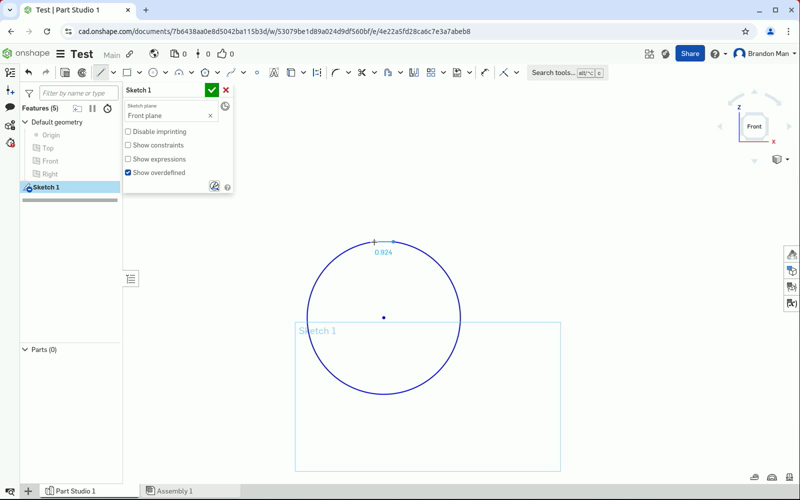
scroll(6)
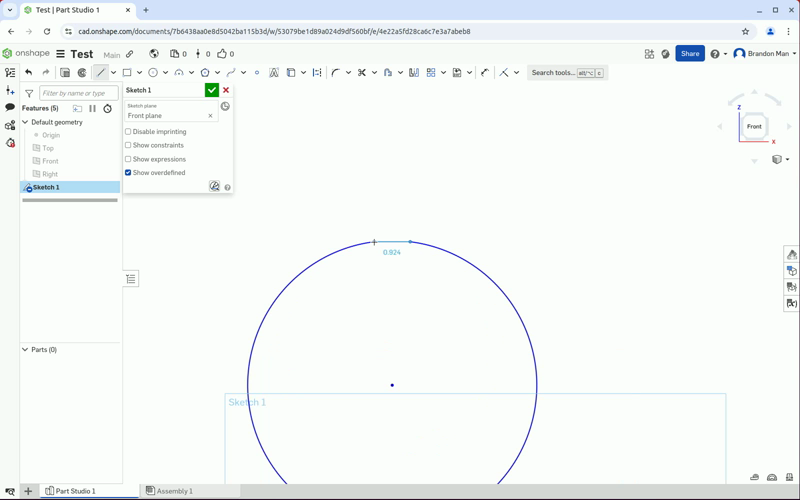
scroll(6)
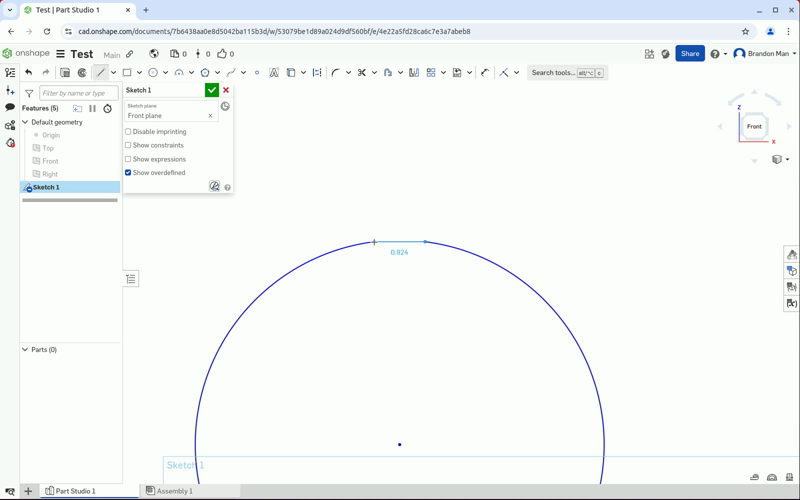
key_up(shift)
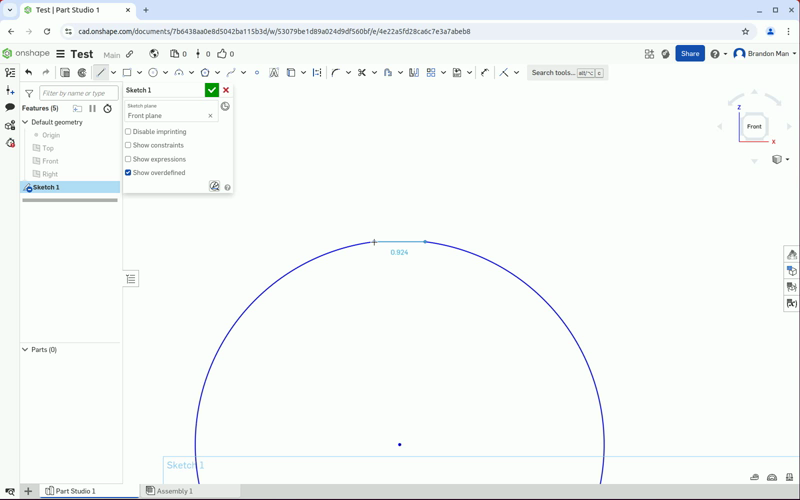
click(374, 241)
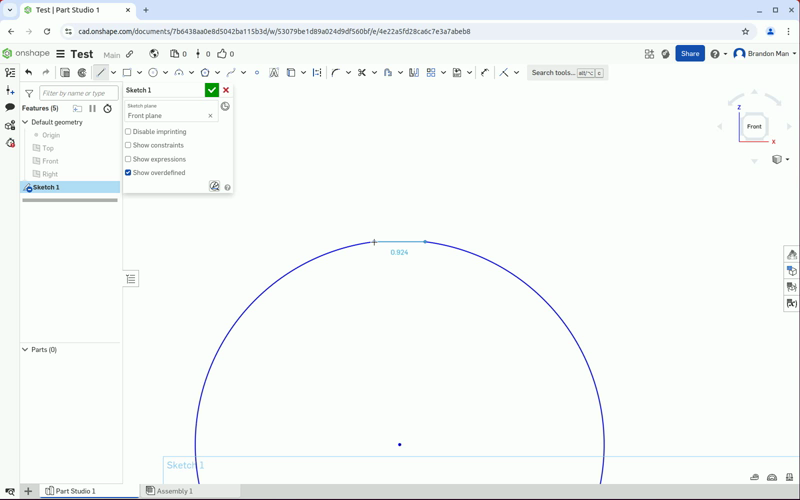
scroll(-6)
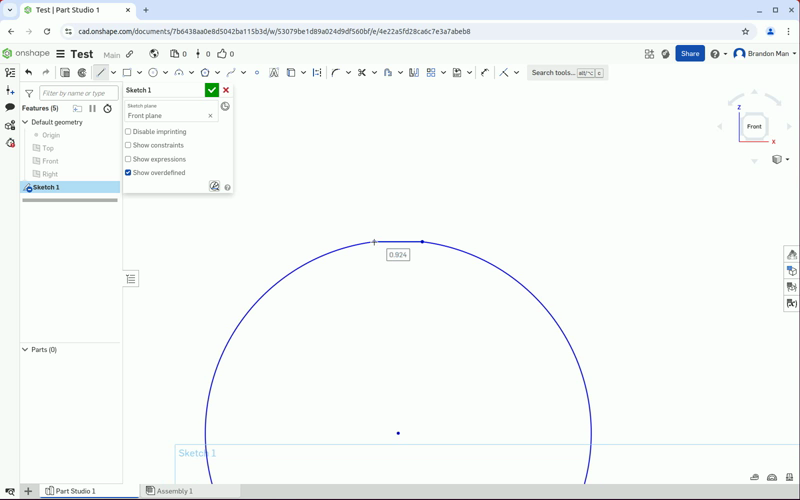
scroll(-6)
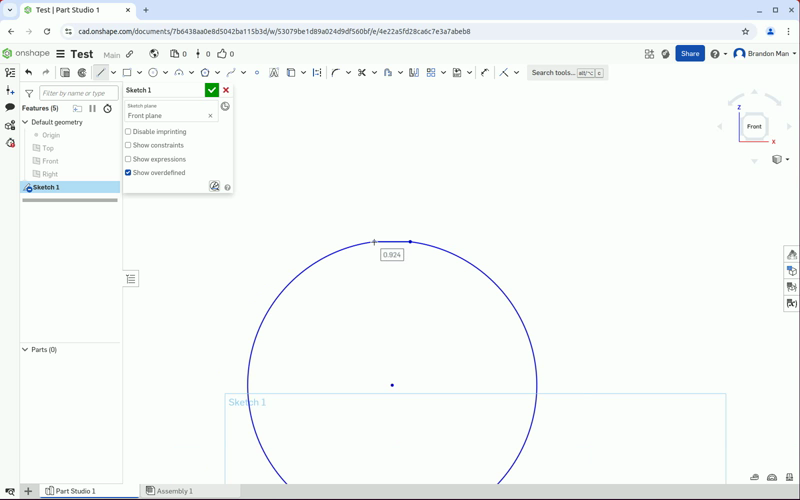
scroll(-6)
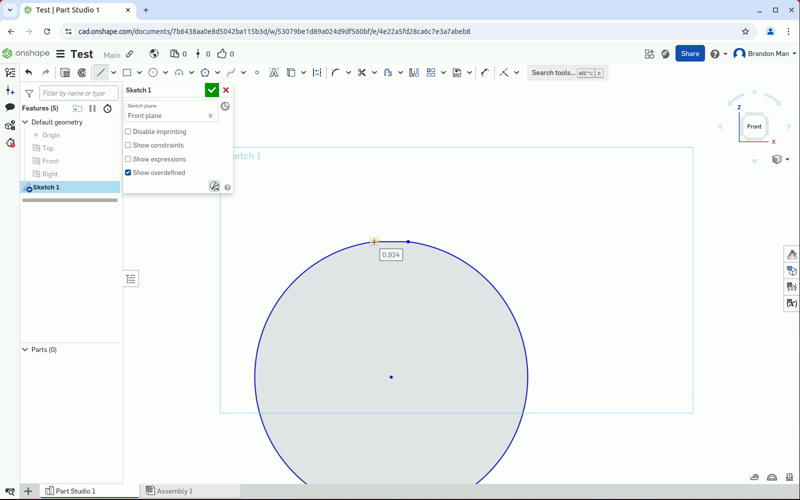
scroll(-6)
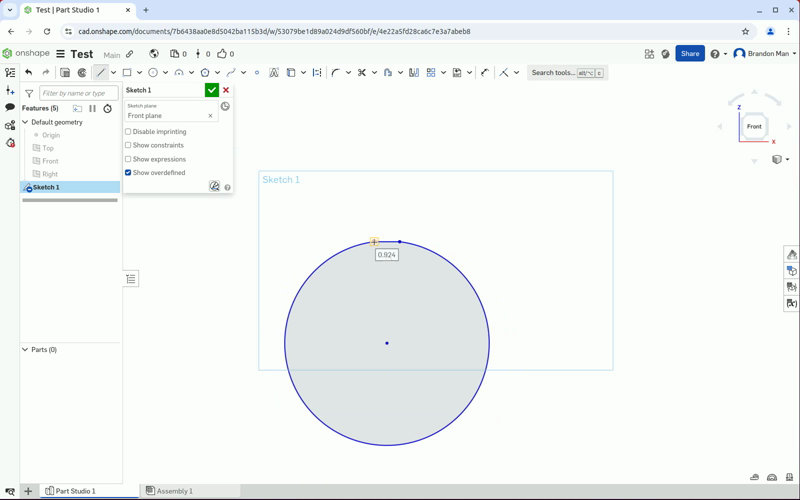
scroll(-6)
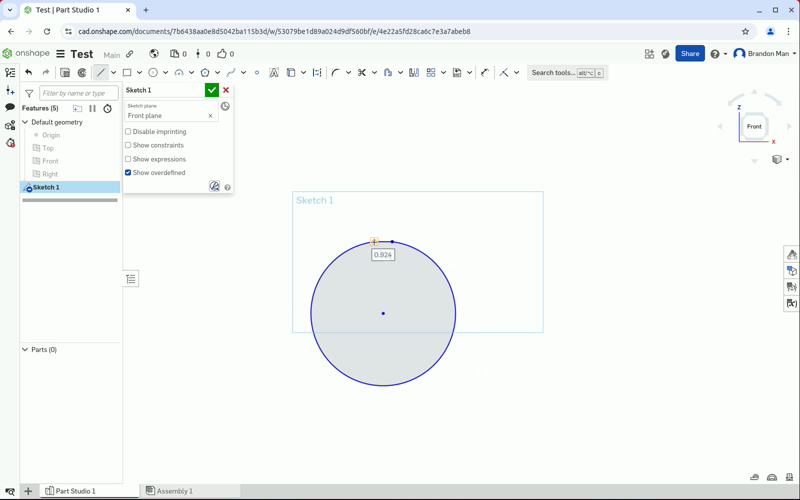
scroll(-6)
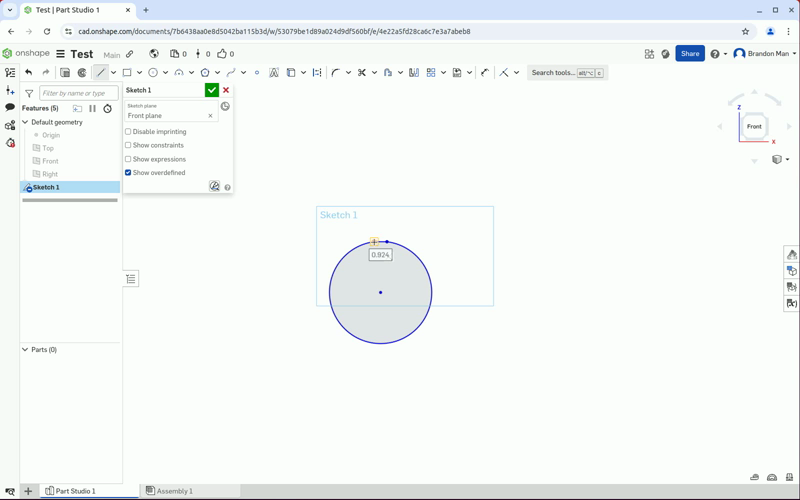
scroll(-6)
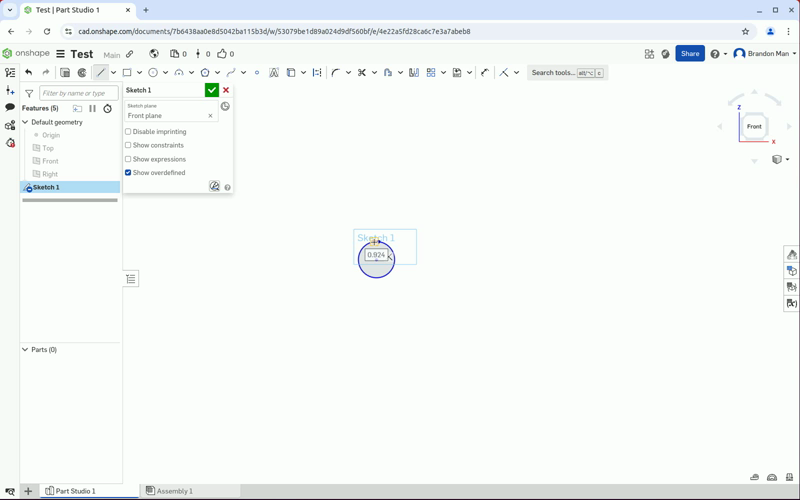
key(esc)
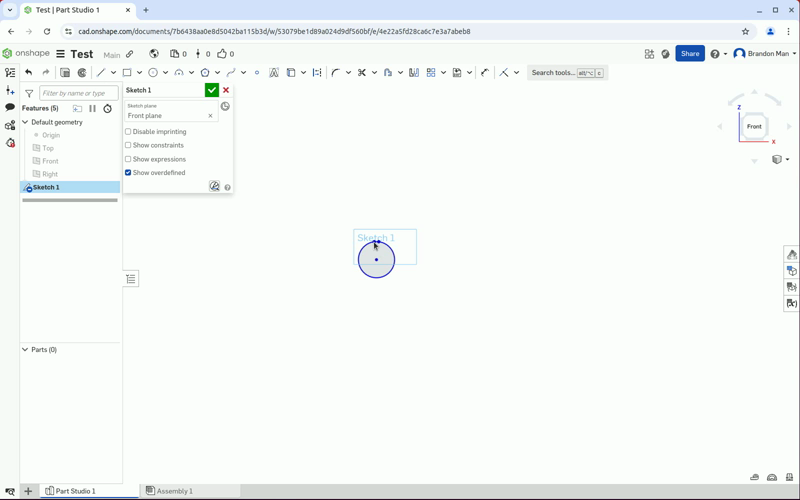
mouse_move(365, 249)
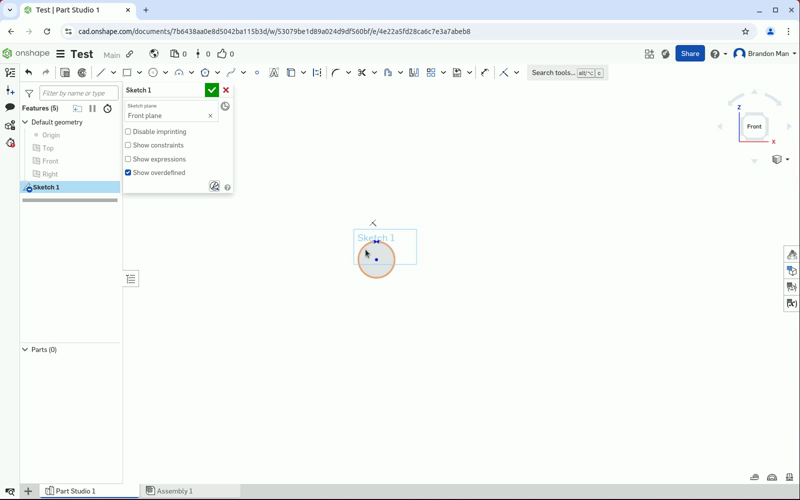
scroll(6)
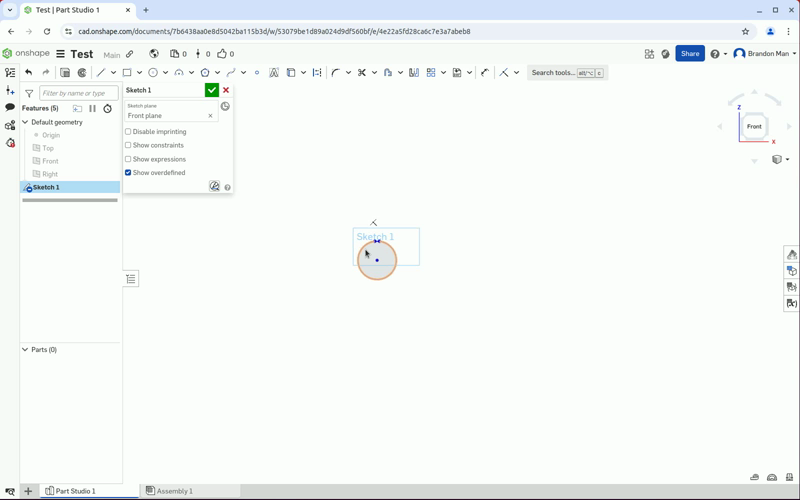
scroll(6)
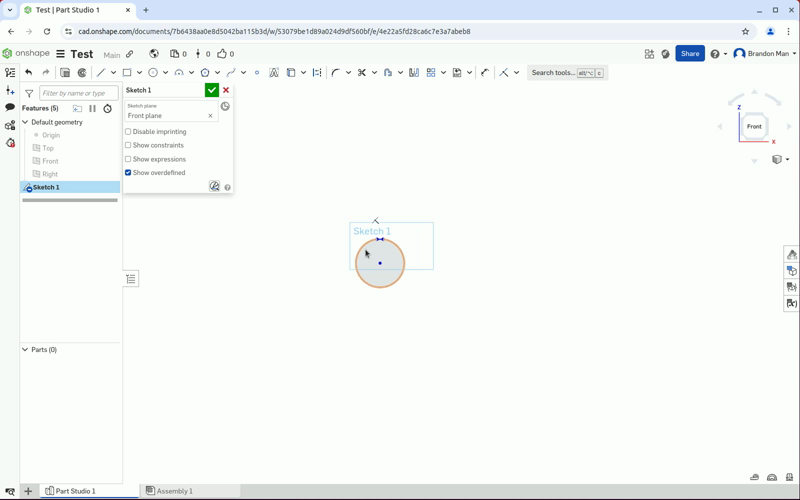
scroll(6)
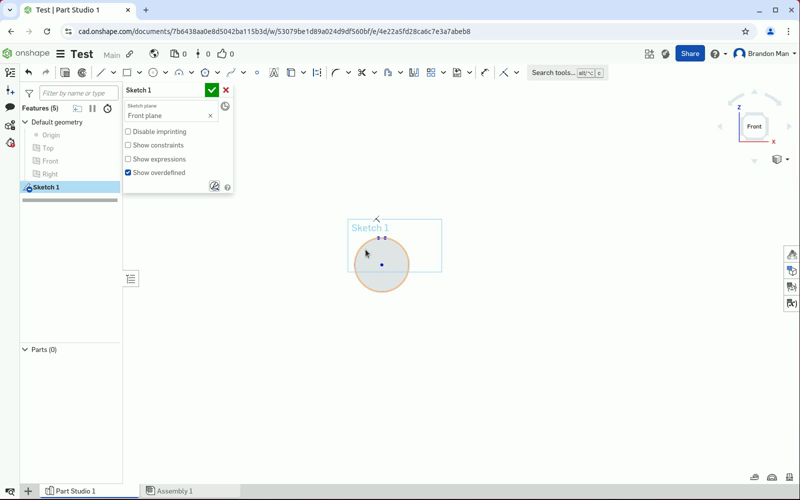
scroll(6)
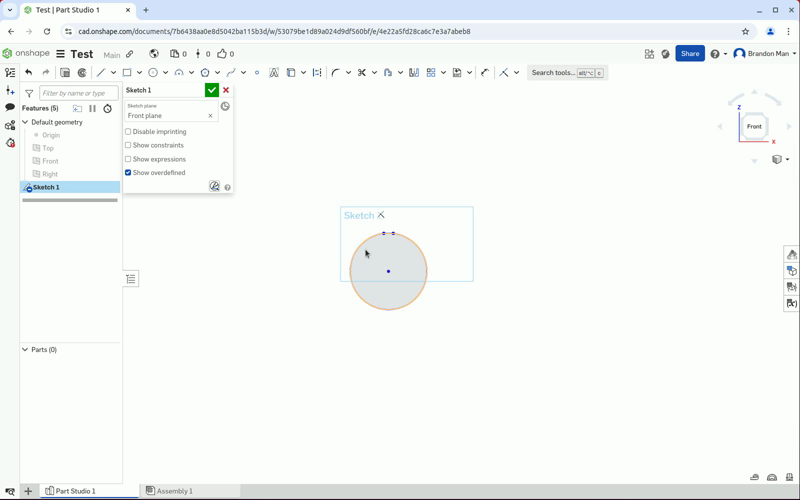
scroll(6)
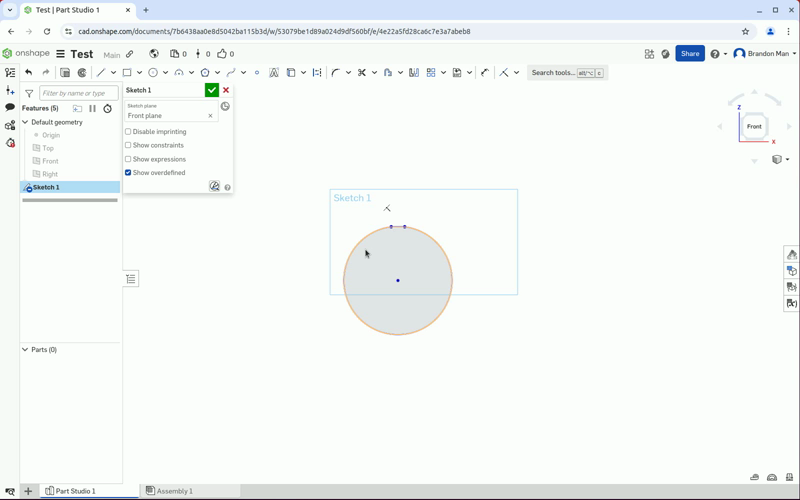
scroll(6)
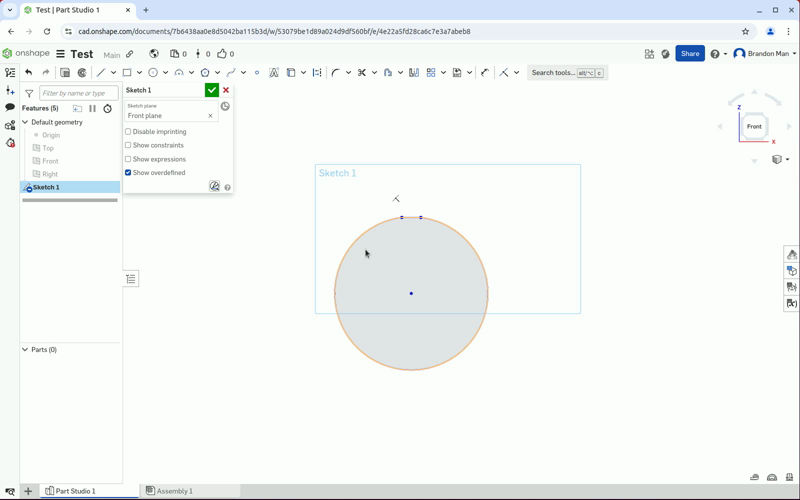
scroll(6)
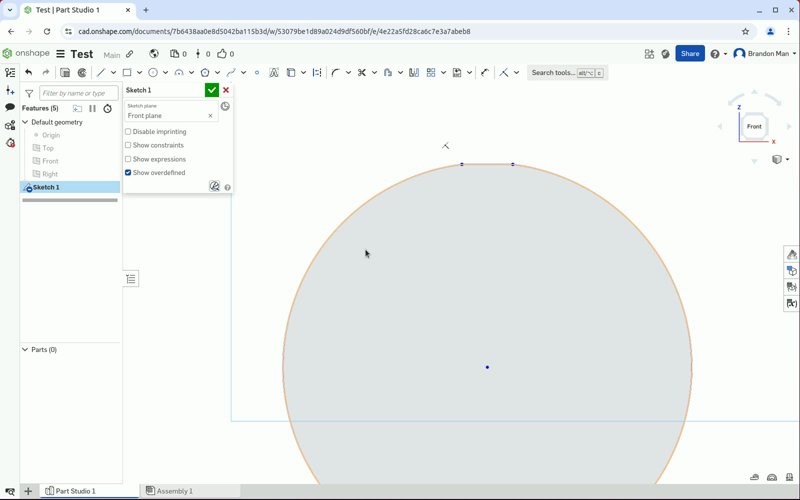
click(365, 249)
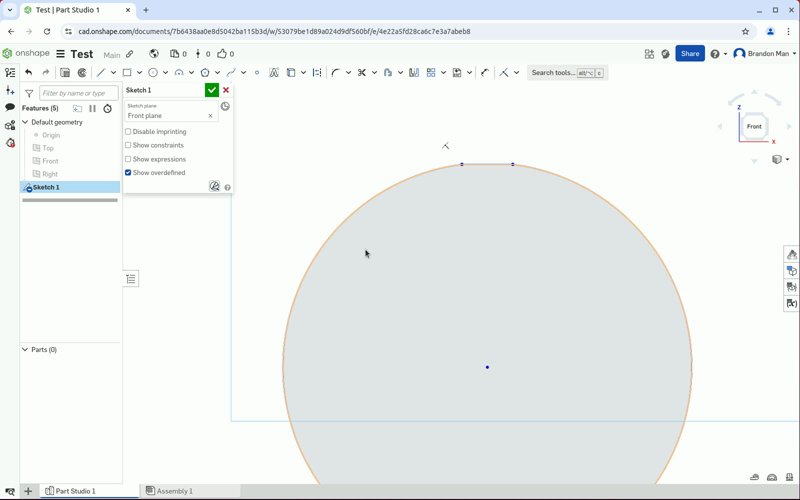
scroll(-6)
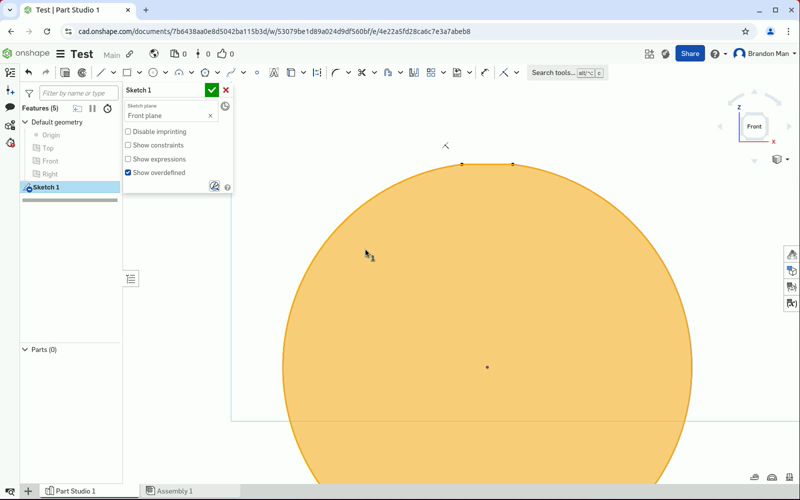
scroll(-6)
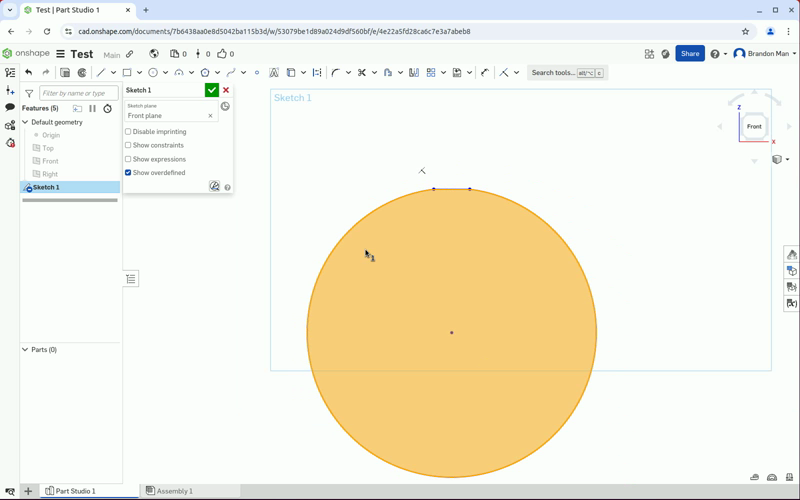
scroll(-6)
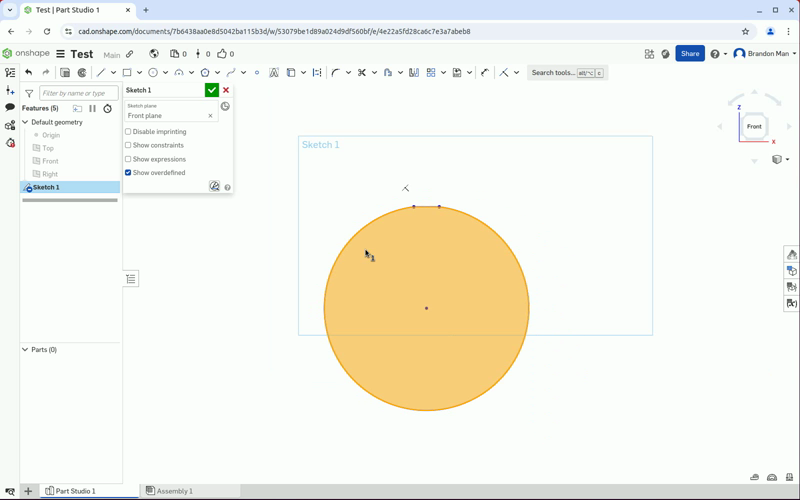
scroll(-6)
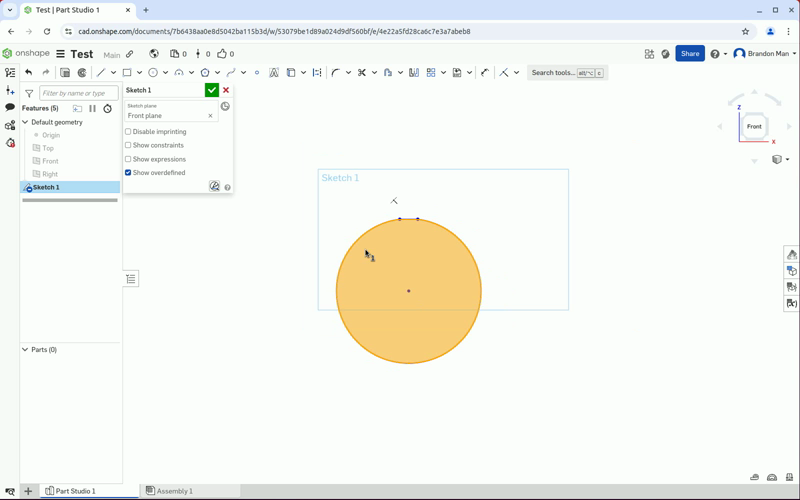
scroll(-6)
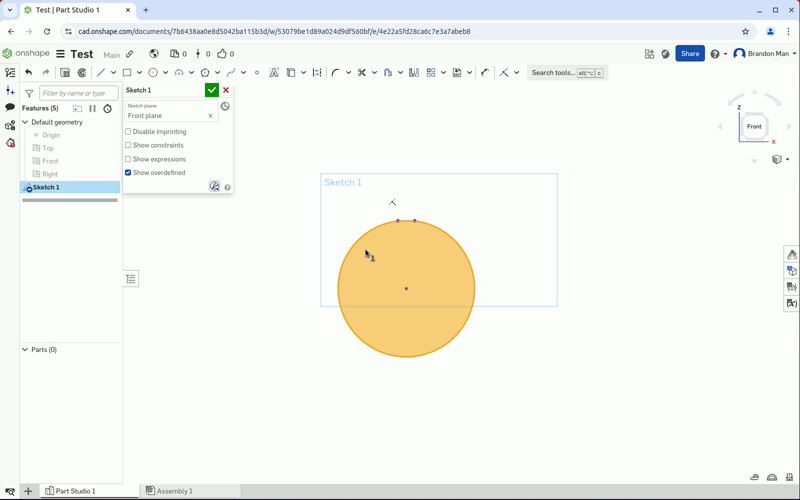
scroll(-6)
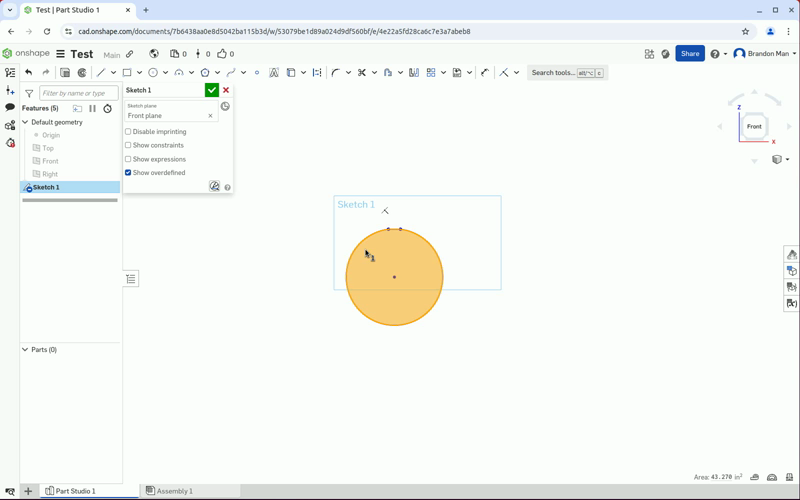
scroll(-6)
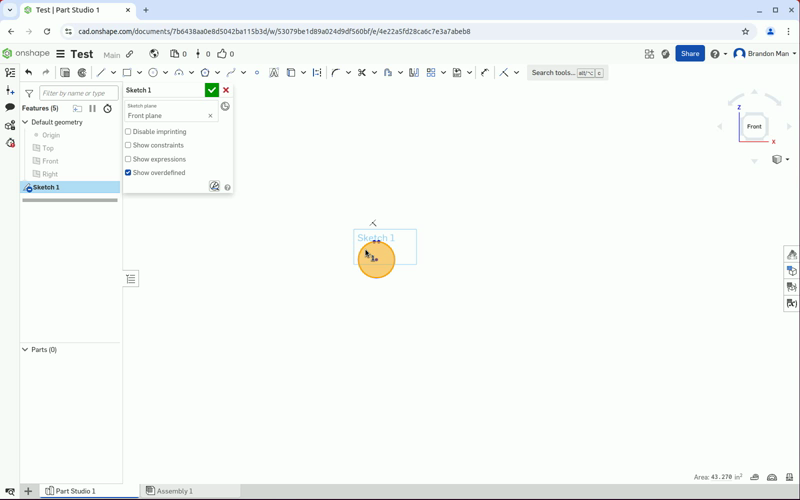
mouse_move(73, 352)
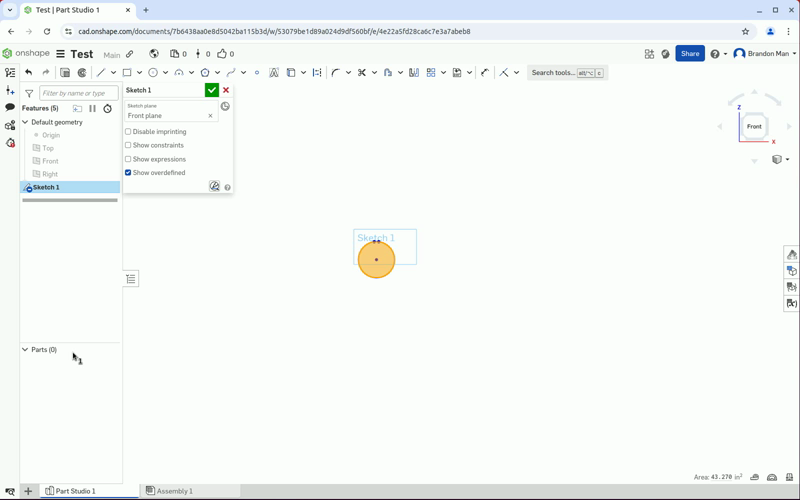
key(shift+y)
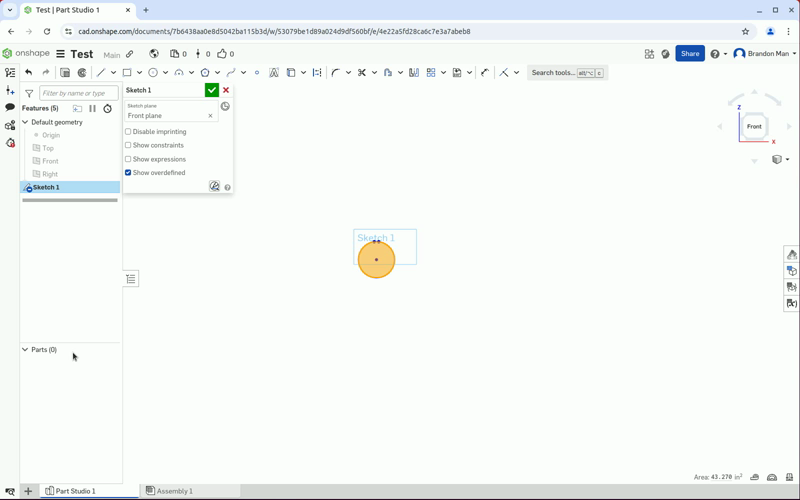
key(shift+e)
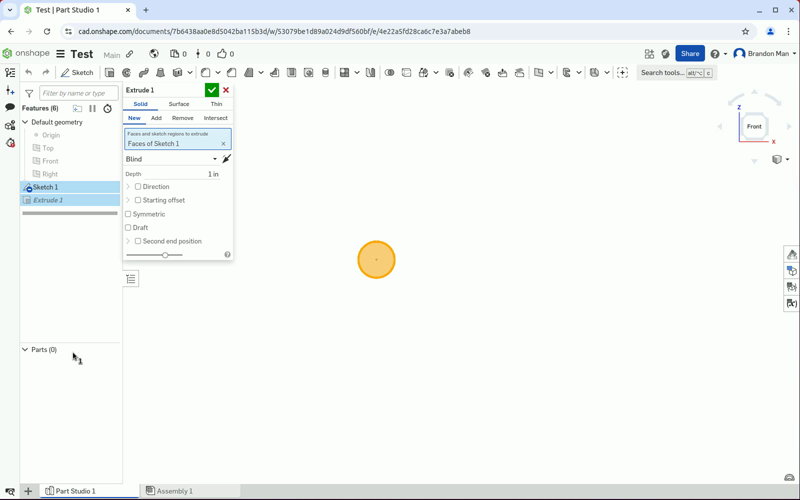
mouse_move(143, 106)
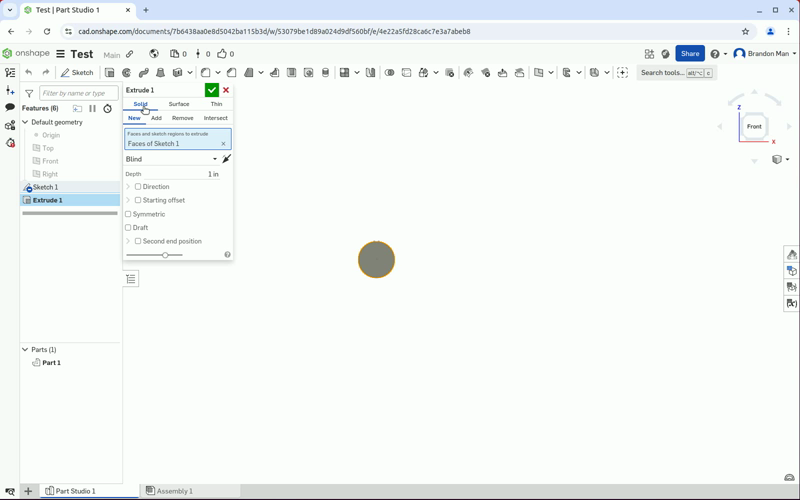
click(143, 106)
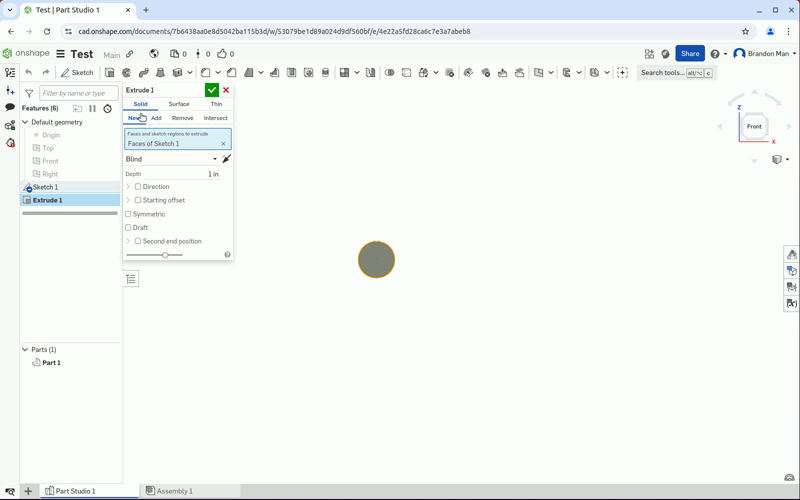
mouse_move(137, 120)
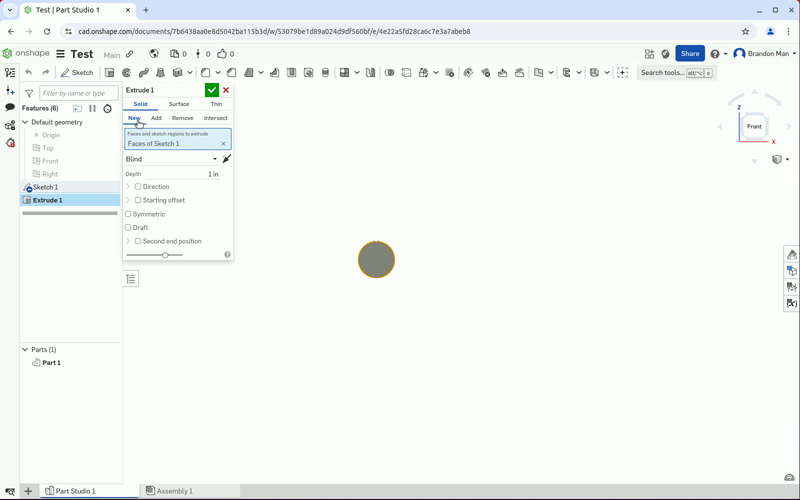
click(137, 120)
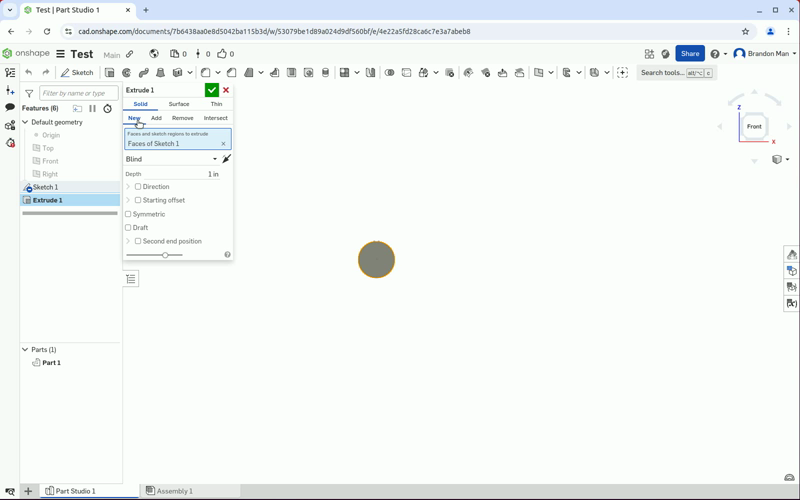
key(tab, 4)
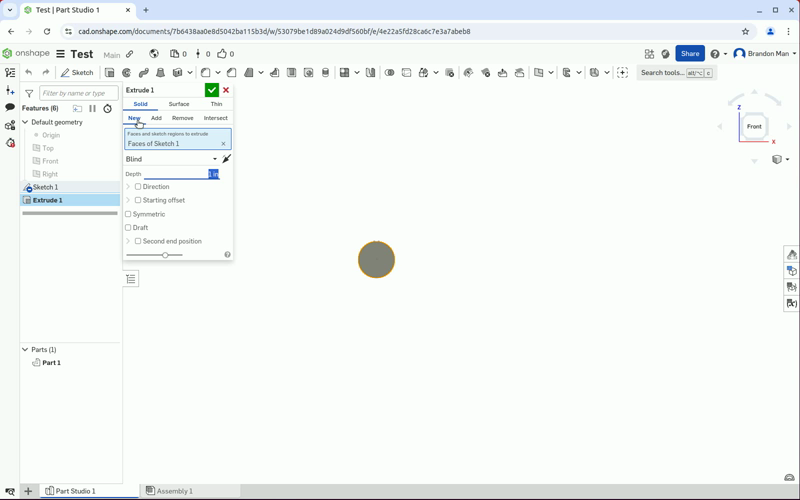
text(15.646)
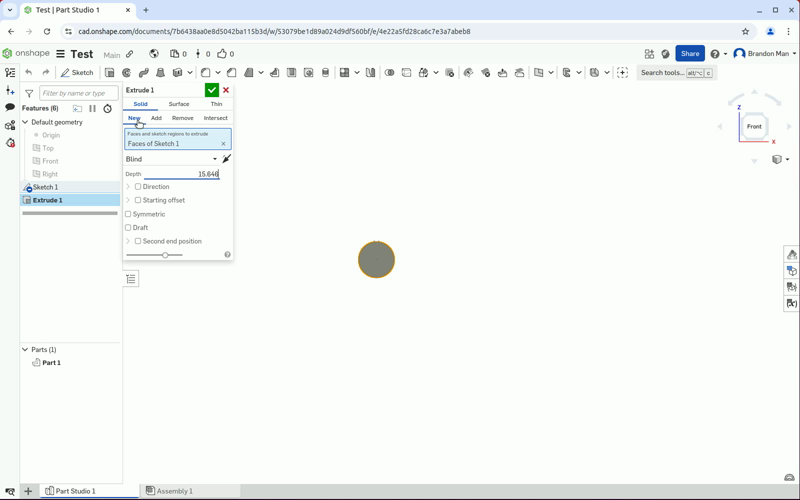
key(enter)
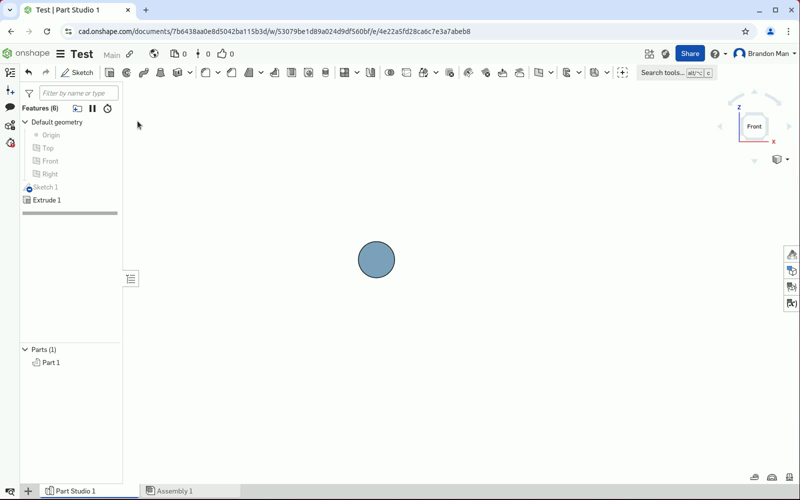
key(shift+h)
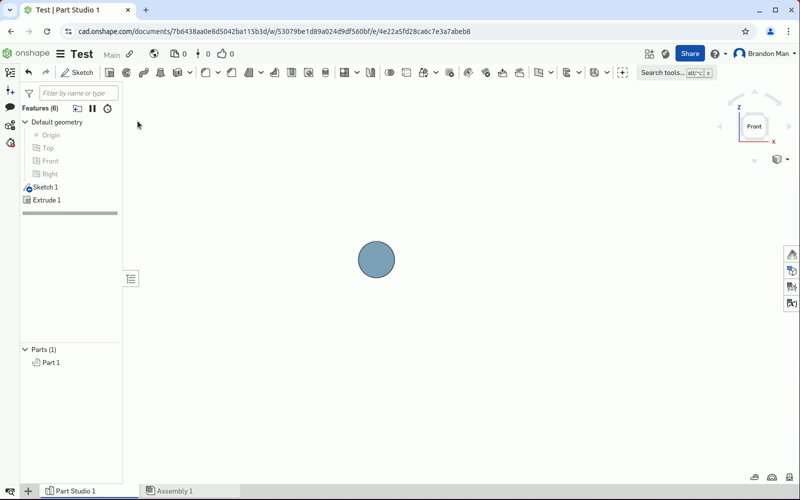
key(shift+h)
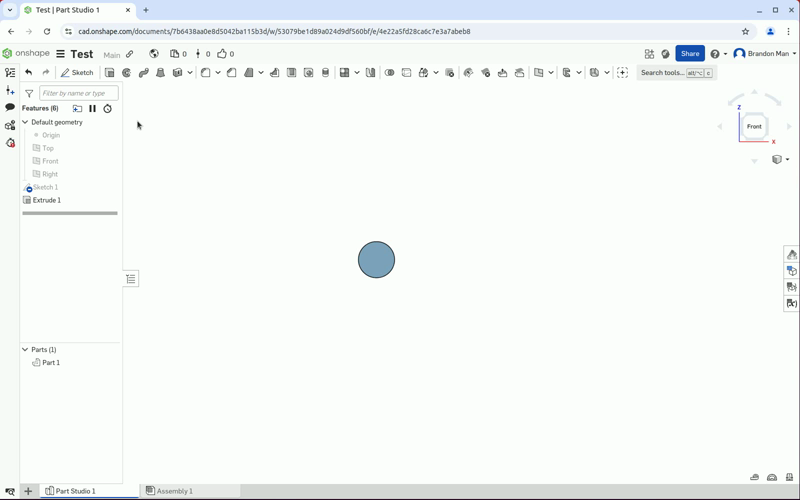
mouse_move(73, 189)
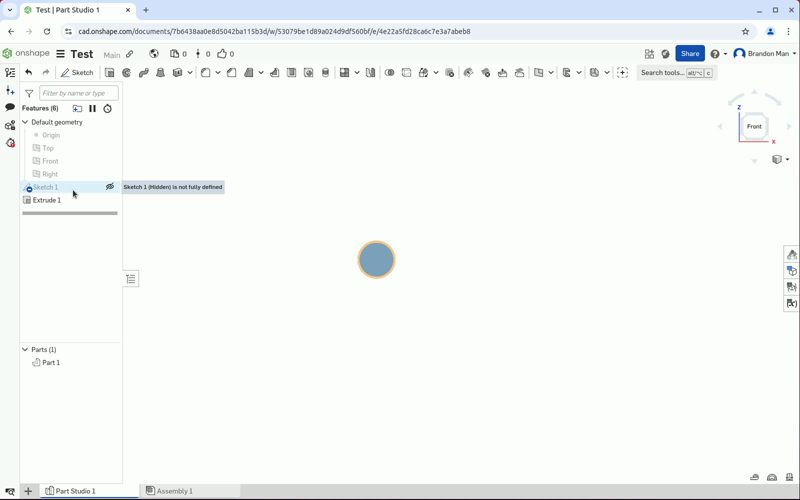
click(73, 189)
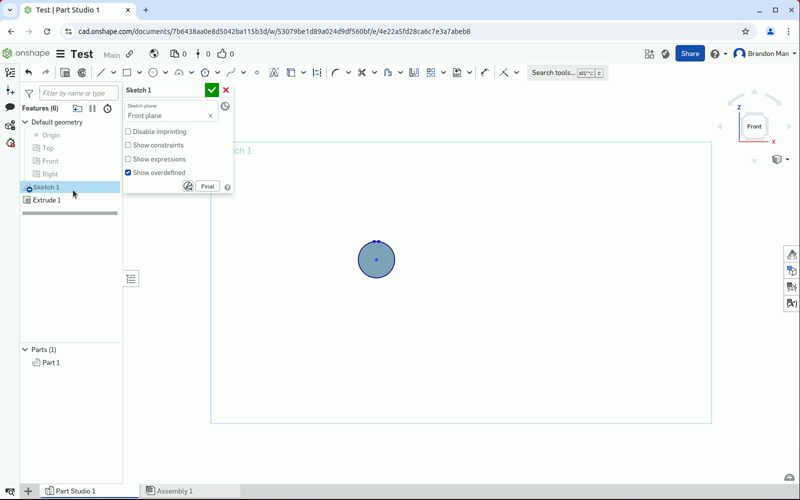
mouse_move(229, 92)
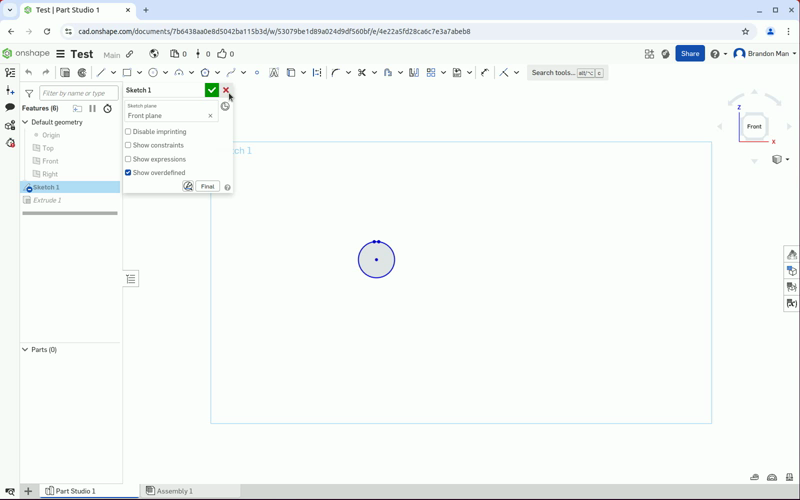
click(229, 92)
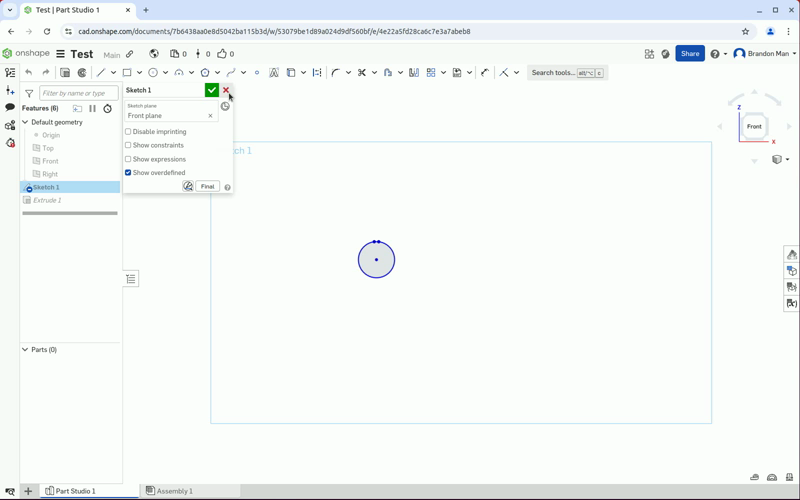
key(shift+s)
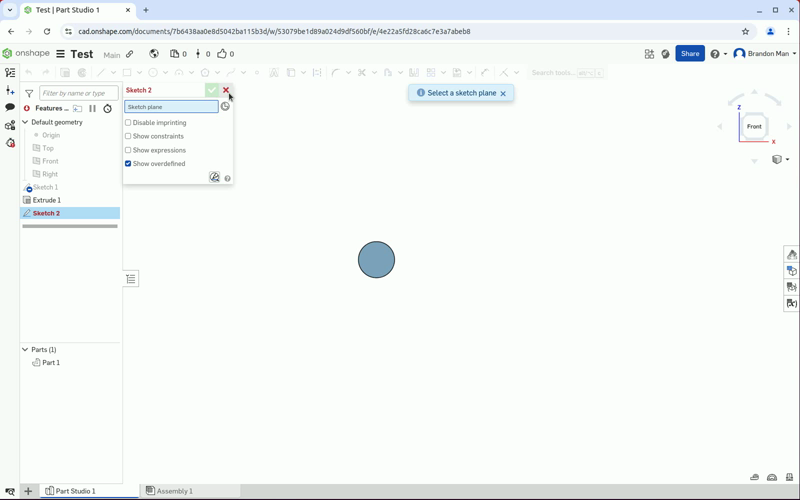
mouse_move(73, 163)
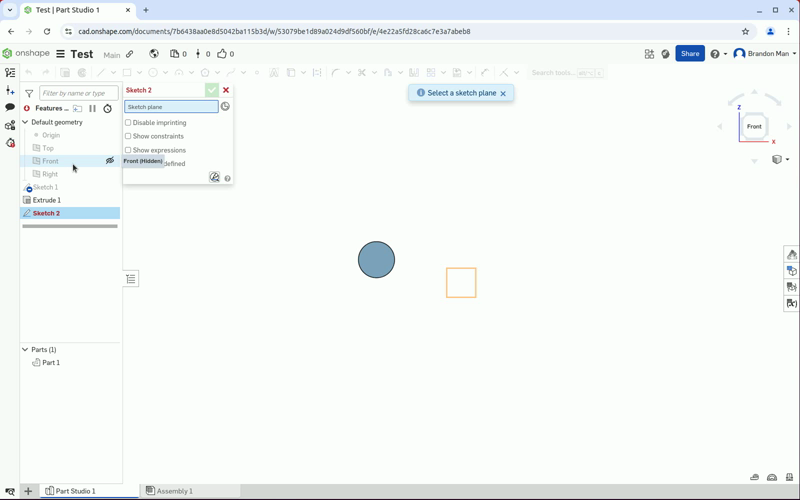
click(73, 163)
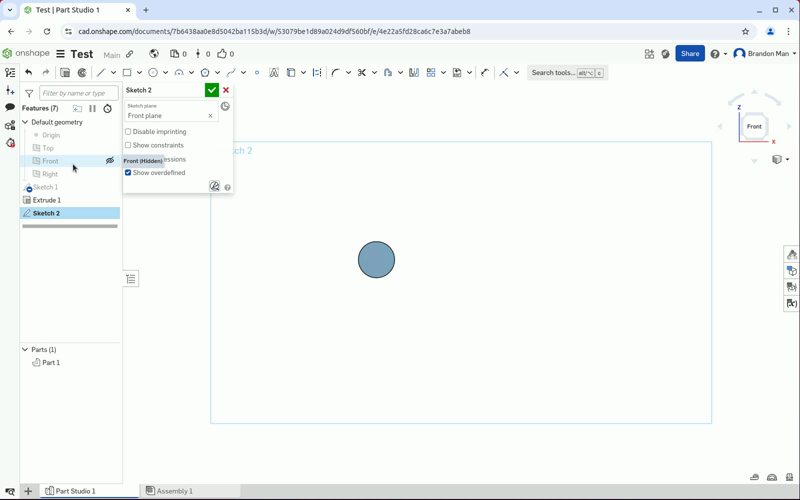
mouse_move(73, 352)
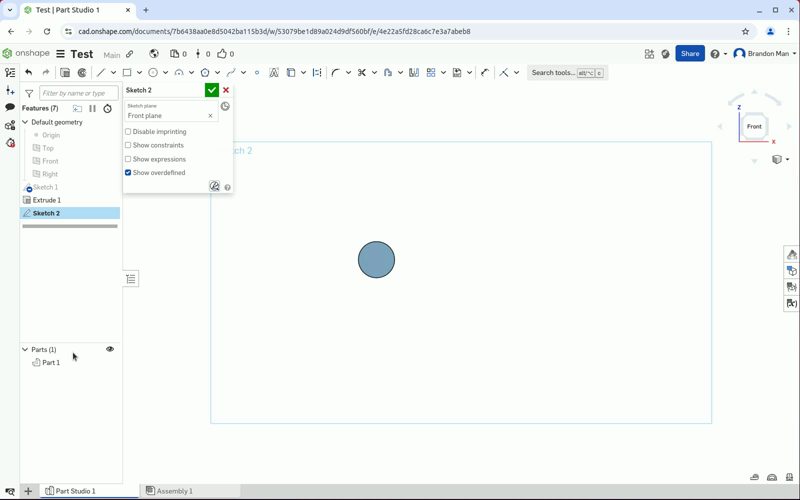
key(y)
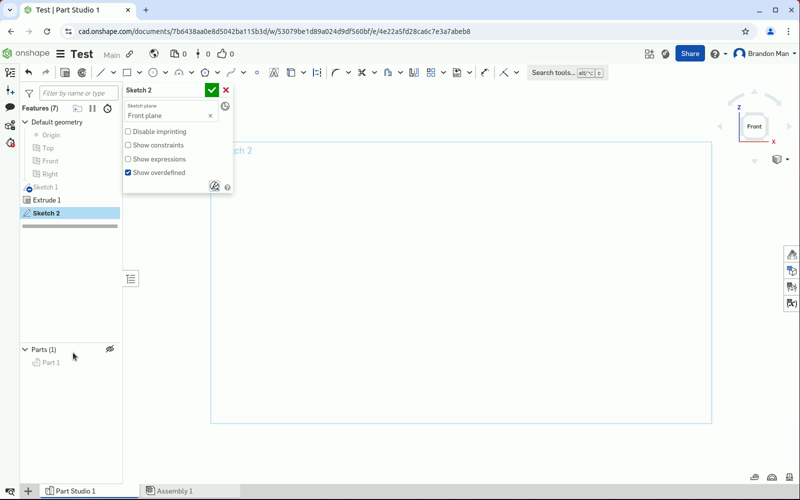
key(l)
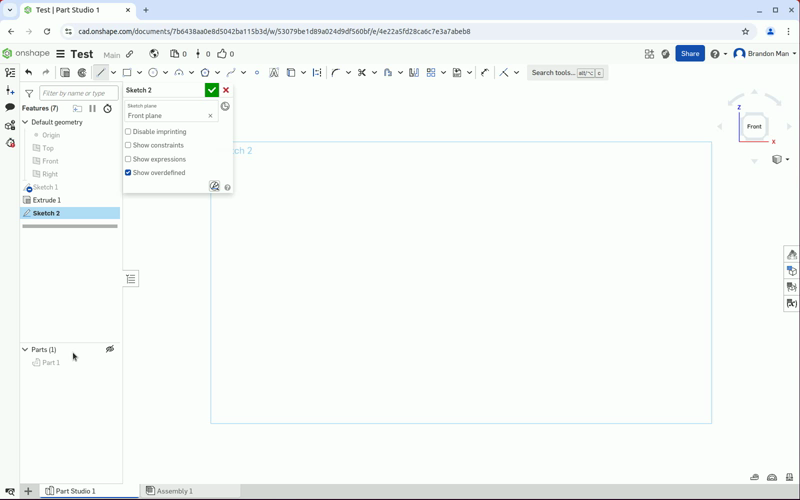
key_down(shift)
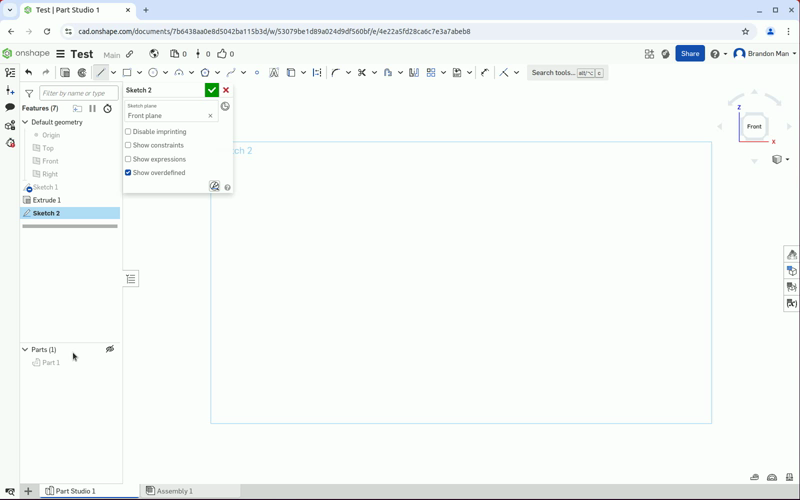
mouse_move(348, 280)
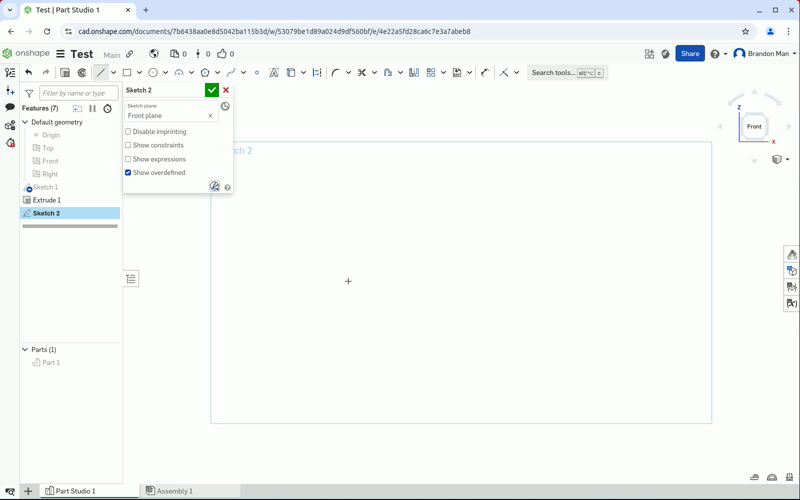
click(348, 280)
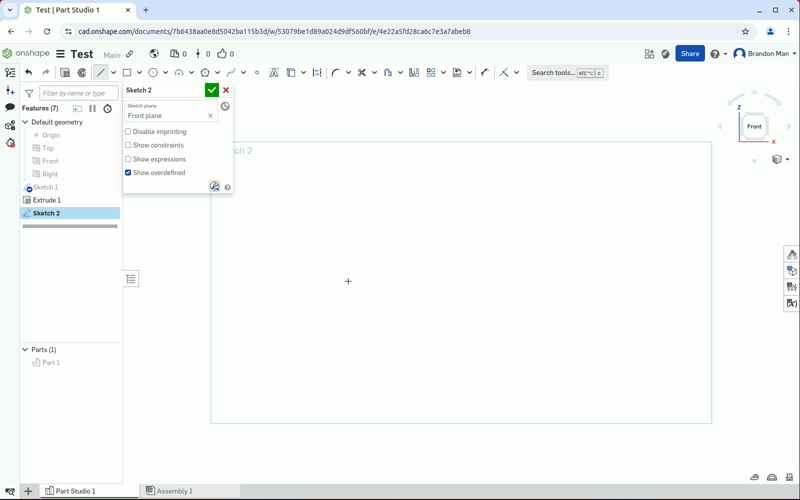
key_up(shift)
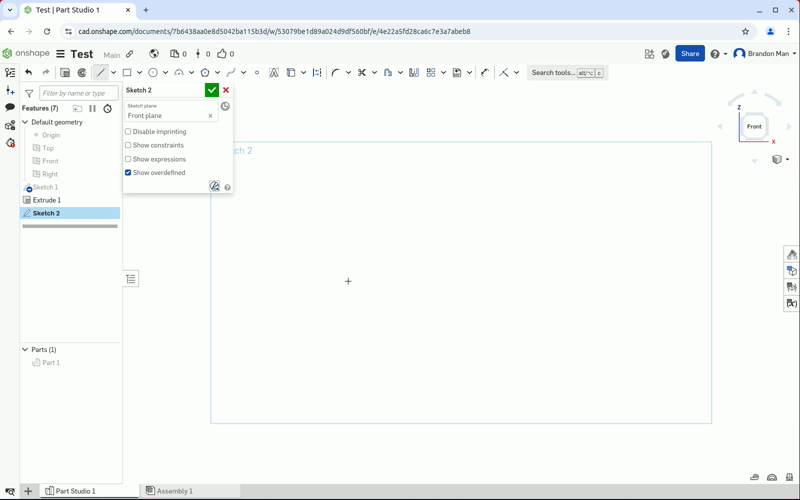
key_down(shift)
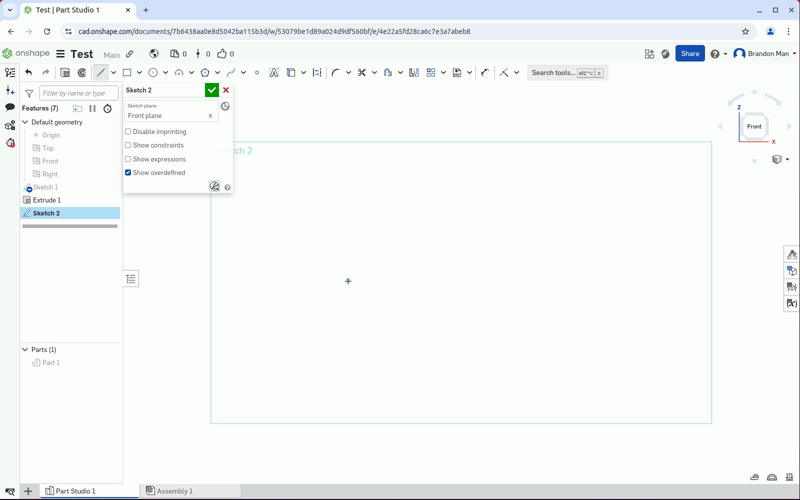
mouse_move(378, 280)
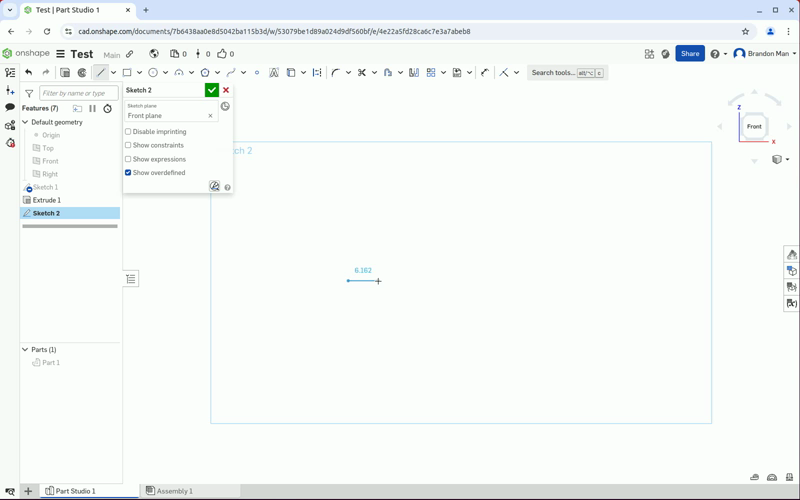
mouse_move(406, 280)
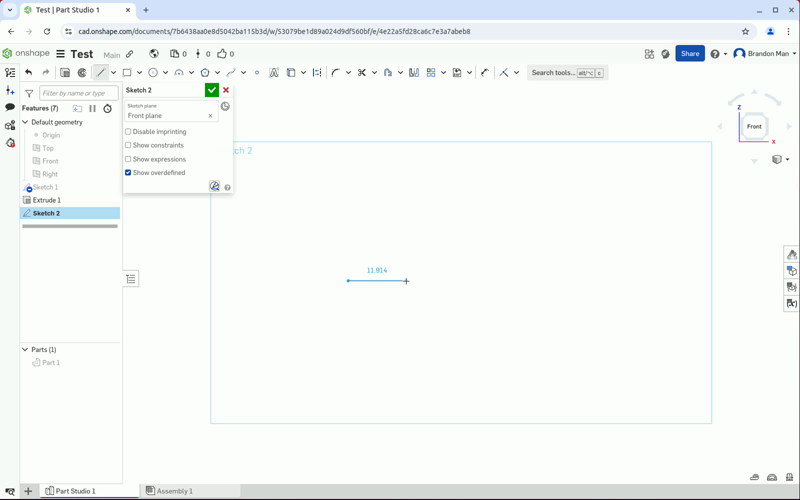
click(406, 280)
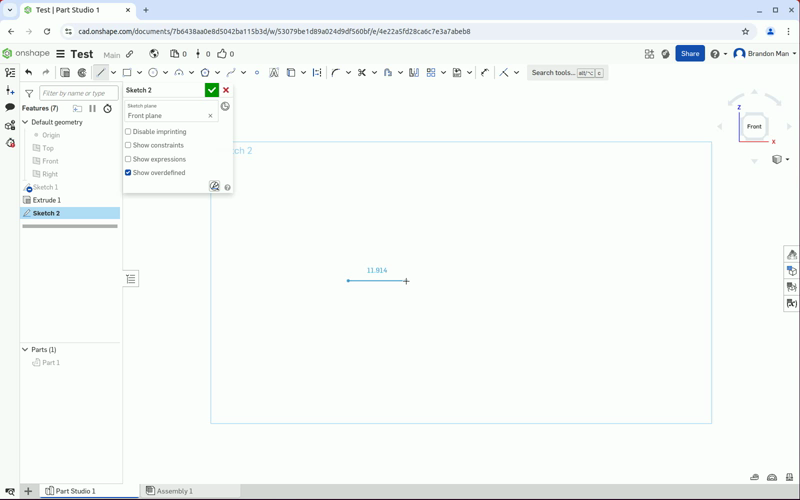
key_up(shift)
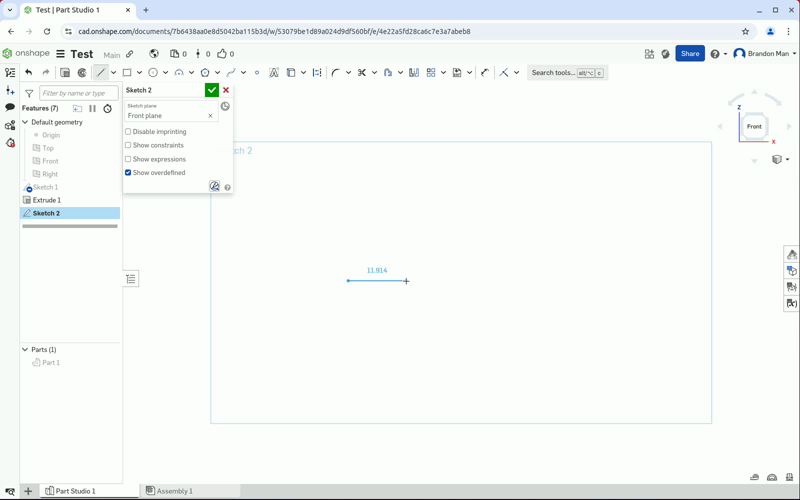
key_down(shift)
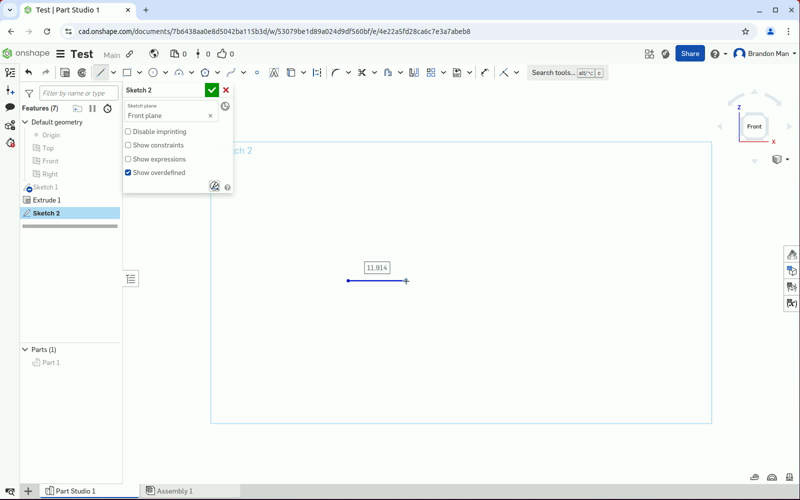
mouse_move(436, 280)
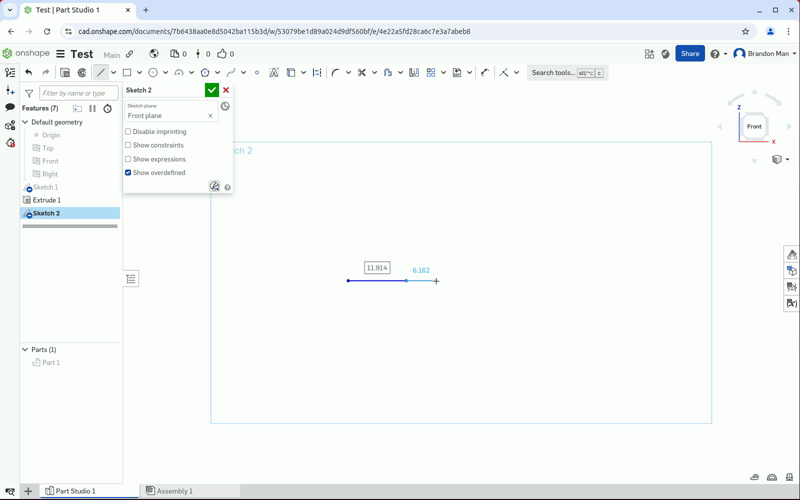
mouse_move(406, 242)
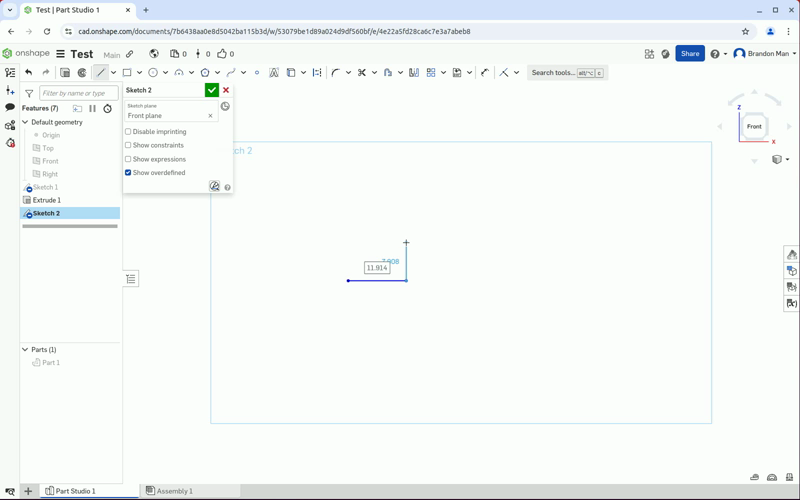
click(406, 242)
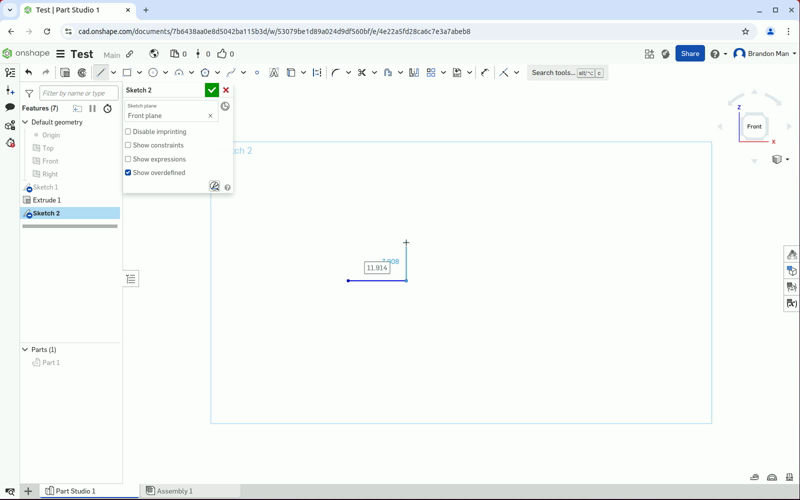
key_up(shift)
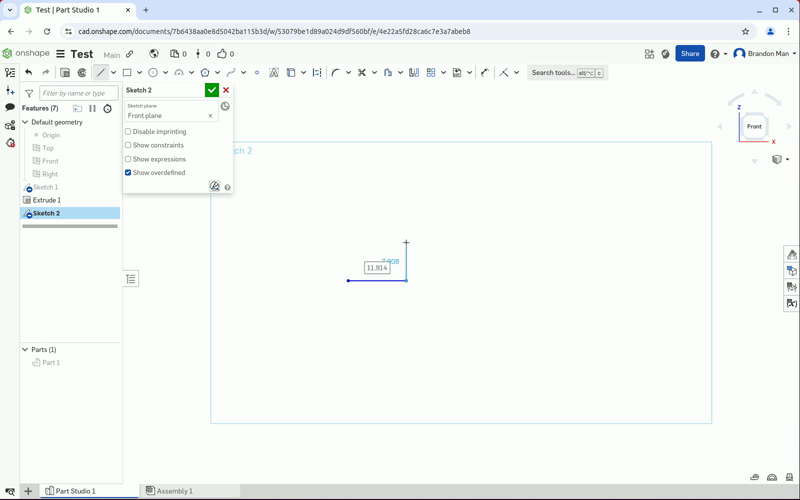
key_down(shift)
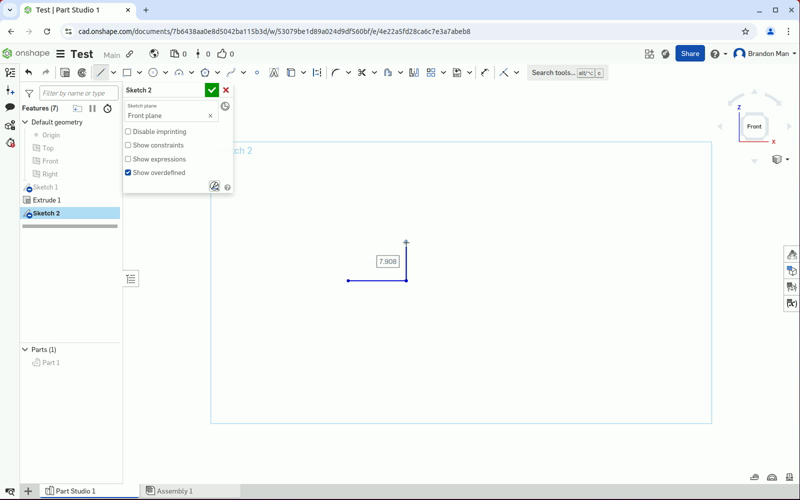
mouse_move(436, 242)
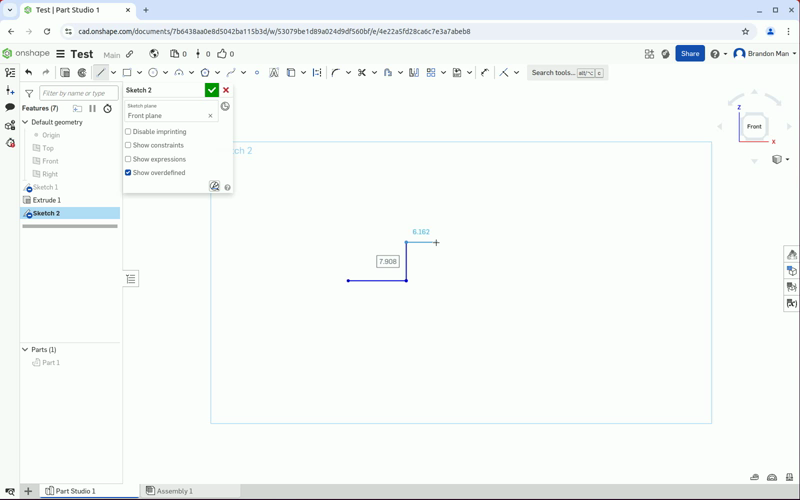
mouse_move(378, 242)
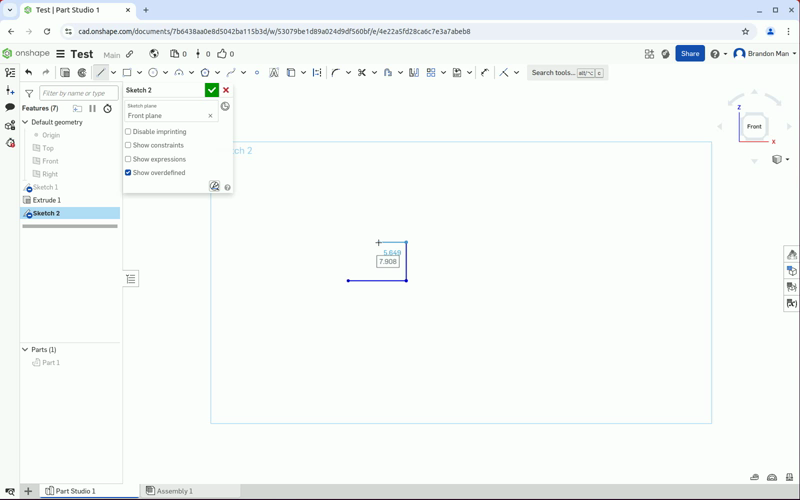
click(378, 242)
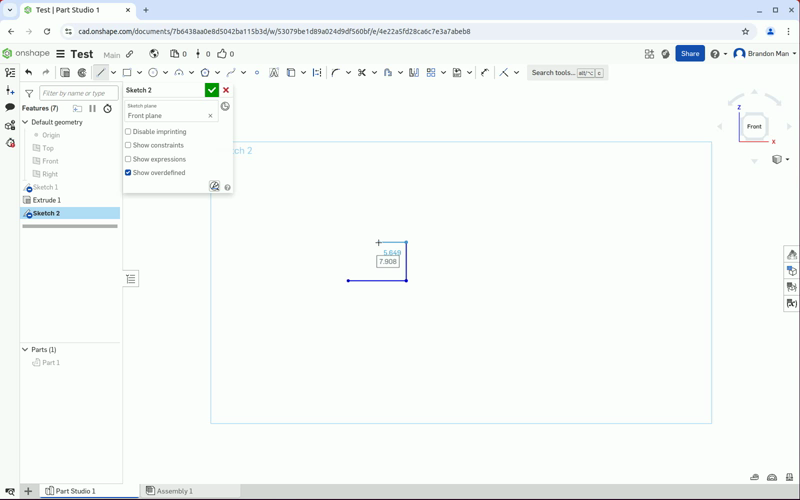
key_up(shift)
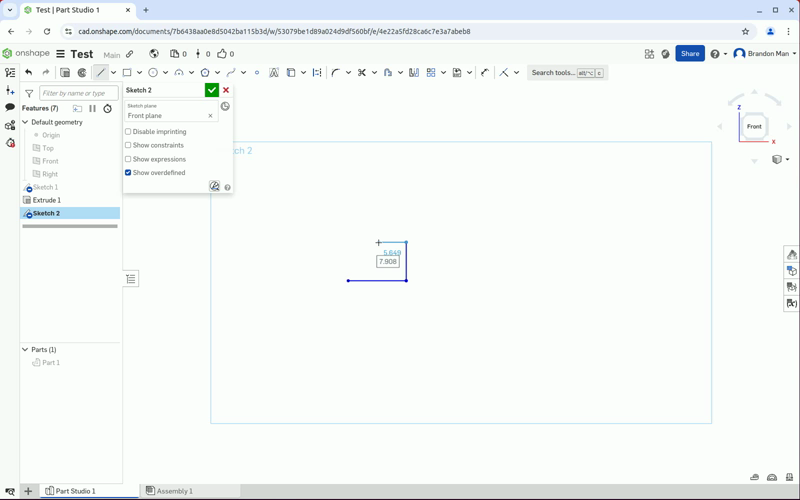
key(esc)
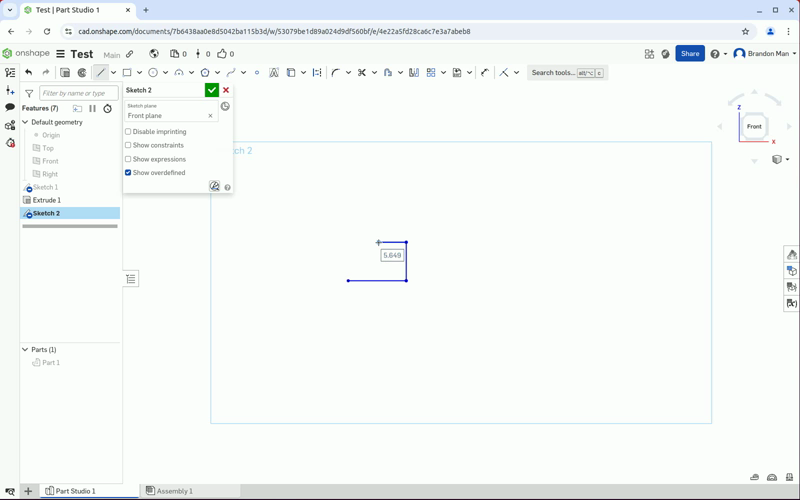
key(a)
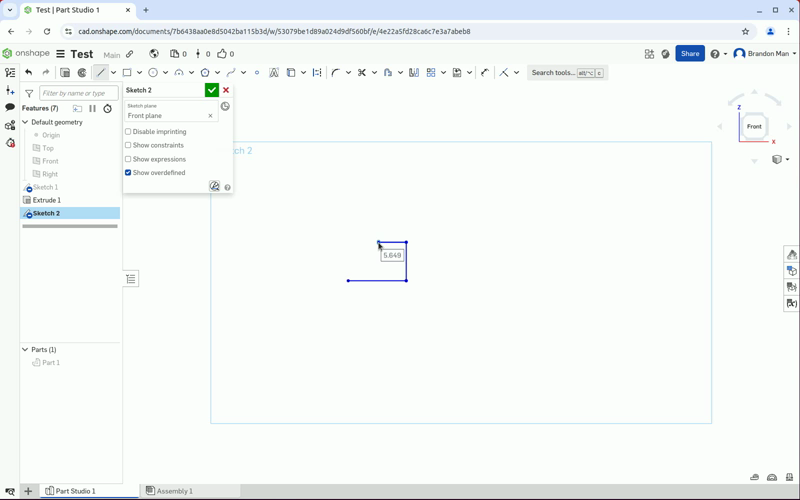
mouse_move(378, 242)
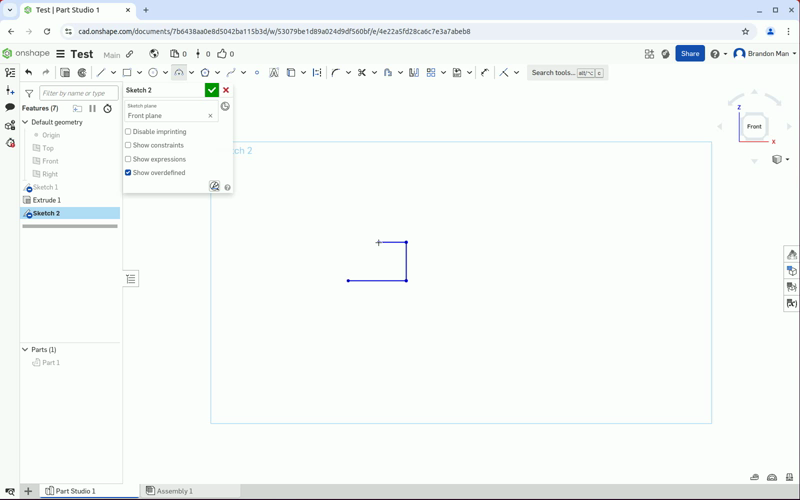
click(378, 242)
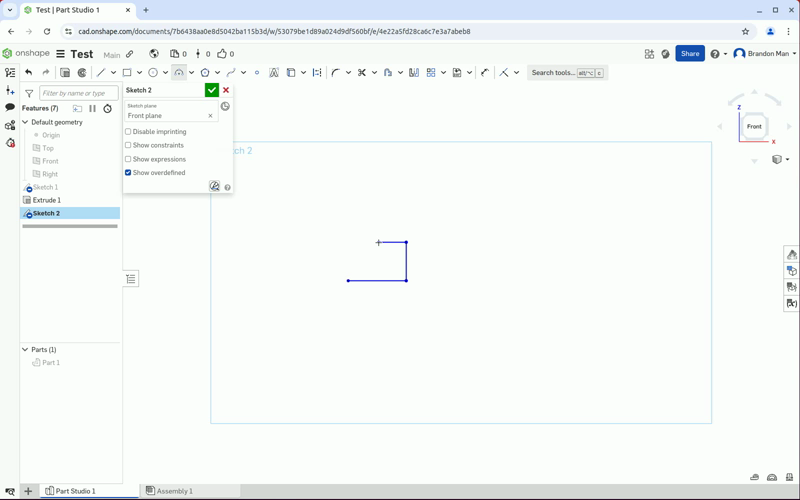
key_down(shift)
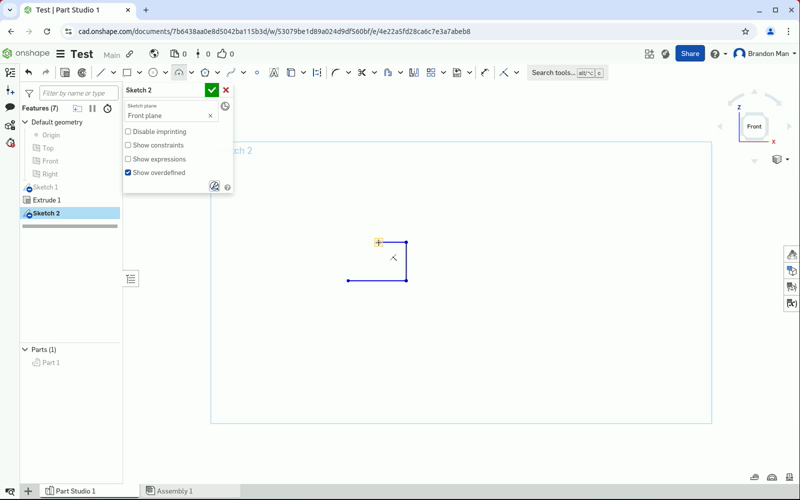
mouse_move(373, 242)
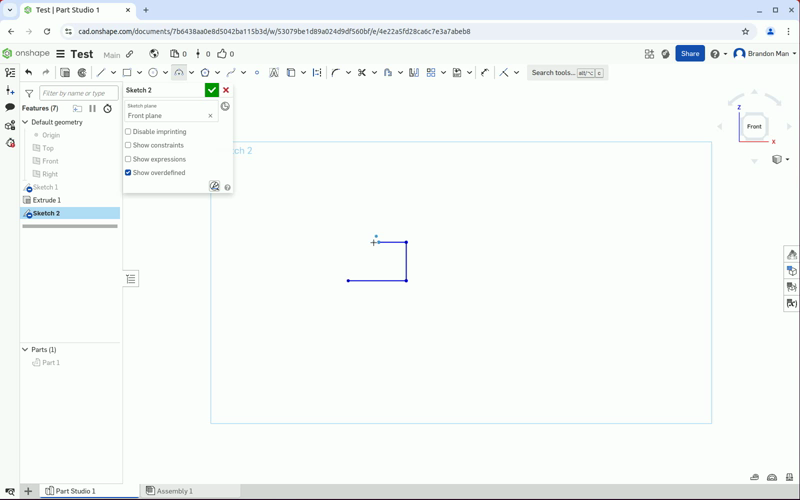
scroll(6)
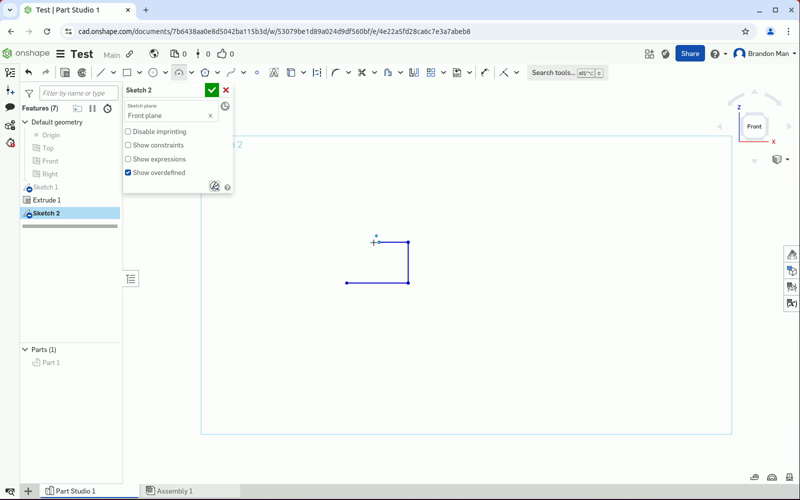
scroll(6)
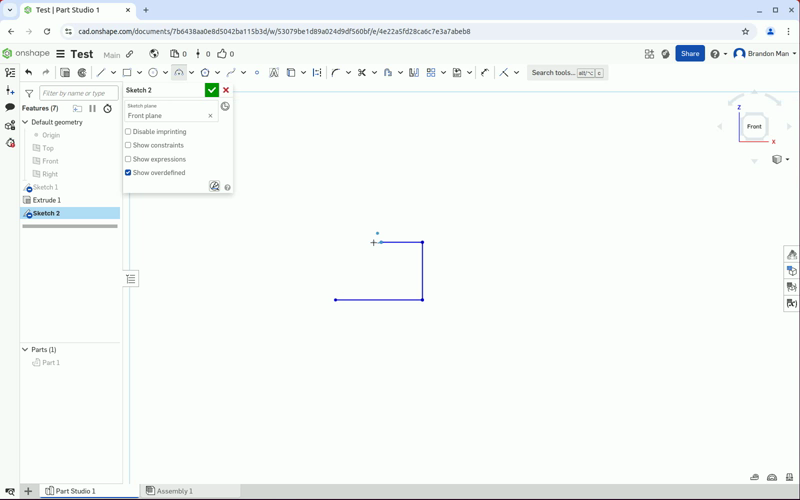
scroll(6)
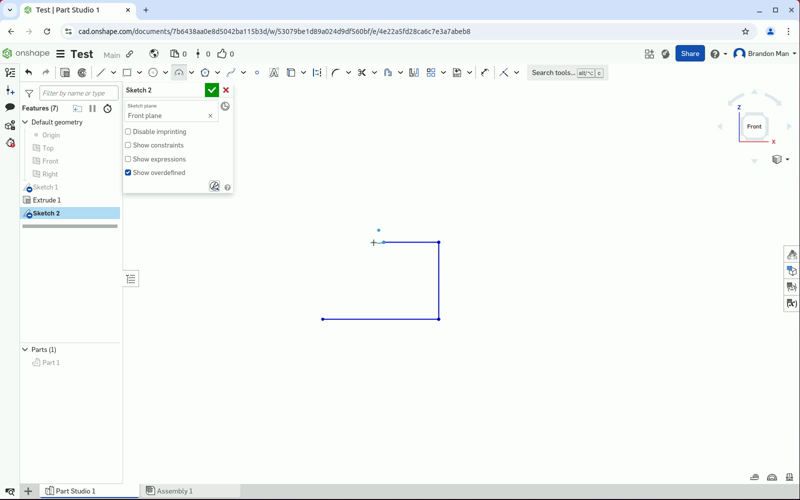
scroll(6)
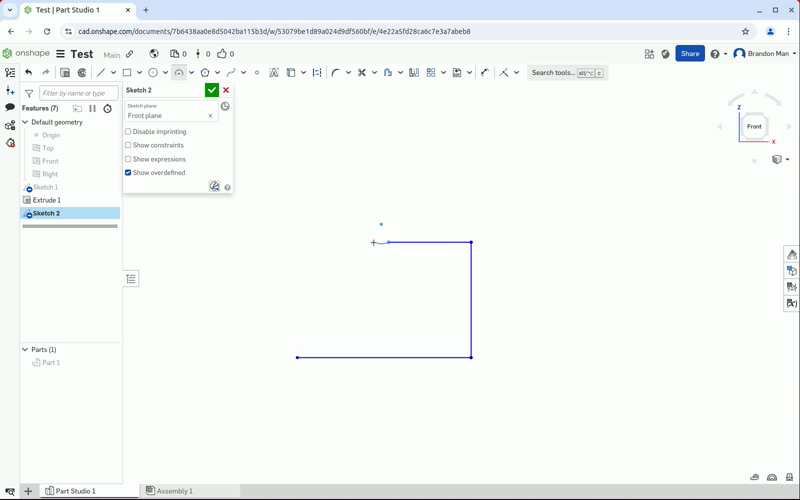
scroll(6)
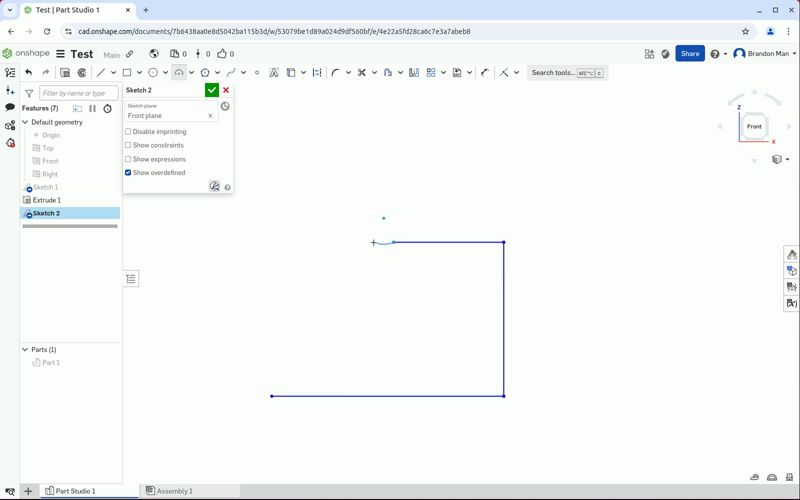
scroll(6)
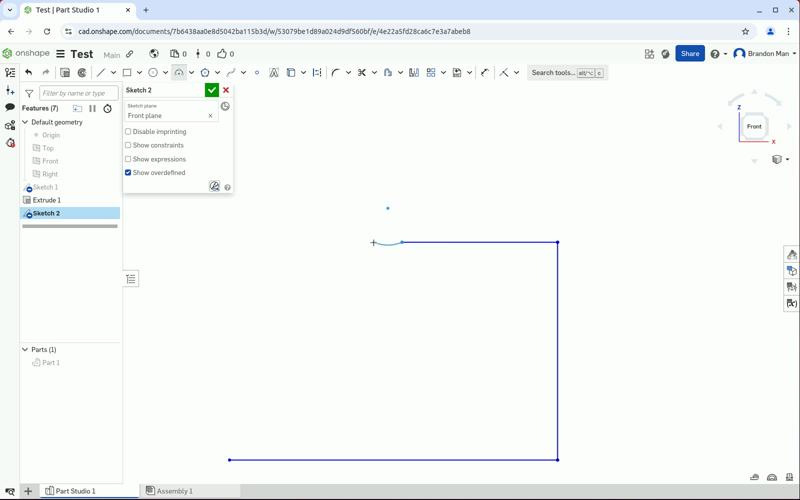
scroll(6)
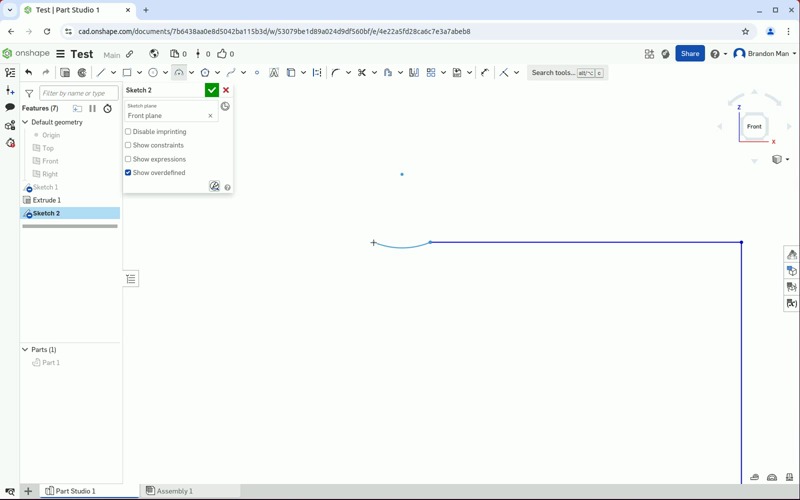
click(373, 242)
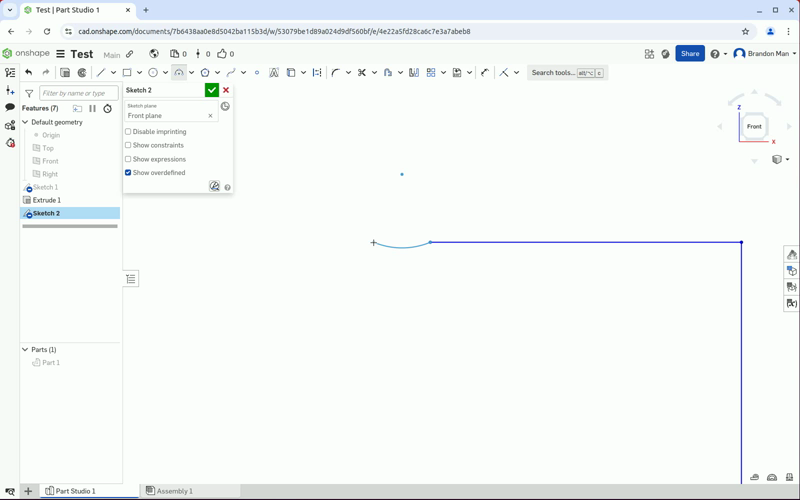
scroll(-6)
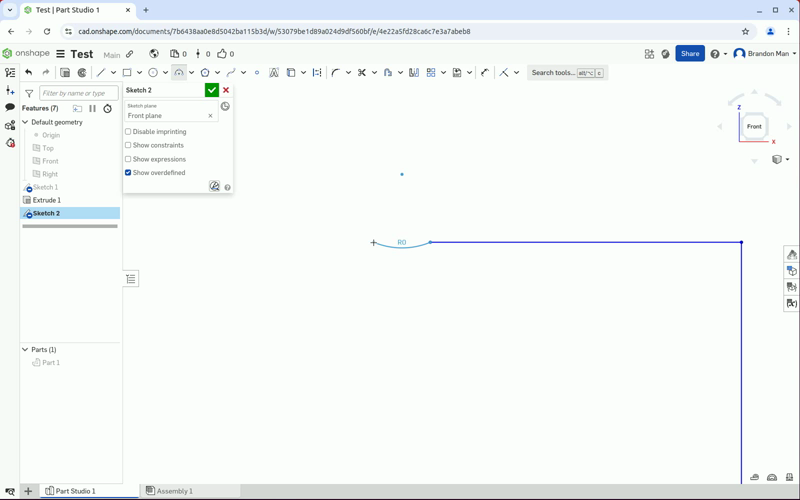
scroll(-6)
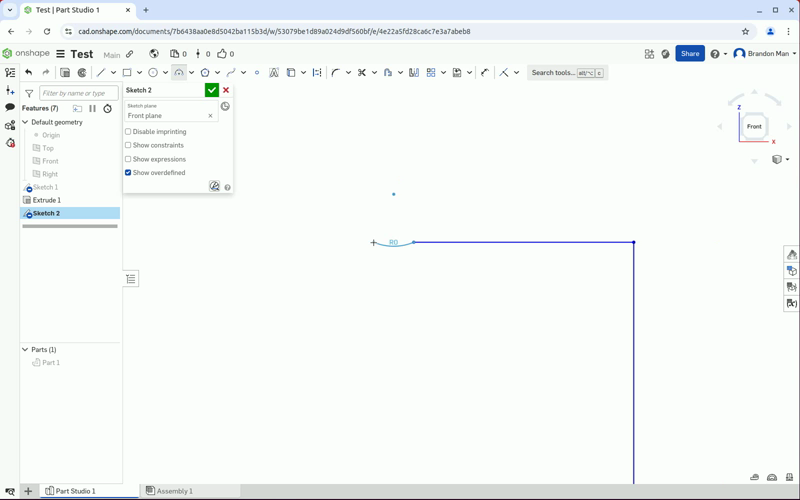
scroll(-6)
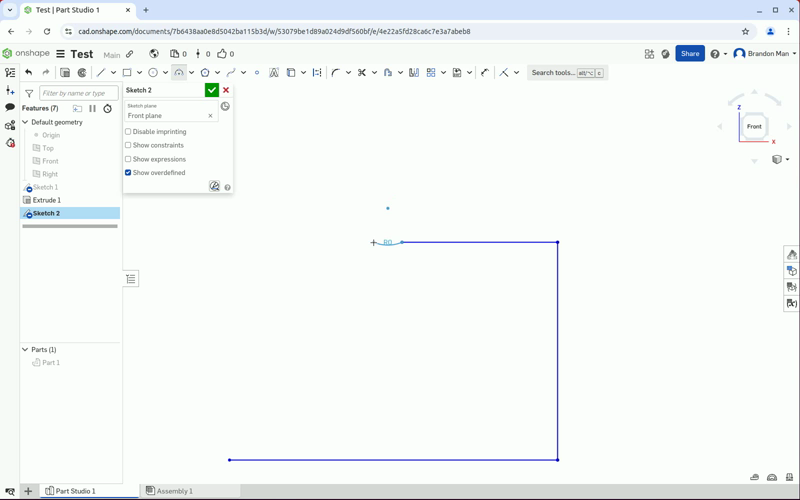
scroll(-6)
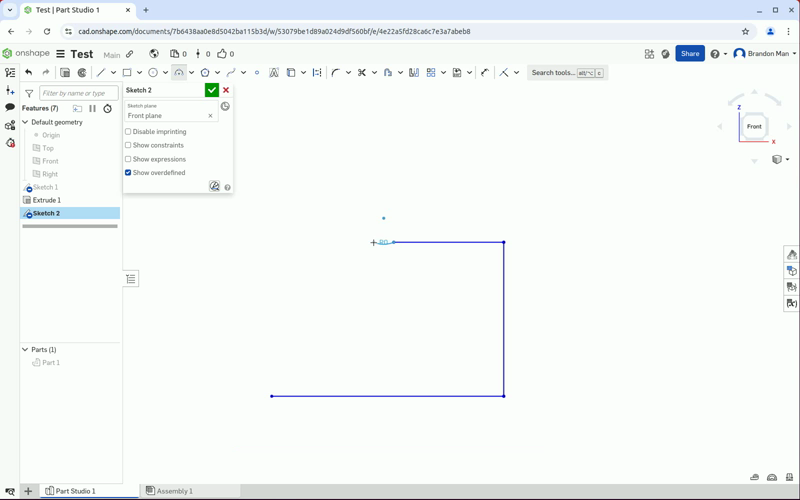
scroll(-6)
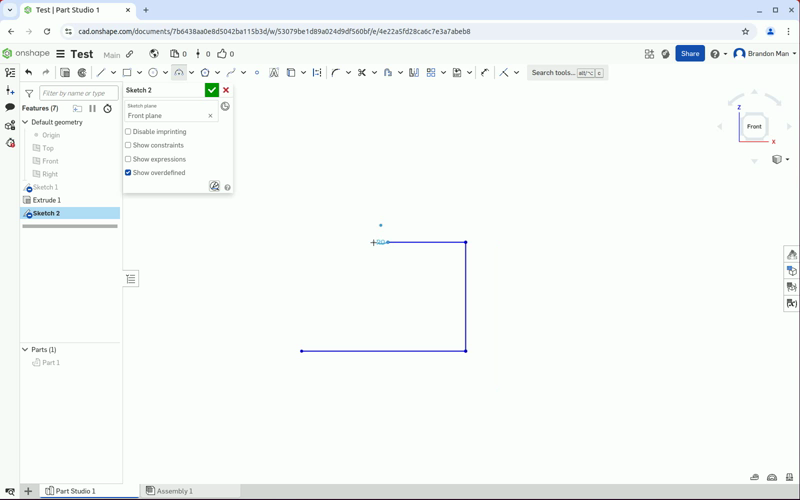
scroll(-6)
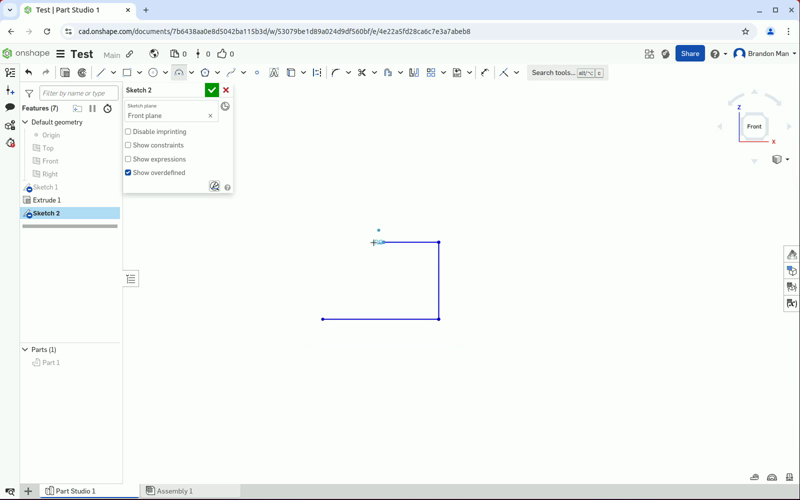
scroll(-6)
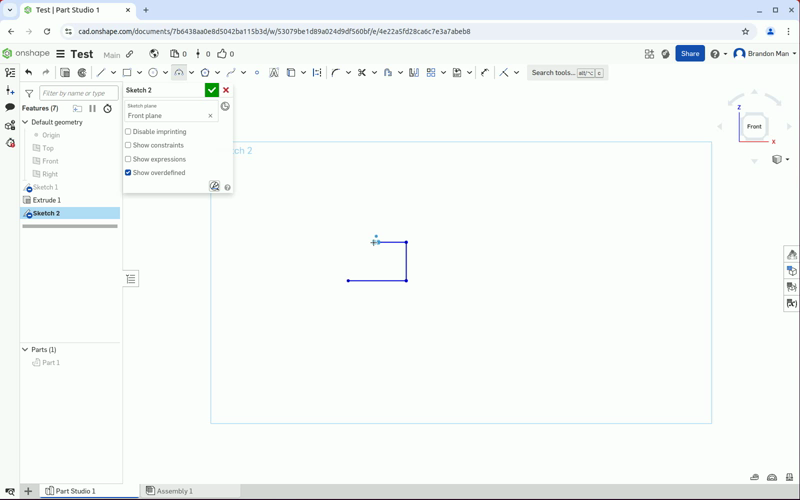
mouse_move(376, 278)
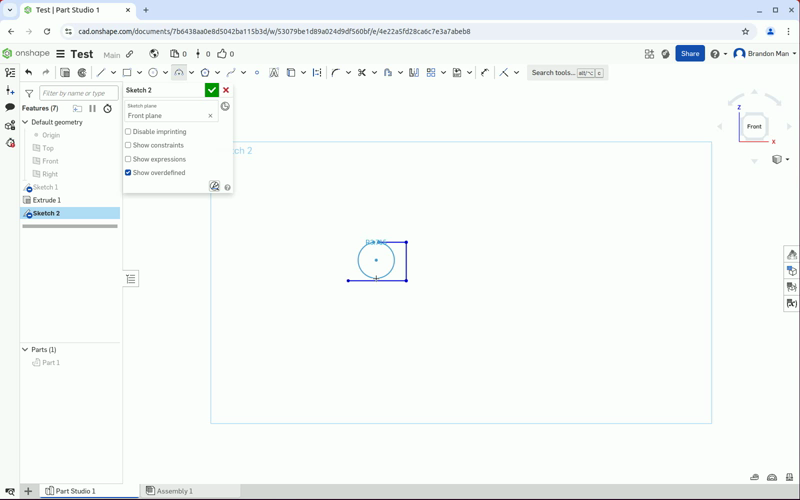
scroll(6)
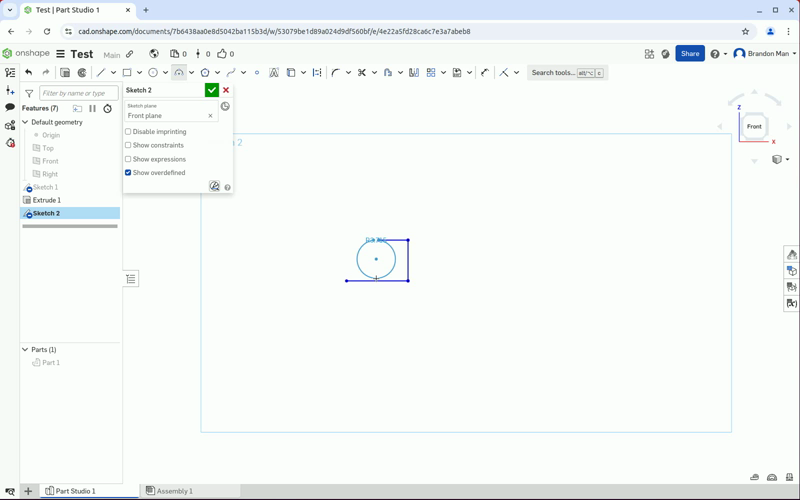
scroll(6)
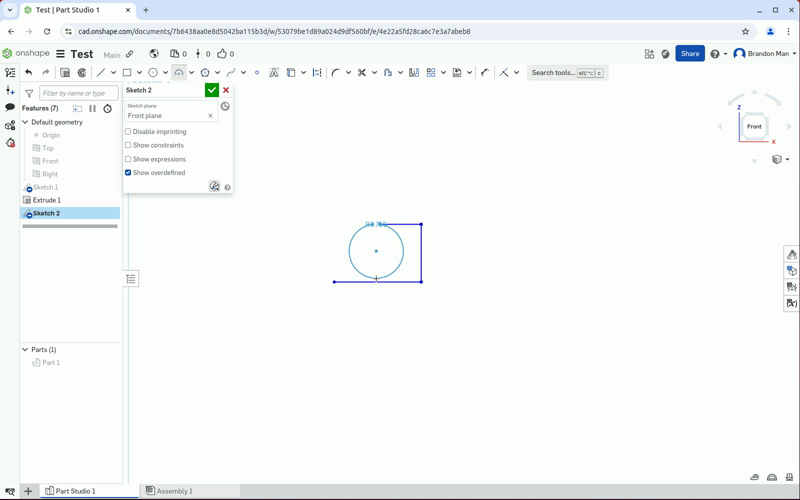
scroll(6)
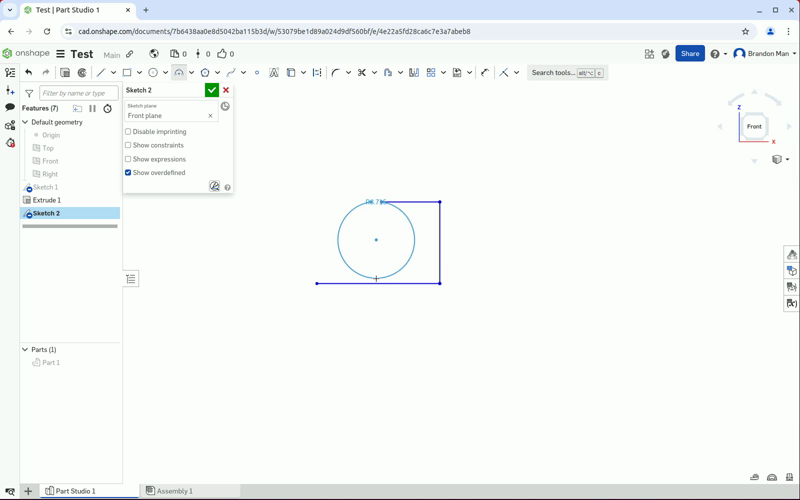
scroll(6)
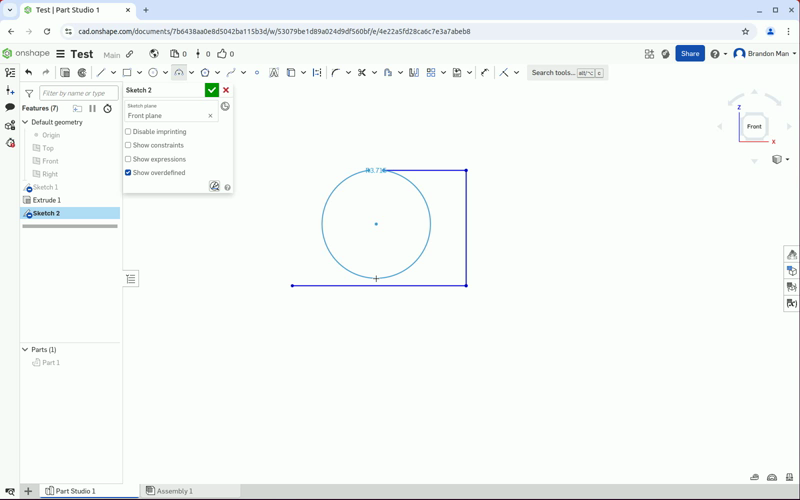
scroll(6)
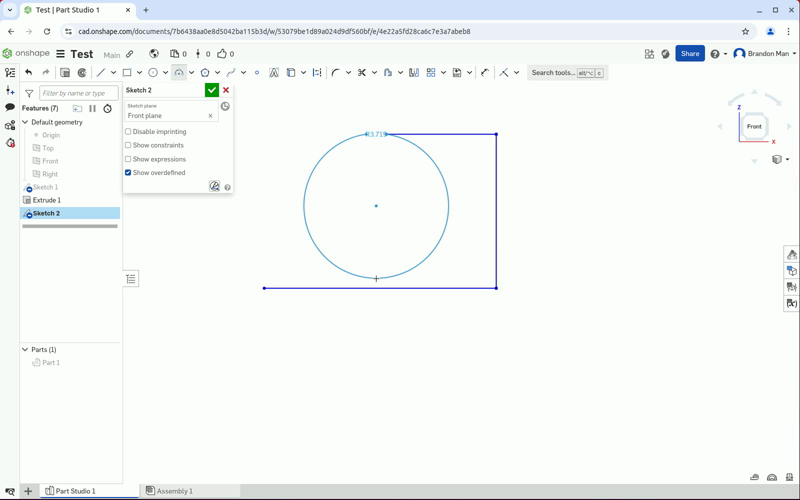
scroll(6)
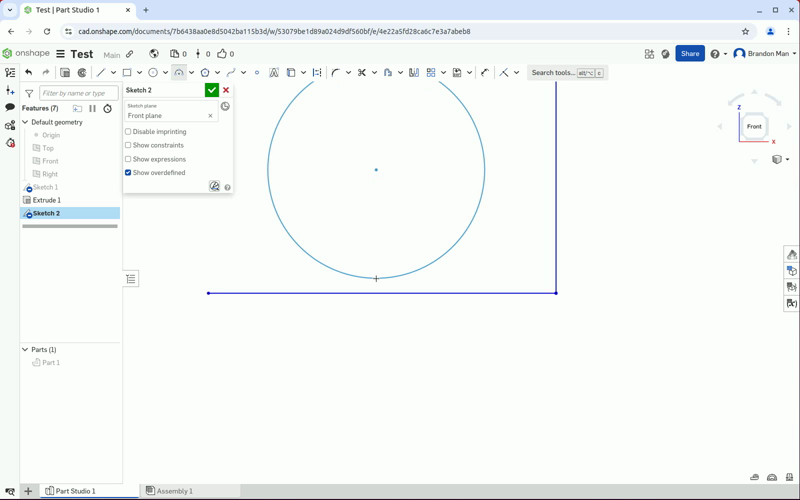
scroll(6)
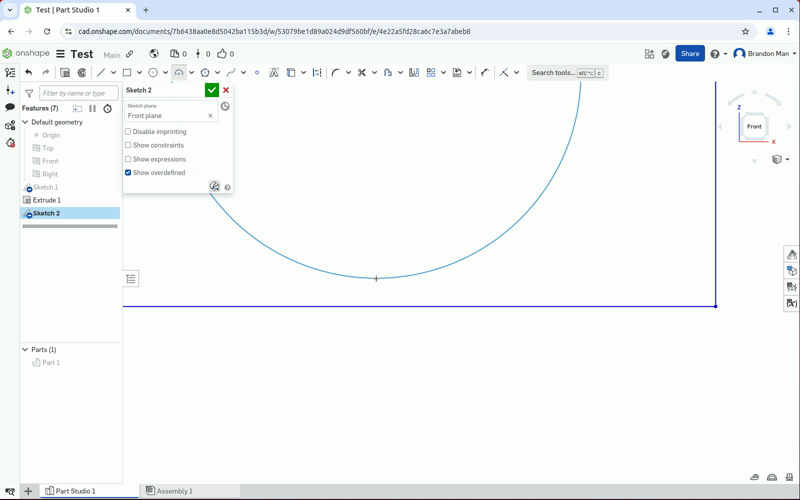
click(376, 278)
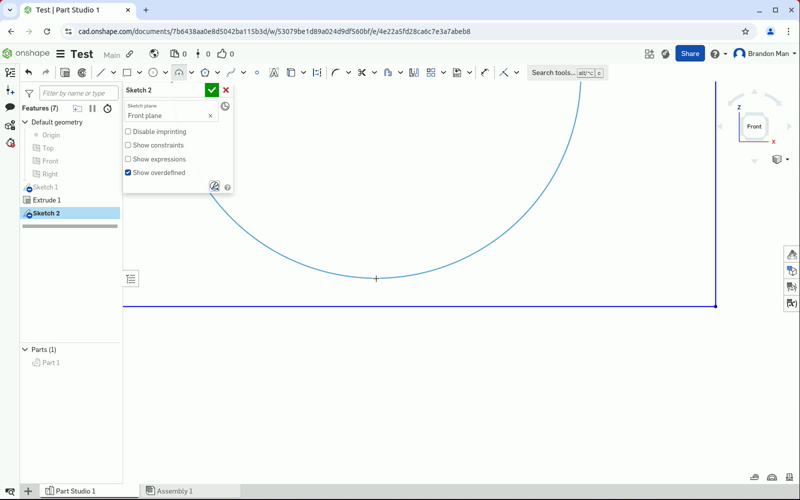
scroll(-6)
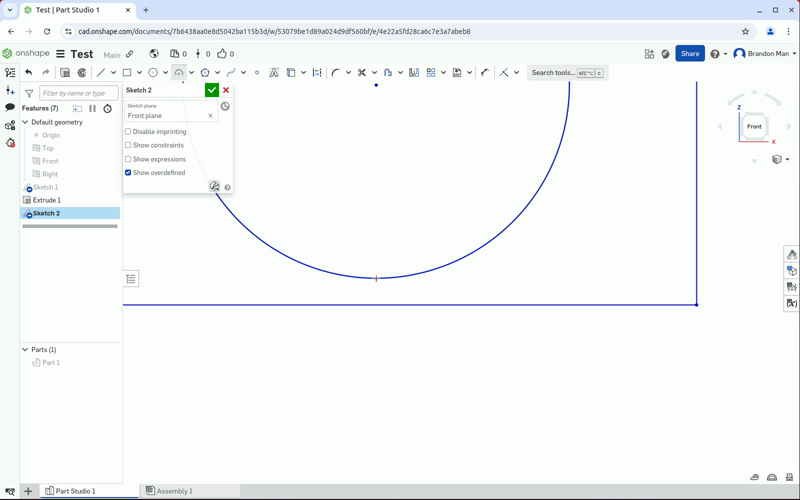
scroll(-6)
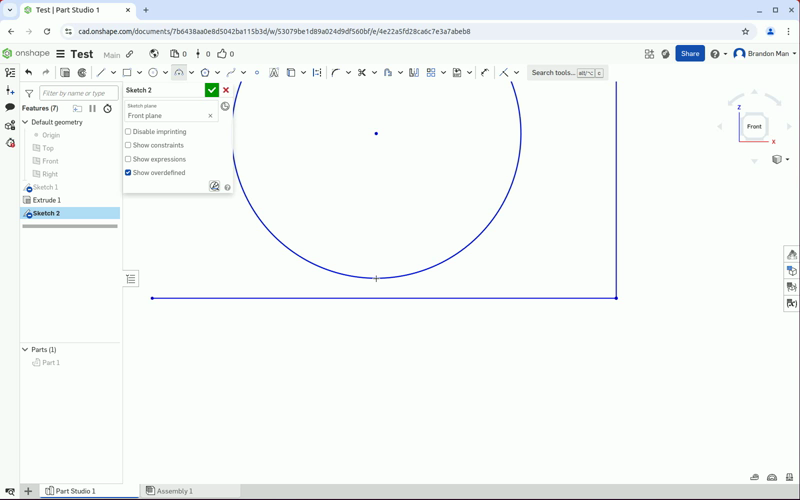
scroll(-6)
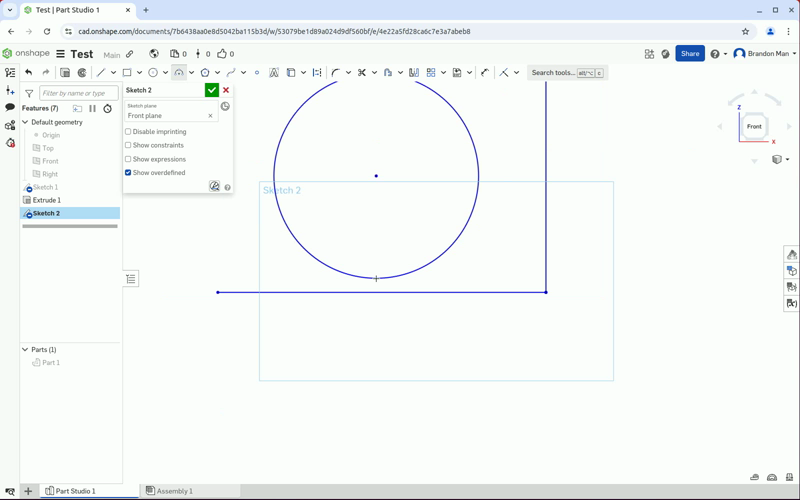
scroll(-6)
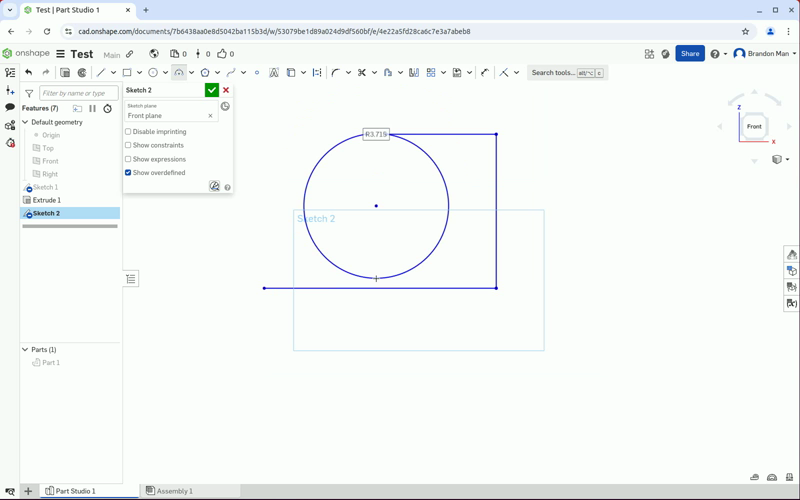
scroll(-6)
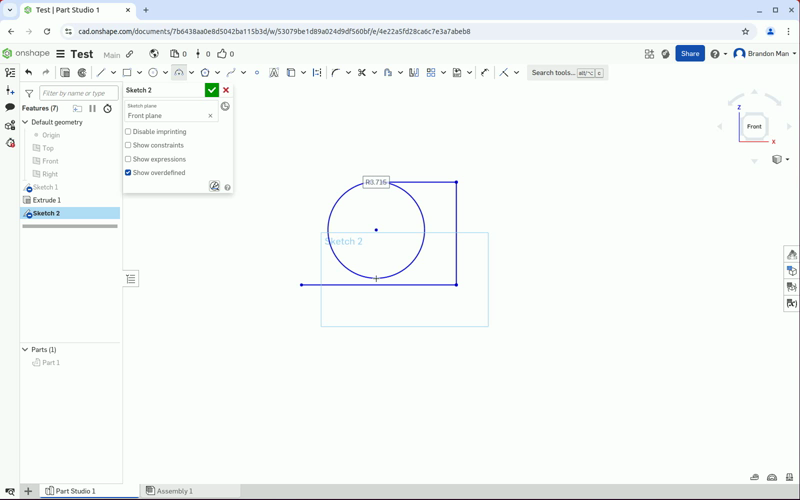
scroll(-6)
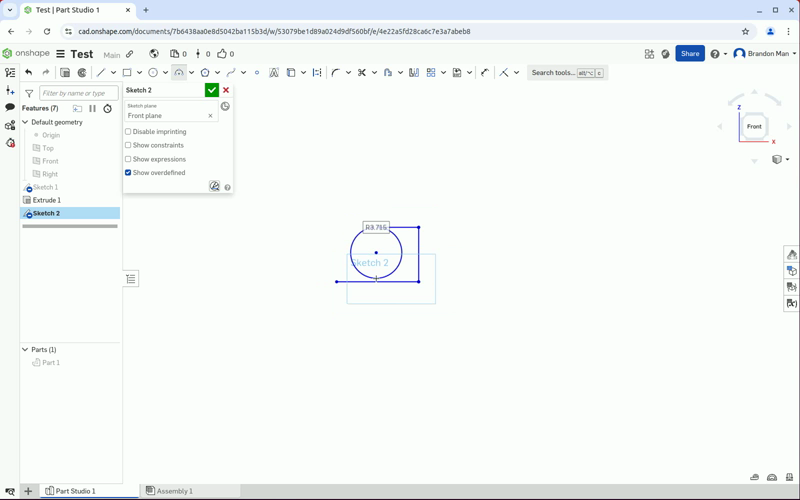
scroll(-6)
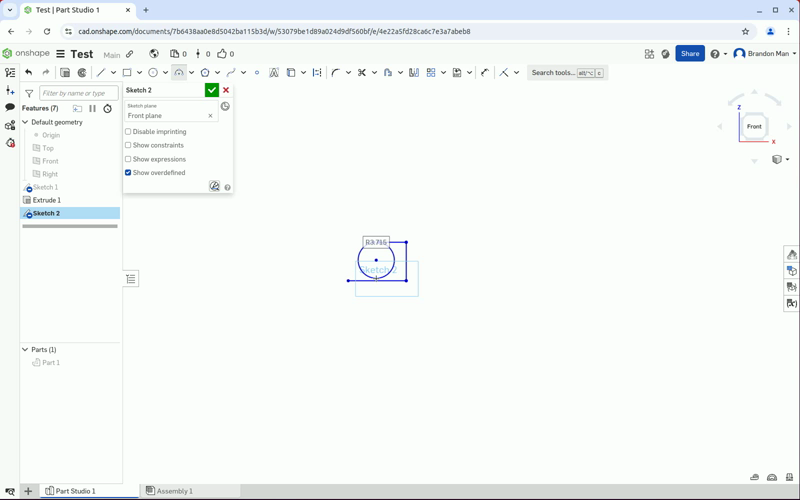
key_up(shift)
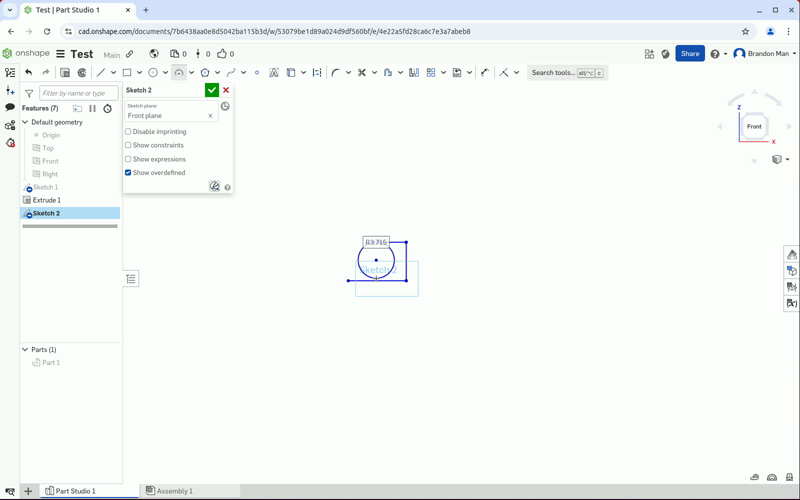
key(esc)
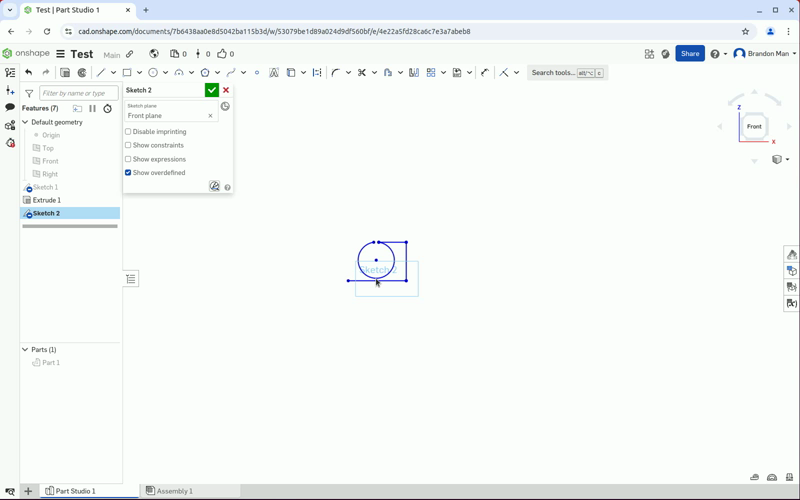
key(l)
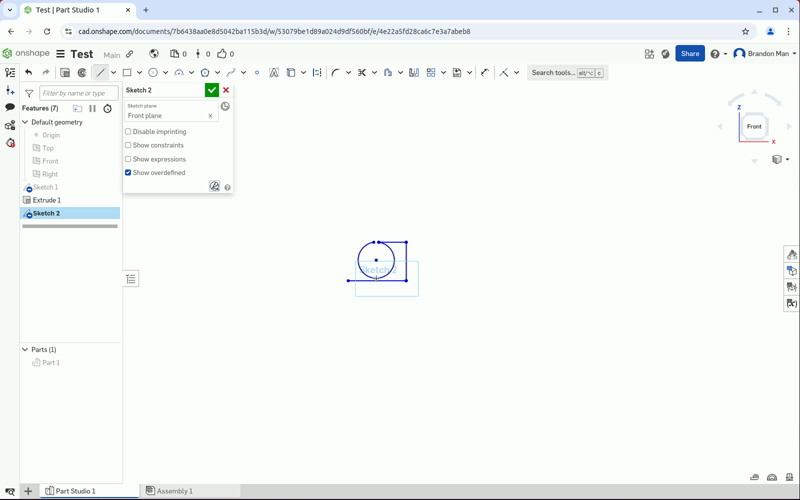
mouse_move(373, 242)
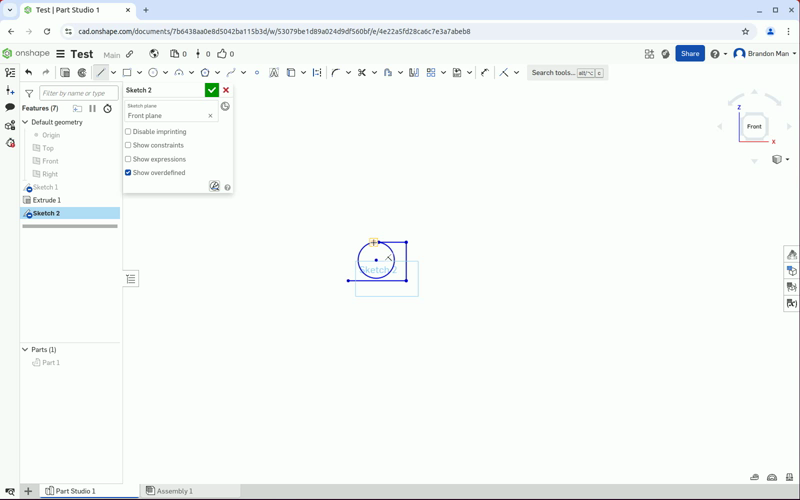
click(373, 242)
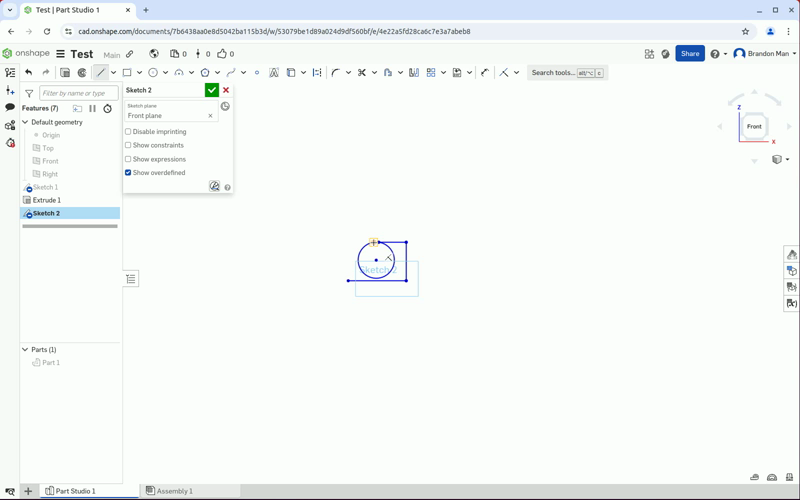
key_down(shift)
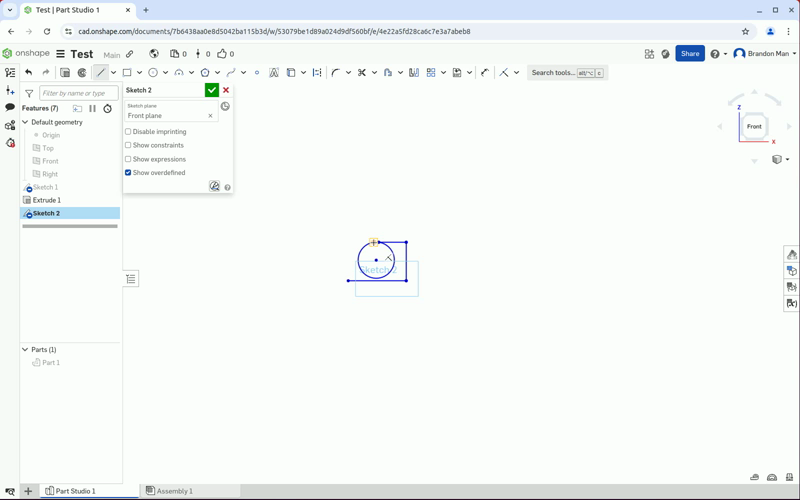
mouse_move(403, 242)
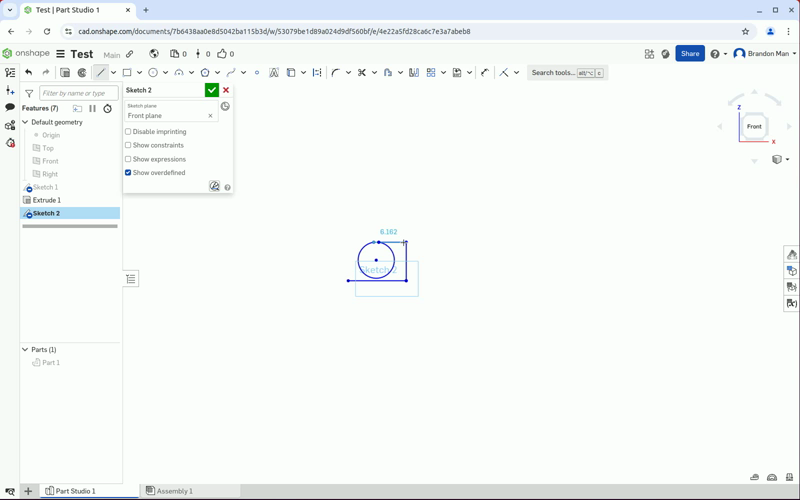
mouse_move(348, 242)
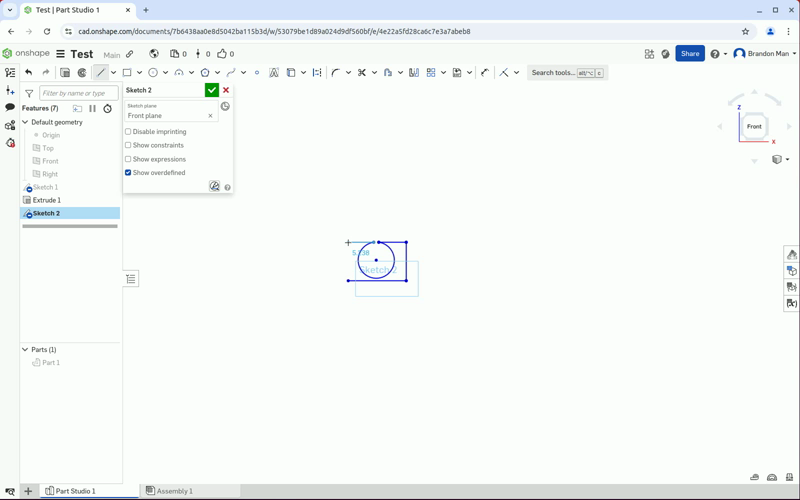
click(348, 242)
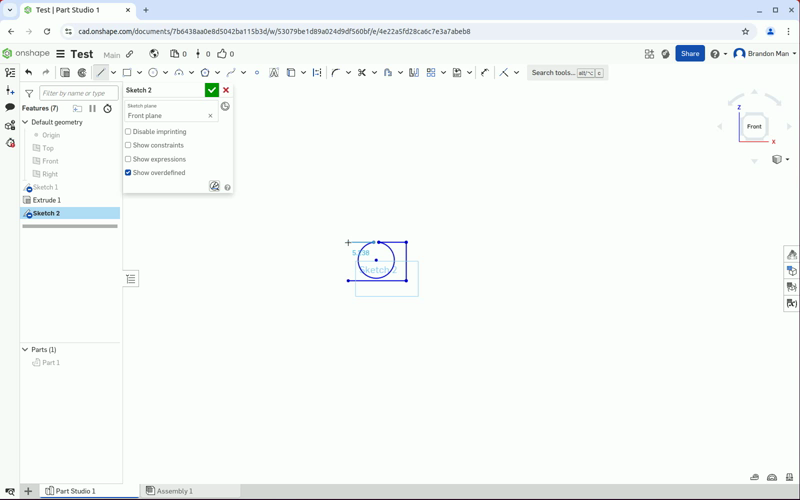
key_up(shift)
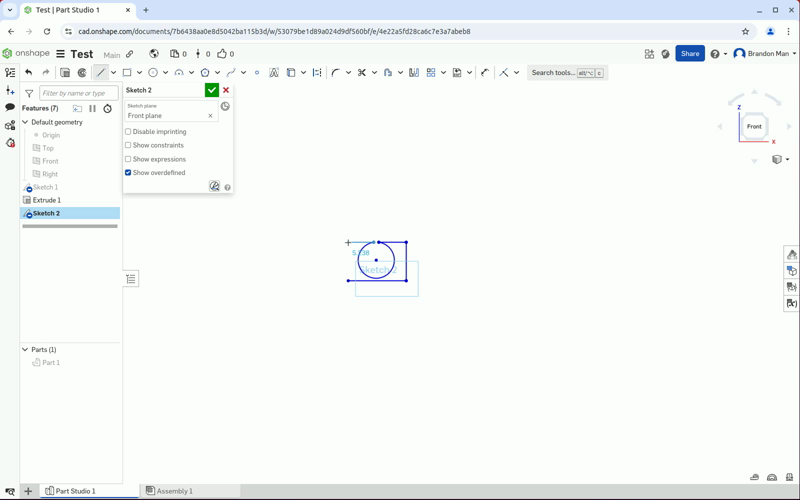
mouse_move(378, 242)
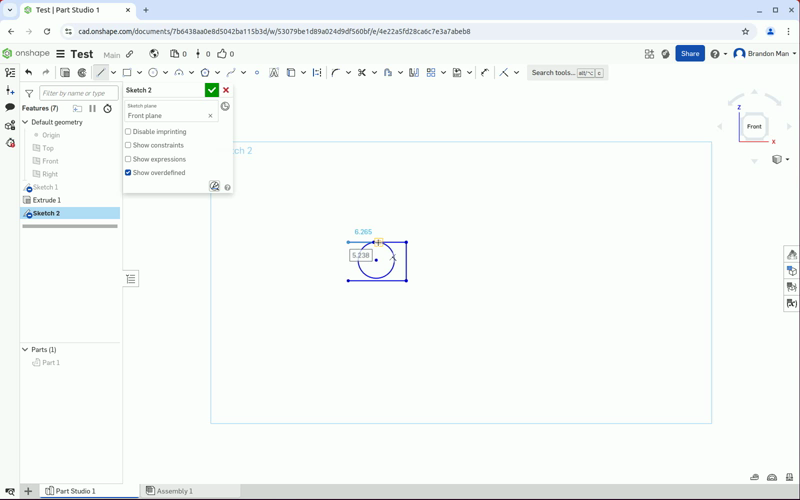
key_down(shift)
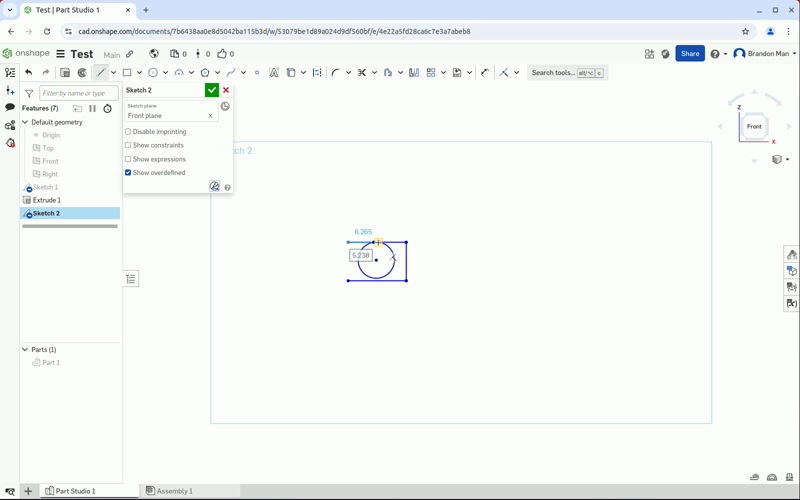
mouse_move(348, 280)
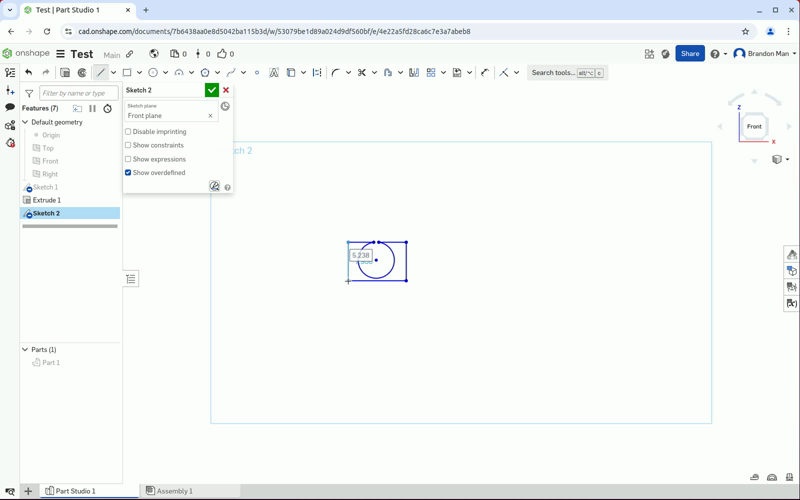
key_up(shift)
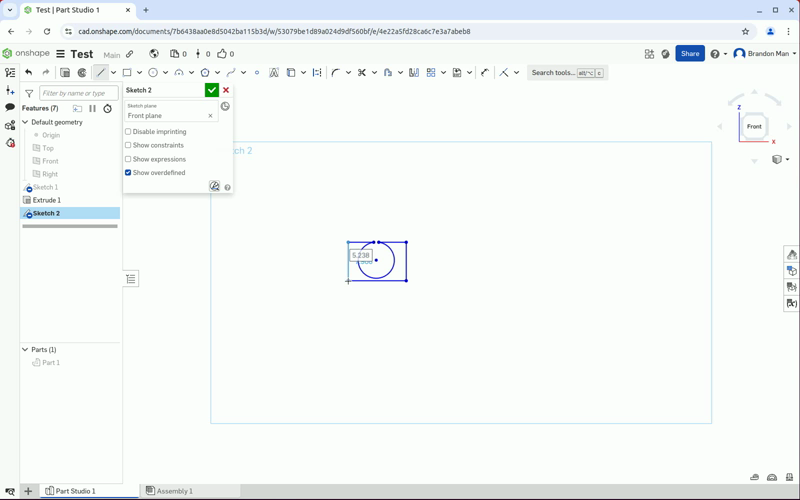
click(348, 280)
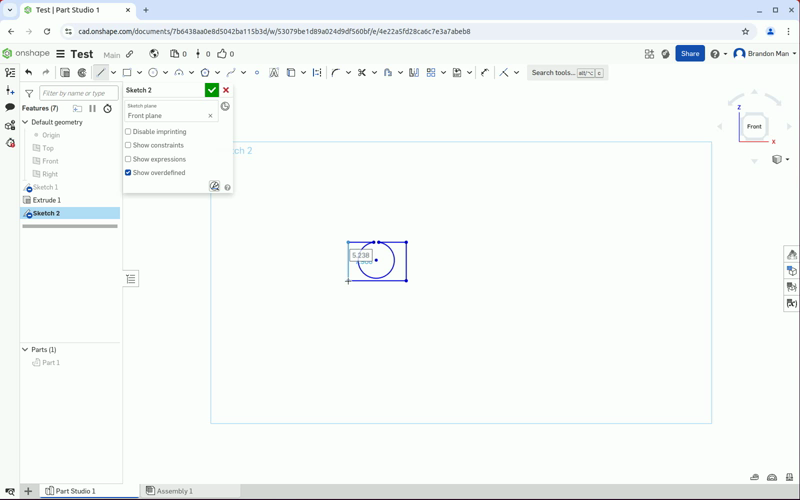
key(esc)
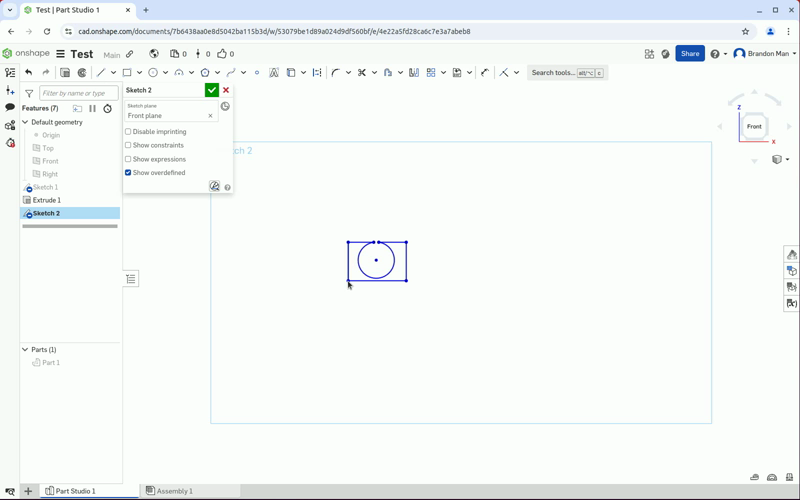
mouse_move(350, 272)
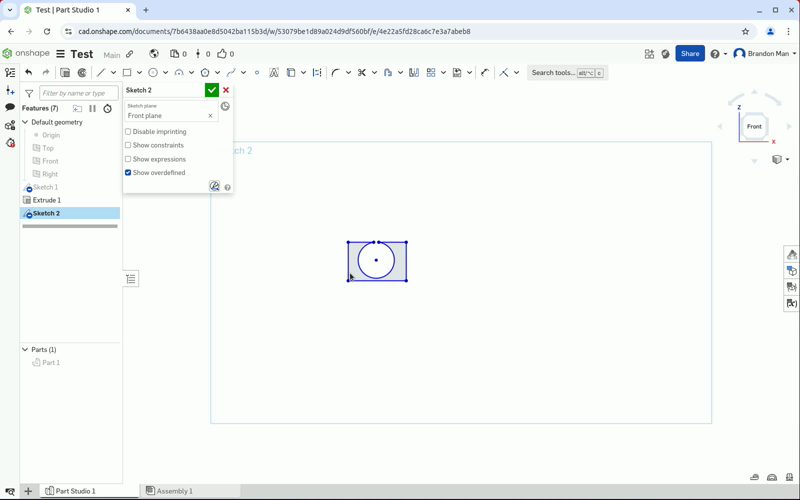
scroll(6)
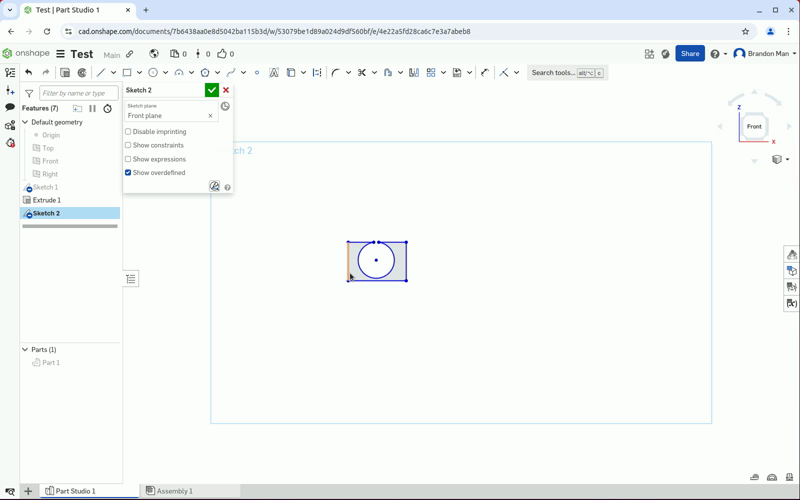
scroll(6)
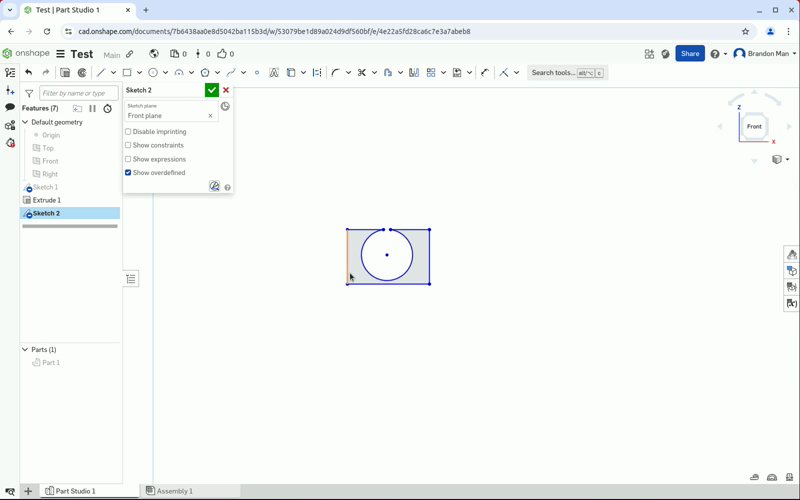
scroll(6)
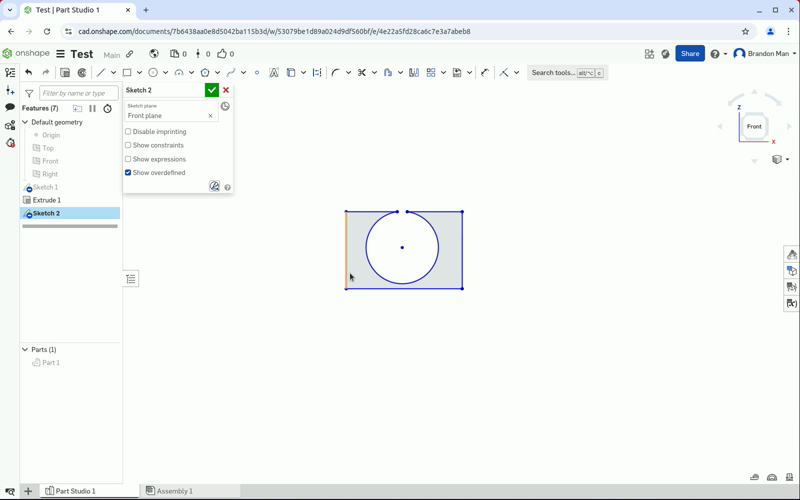
scroll(6)
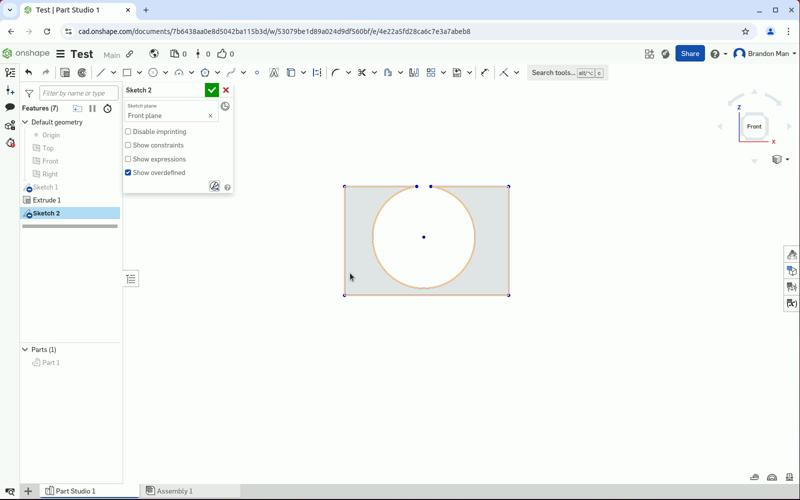
scroll(6)
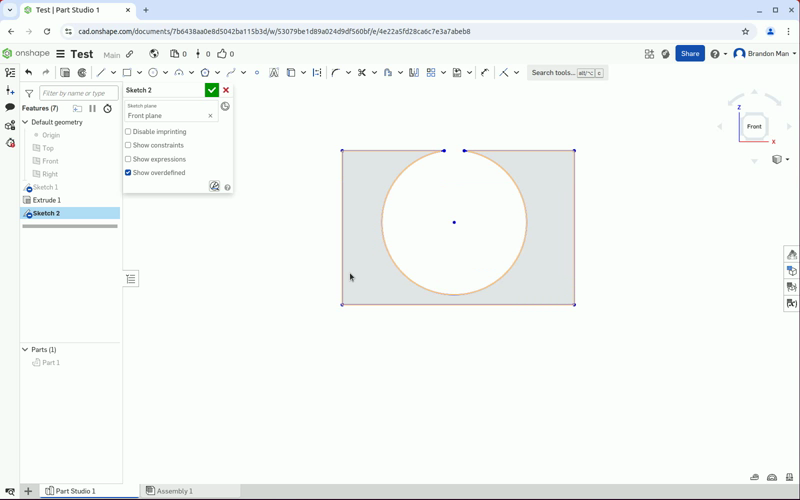
scroll(6)
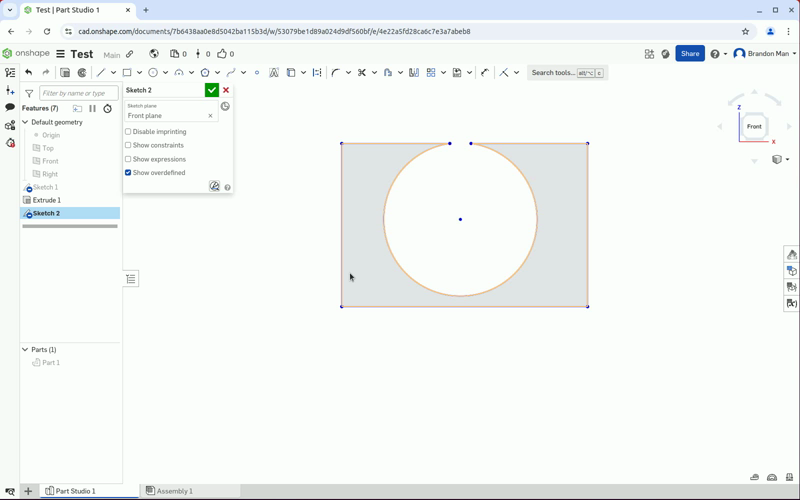
scroll(6)
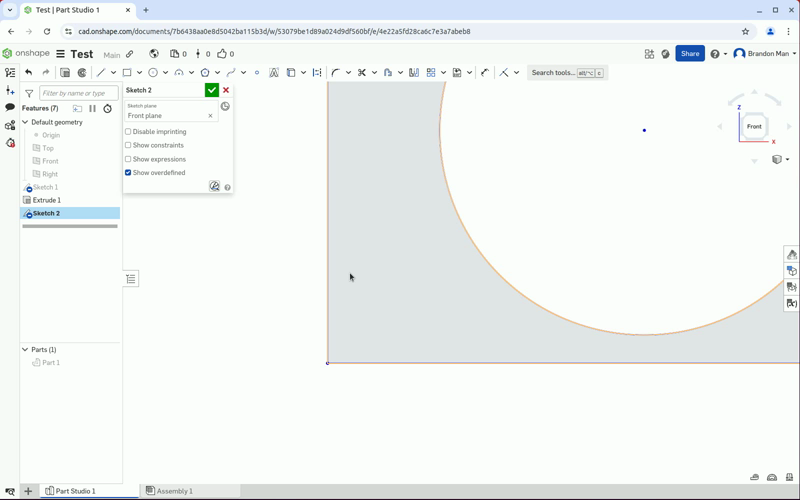
click(350, 272)
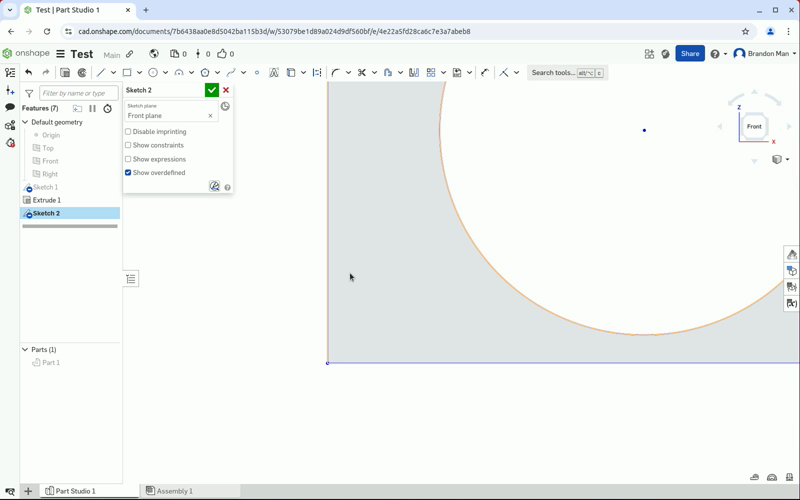
scroll(-6)
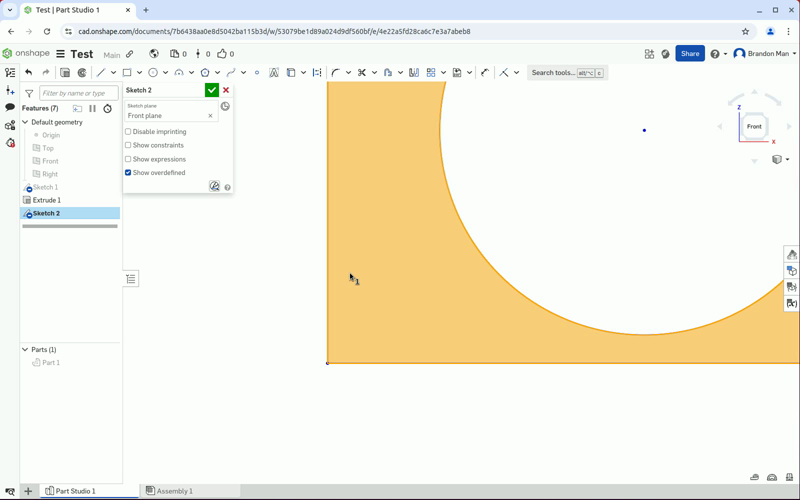
scroll(-6)
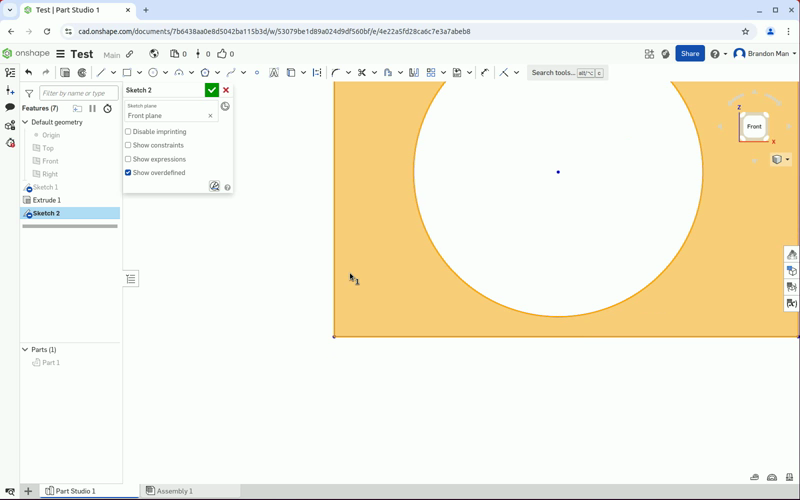
scroll(-6)
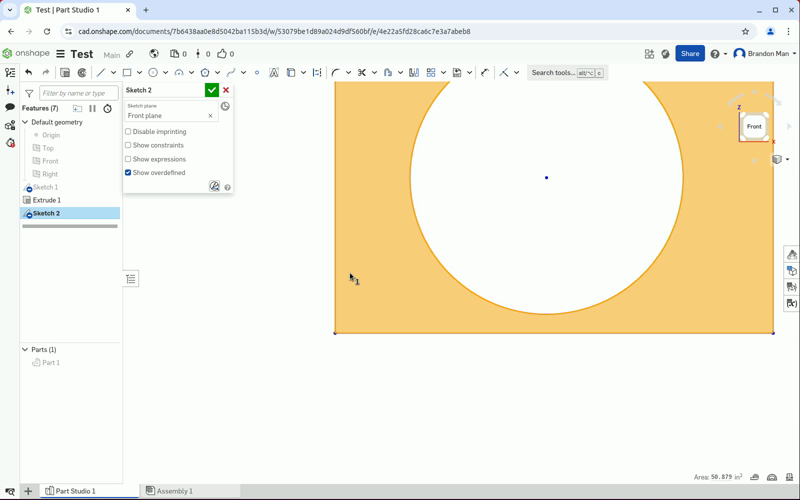
scroll(-6)
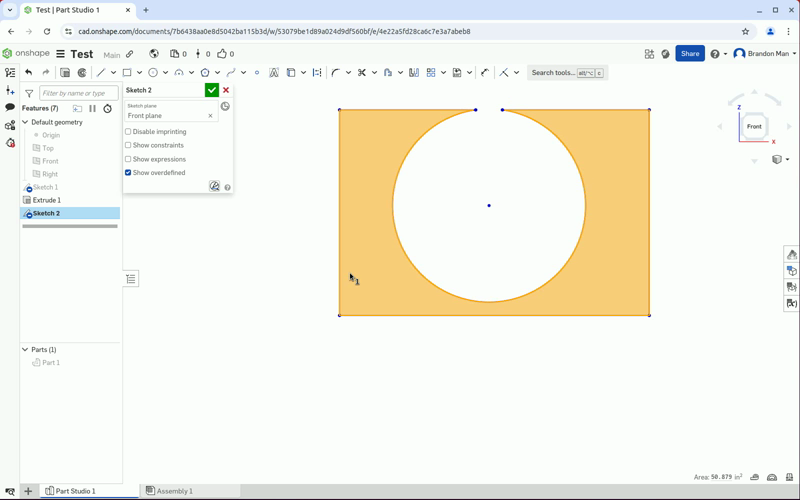
scroll(-6)
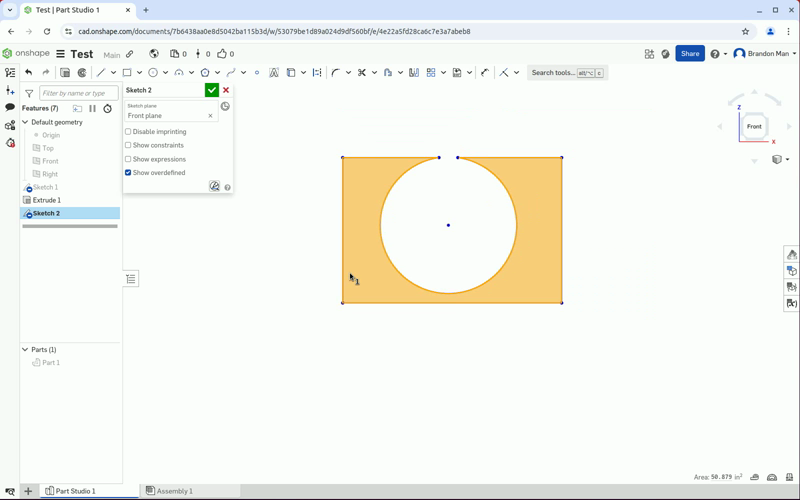
scroll(-6)
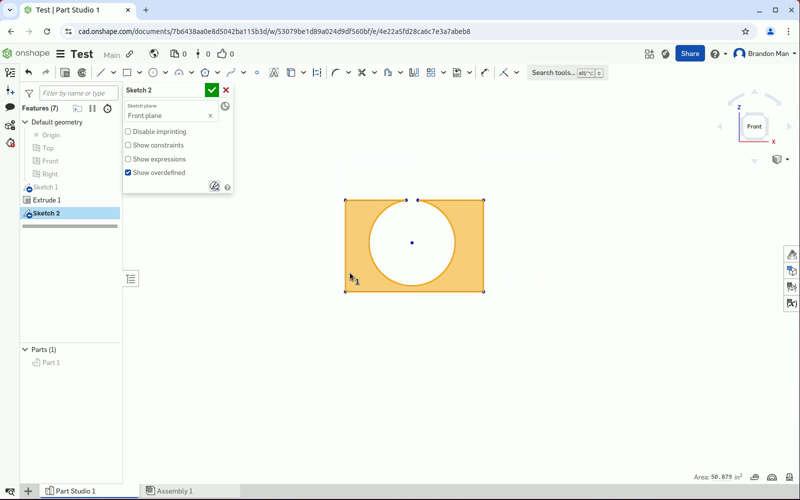
scroll(-6)
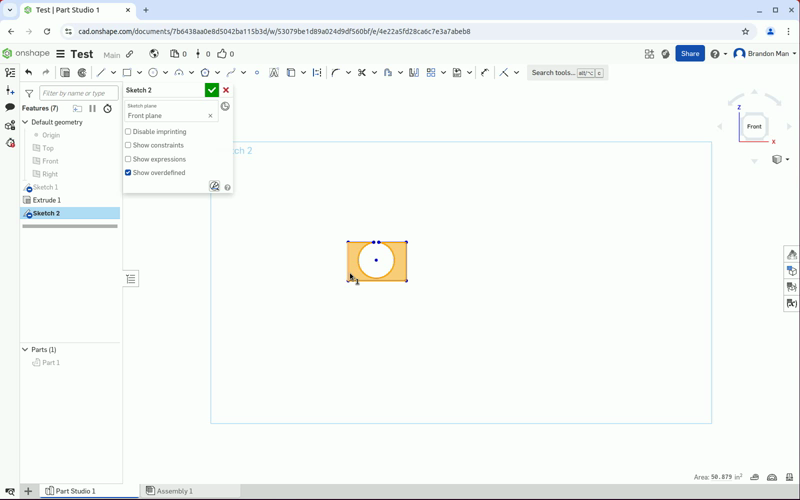
mouse_move(73, 352)
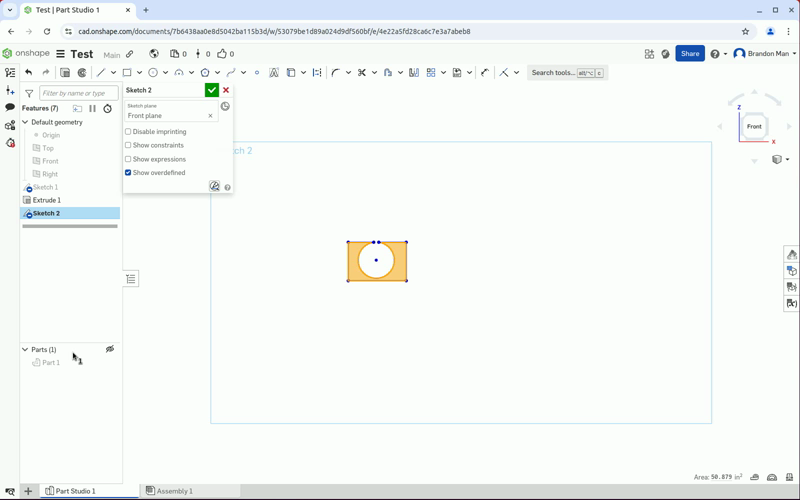
key(shift+y)
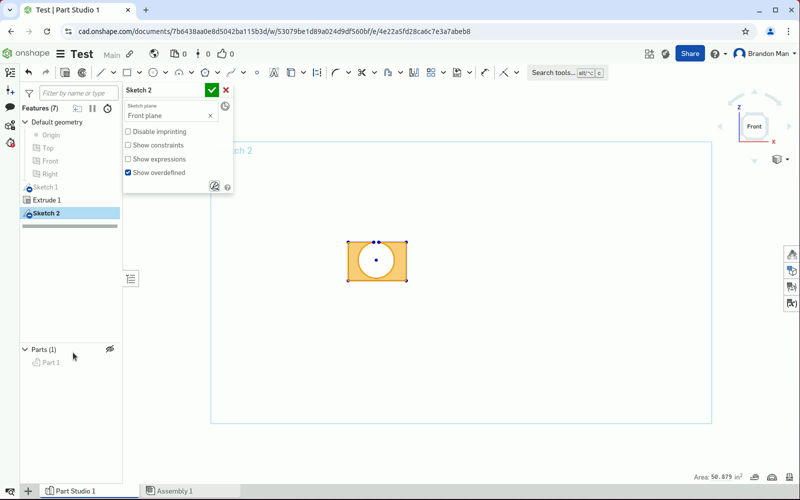
key(shift+e)
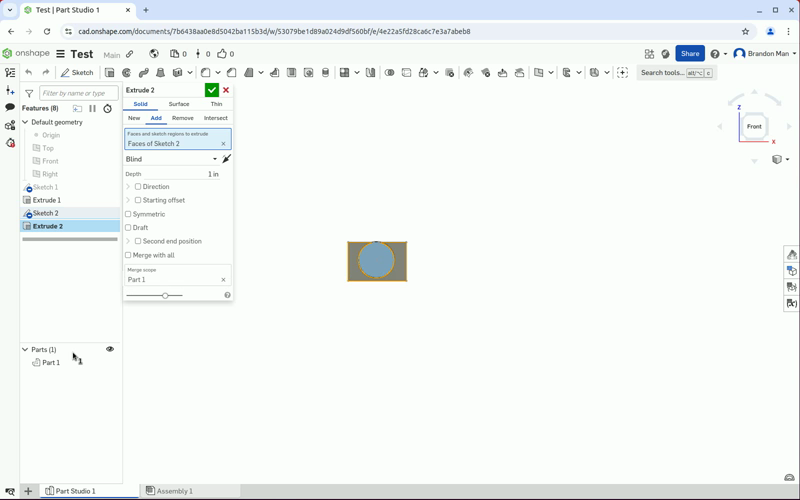
mouse_move(143, 106)
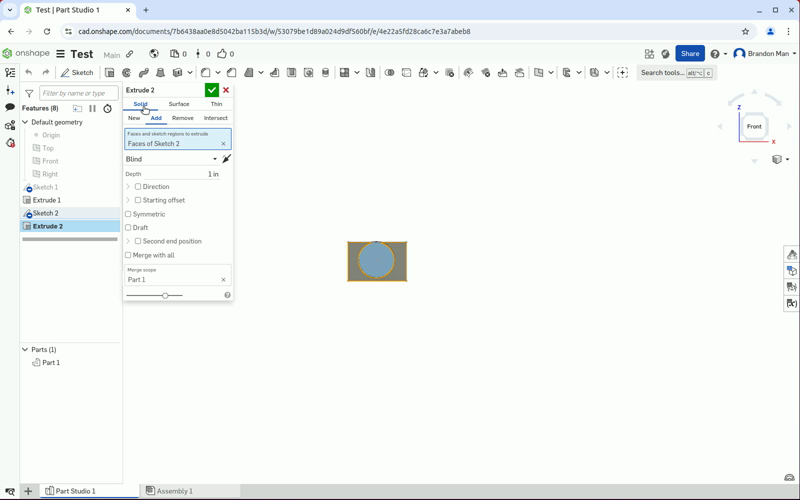
click(143, 106)
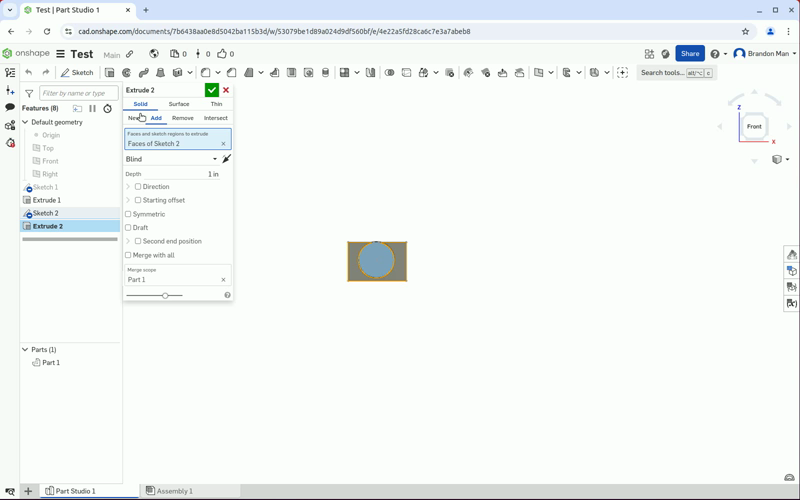
mouse_move(137, 120)
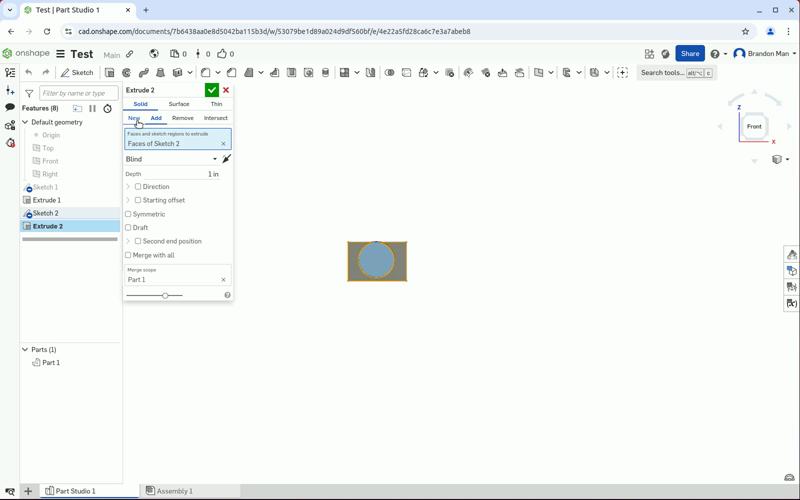
click(137, 120)
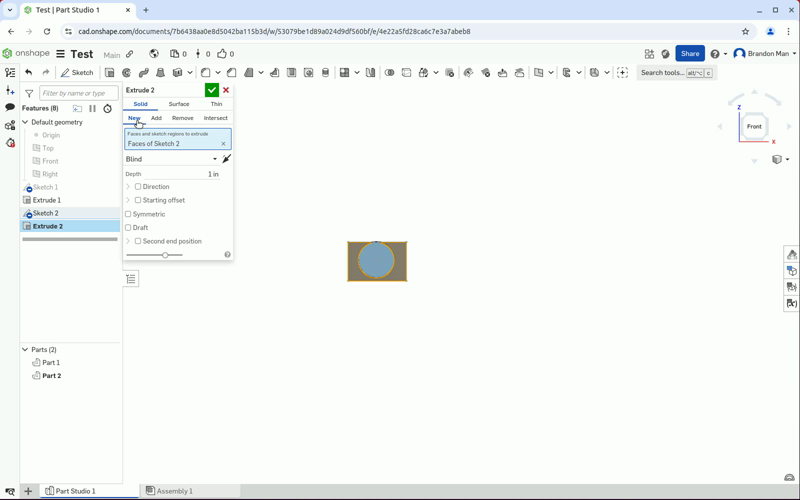
key(tab, 4)
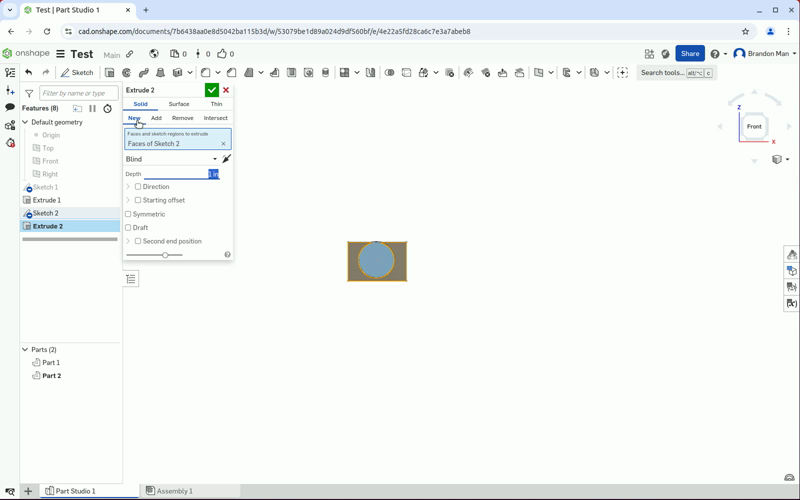
text(3.851)
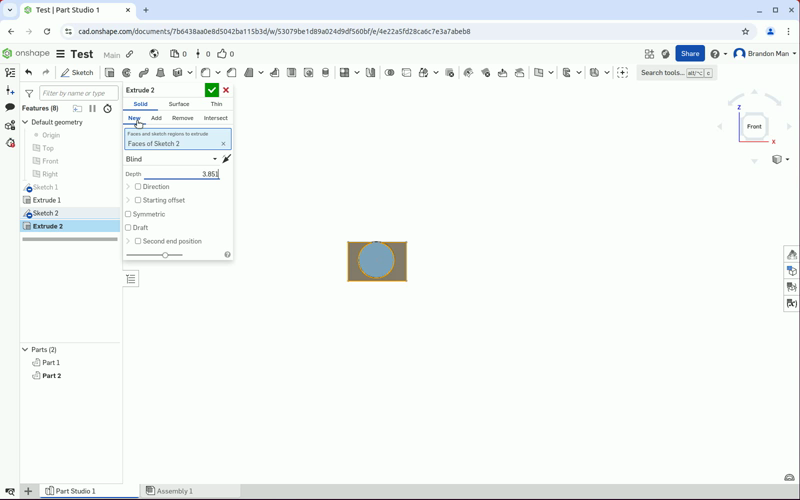
key(enter)
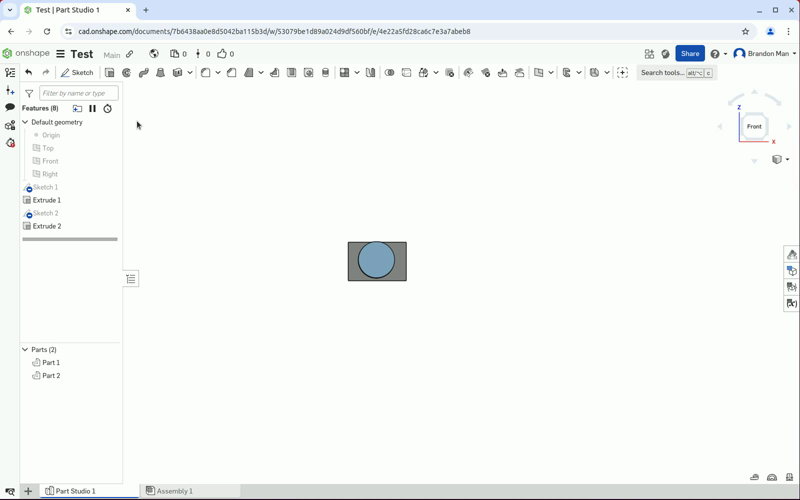
key(shift+h)
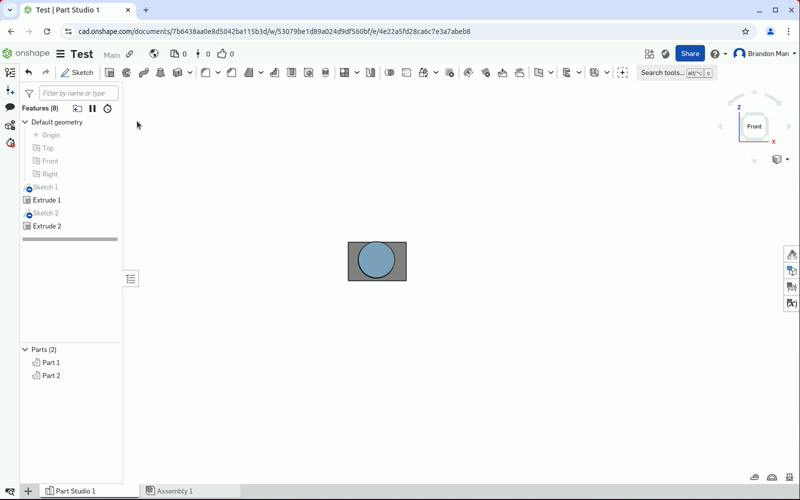
key(shift+h)
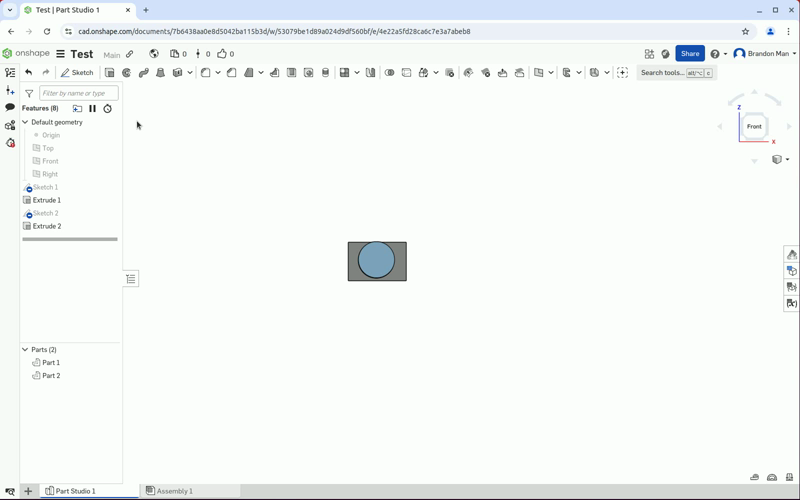
mouse_move(73, 189)
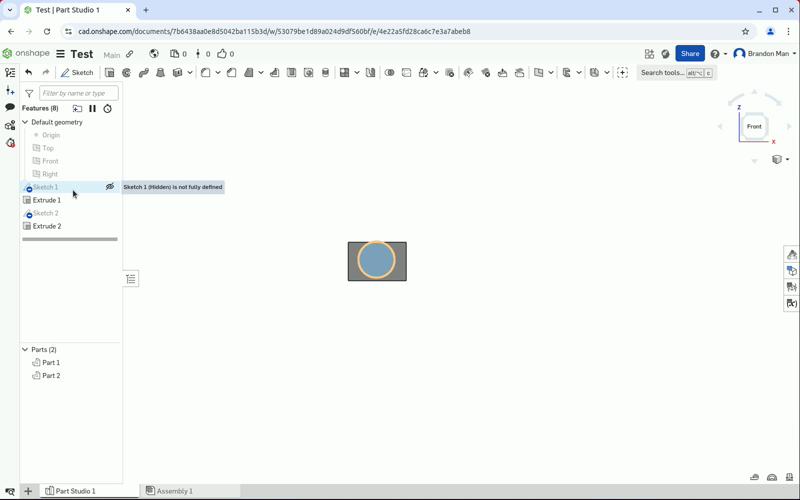
click(73, 189)
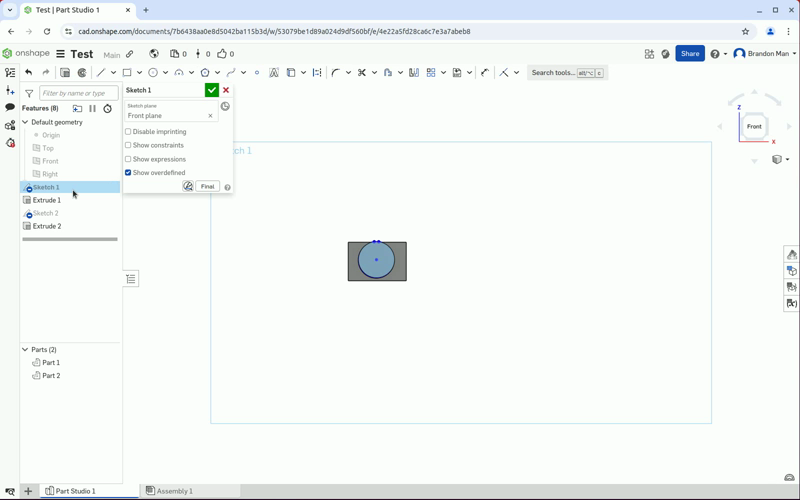
mouse_move(229, 92)
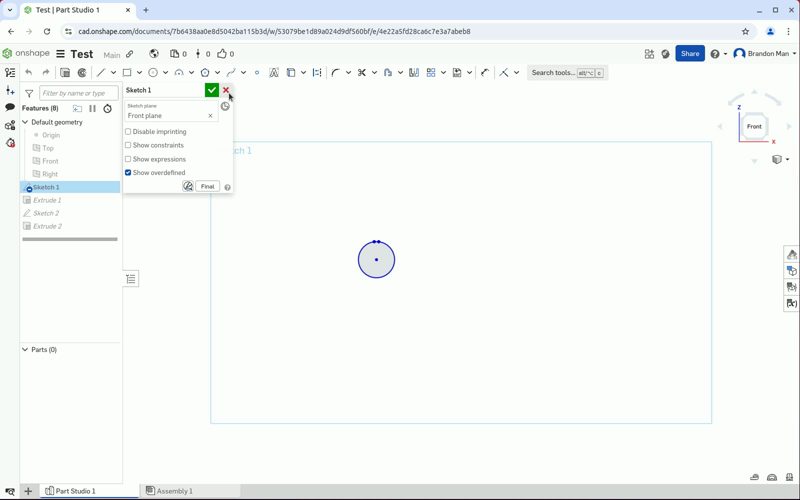
click(229, 92)
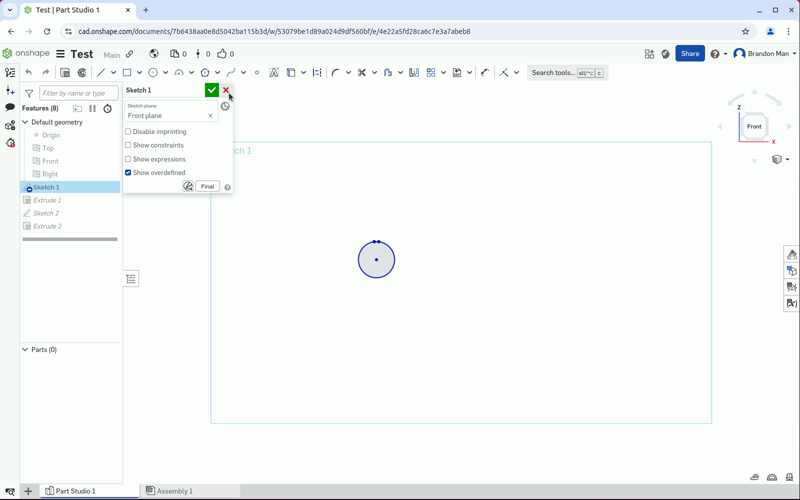
key(shift+s)
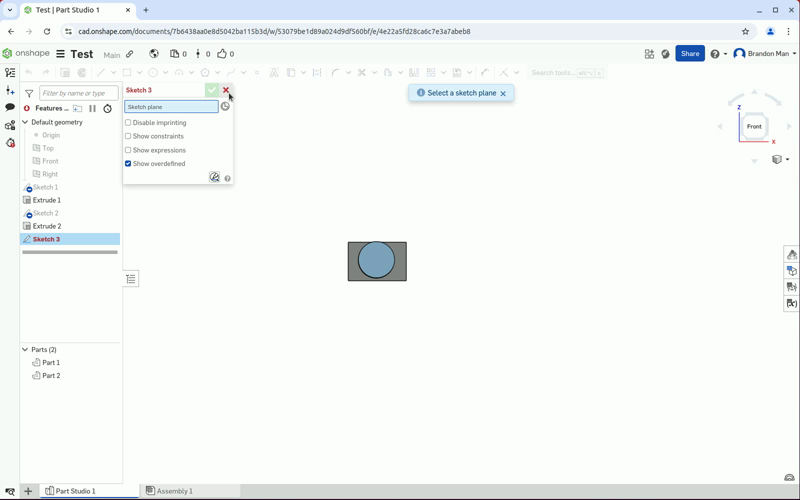
mouse_move(73, 163)
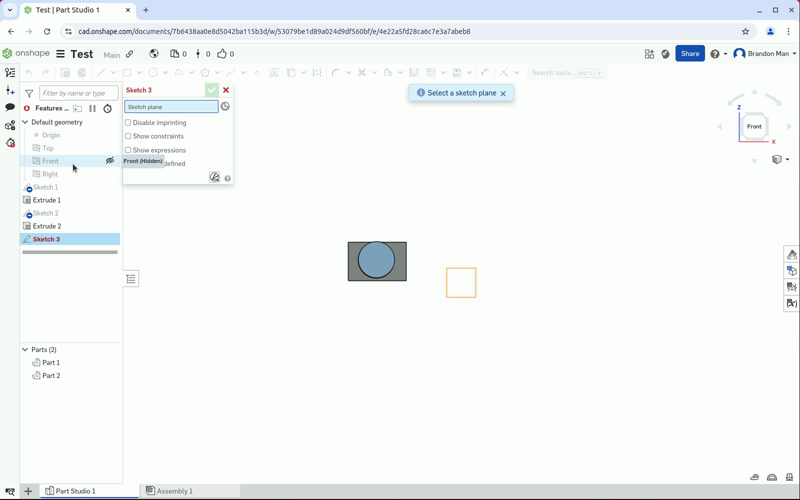
click(73, 163)
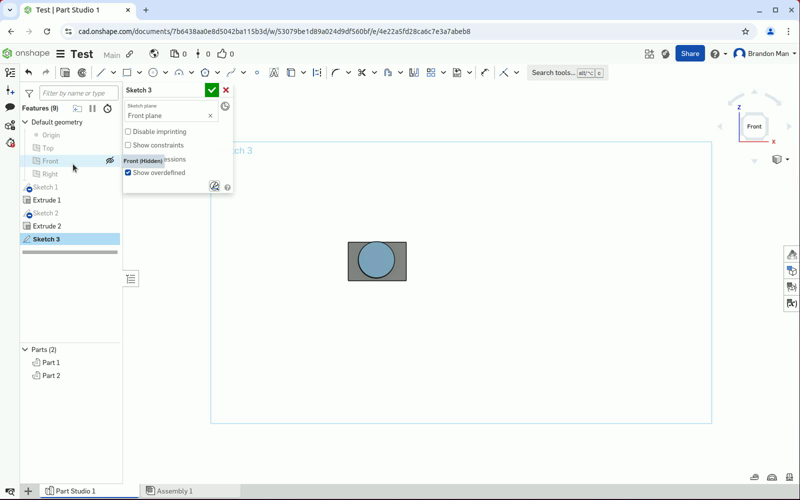
mouse_move(73, 352)
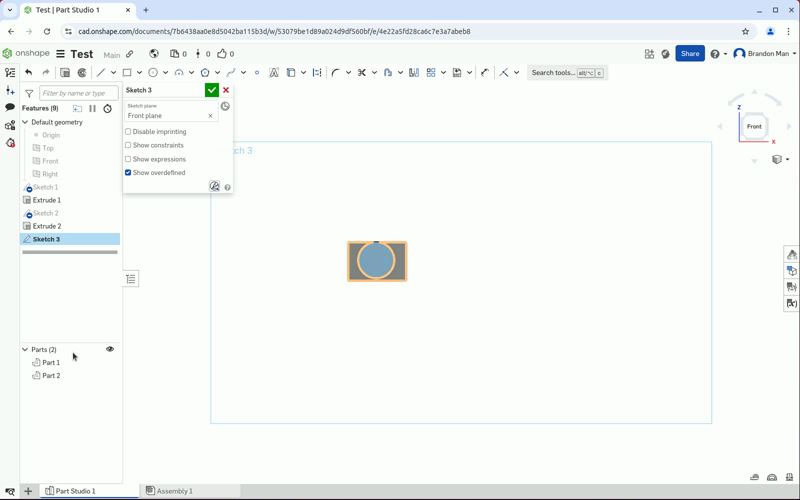
key(y)
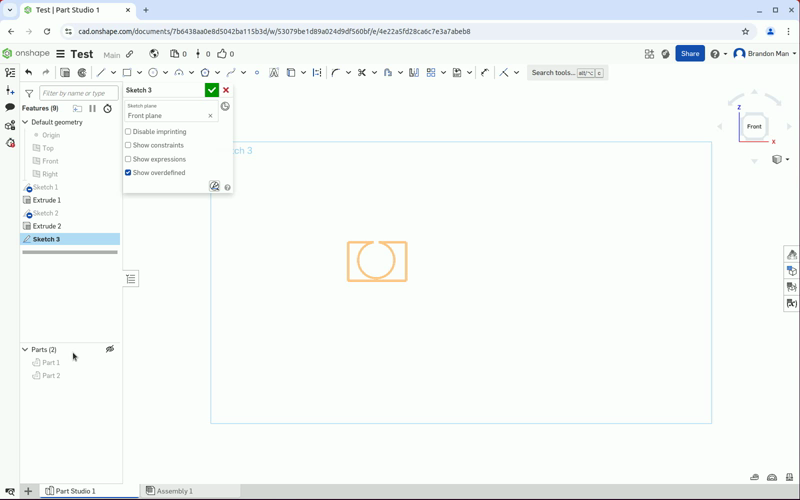
key(l)
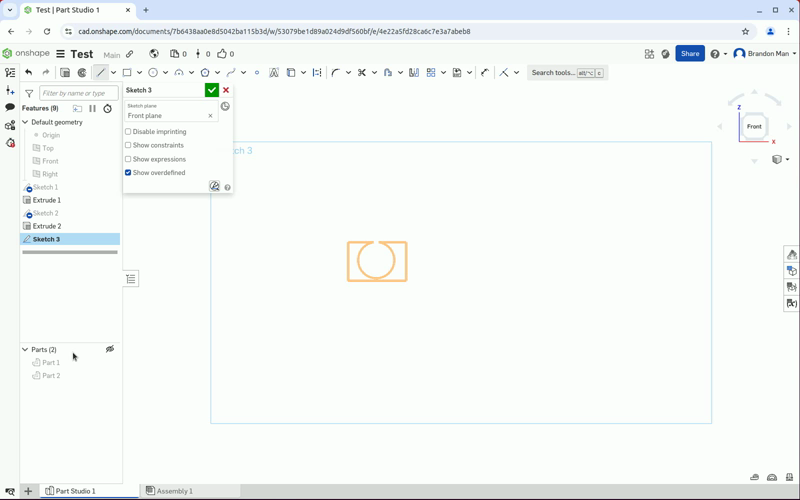
key_down(shift)
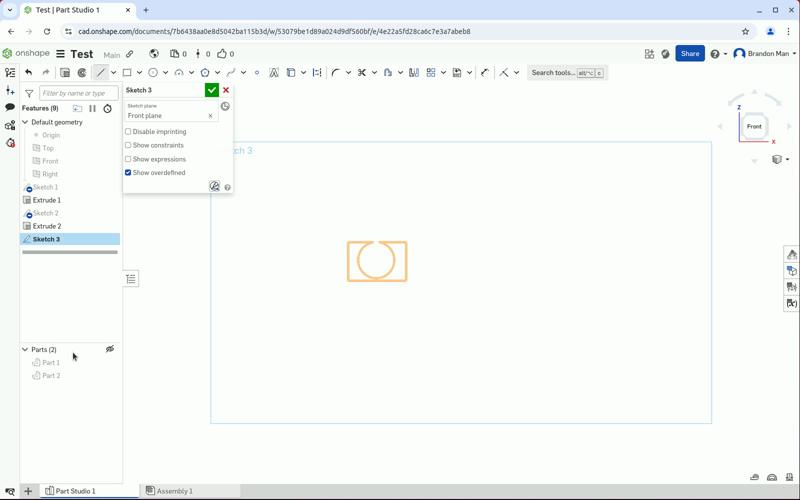
mouse_move(374, 241)
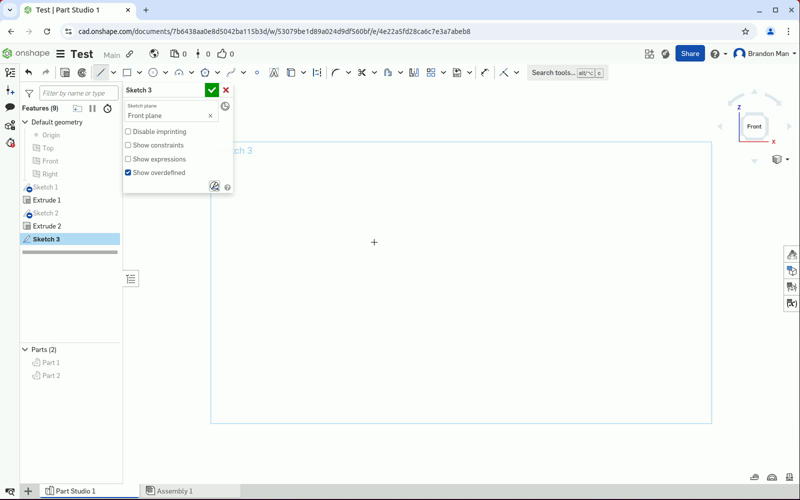
click(374, 241)
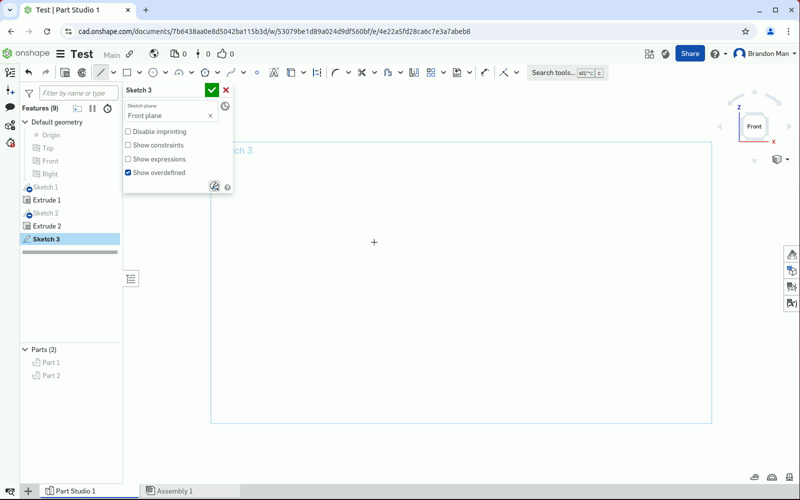
key_up(shift)
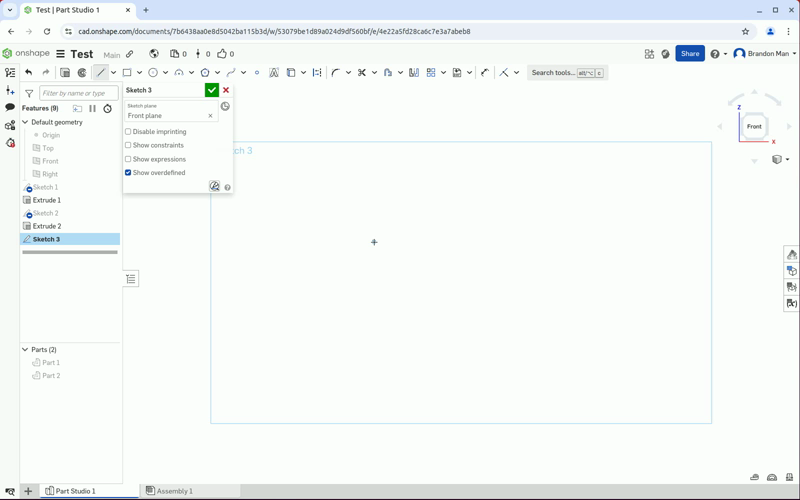
key_down(shift)
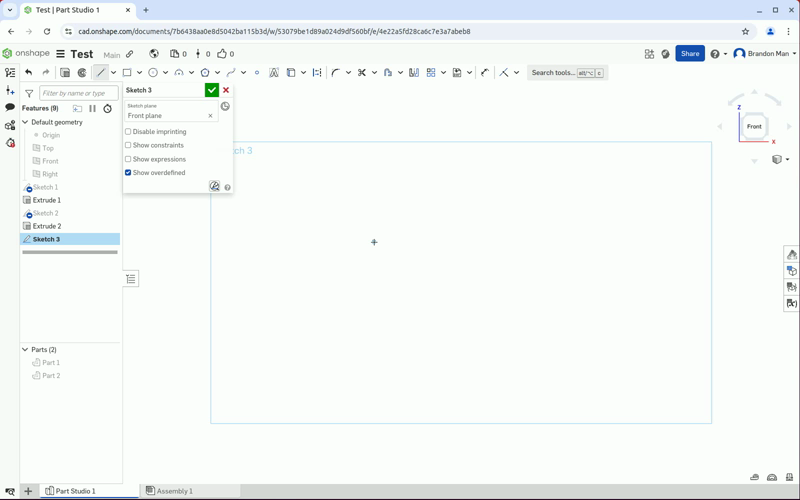
mouse_move(404, 241)
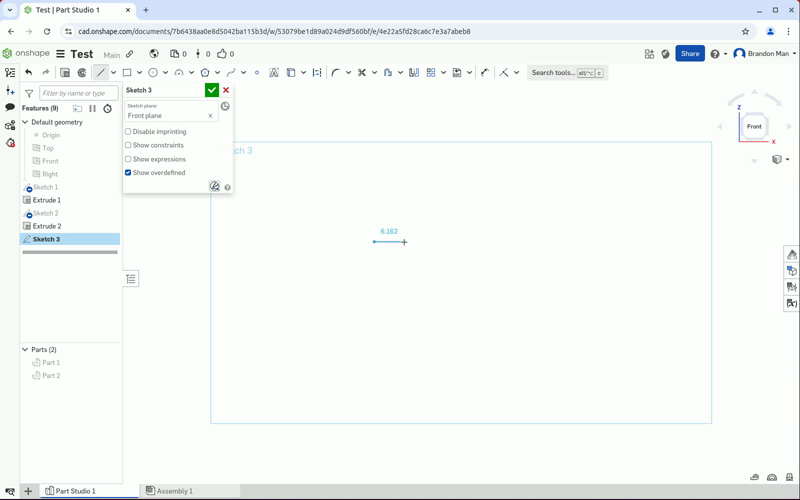
mouse_move(379, 241)
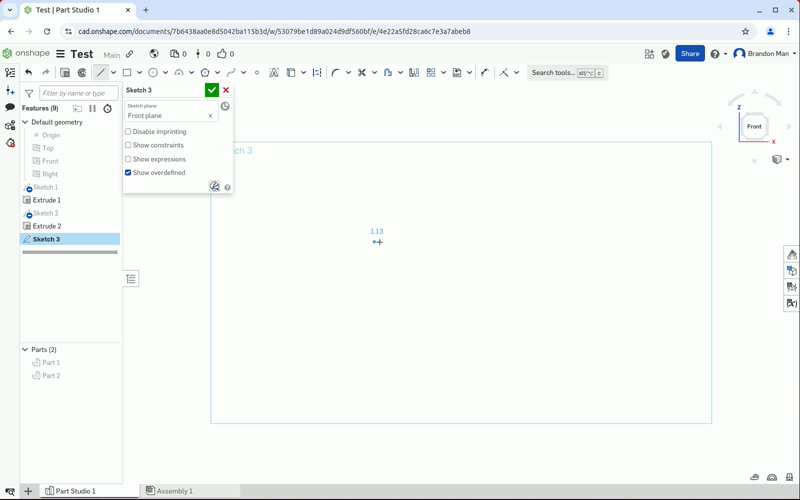
scroll(6)
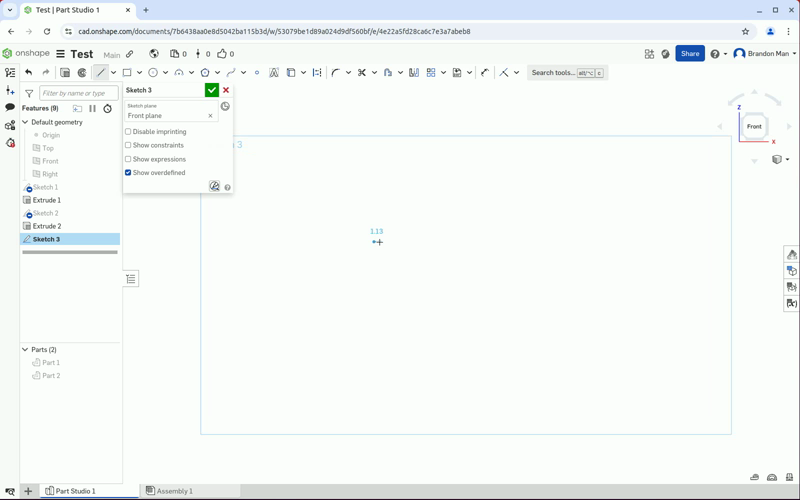
scroll(6)
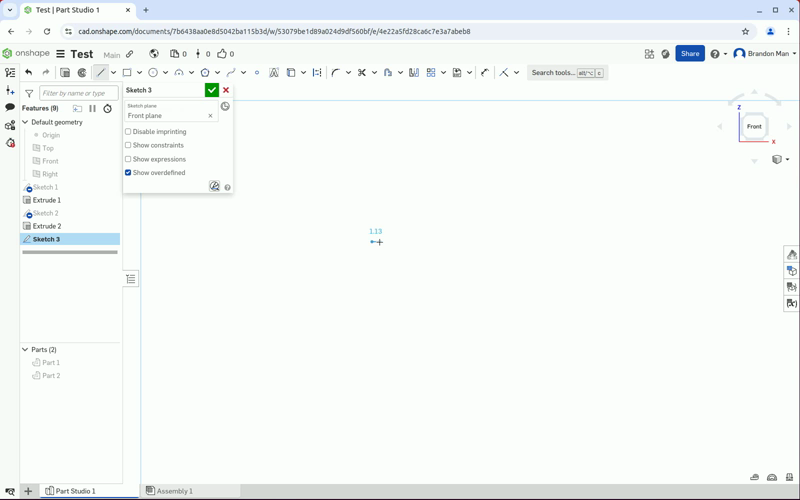
scroll(6)
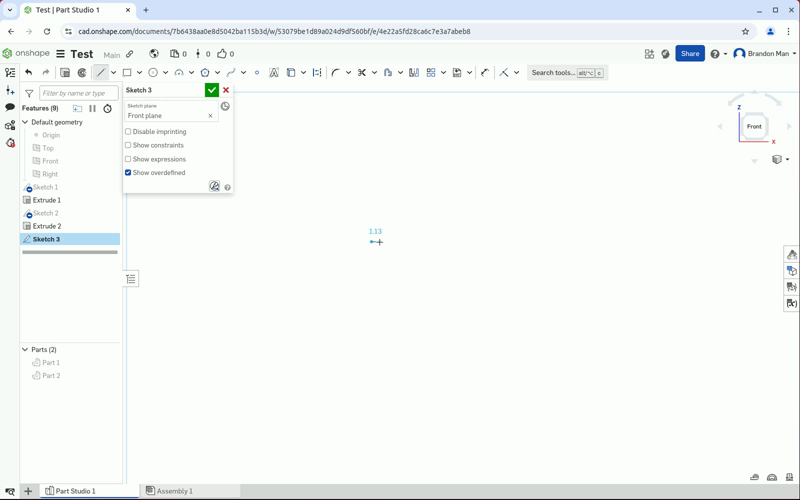
scroll(6)
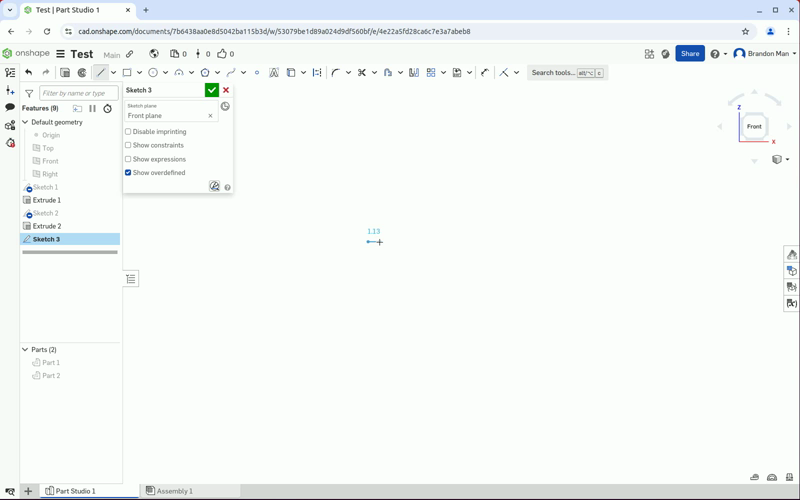
scroll(6)
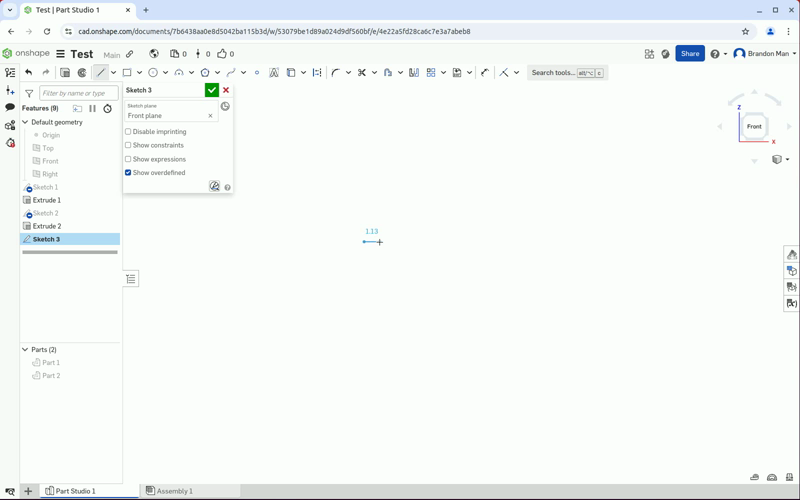
scroll(6)
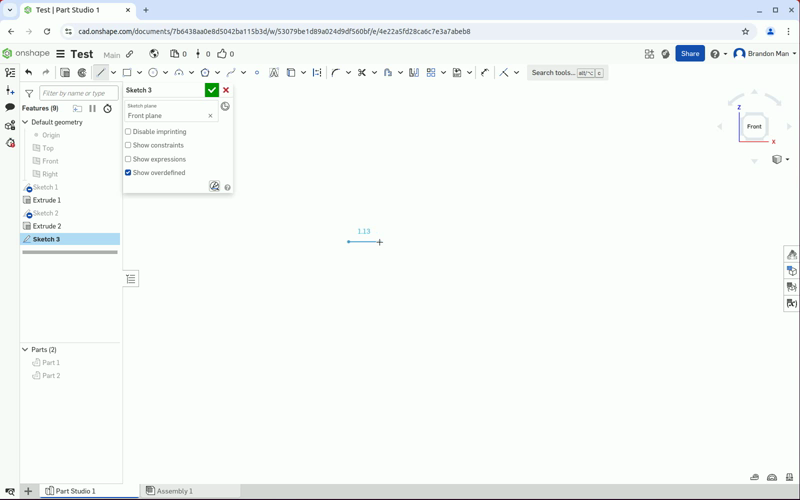
scroll(6)
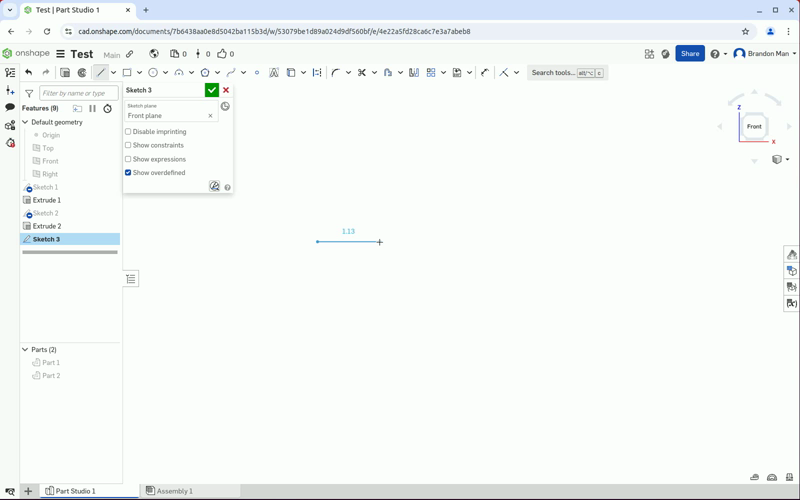
click(379, 241)
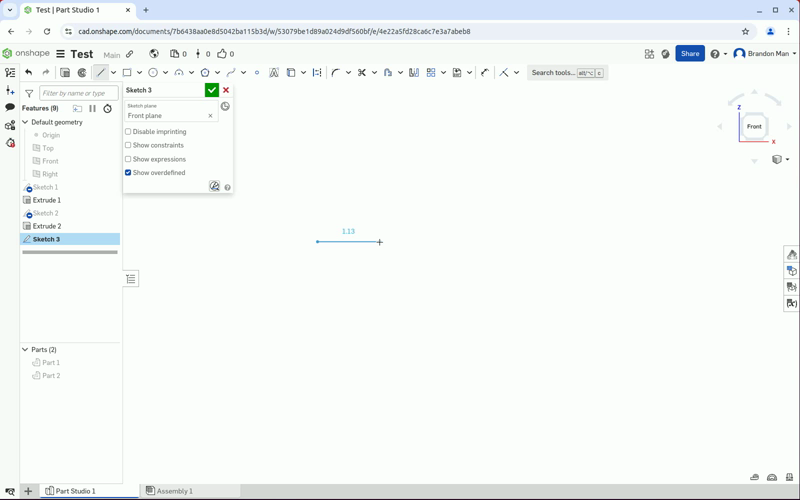
scroll(-6)
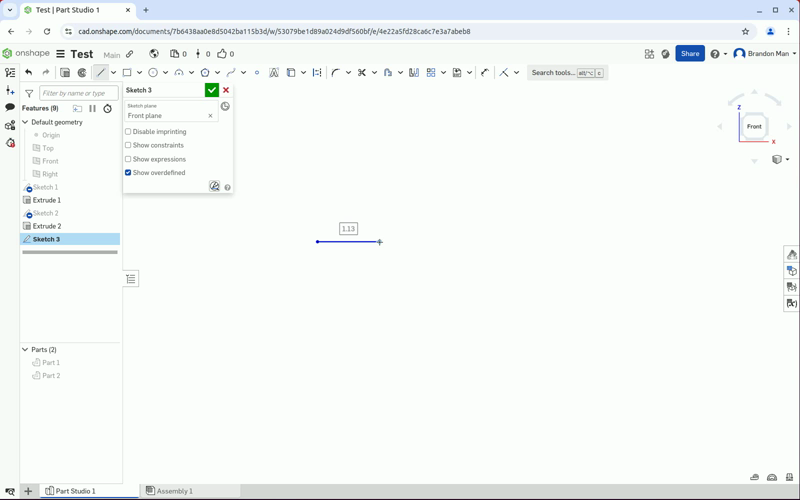
scroll(-6)
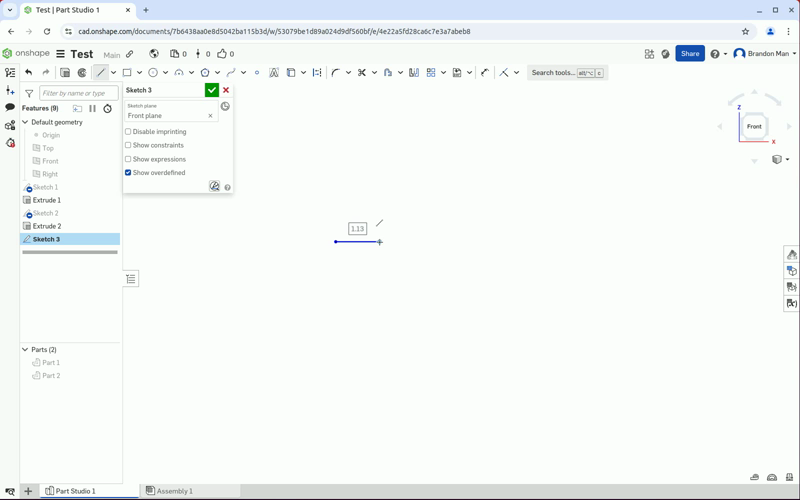
scroll(-6)
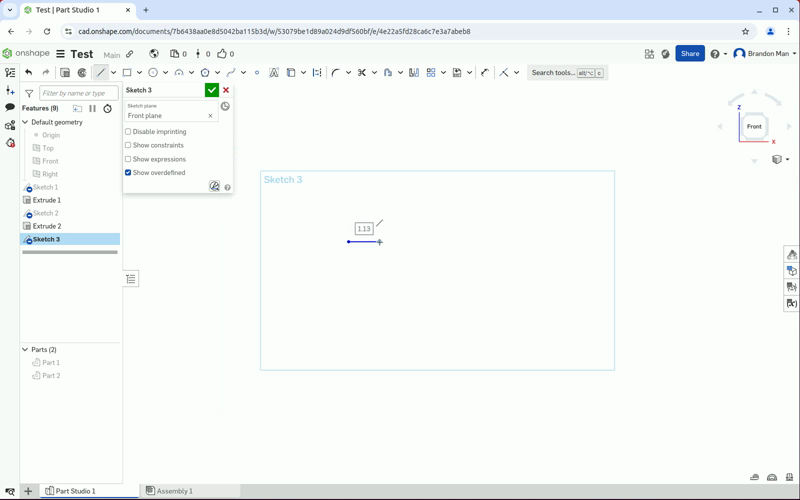
scroll(-6)
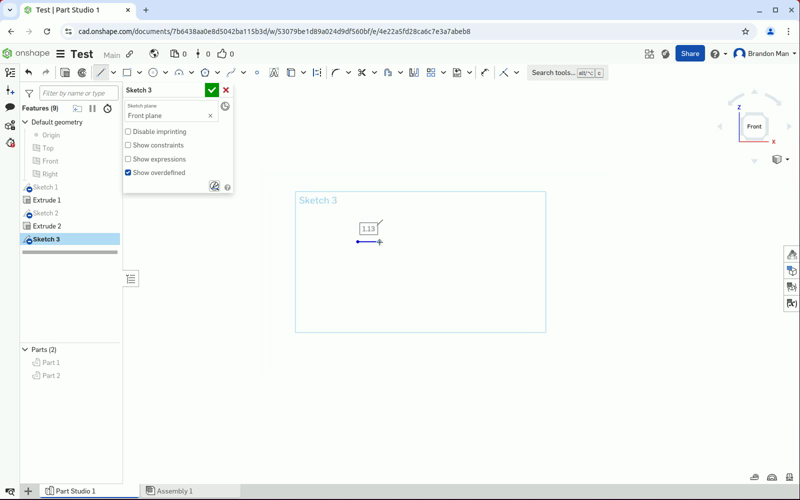
scroll(-6)
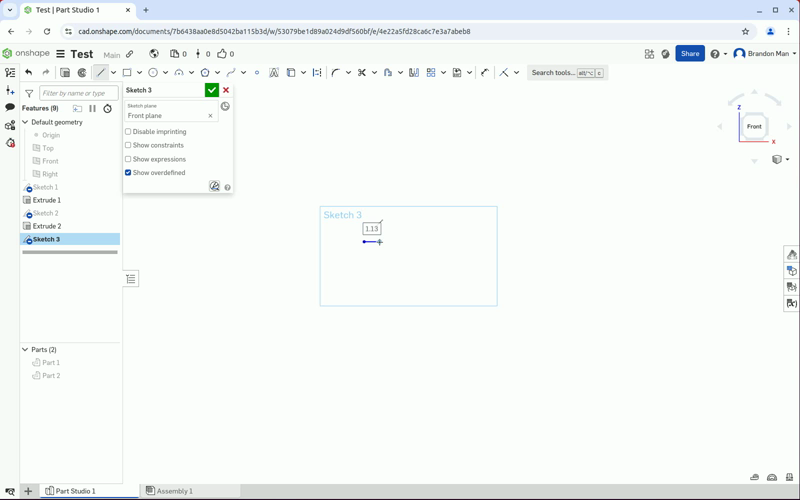
scroll(-6)
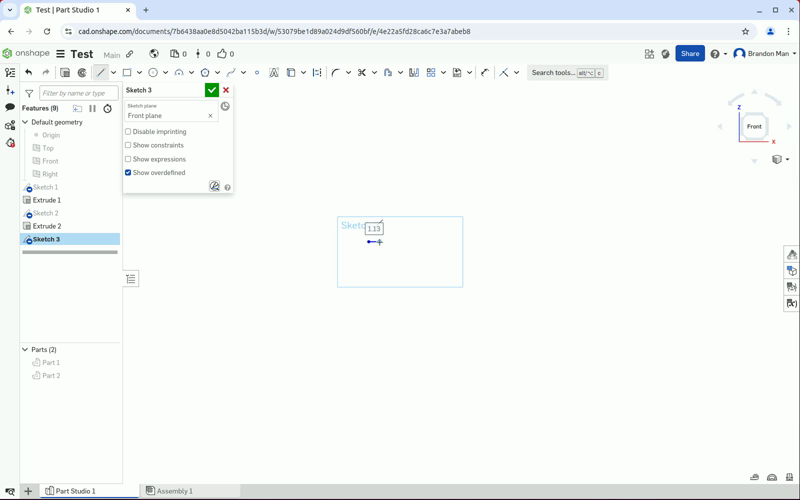
scroll(-6)
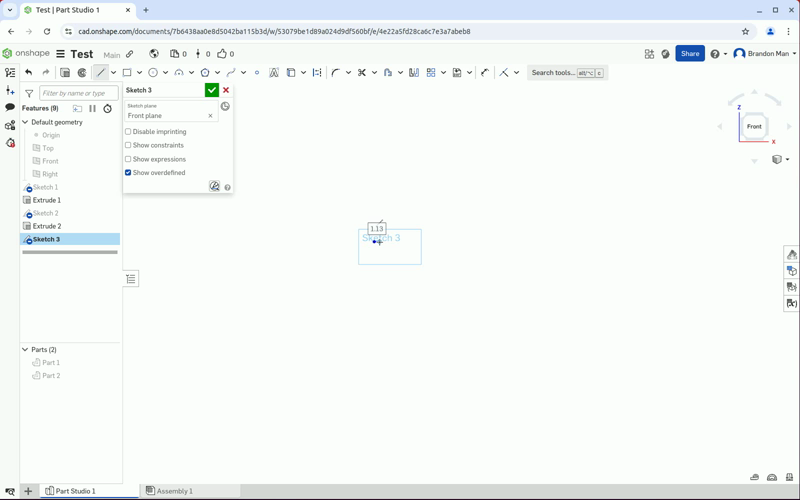
key_up(shift)
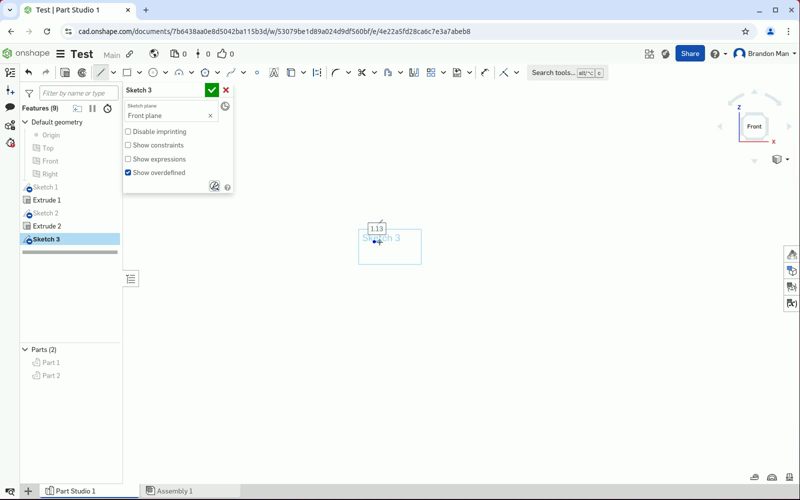
key(esc)
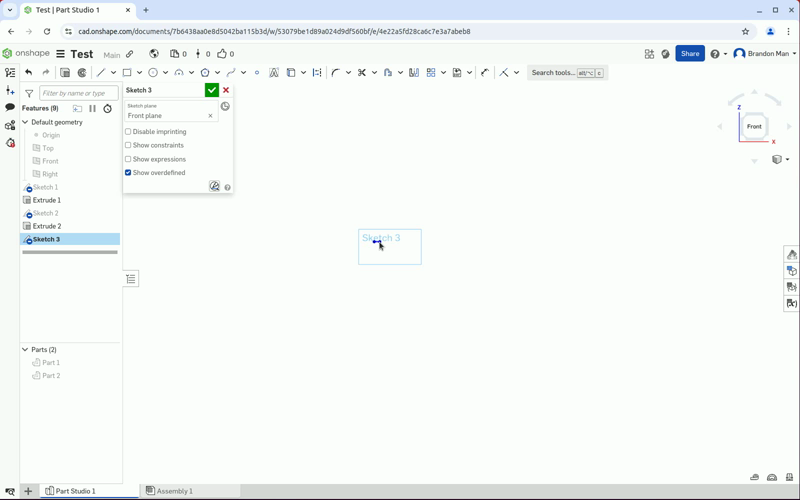
key(a)
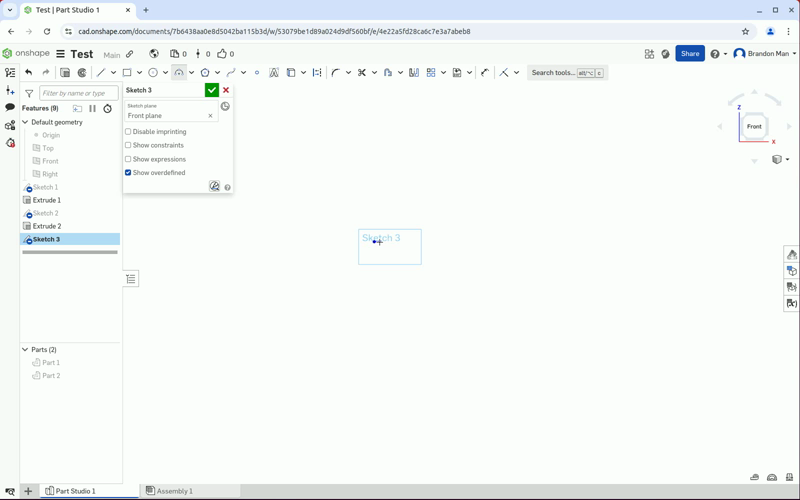
mouse_move(379, 241)
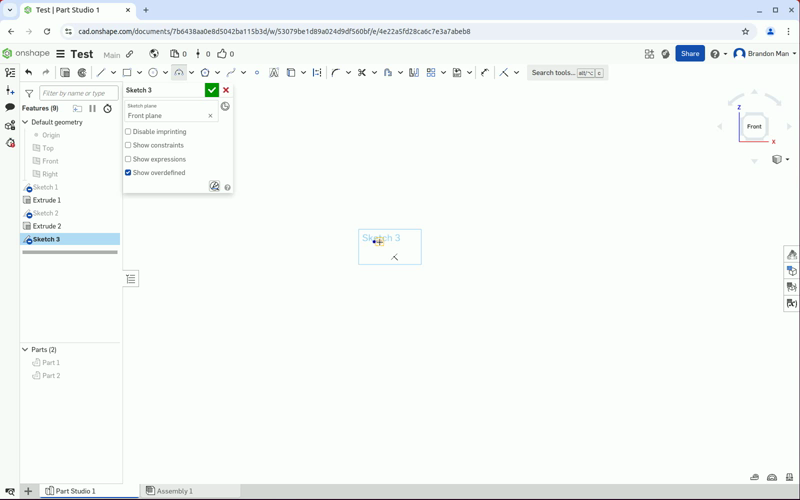
click(379, 241)
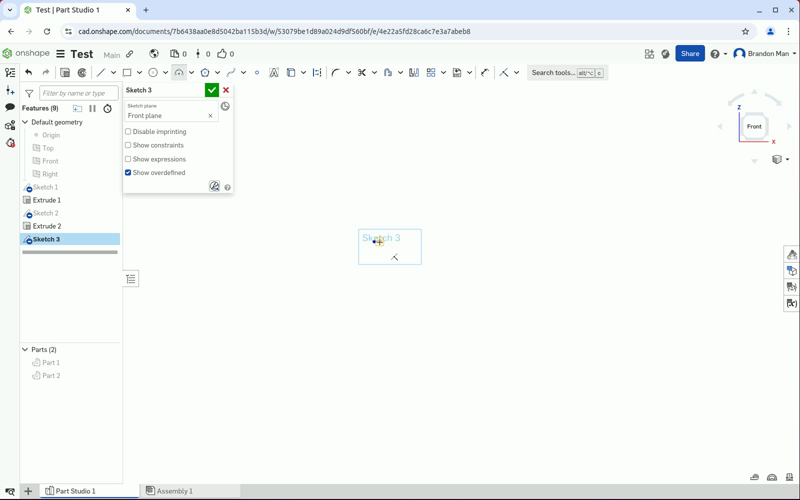
mouse_move(374, 241)
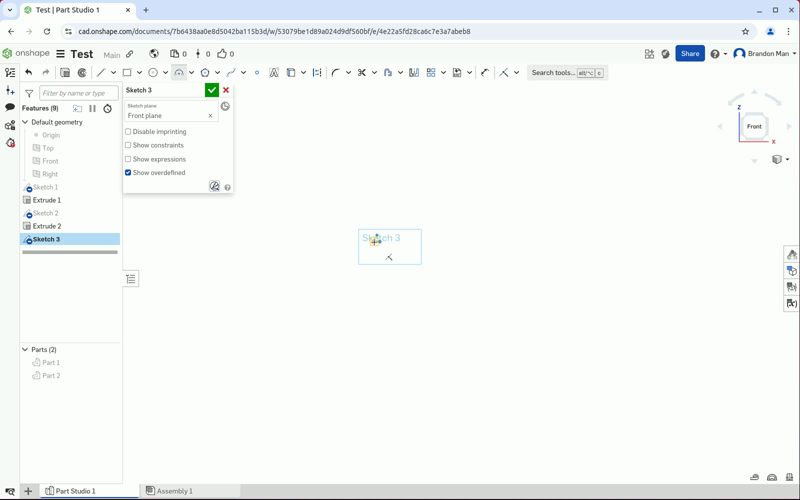
scroll(6)
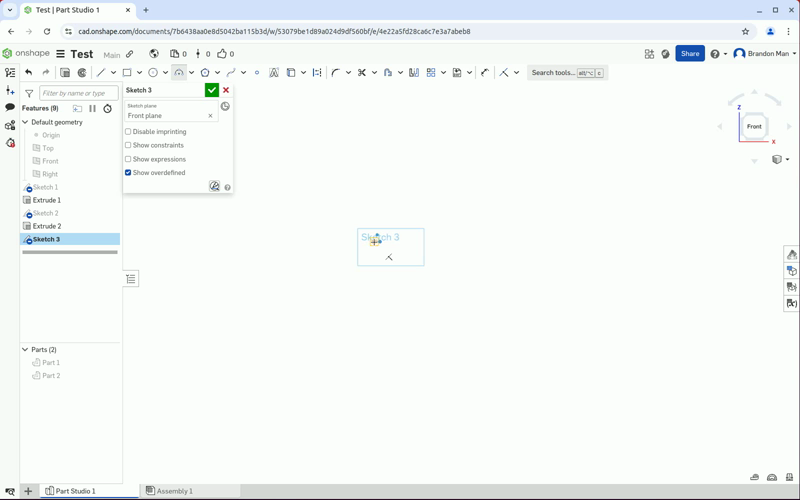
scroll(6)
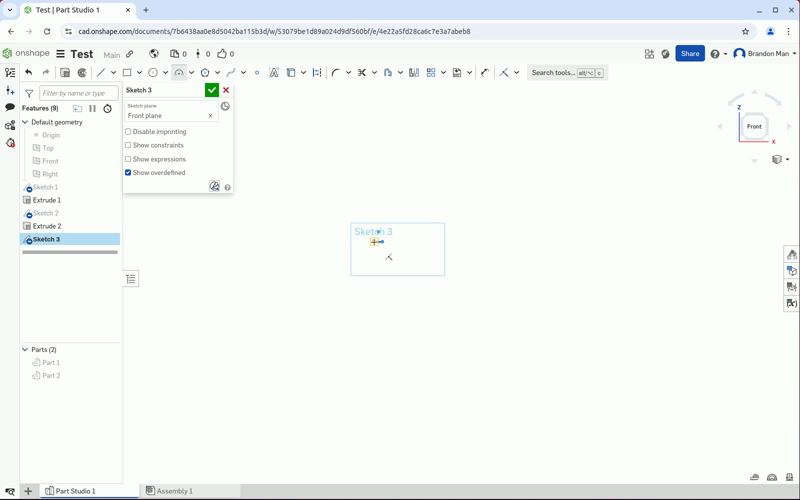
scroll(6)
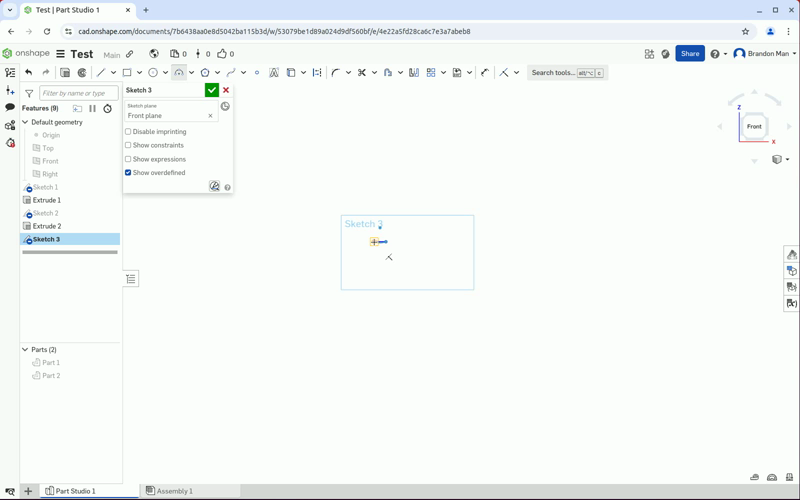
scroll(6)
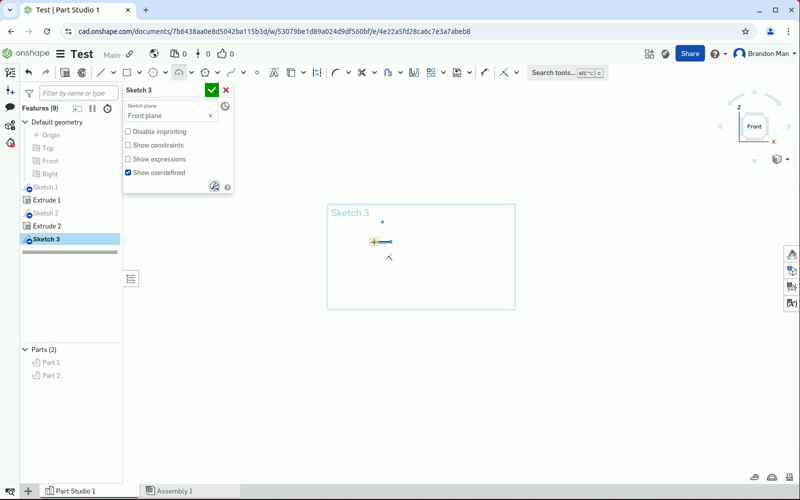
scroll(6)
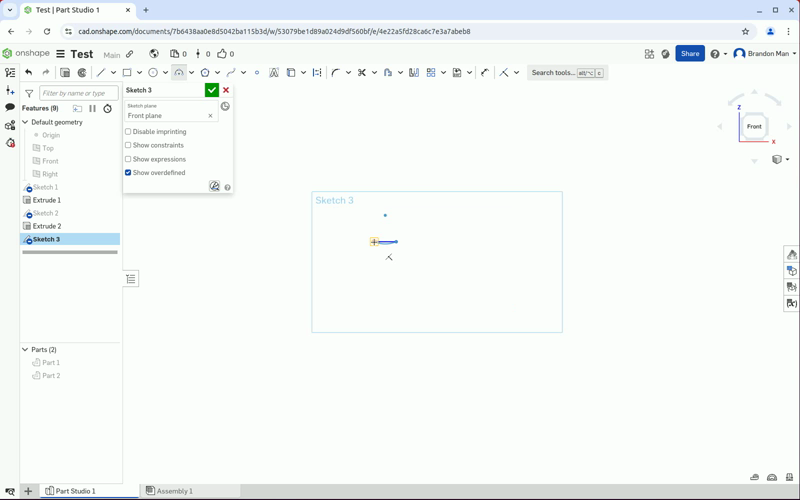
scroll(6)
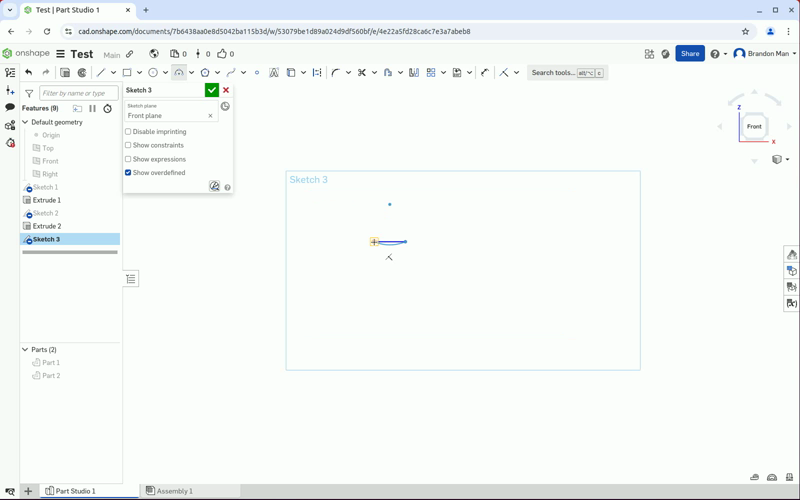
scroll(6)
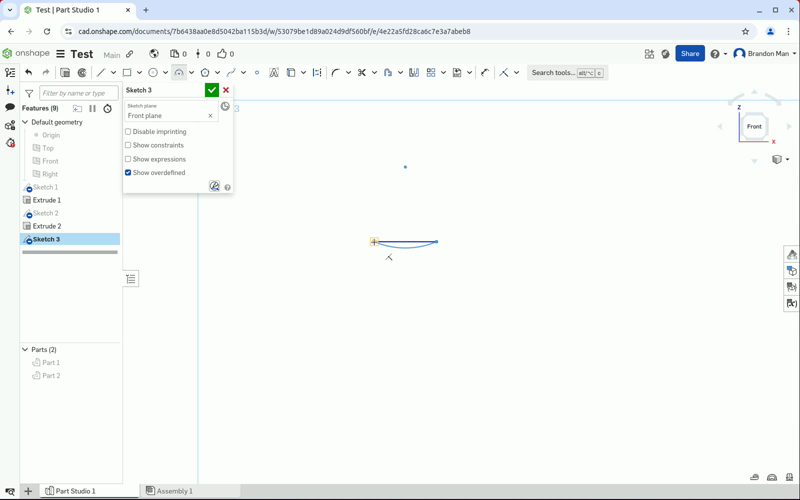
click(374, 241)
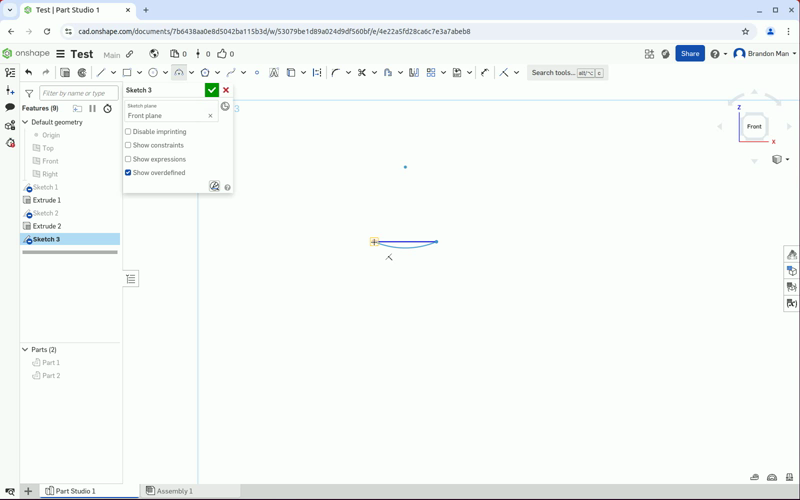
scroll(-6)
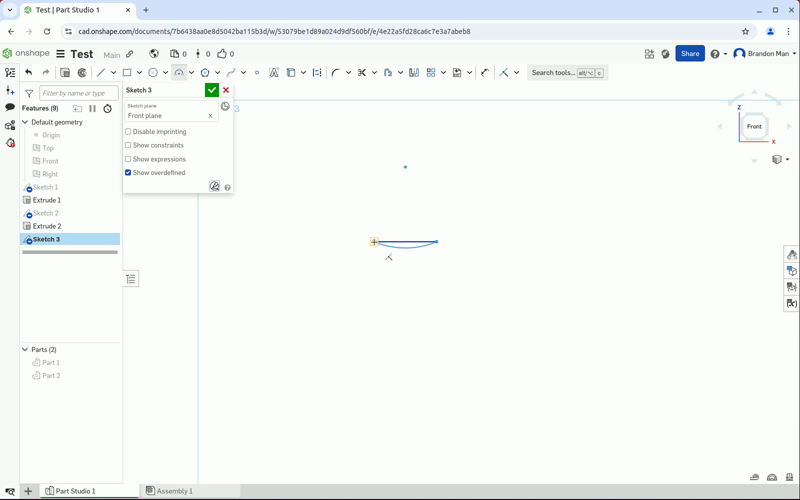
scroll(-6)
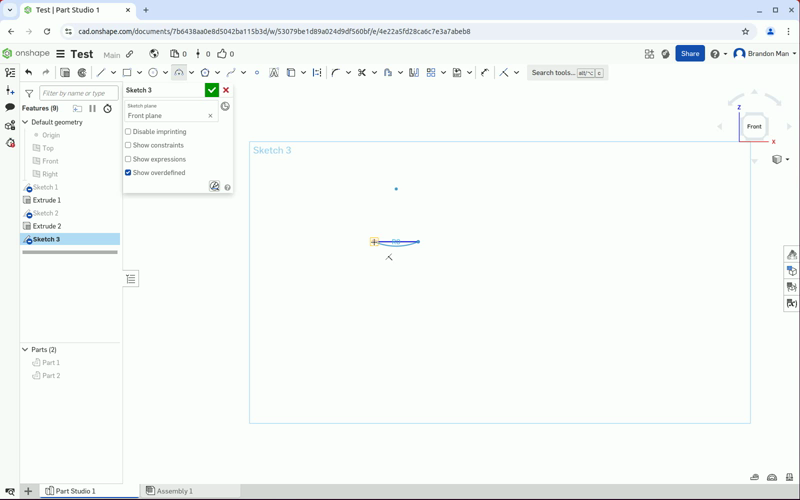
scroll(-6)
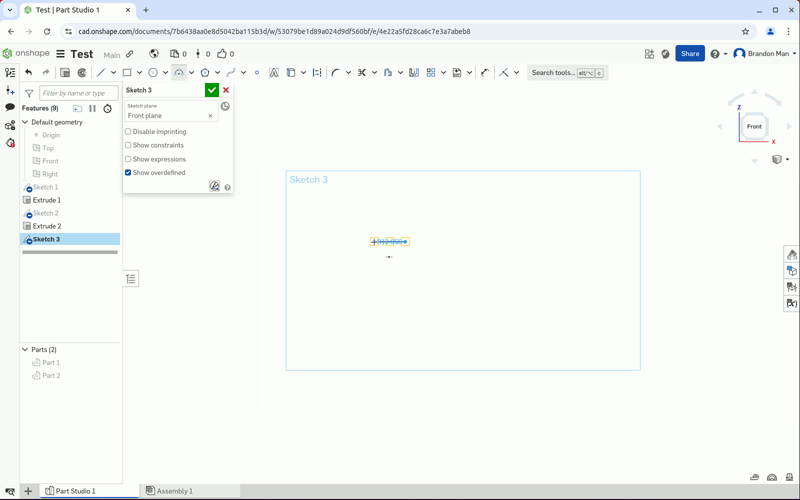
scroll(-6)
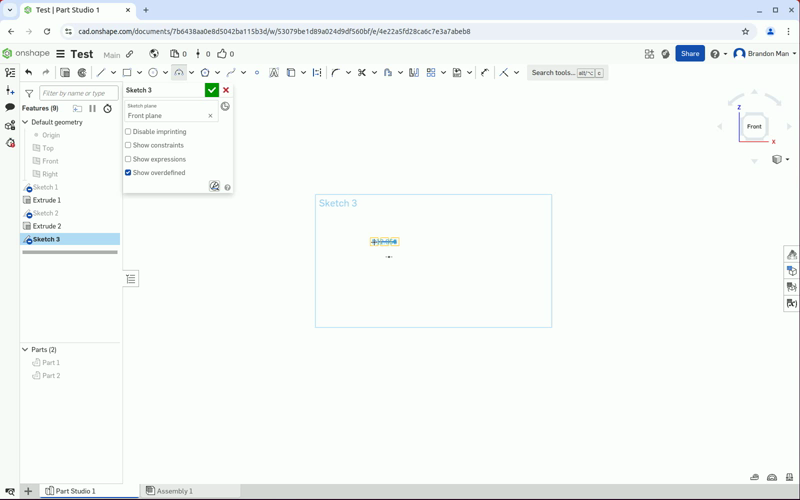
scroll(-6)
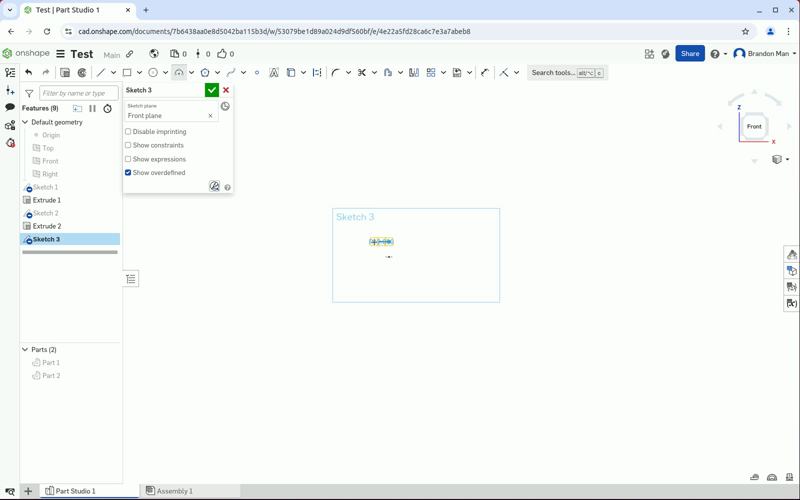
scroll(-6)
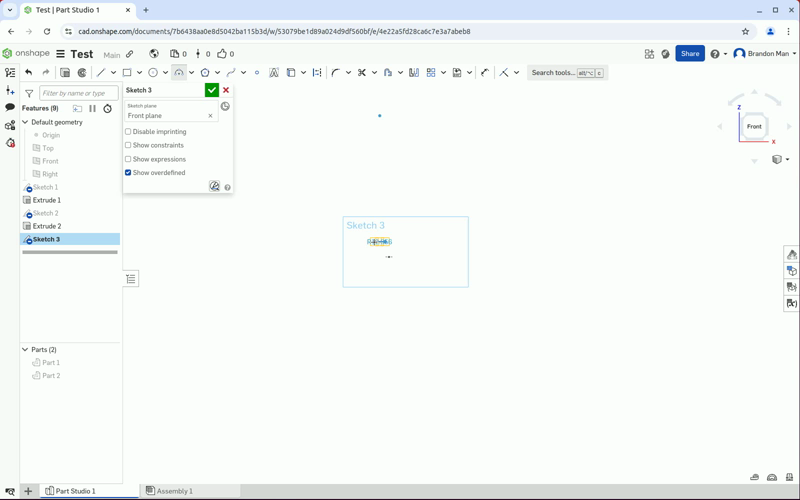
scroll(-6)
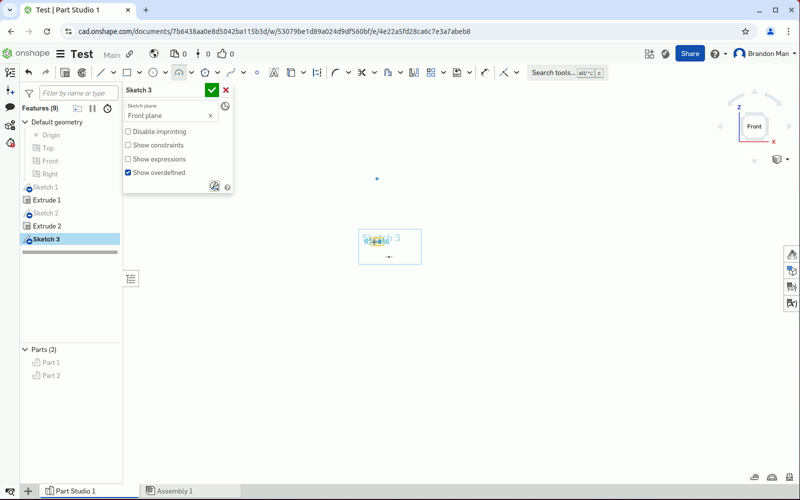
key_down(shift)
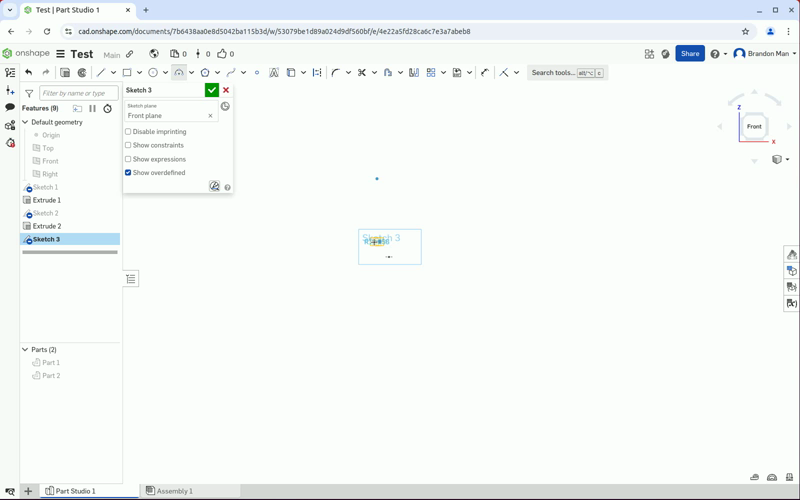
mouse_move(377, 241)
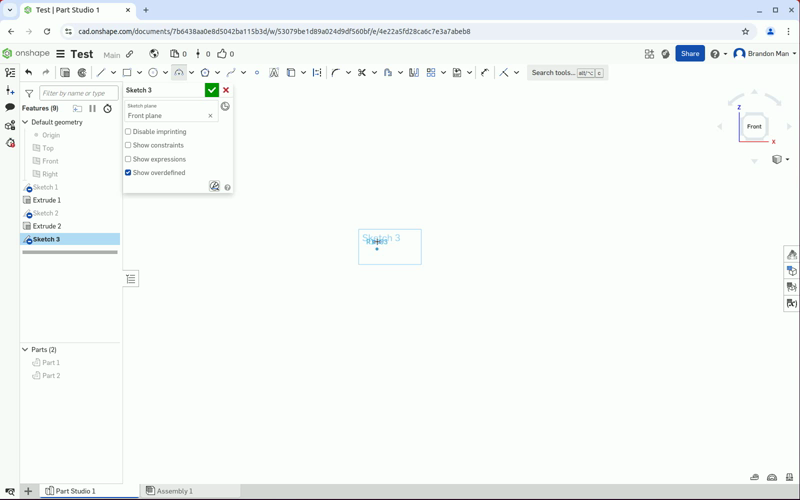
scroll(6)
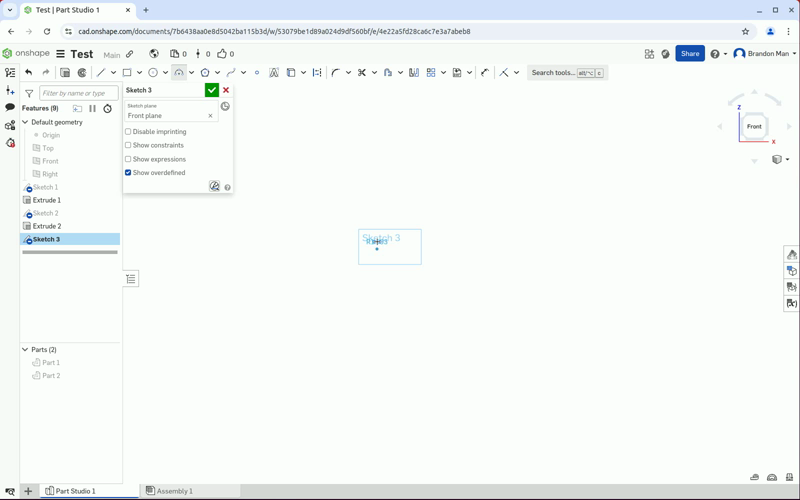
scroll(6)
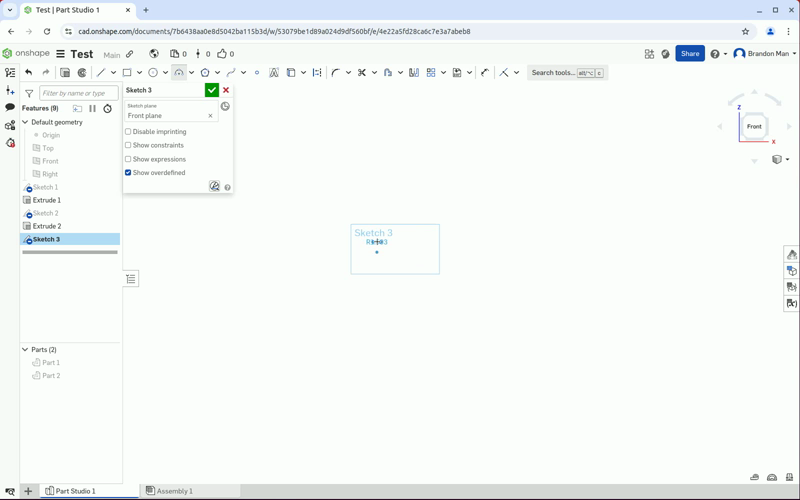
scroll(6)
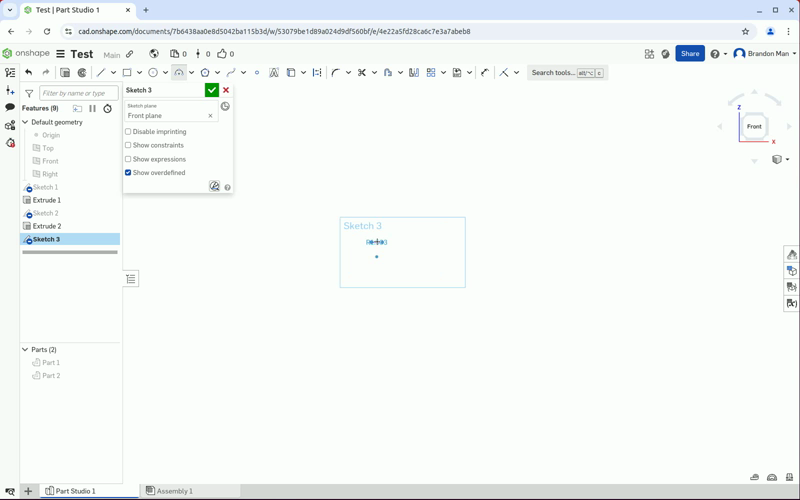
scroll(6)
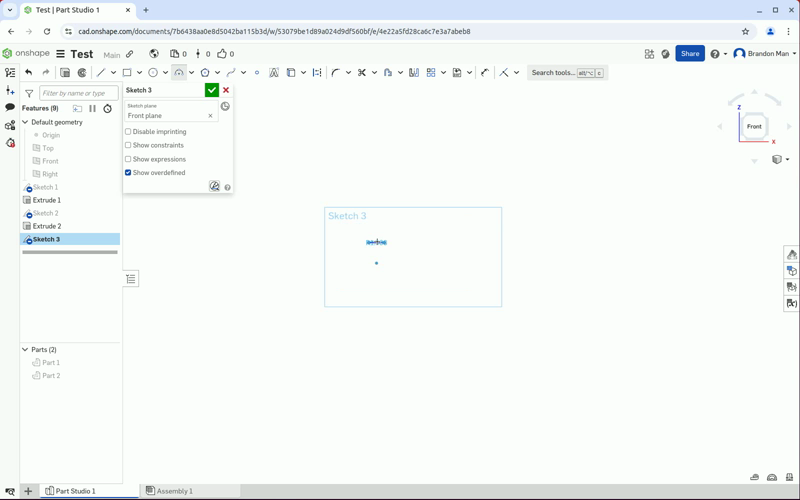
scroll(6)
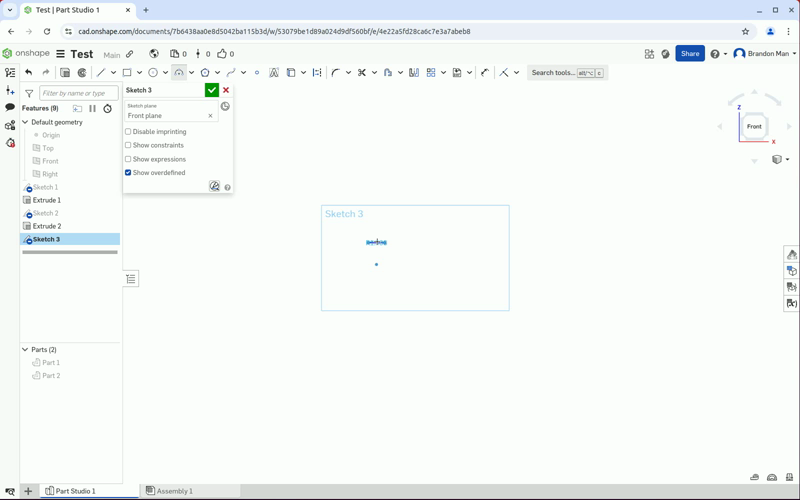
scroll(6)
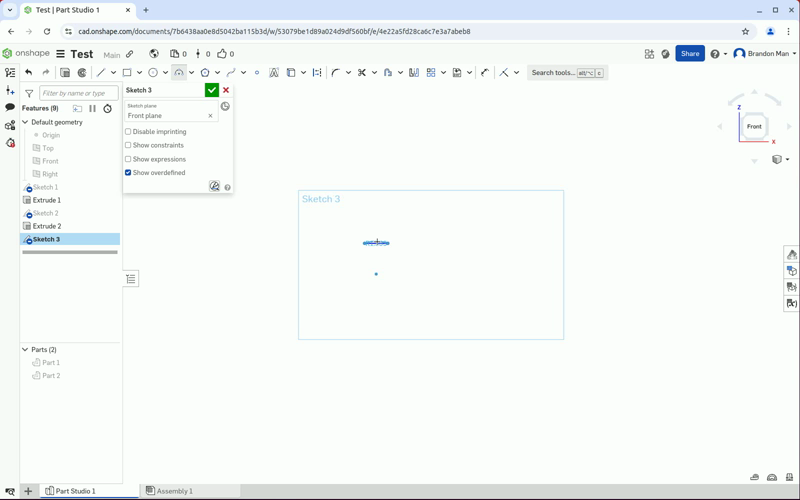
scroll(6)
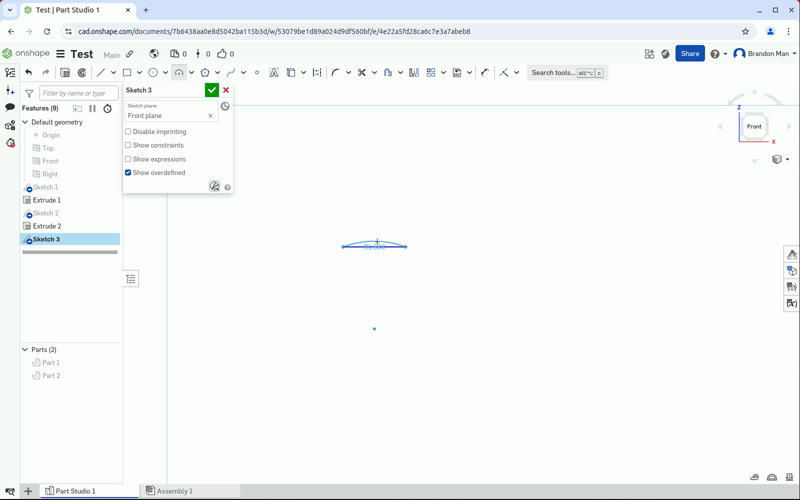
click(377, 241)
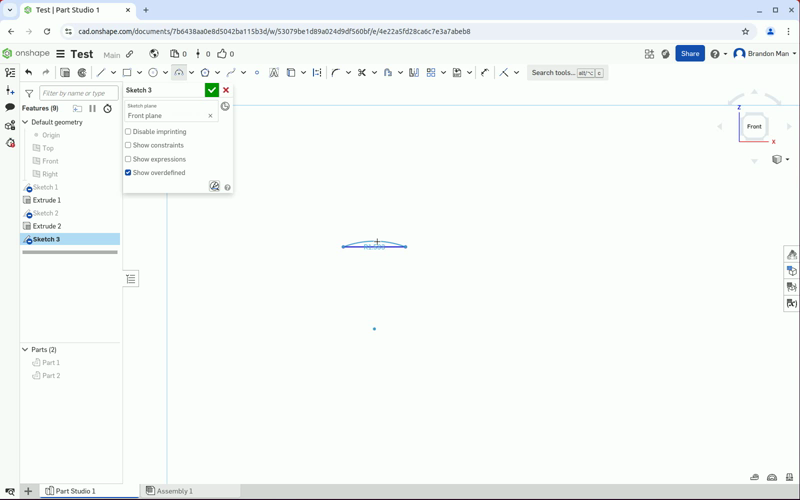
scroll(-6)
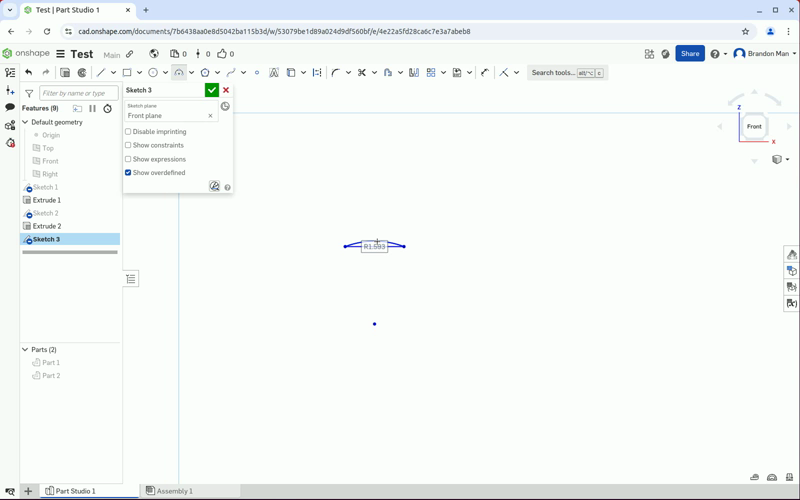
scroll(-6)
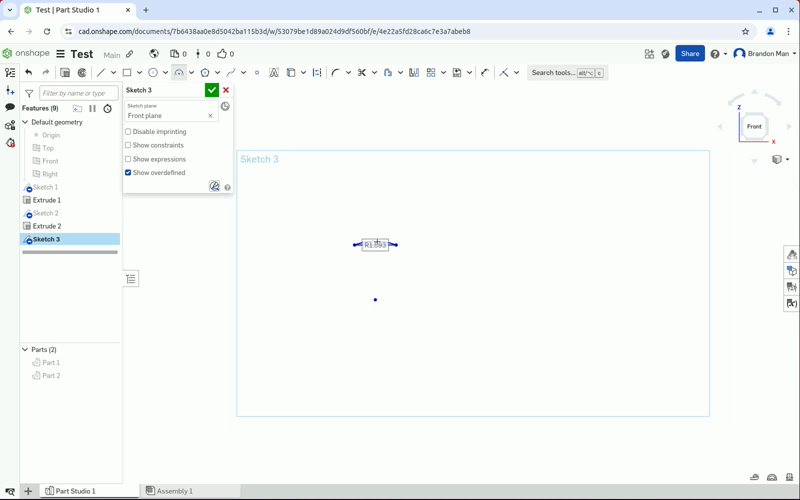
scroll(-6)
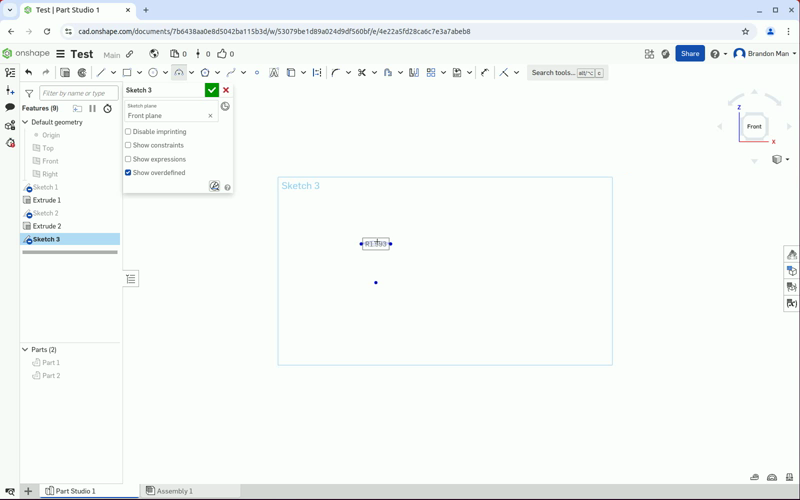
scroll(-6)
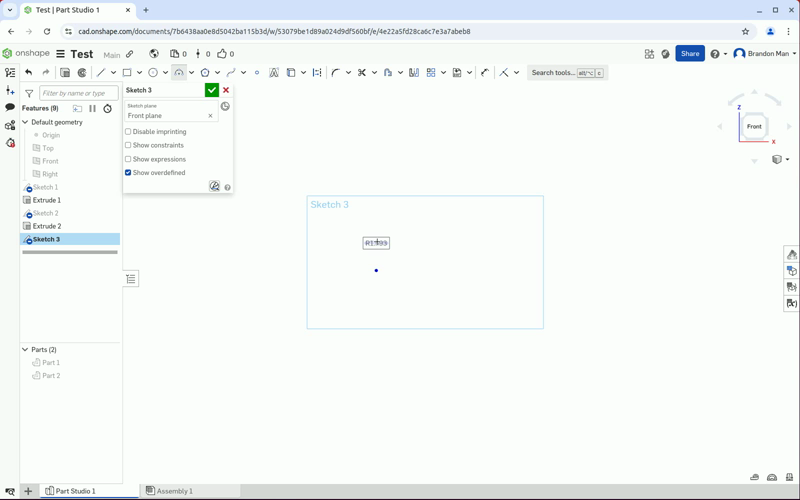
scroll(-6)
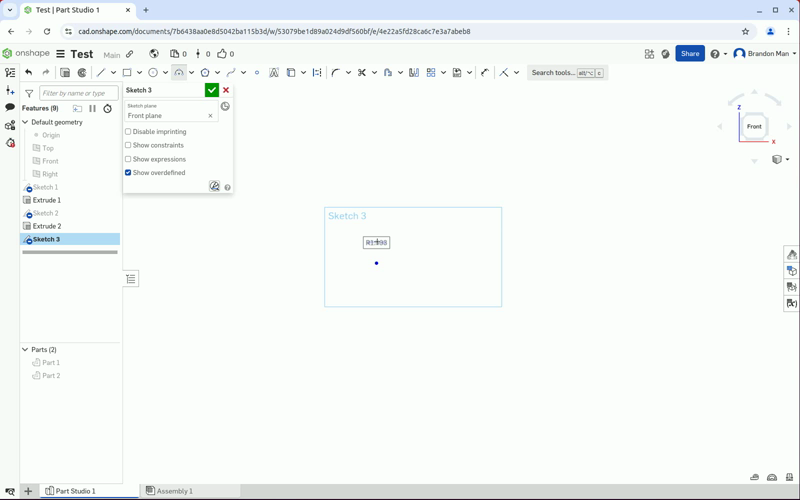
scroll(-6)
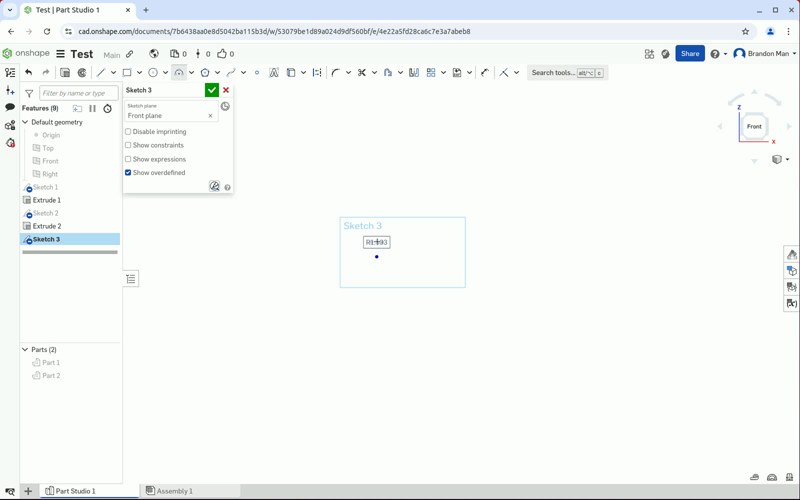
scroll(-6)
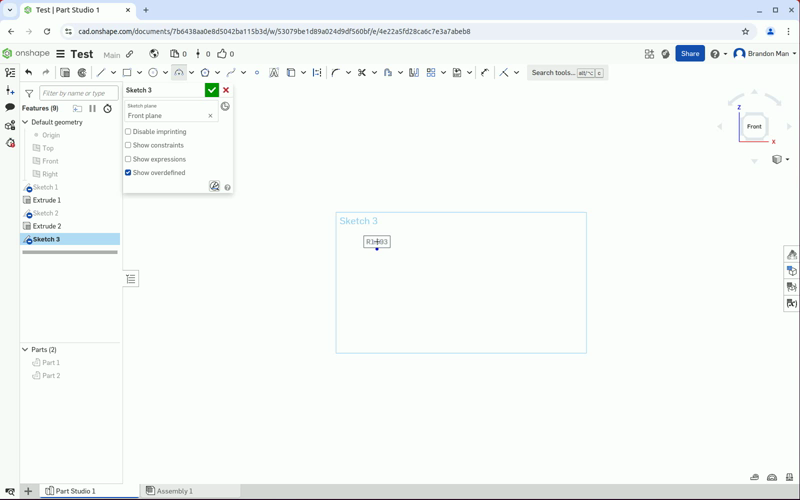
key_up(shift)
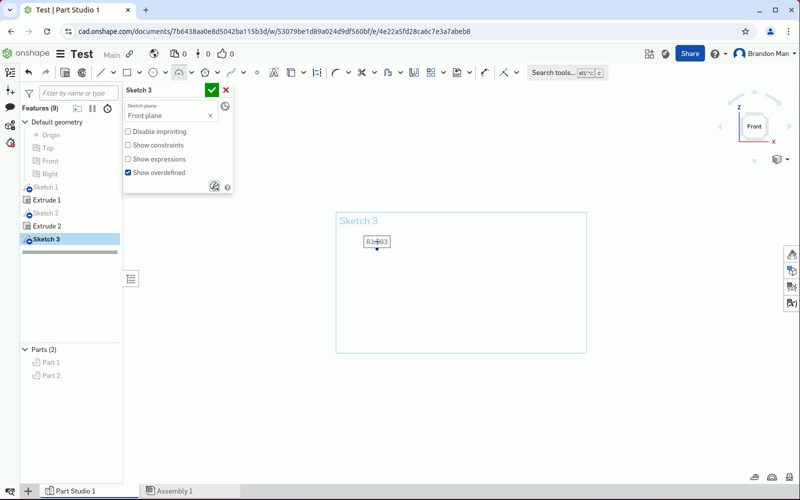
key(esc)
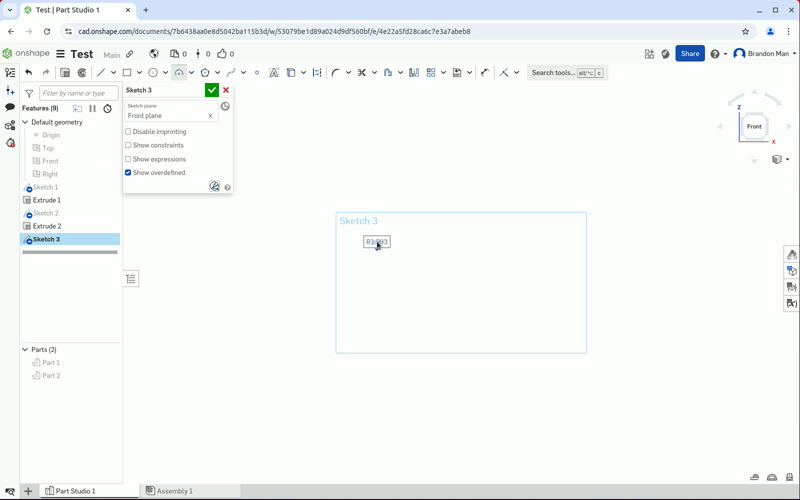
mouse_move(374, 241)
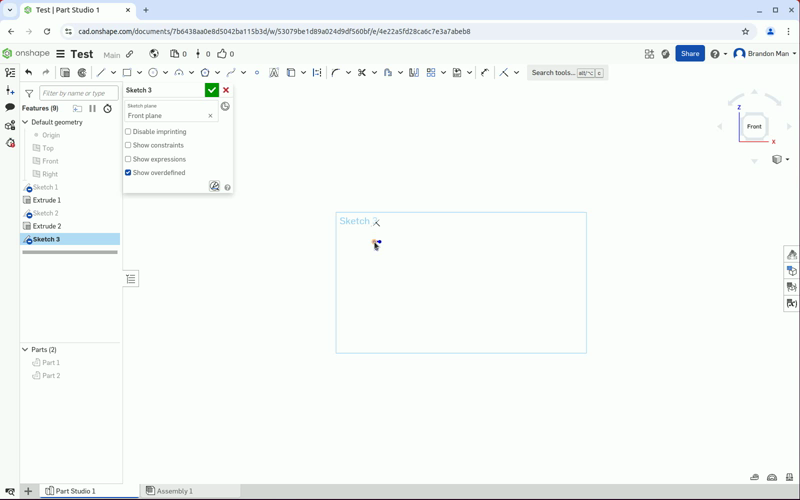
scroll(6)
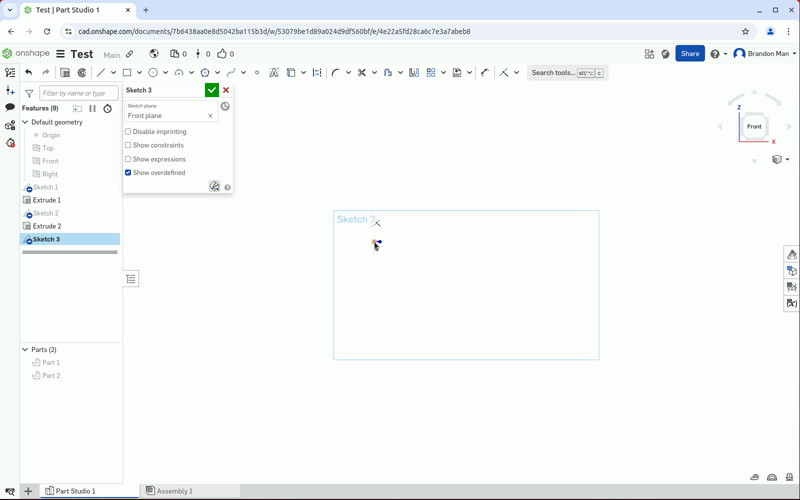
scroll(6)
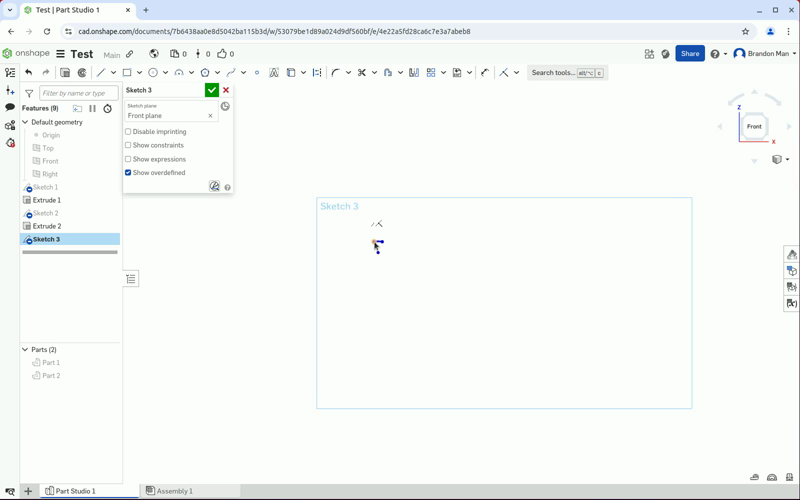
scroll(6)
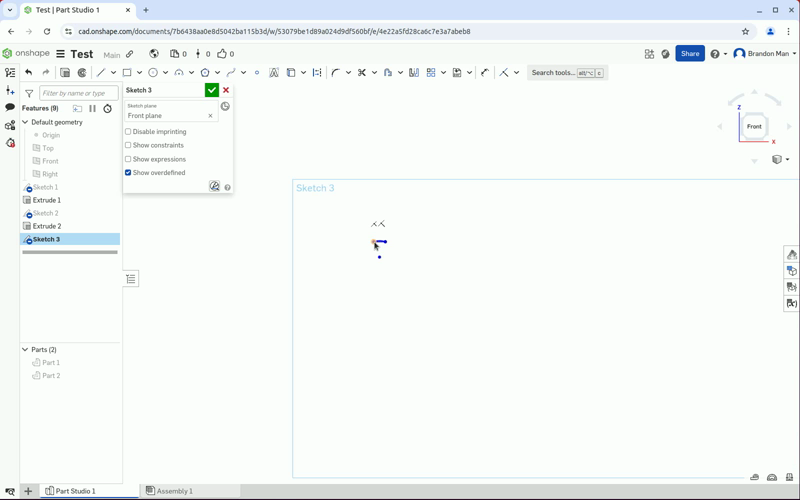
scroll(6)
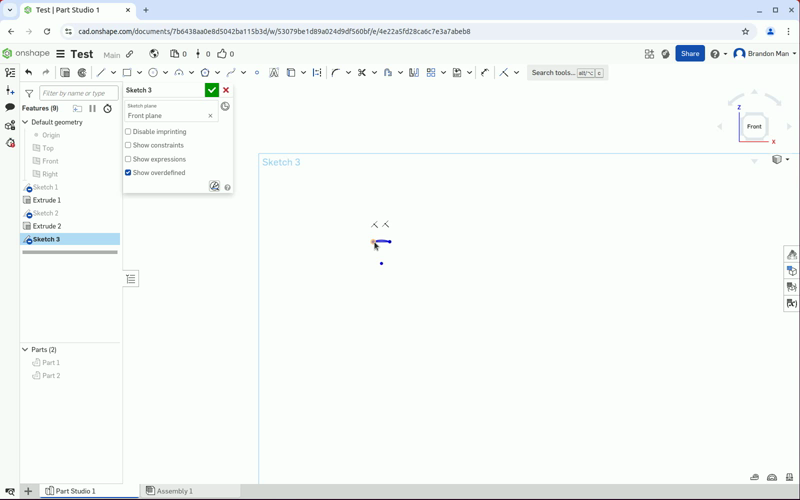
scroll(6)
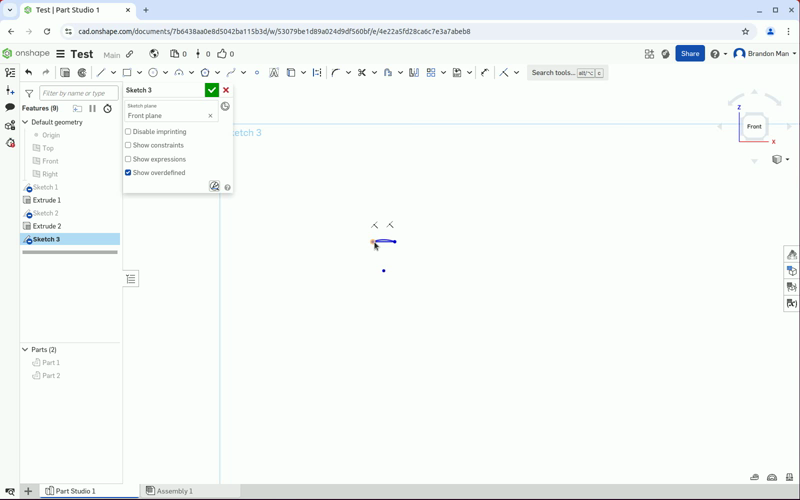
scroll(6)
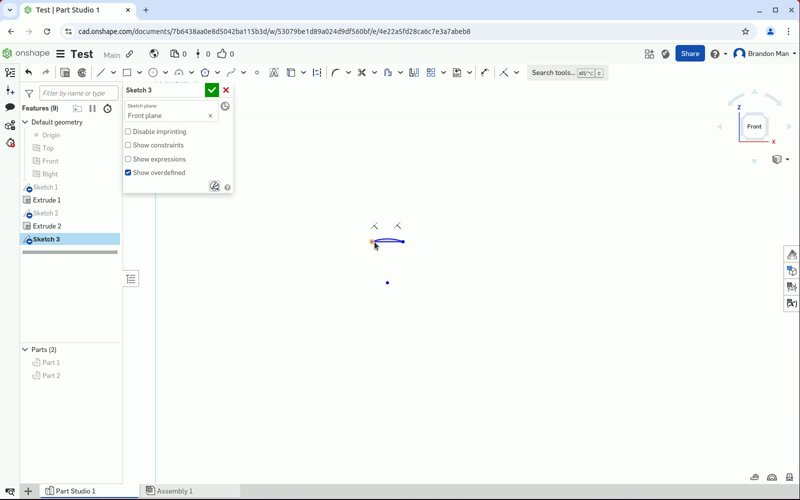
scroll(6)
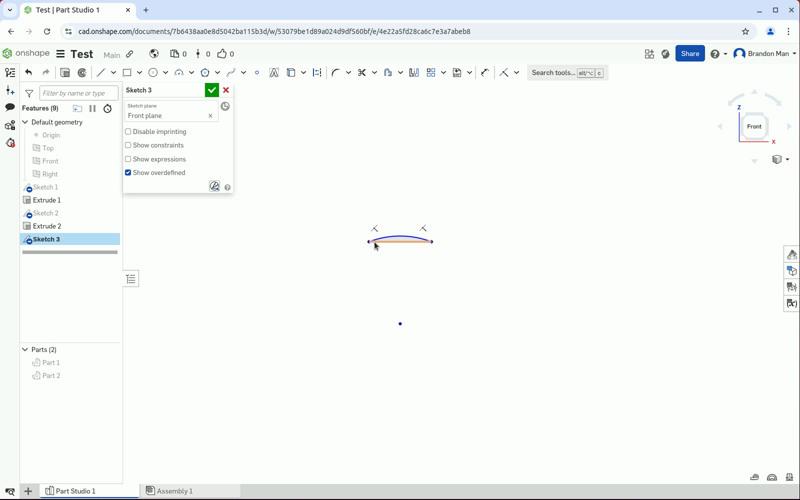
click(374, 241)
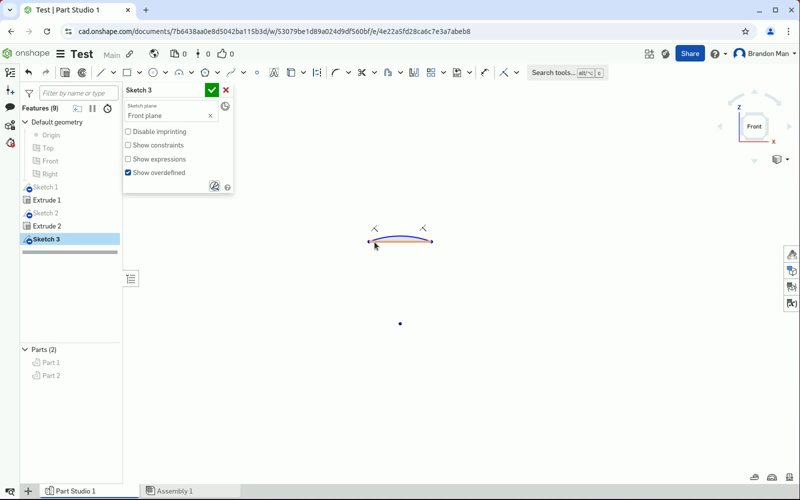
scroll(-6)
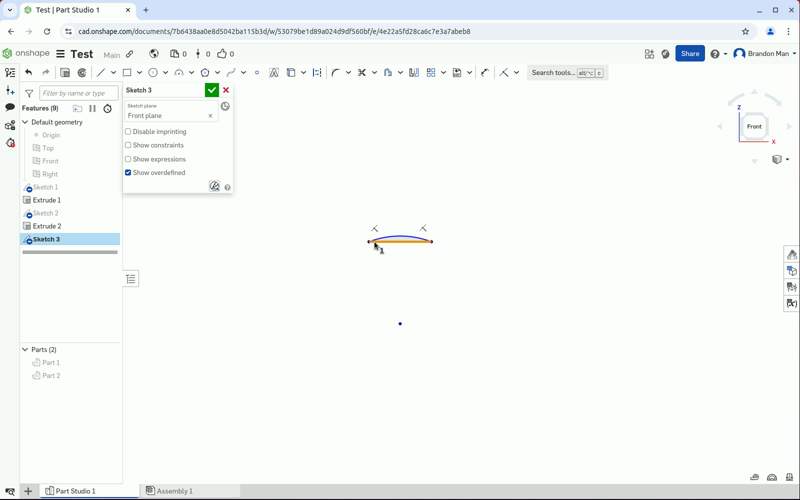
scroll(-6)
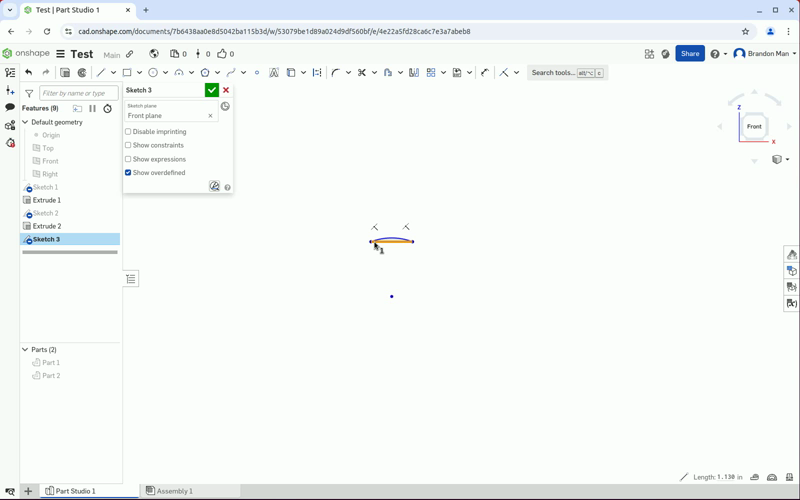
scroll(-6)
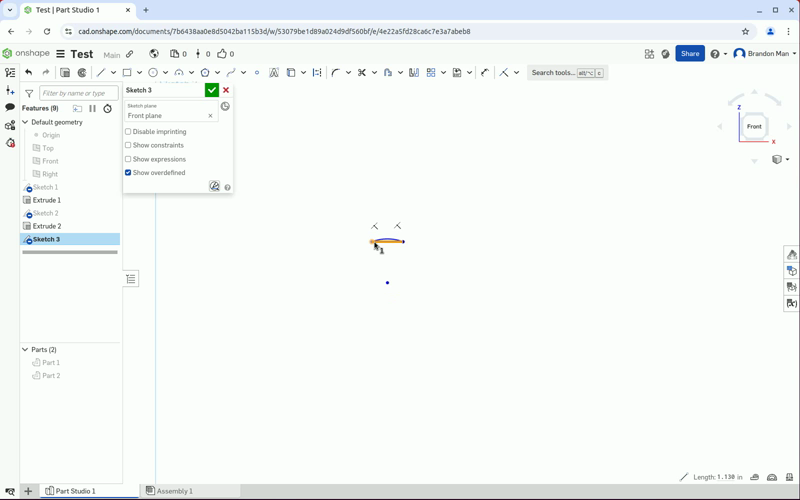
scroll(-6)
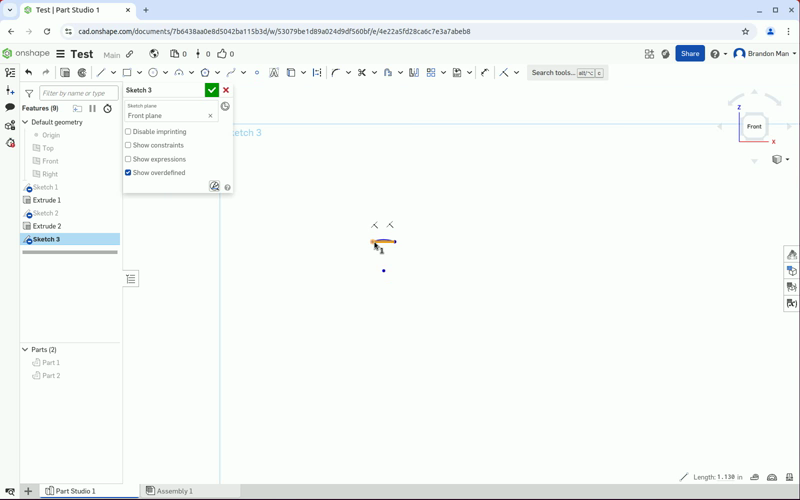
scroll(-6)
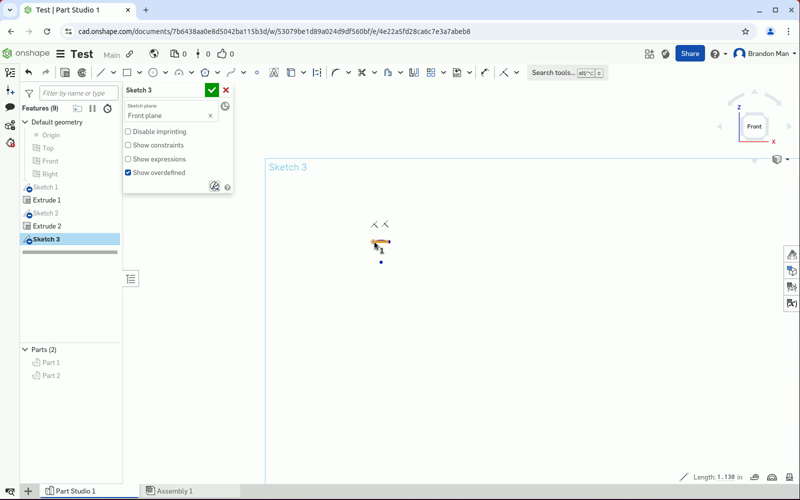
scroll(-6)
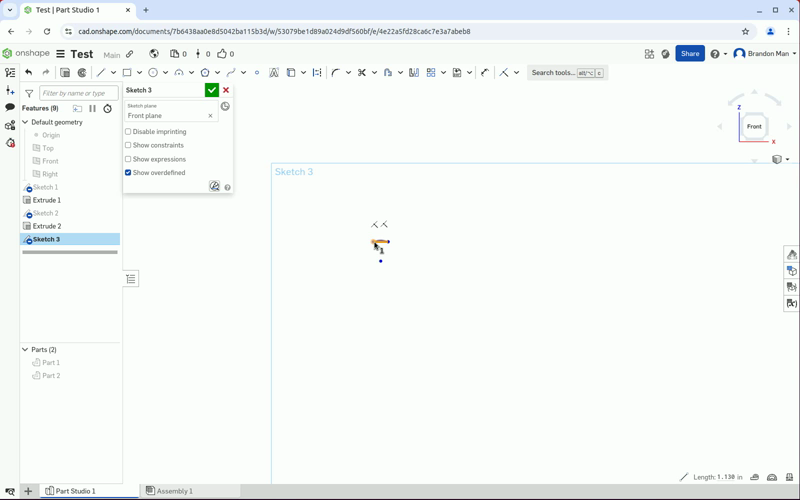
scroll(-6)
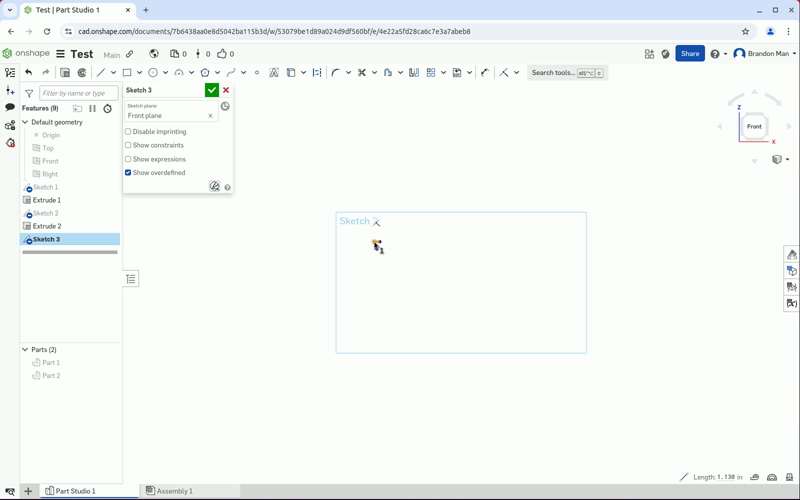
mouse_move(73, 352)
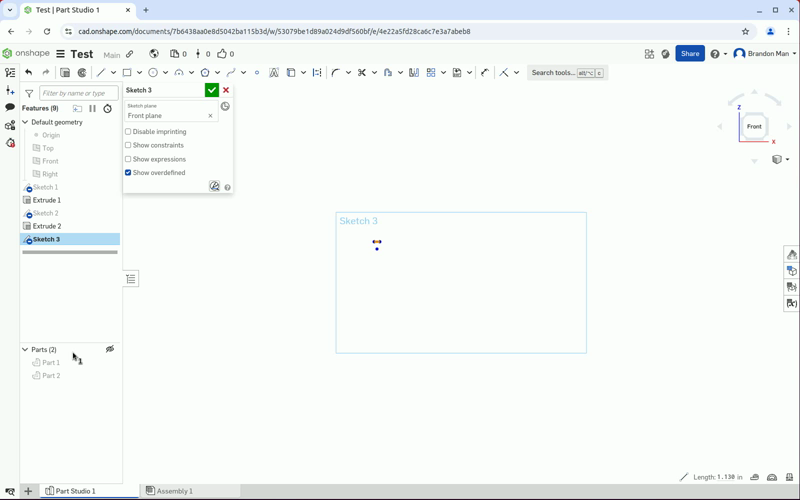
key(shift+y)
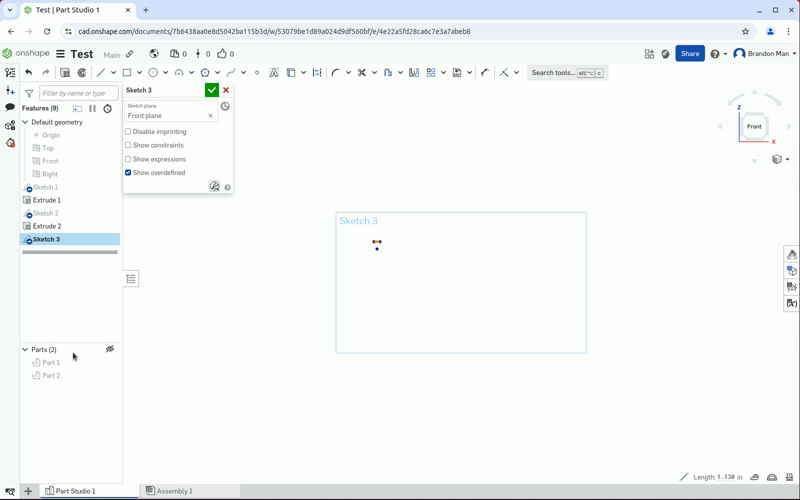
key(shift+e)
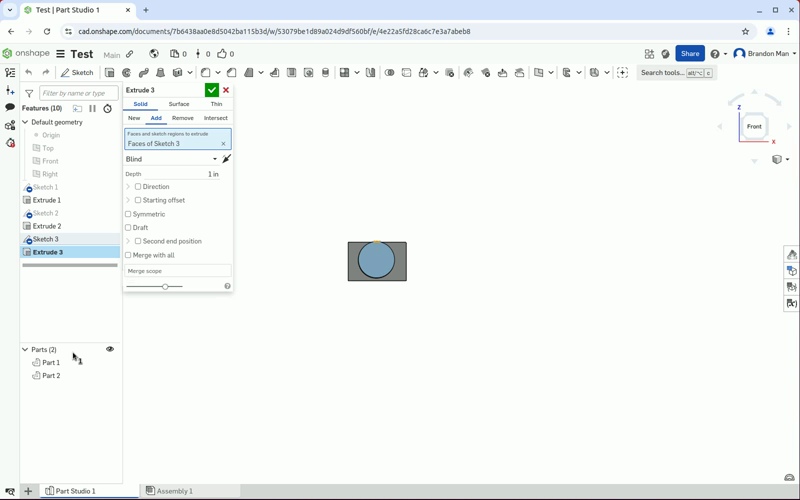
mouse_move(143, 106)
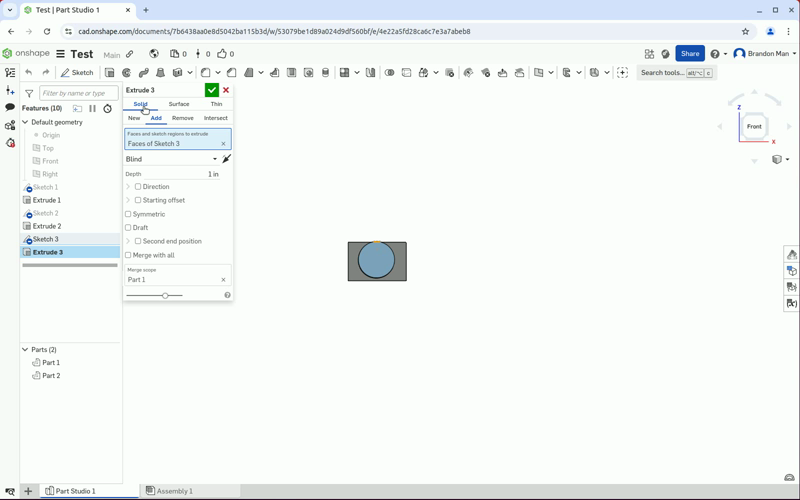
click(143, 106)
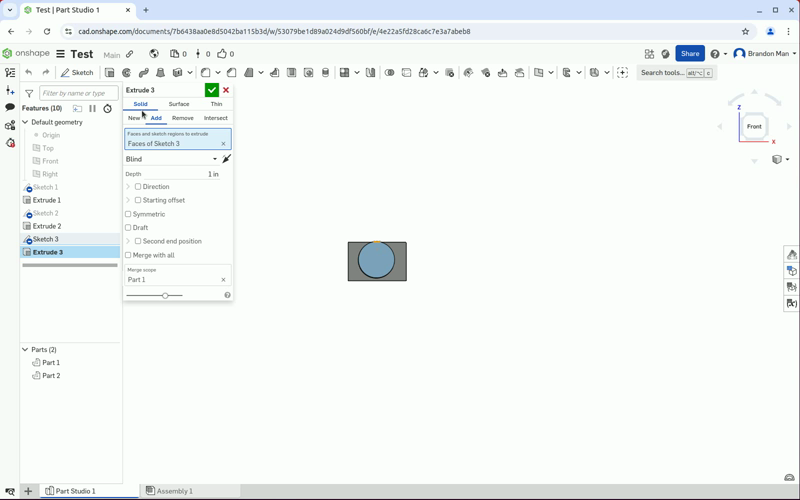
mouse_move(137, 120)
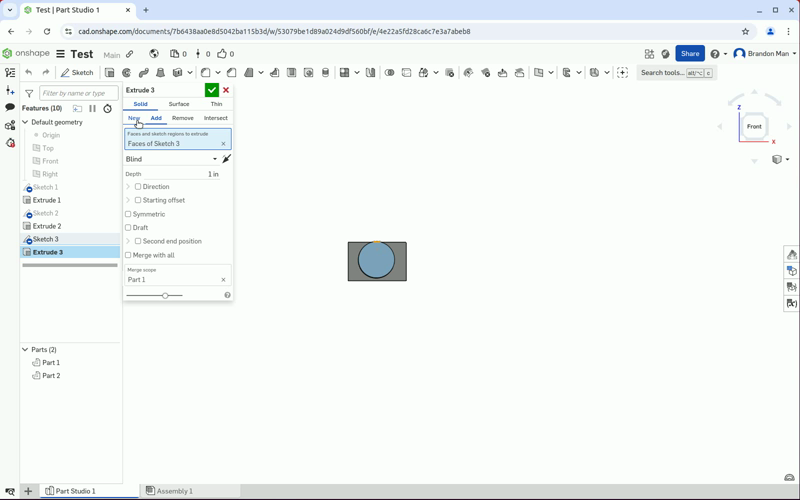
click(137, 120)
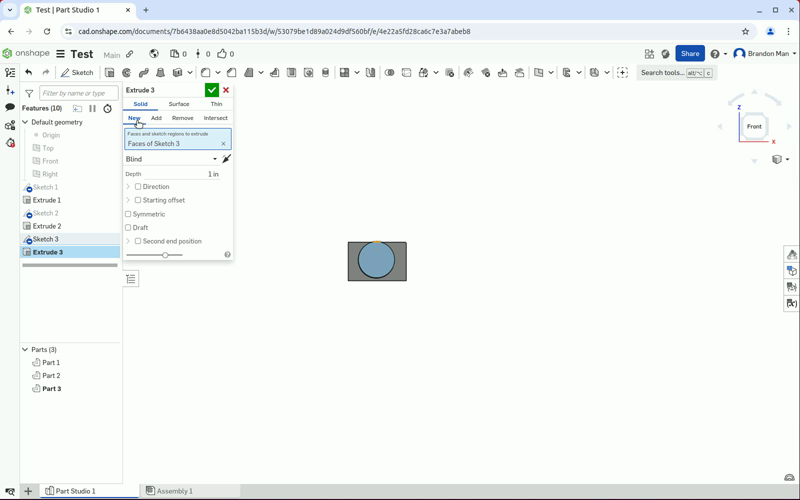
key(tab, 4)
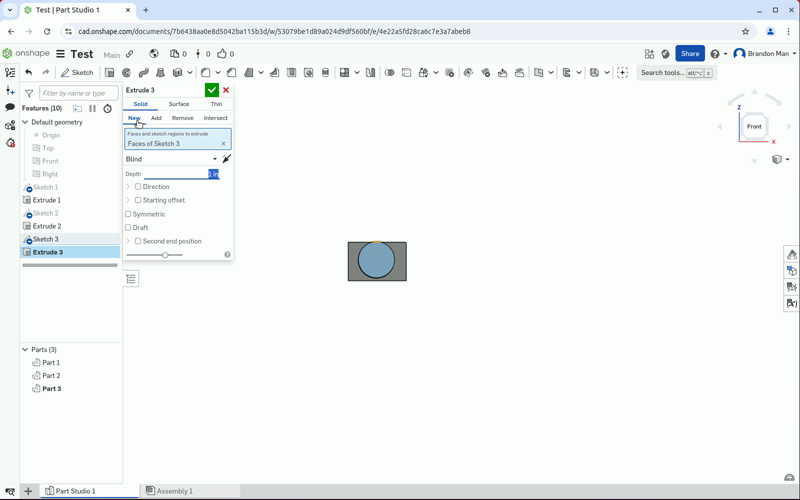
text(3.851)
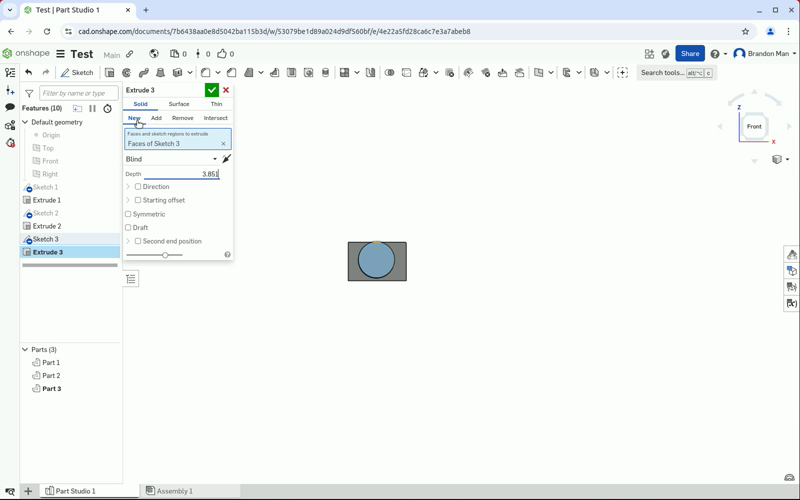
key(enter)
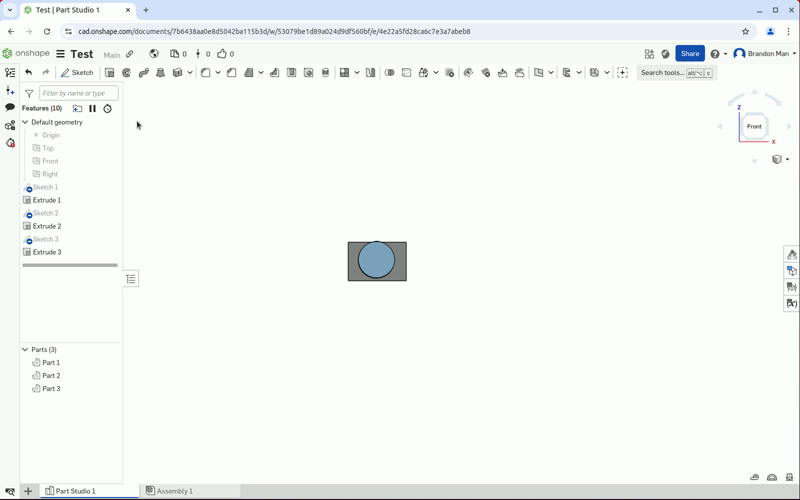
key(shift+h)
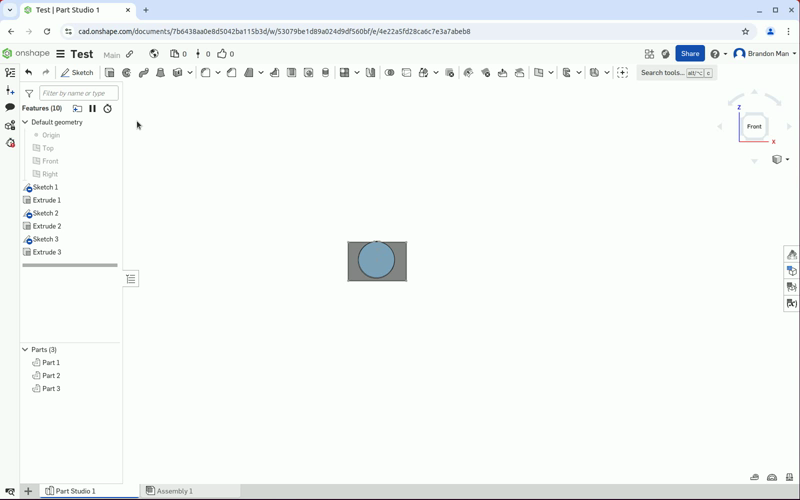
key(shift+h)
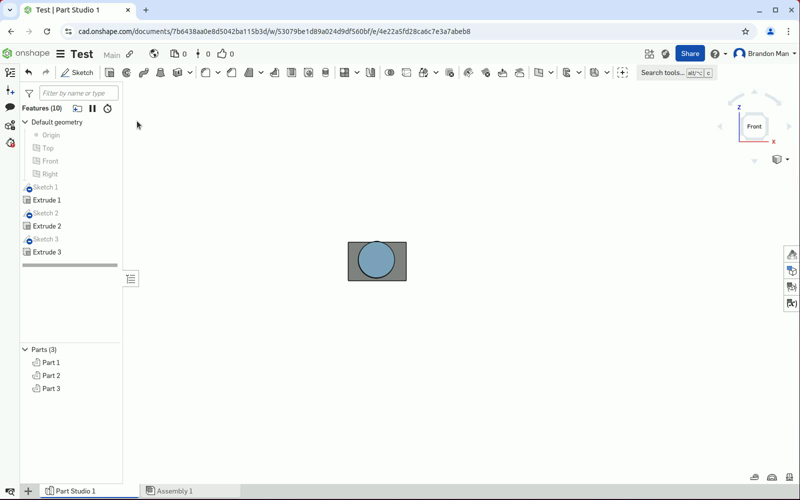
mouse_move(73, 189)
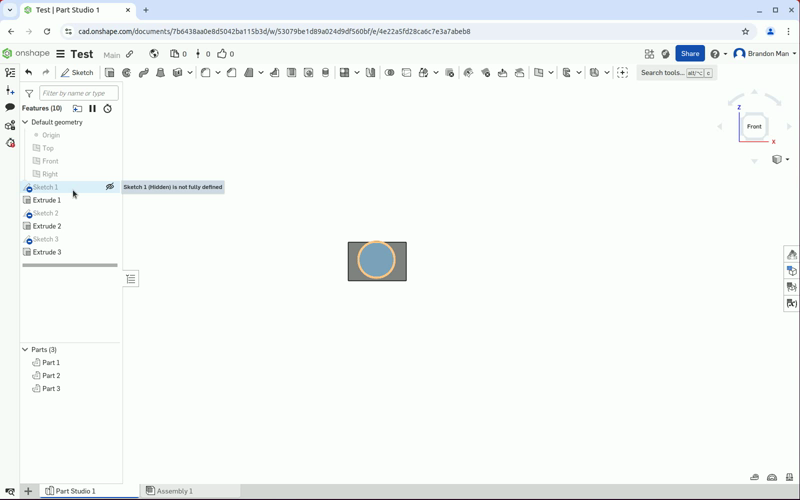
click(73, 189)
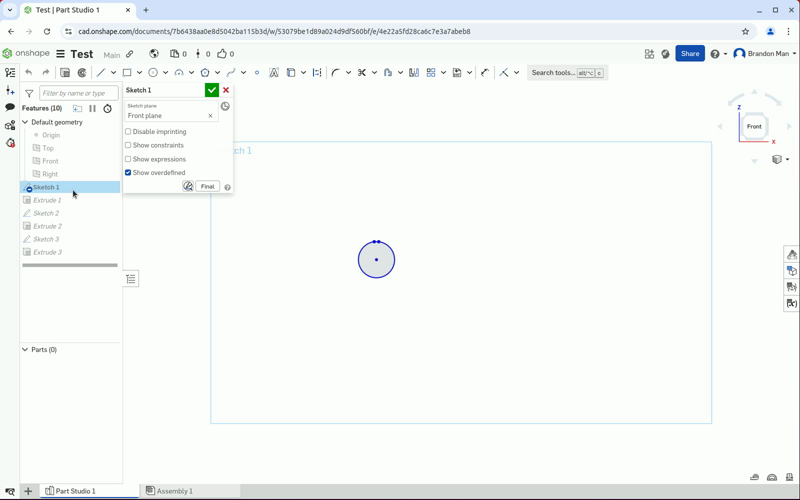
mouse_move(229, 92)
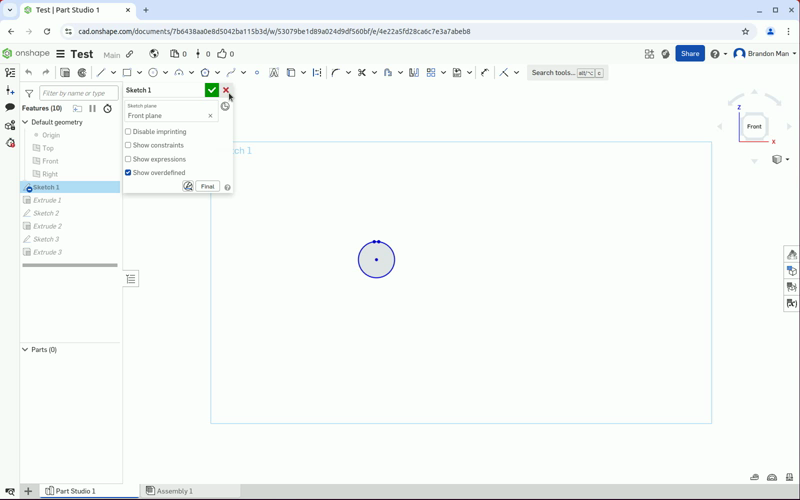
click(229, 92)
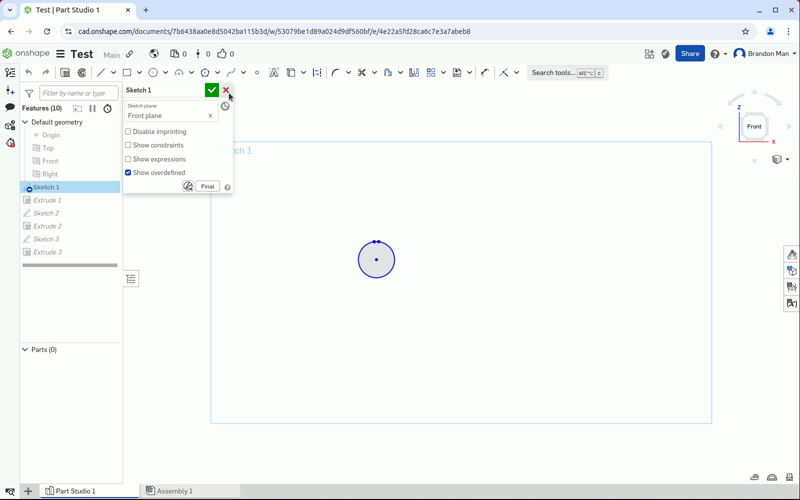
key(shift+s)
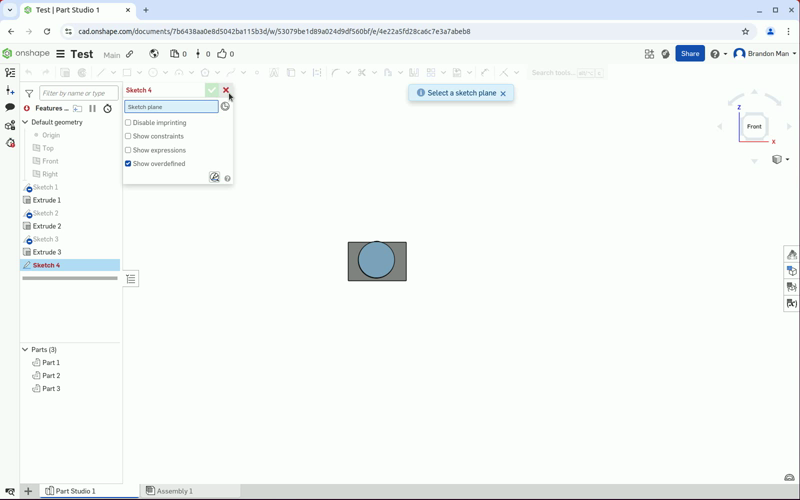
mouse_move(73, 163)
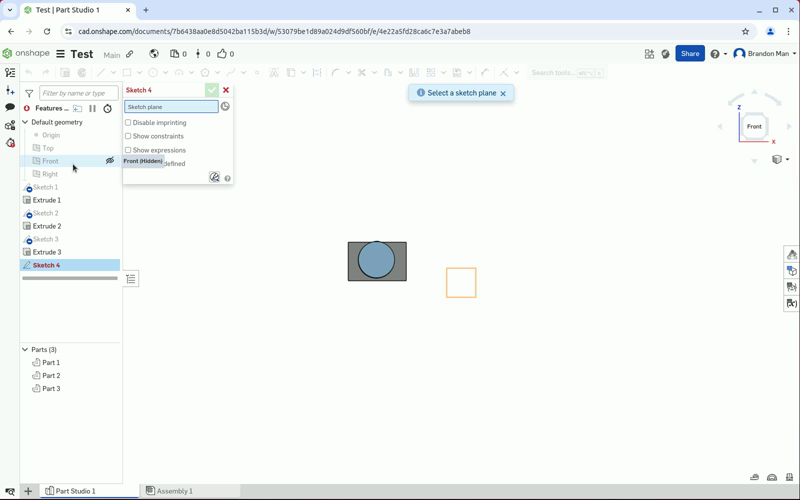
click(73, 163)
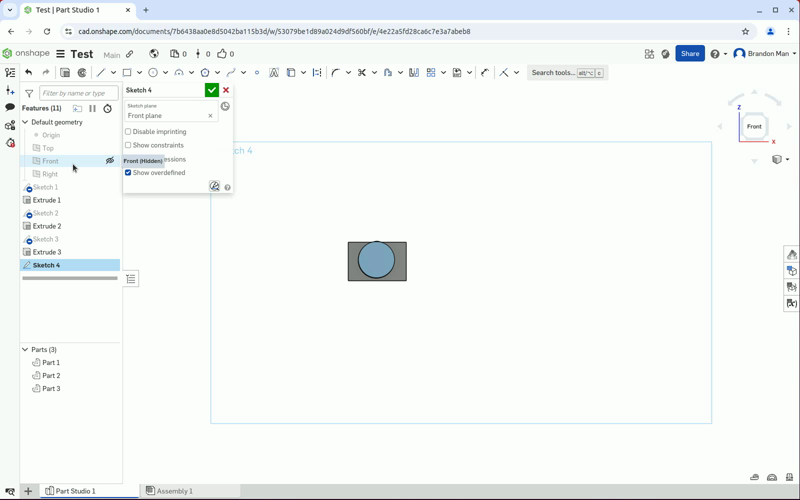
mouse_move(73, 352)
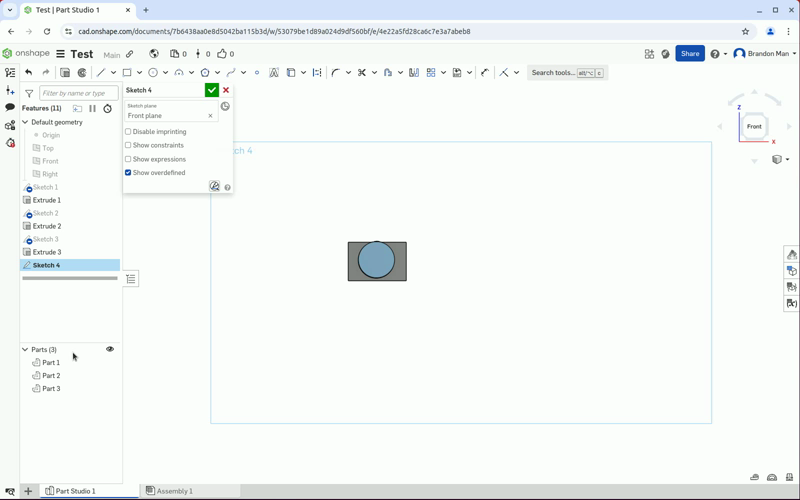
key(y)
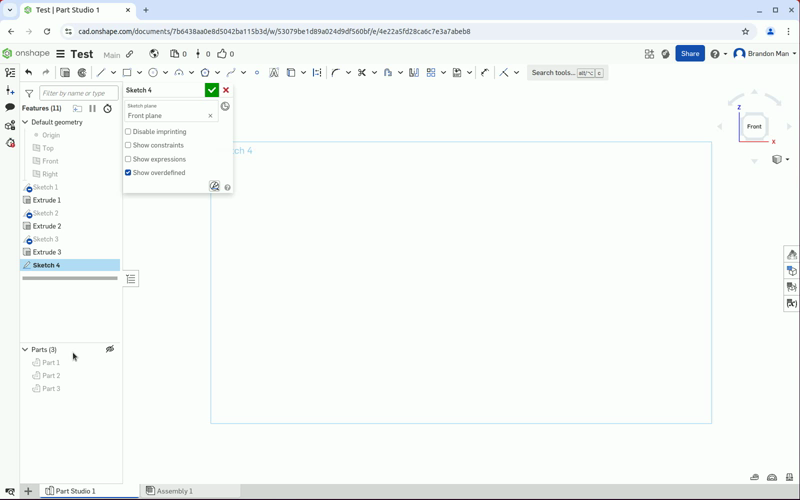
key(a)
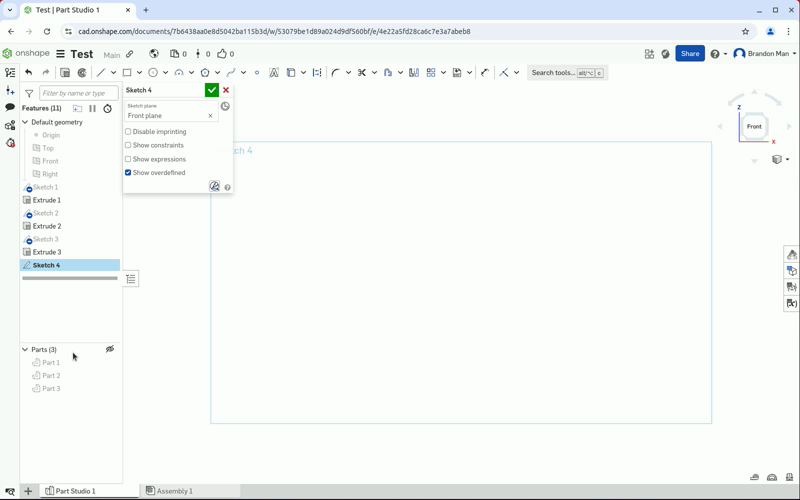
key_down(shift)
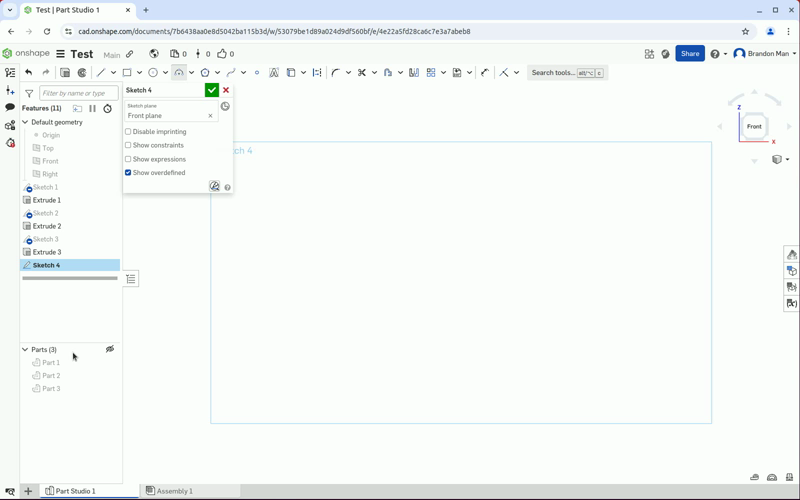
mouse_move(374, 241)
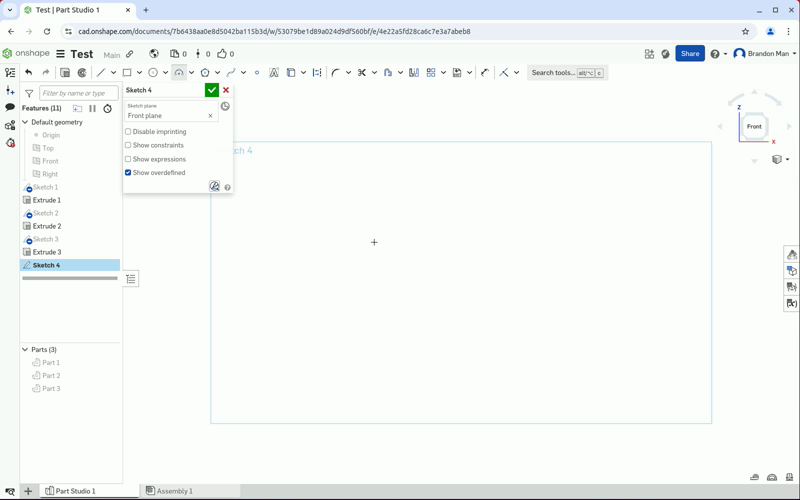
click(374, 241)
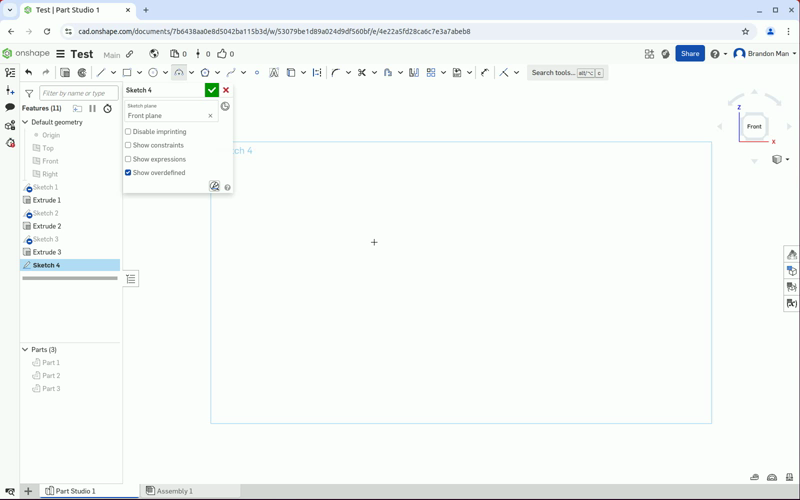
key_up(shift)
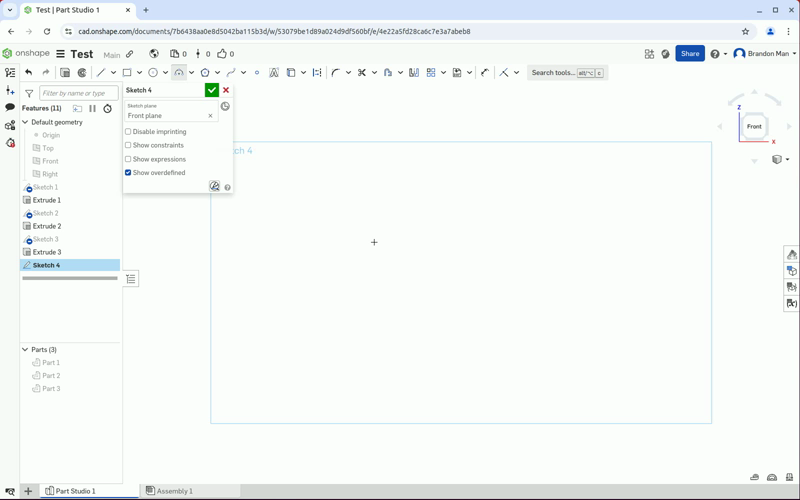
key_down(shift)
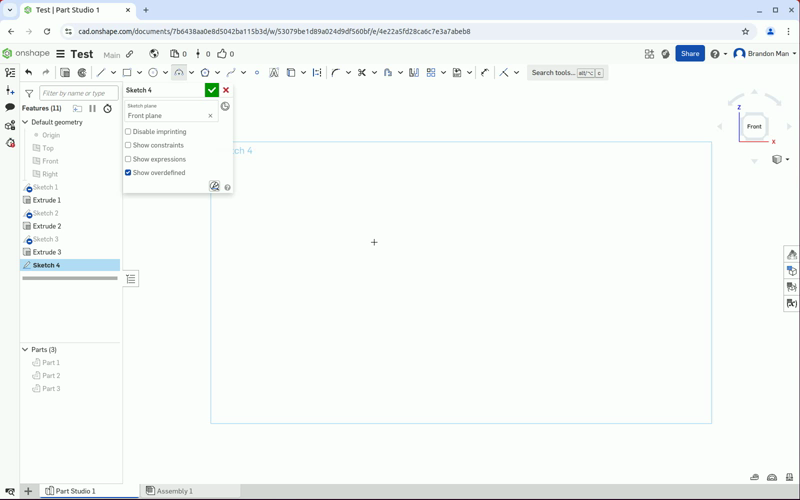
mouse_move(378, 241)
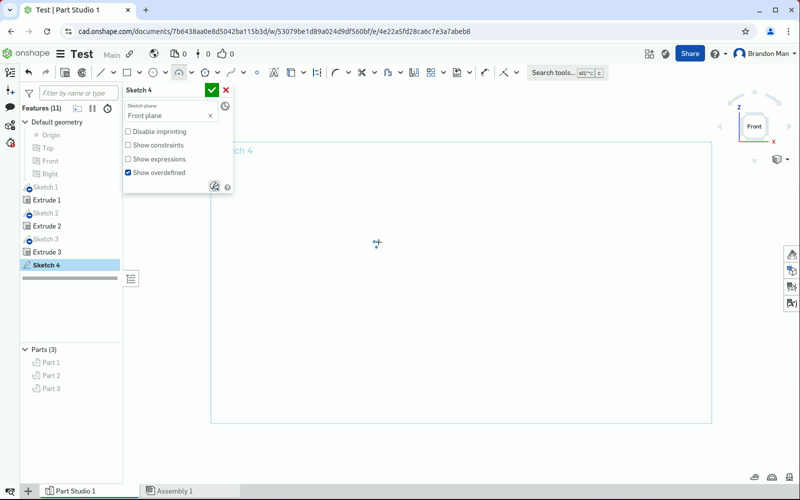
scroll(6)
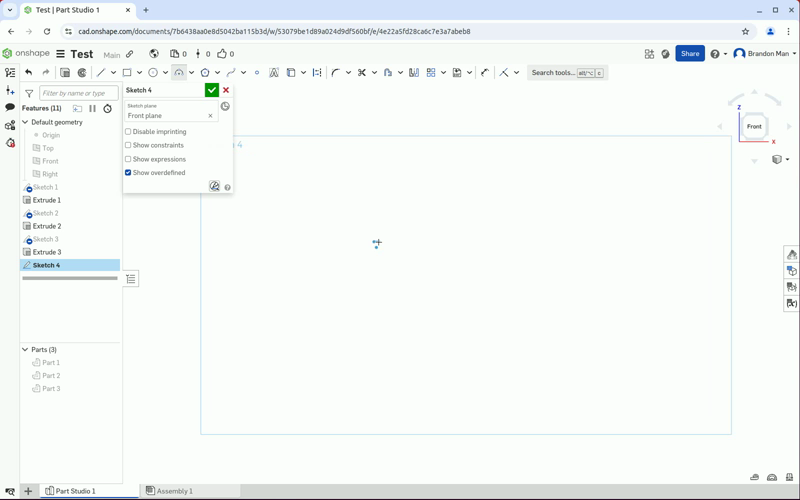
scroll(6)
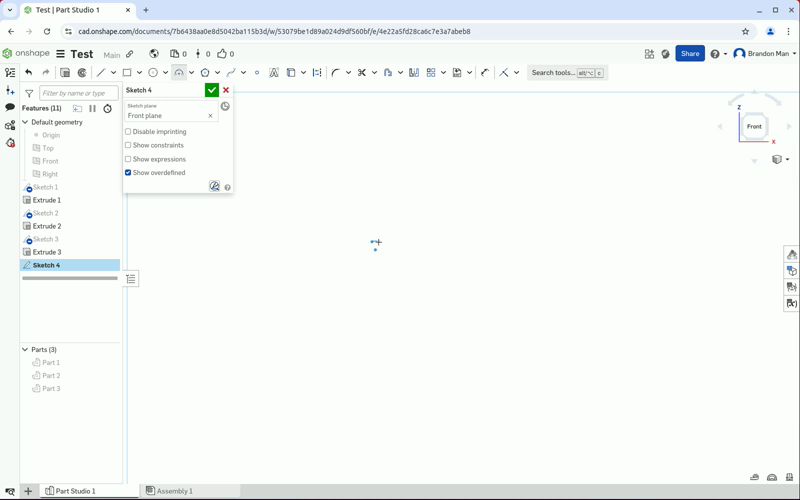
scroll(6)
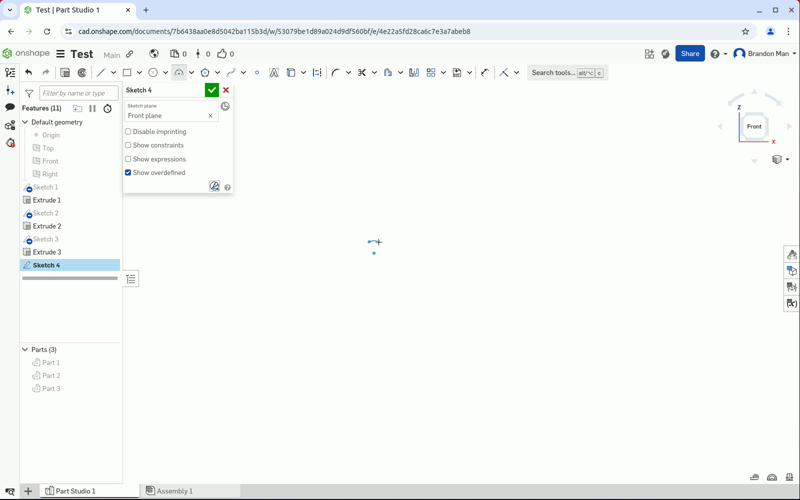
scroll(6)
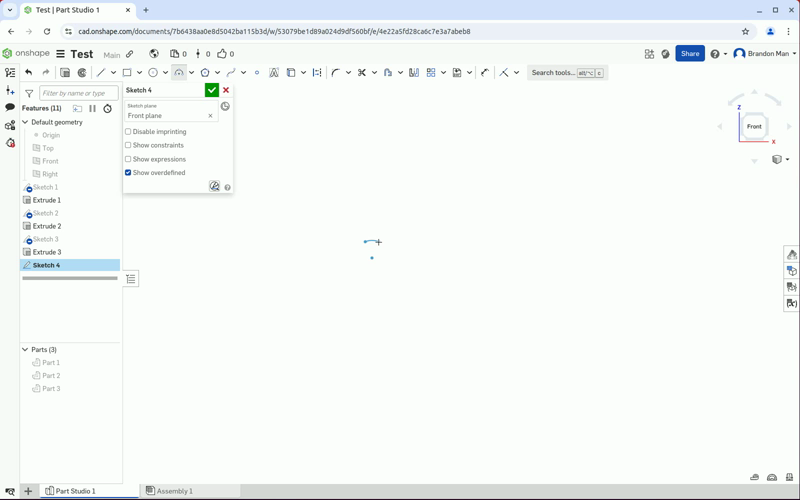
scroll(6)
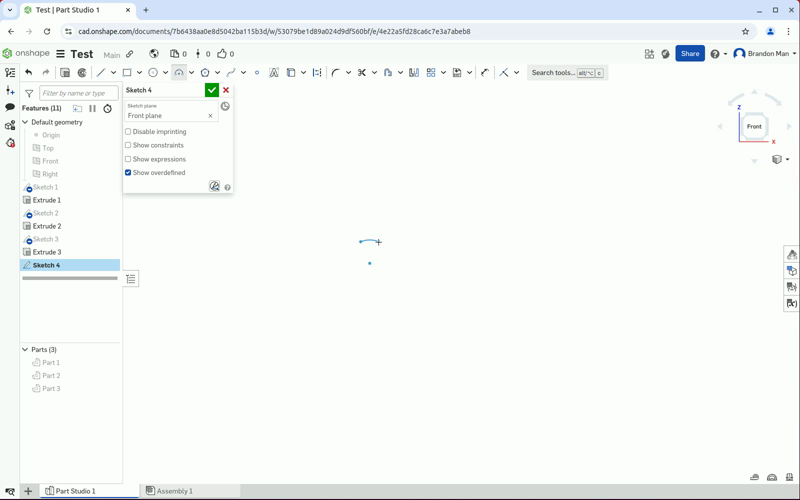
scroll(6)
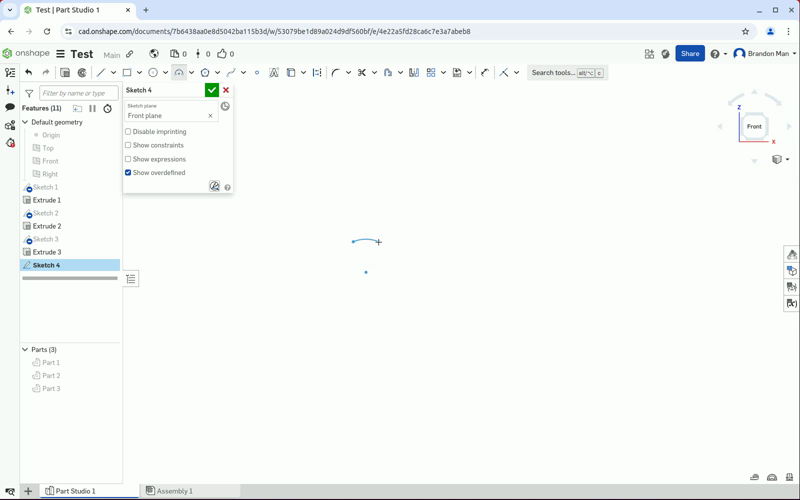
scroll(6)
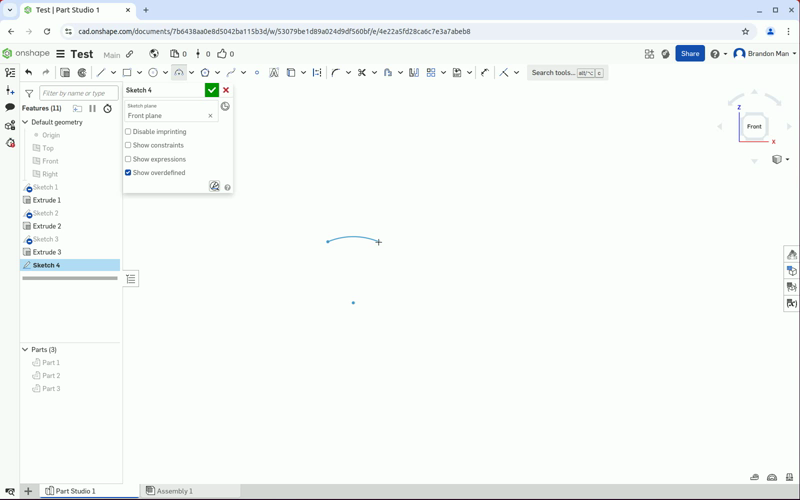
click(378, 241)
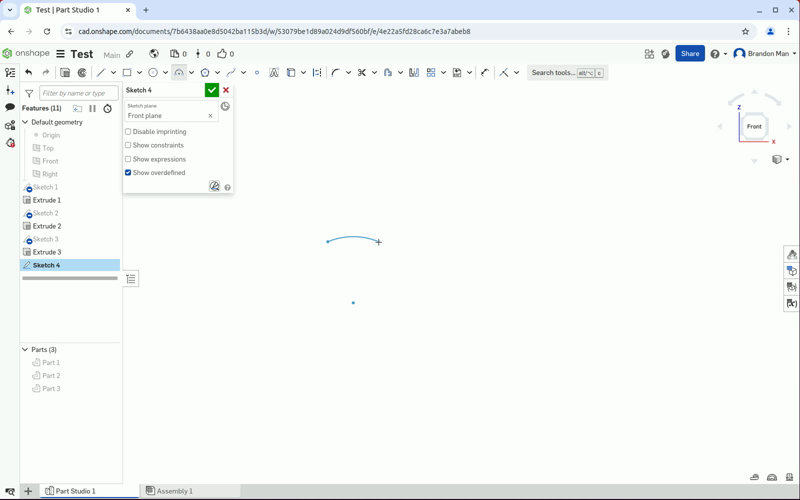
scroll(-6)
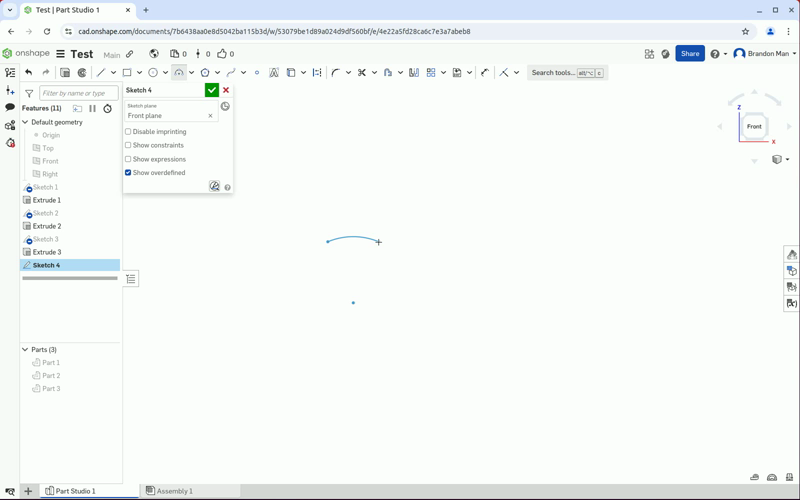
scroll(-6)
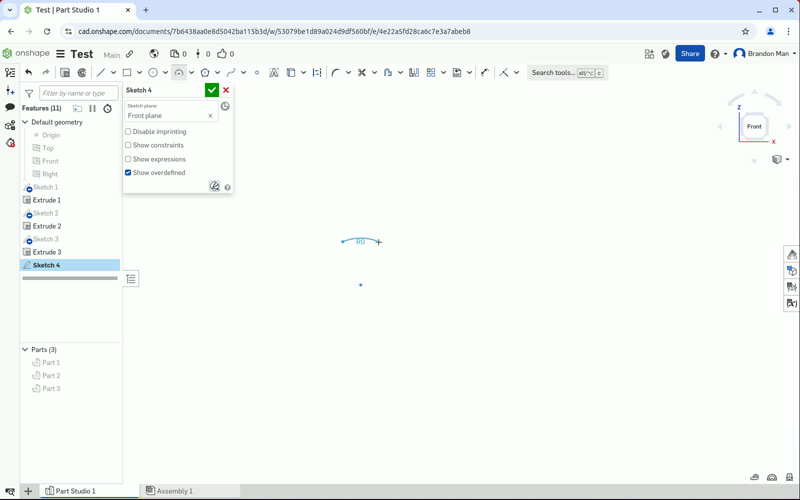
scroll(-6)
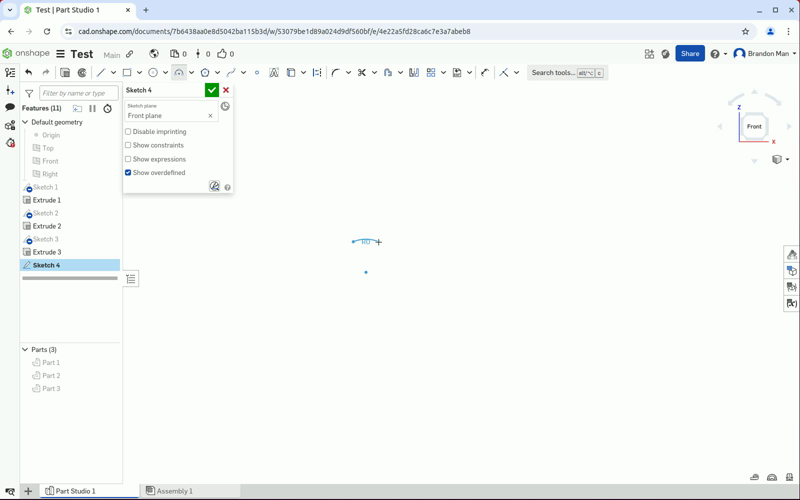
scroll(-6)
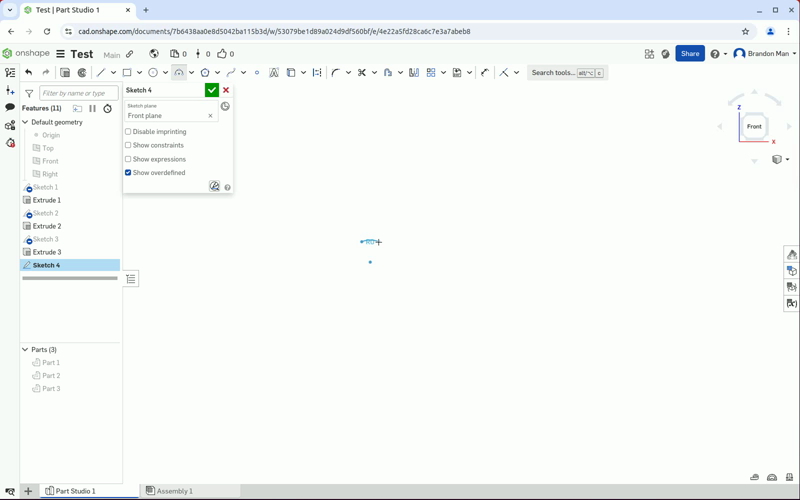
scroll(-6)
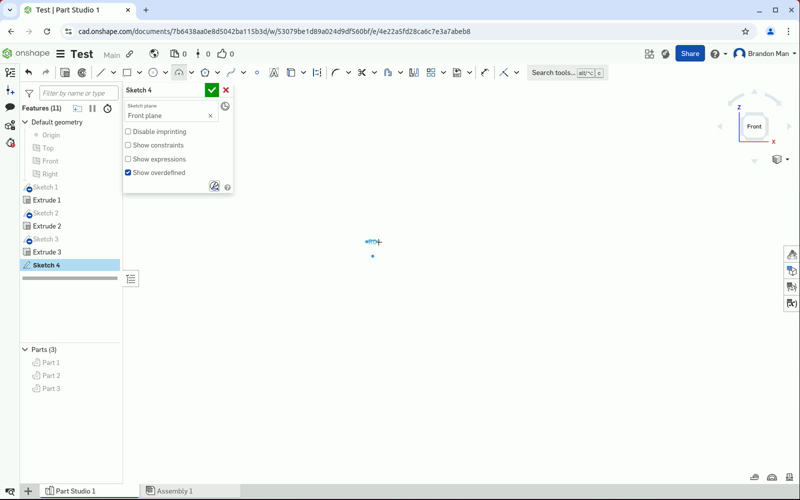
scroll(-6)
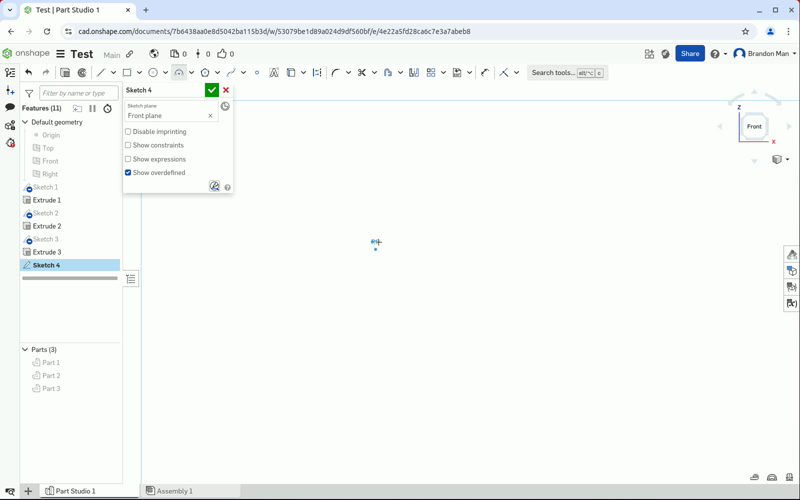
scroll(-6)
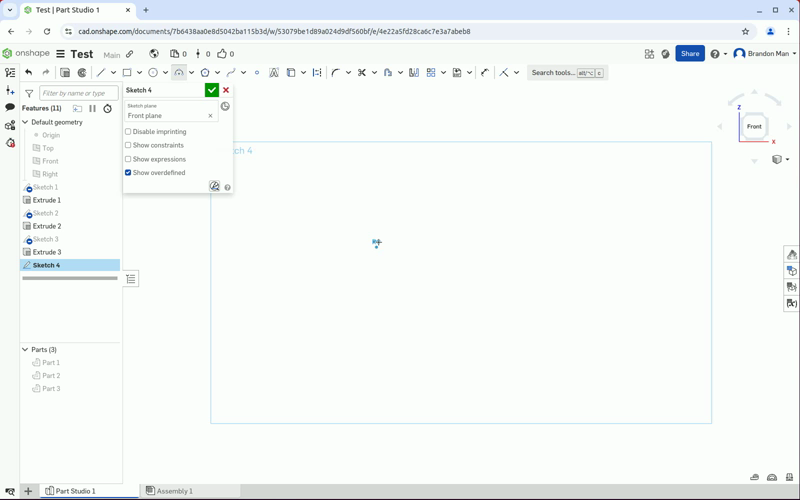
mouse_move(376, 277)
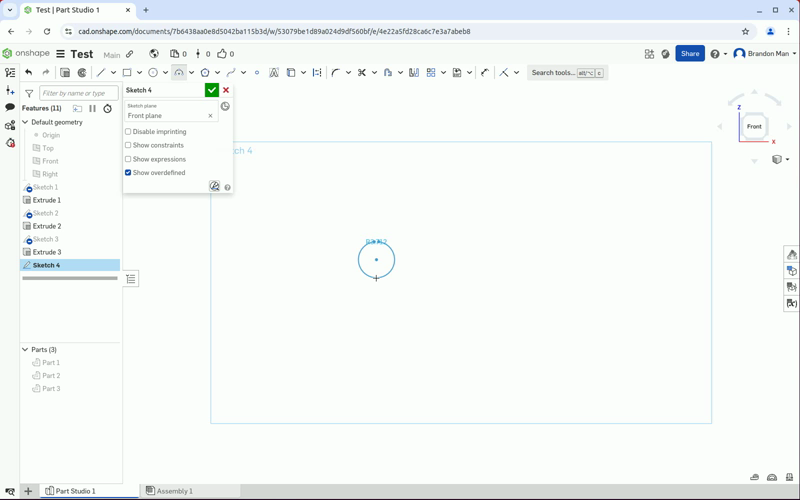
scroll(6)
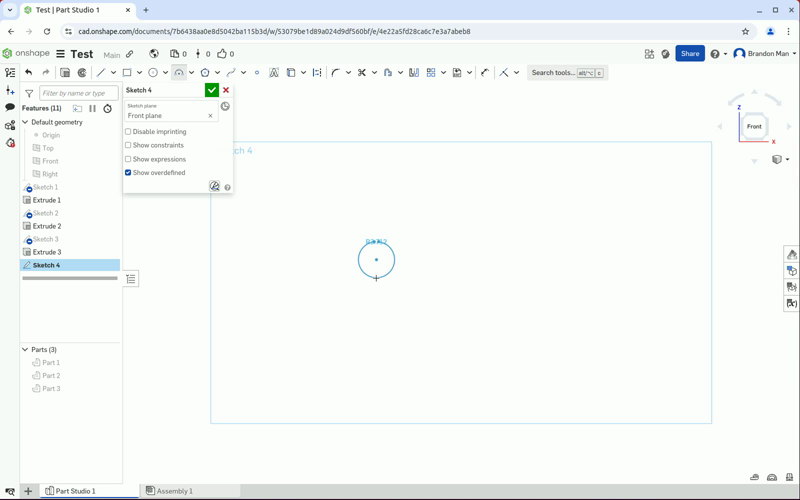
scroll(6)
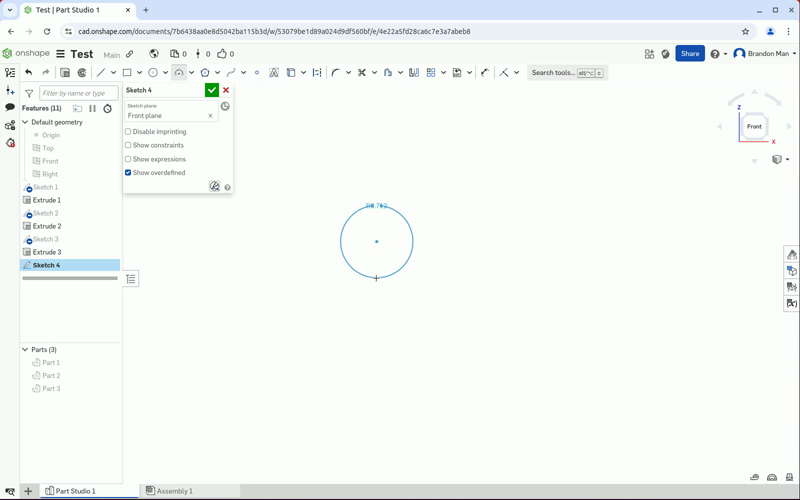
scroll(6)
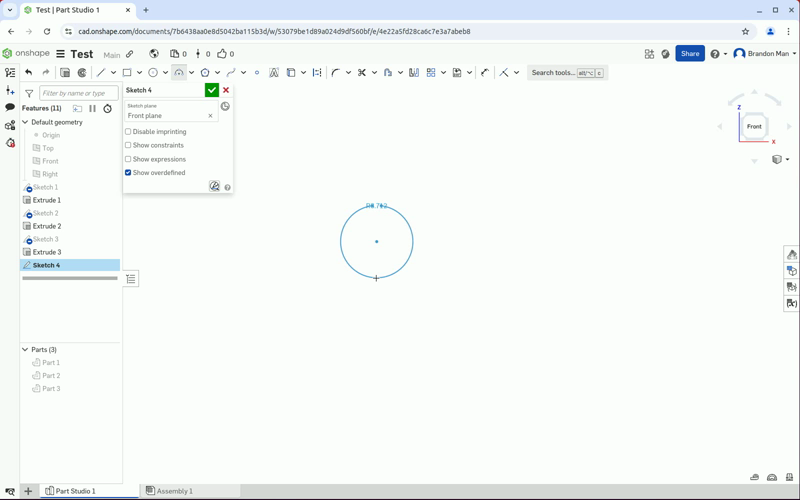
scroll(6)
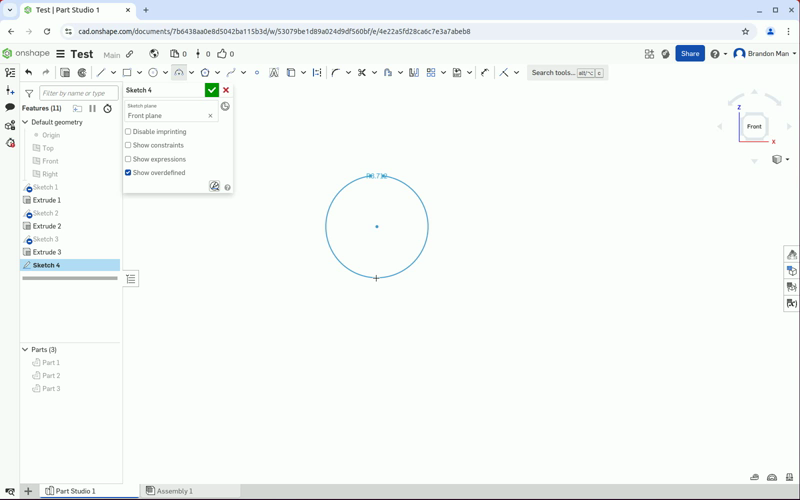
scroll(6)
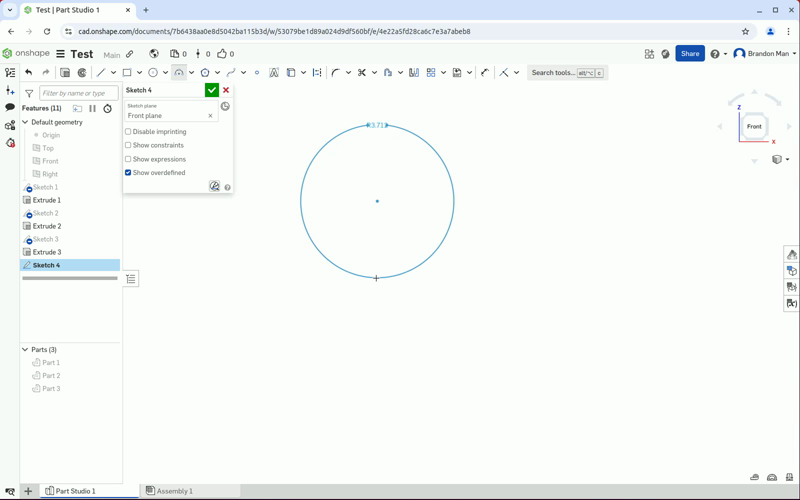
scroll(6)
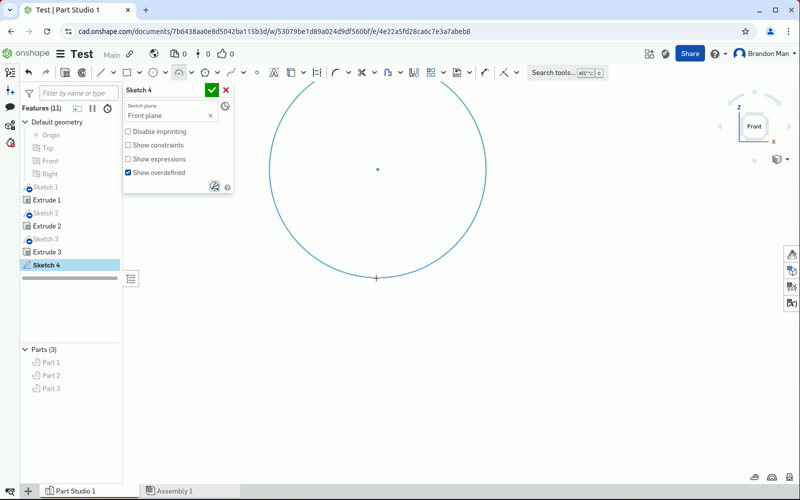
scroll(6)
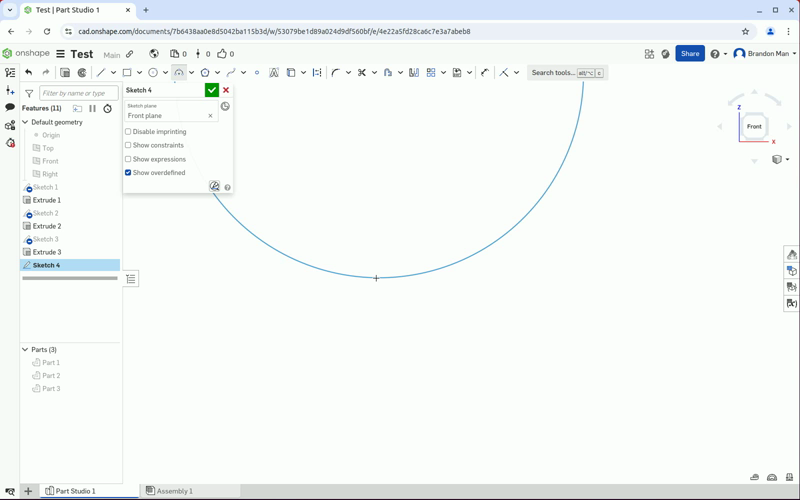
click(376, 277)
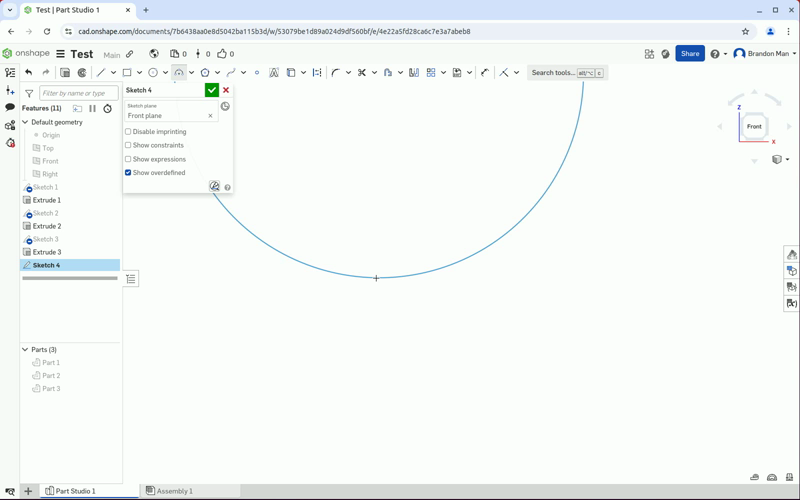
scroll(-6)
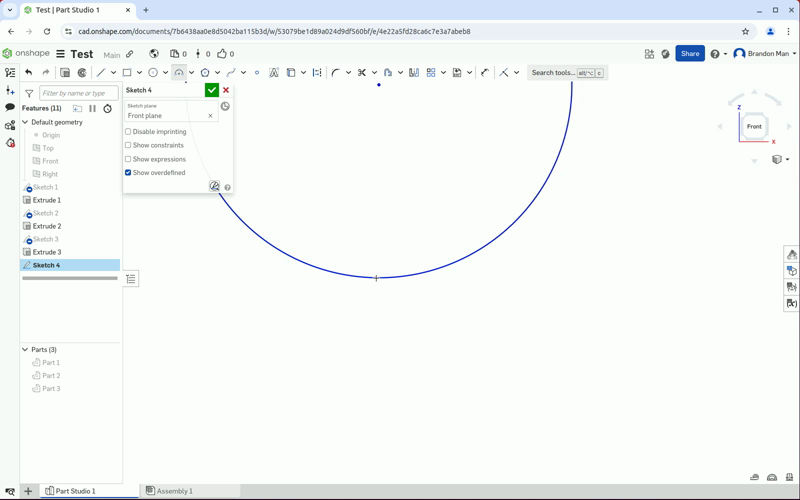
scroll(-6)
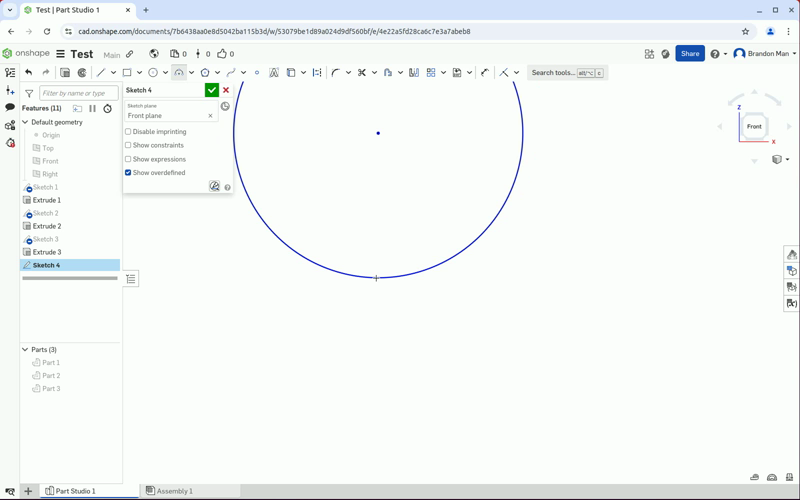
scroll(-6)
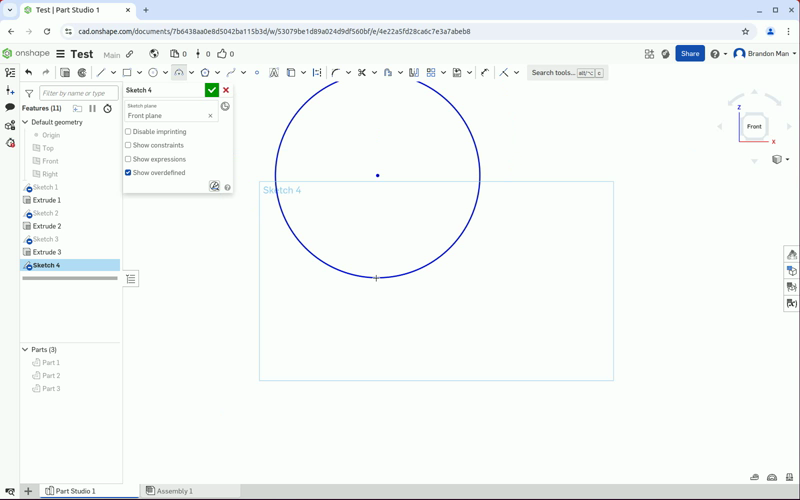
scroll(-6)
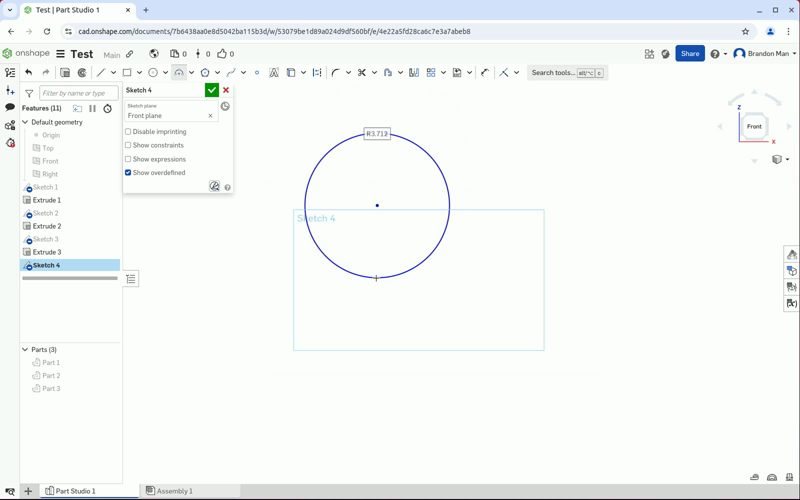
scroll(-6)
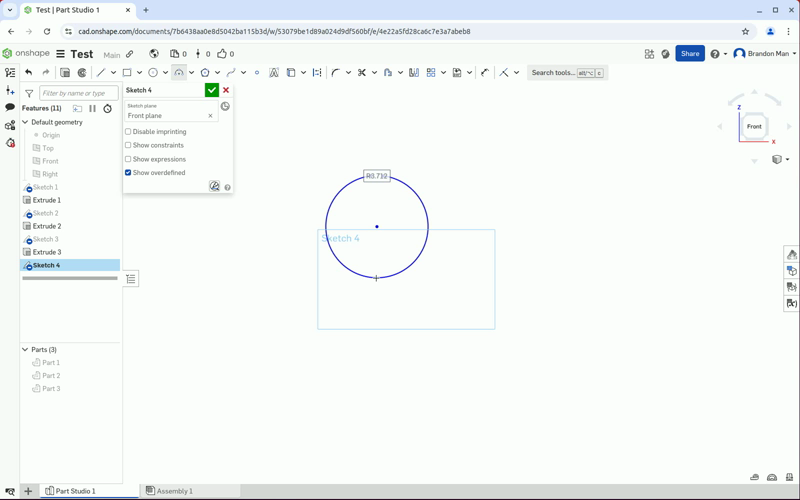
scroll(-6)
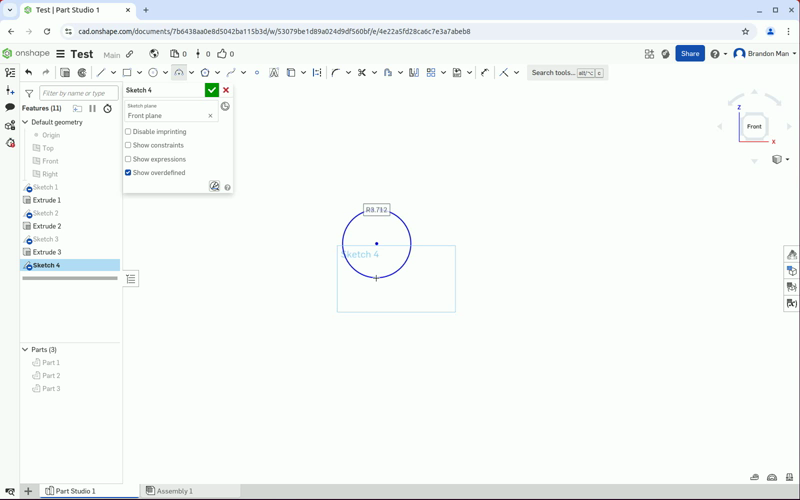
scroll(-6)
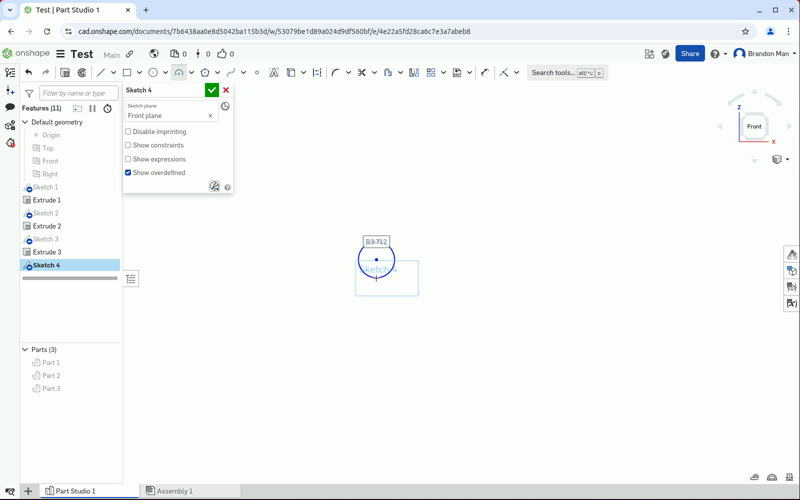
key_up(shift)
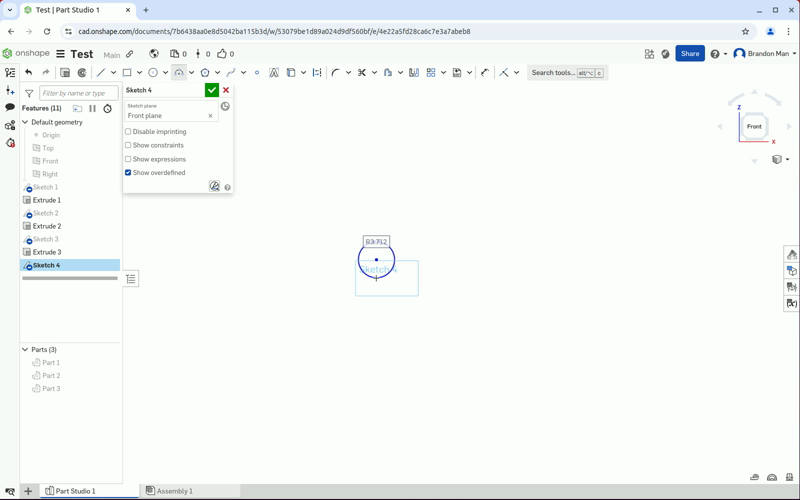
key(esc)
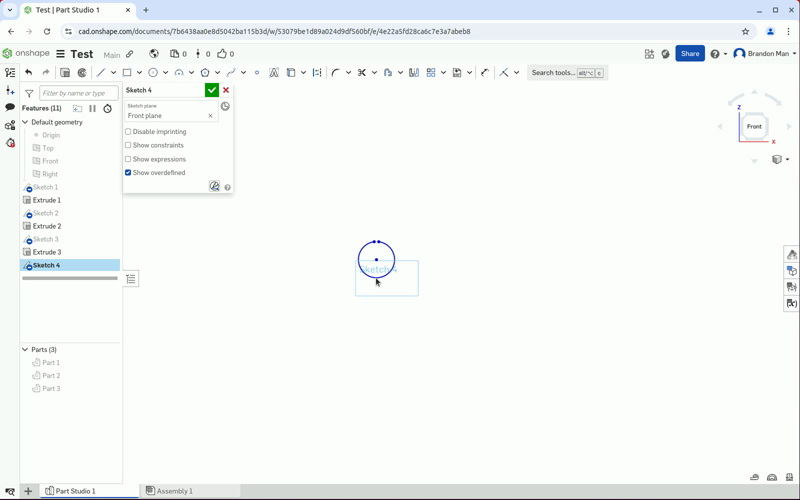
key(l)
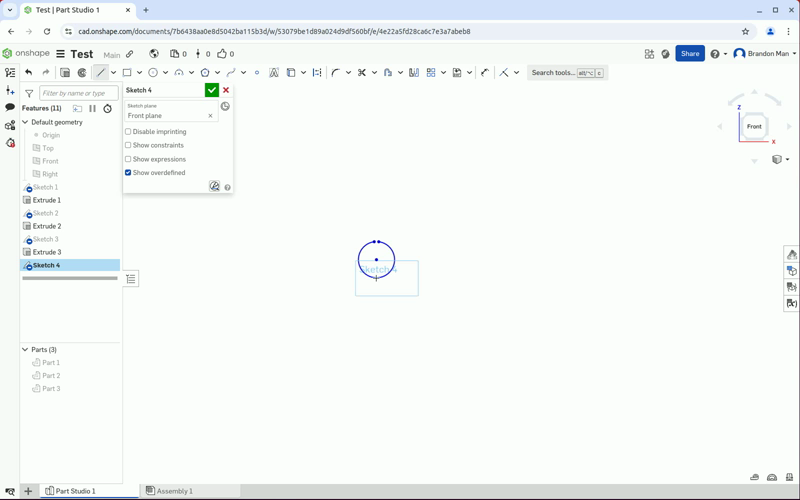
mouse_move(378, 241)
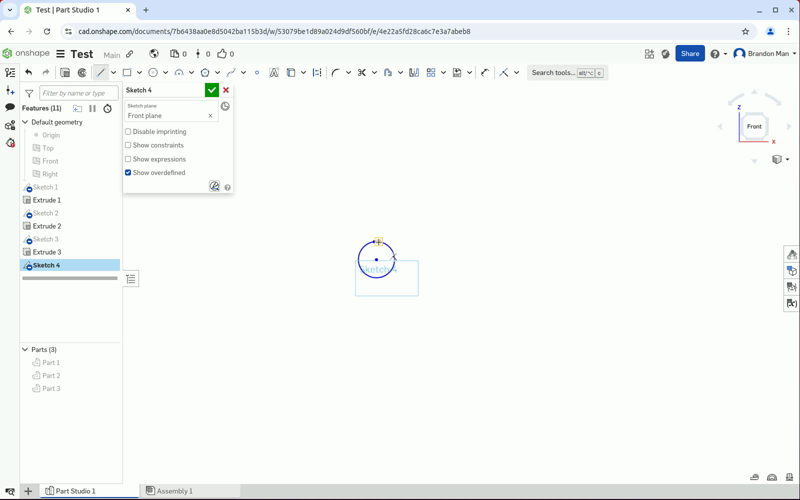
click(378, 241)
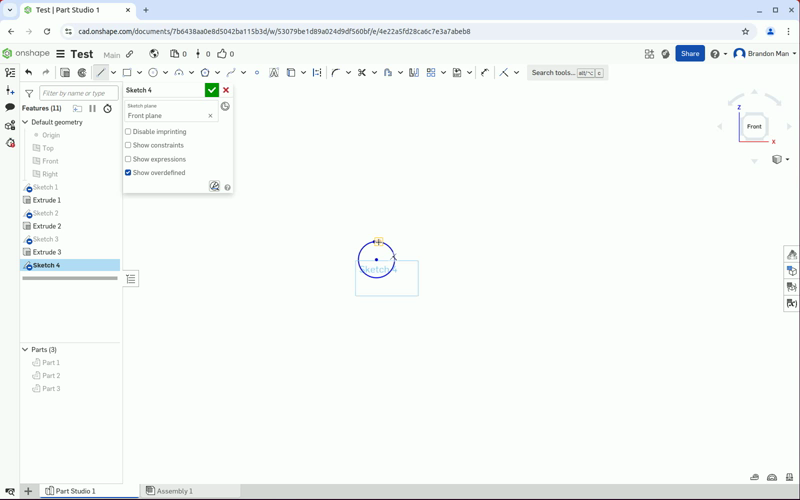
mouse_move(408, 241)
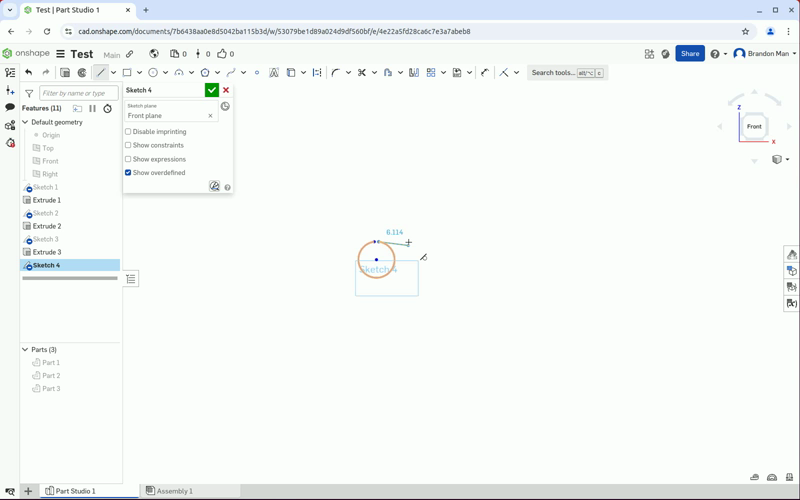
key_down(shift)
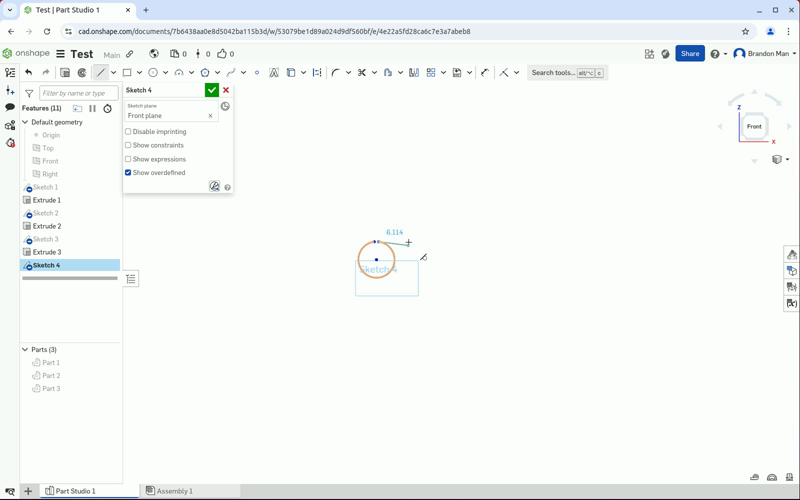
mouse_move(374, 241)
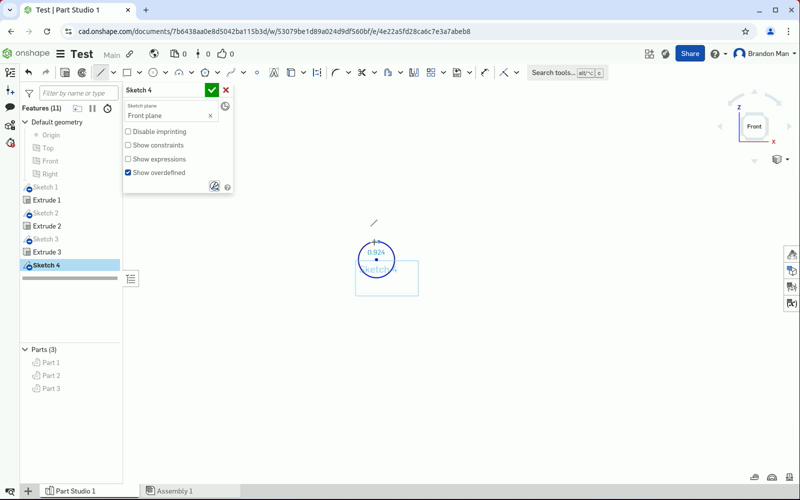
scroll(6)
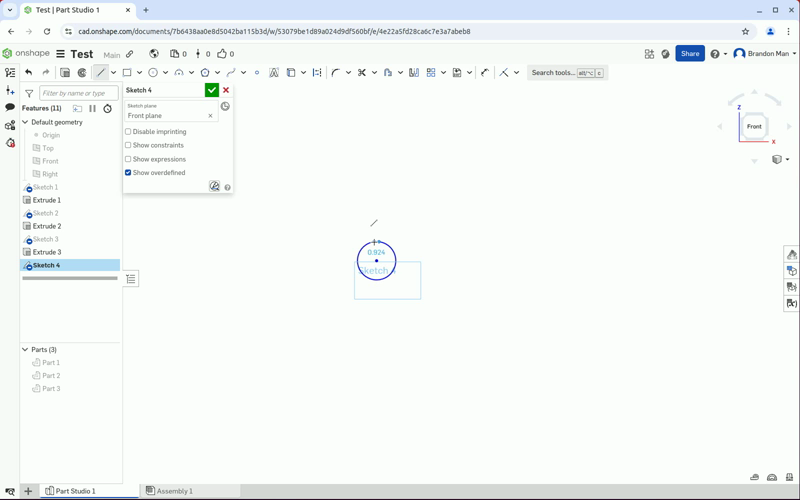
scroll(6)
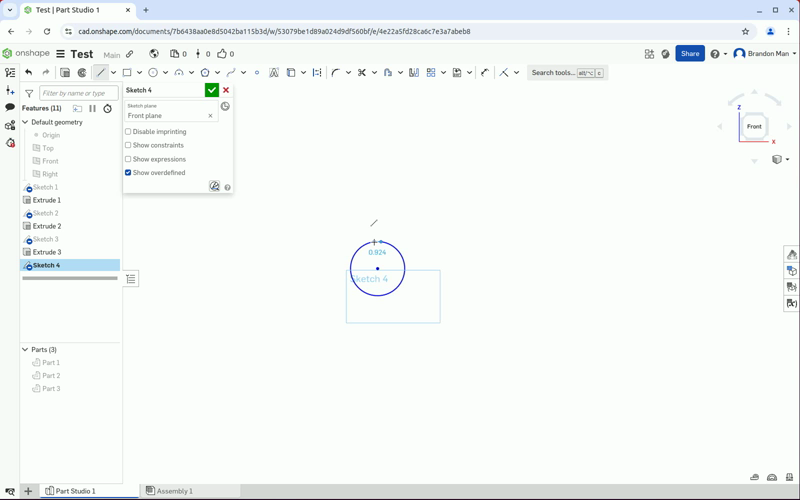
scroll(6)
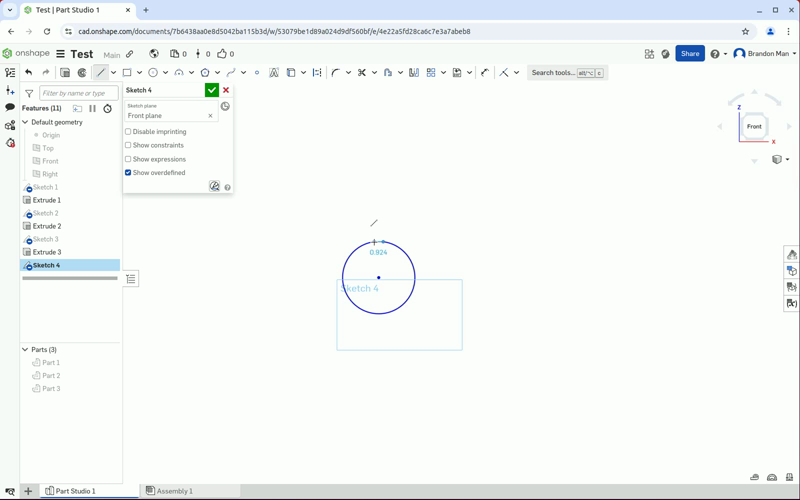
scroll(6)
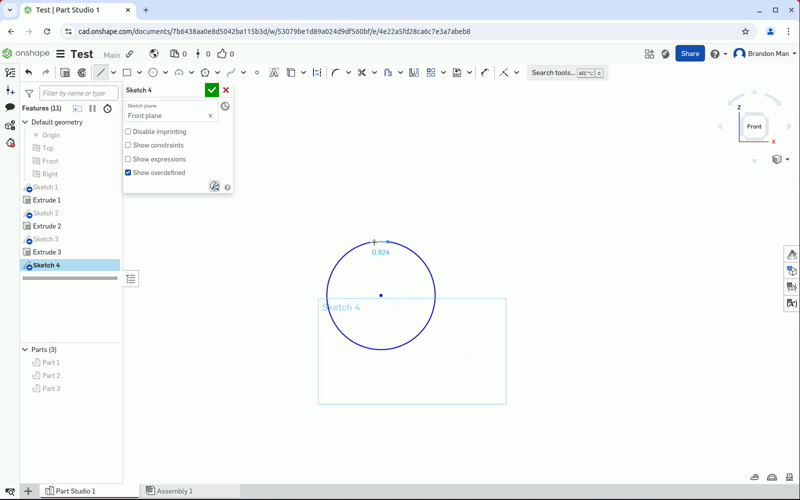
scroll(6)
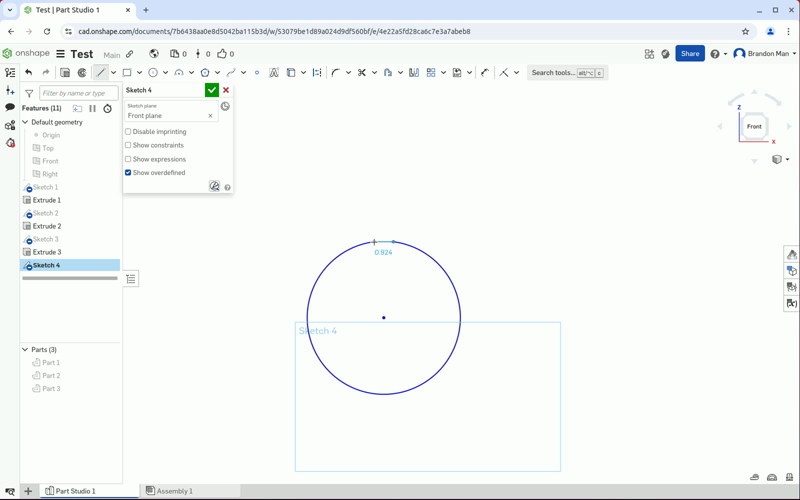
scroll(6)
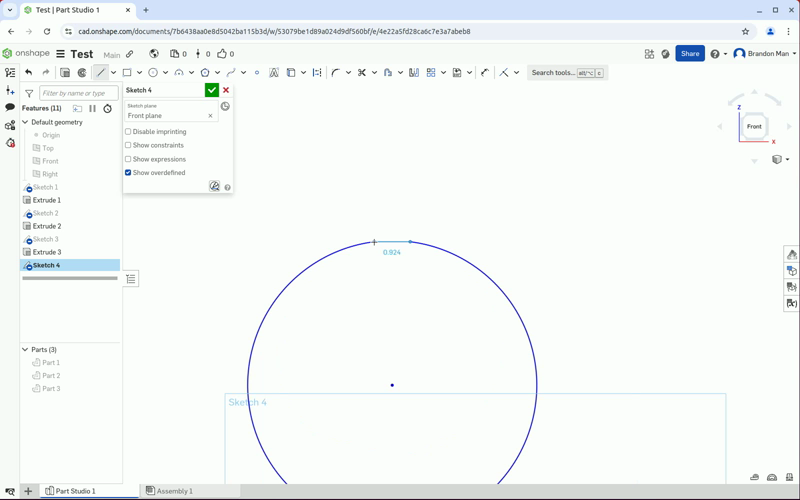
scroll(6)
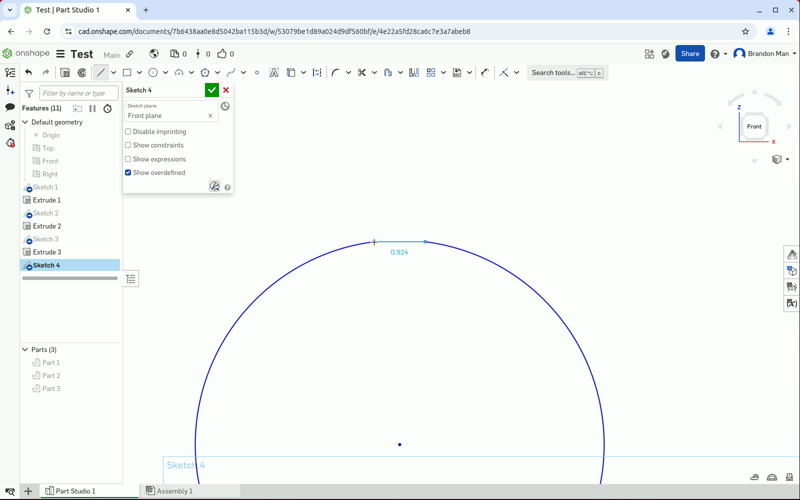
key_up(shift)
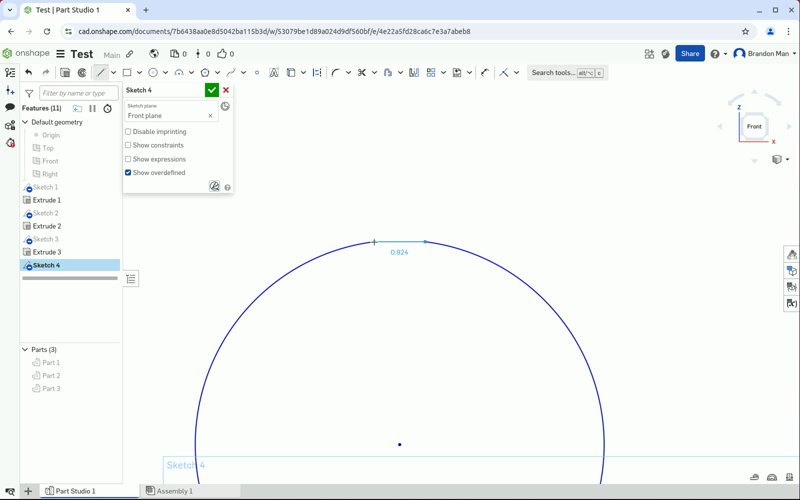
click(374, 241)
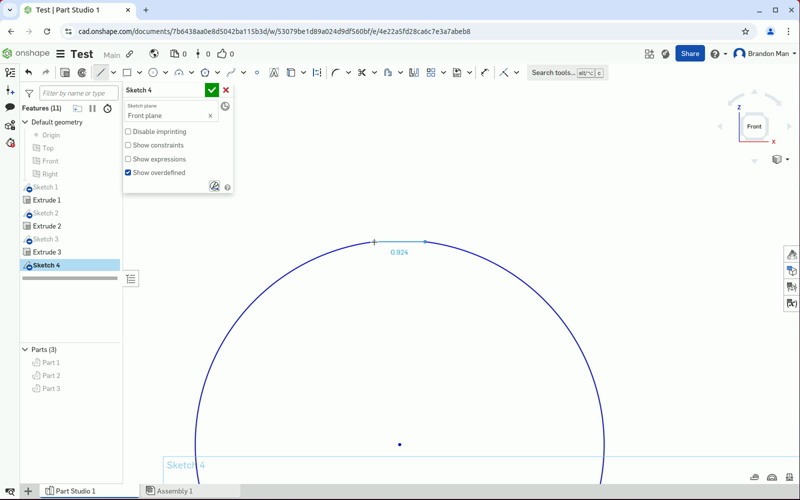
scroll(-6)
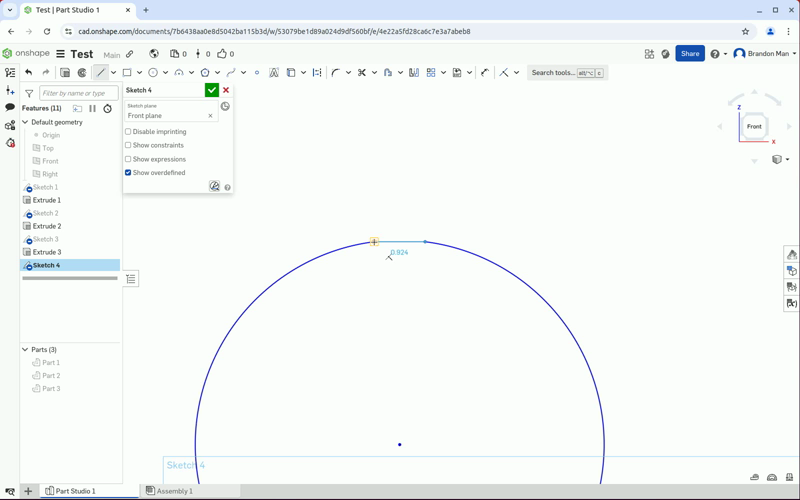
scroll(-6)
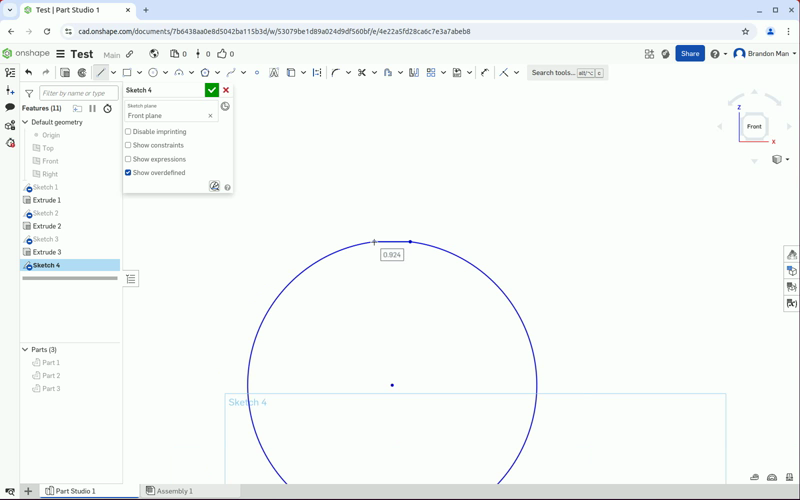
scroll(-6)
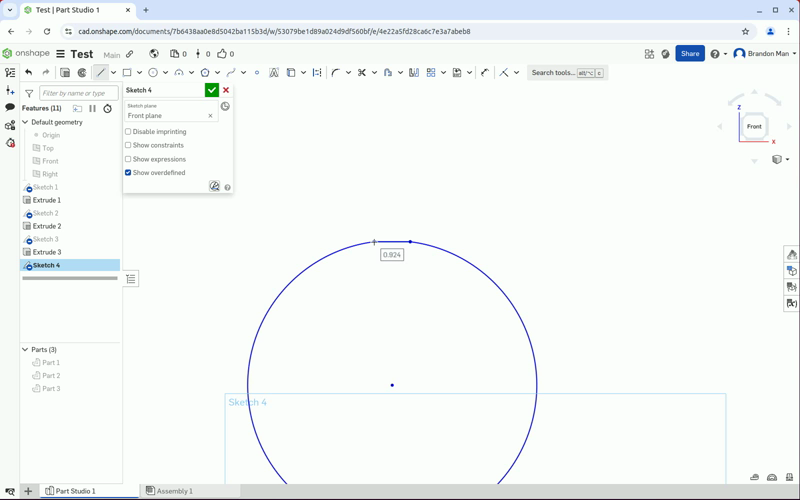
scroll(-6)
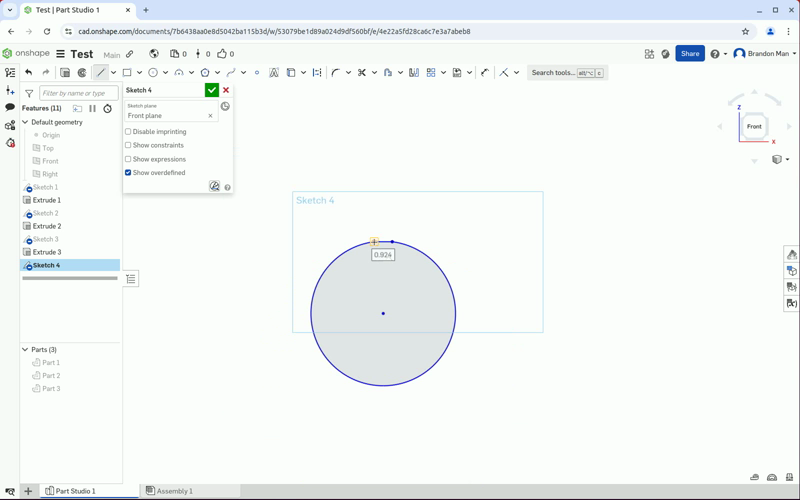
scroll(-6)
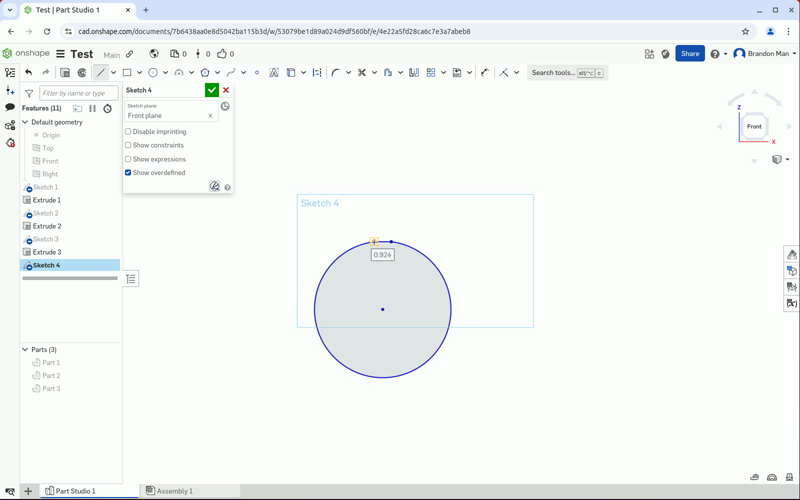
scroll(-6)
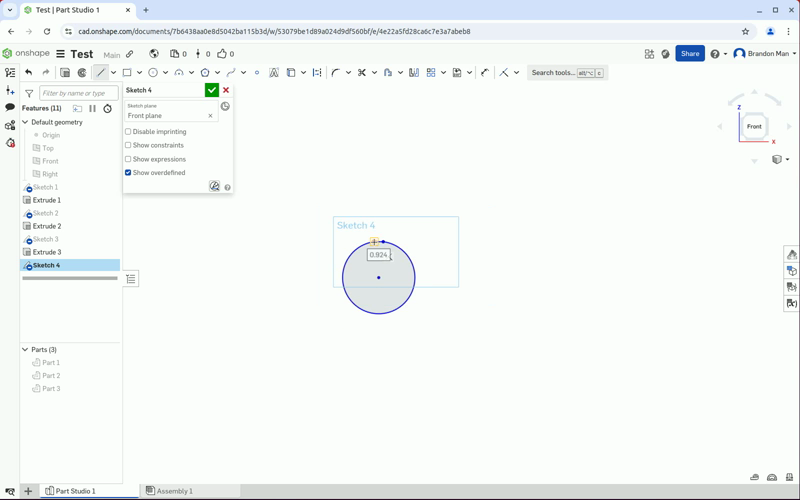
scroll(-6)
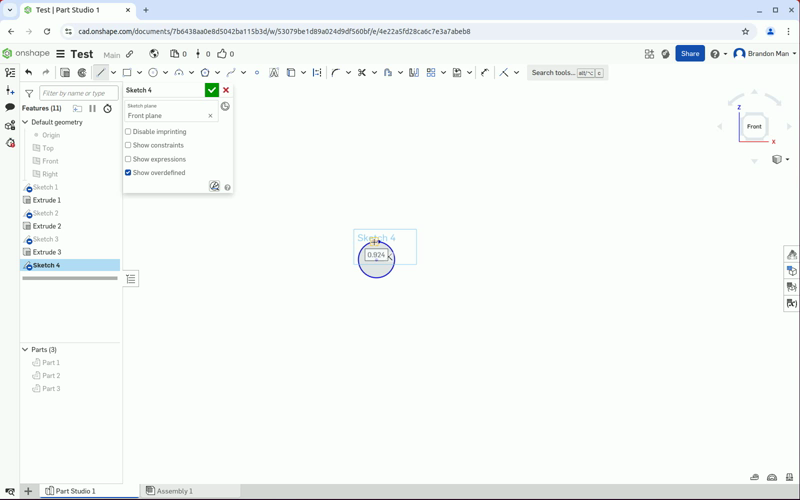
key(esc)
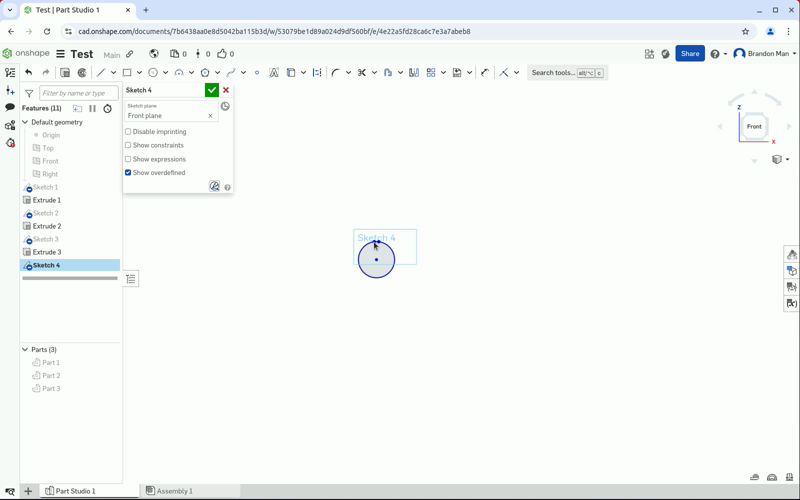
mouse_move(389, 254)
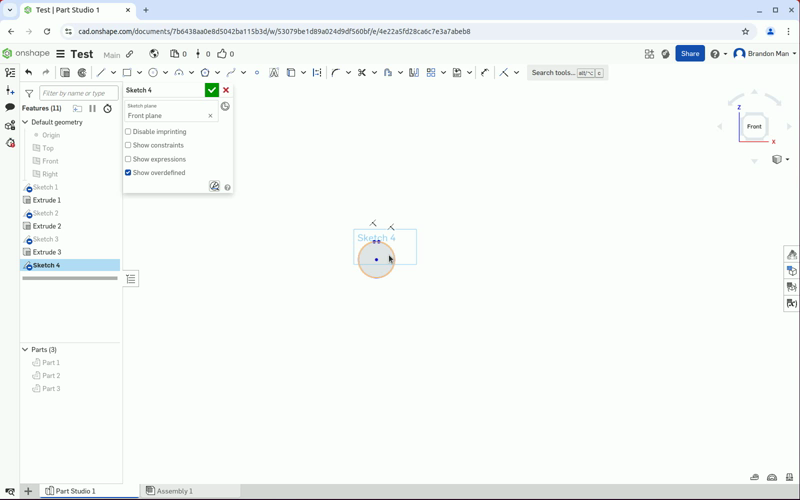
scroll(6)
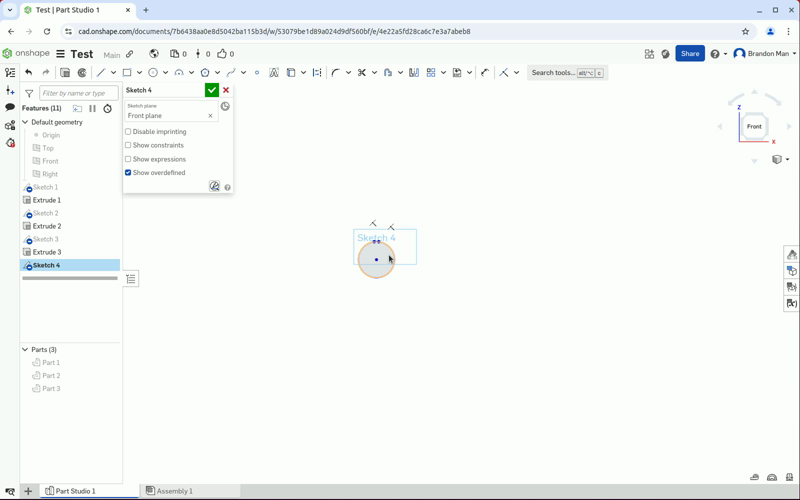
scroll(6)
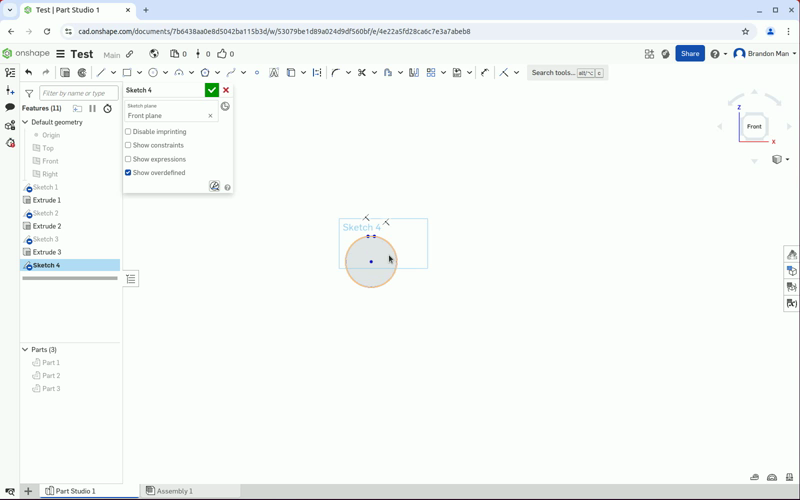
scroll(6)
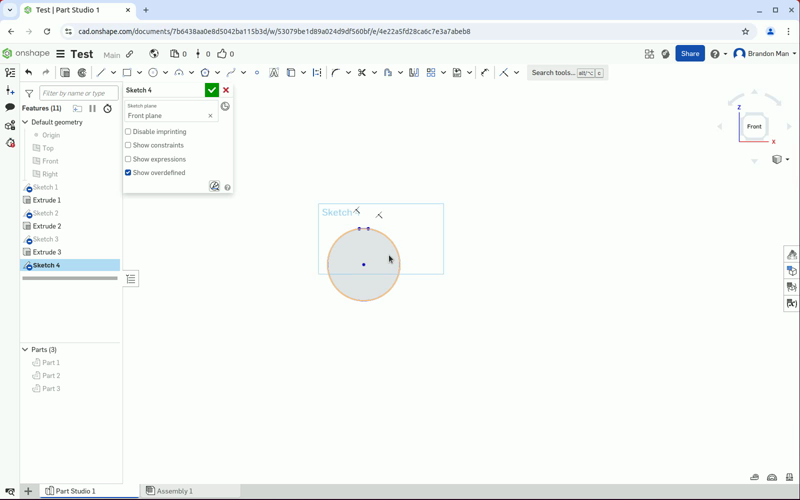
scroll(6)
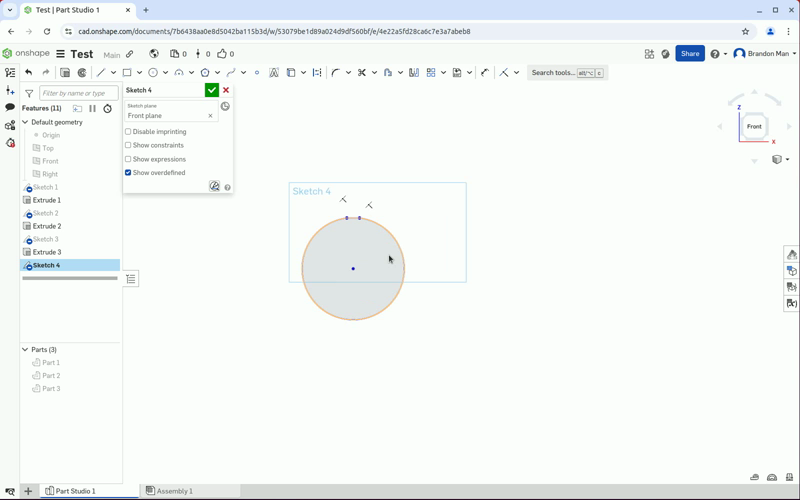
scroll(6)
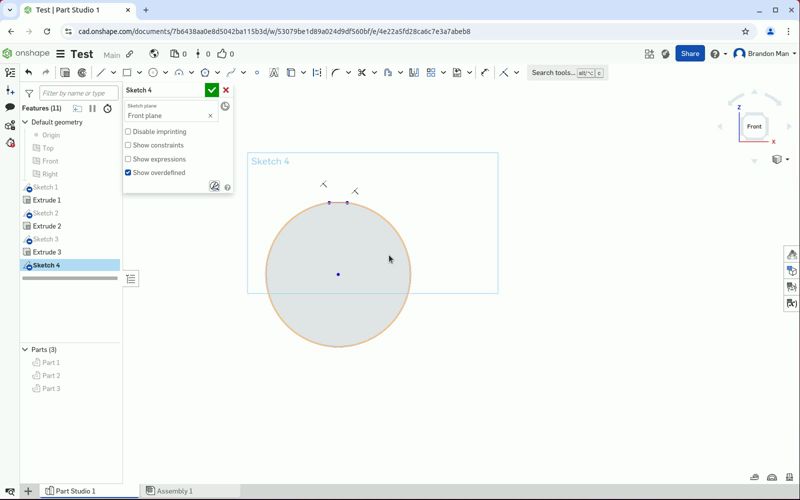
scroll(6)
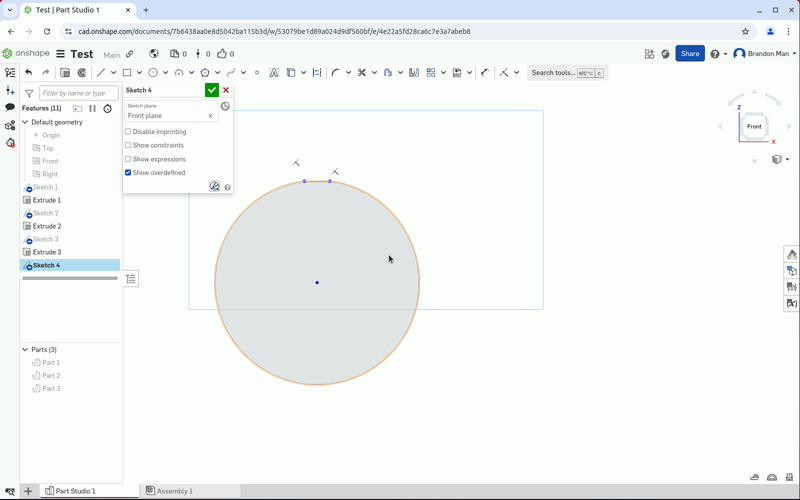
scroll(6)
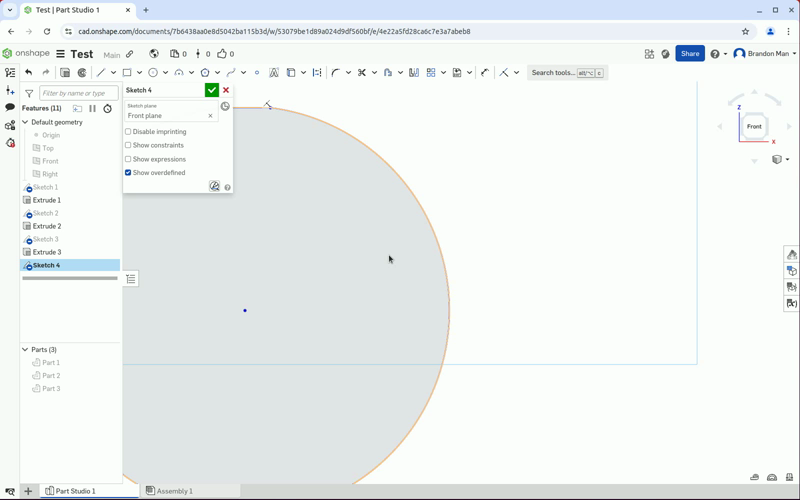
click(389, 254)
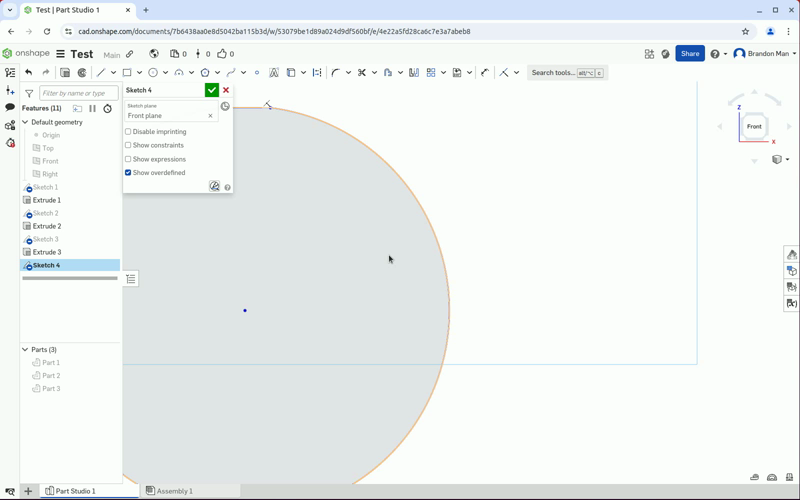
scroll(-6)
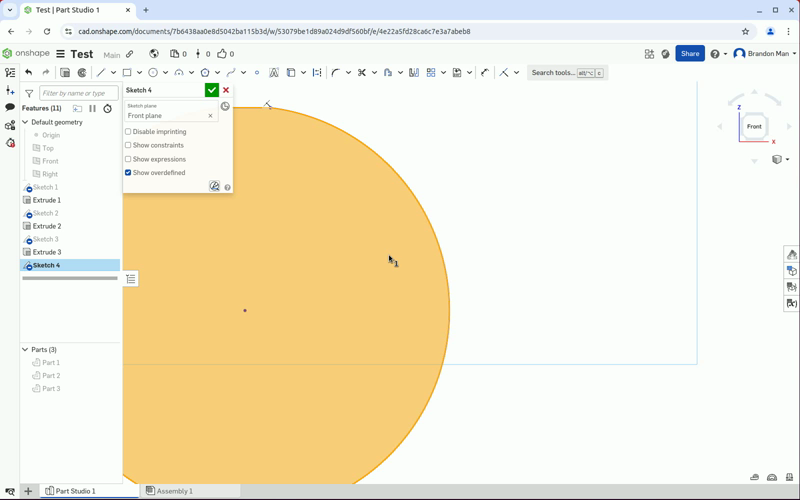
scroll(-6)
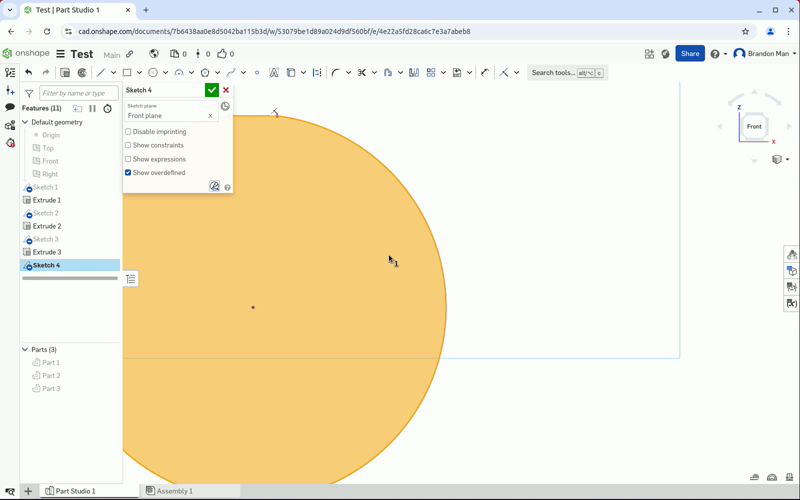
scroll(-6)
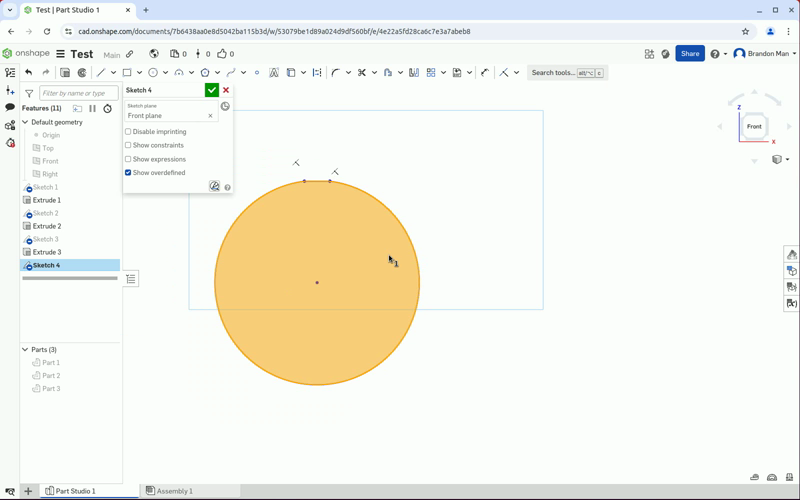
scroll(-6)
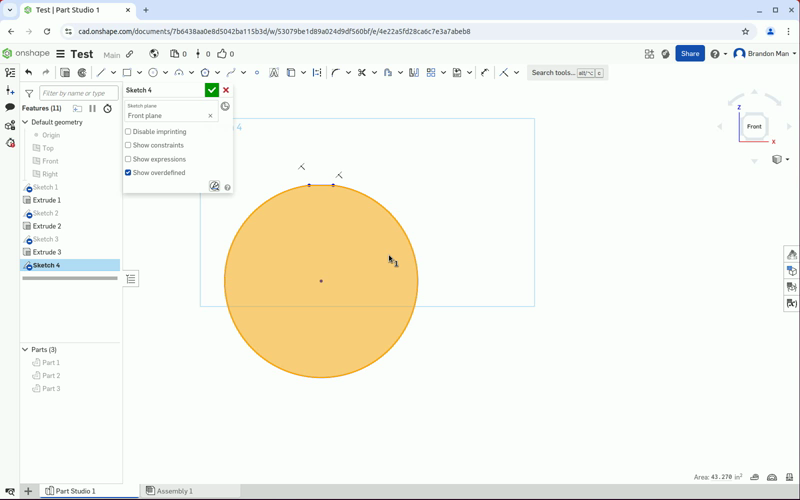
scroll(-6)
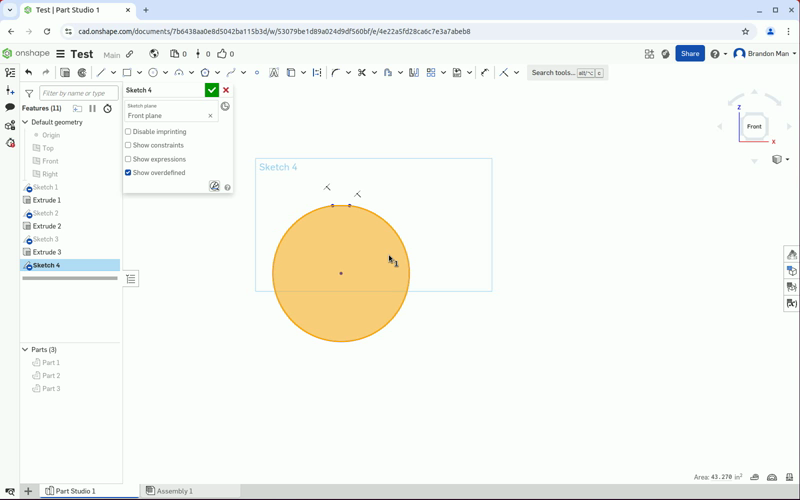
scroll(-6)
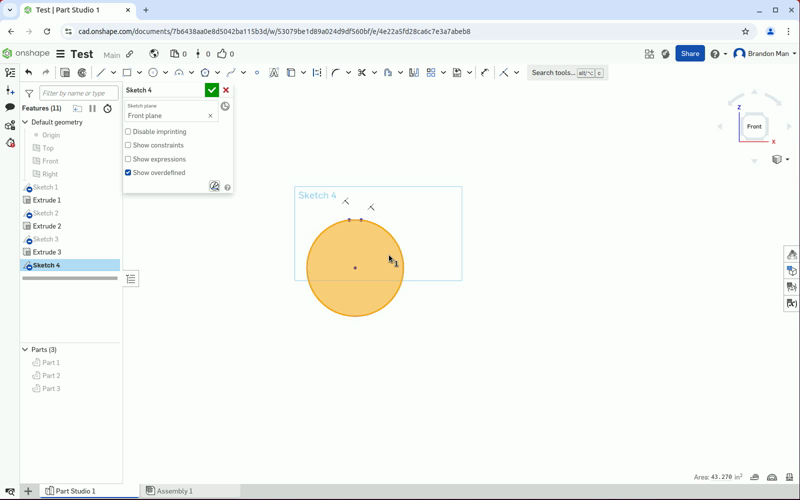
scroll(-6)
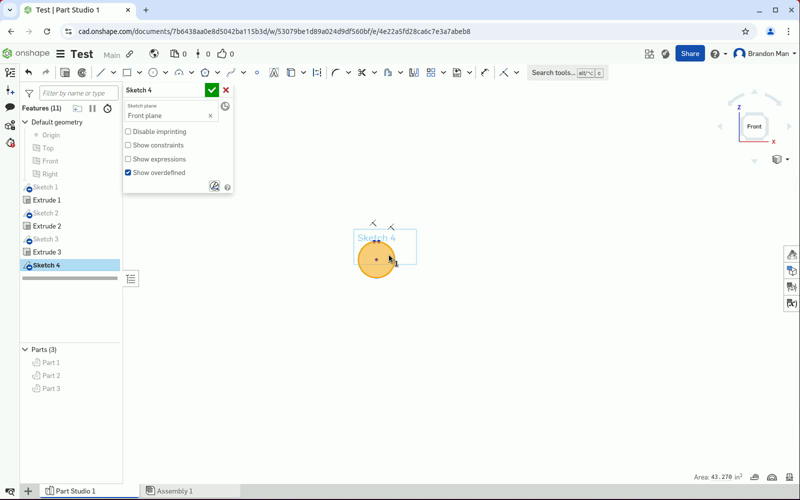
mouse_move(73, 352)
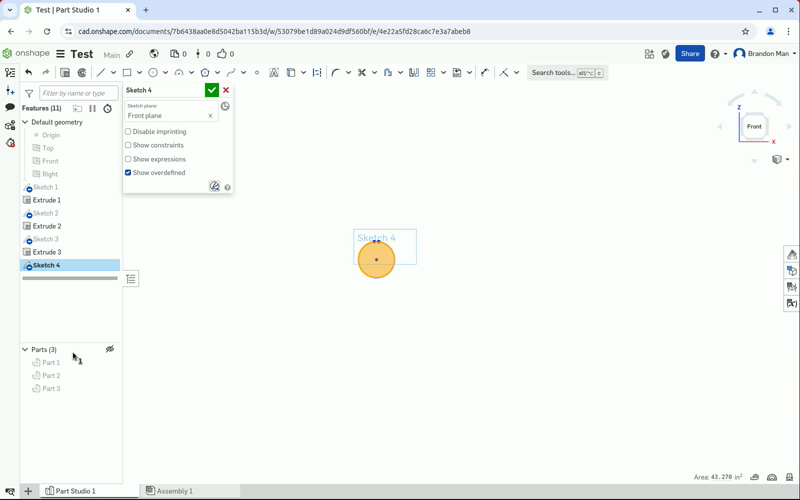
key(shift+y)
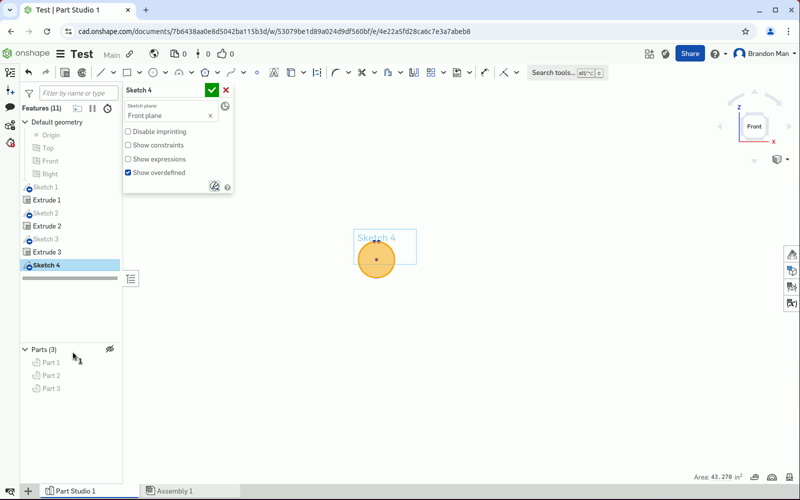
key(shift+e)
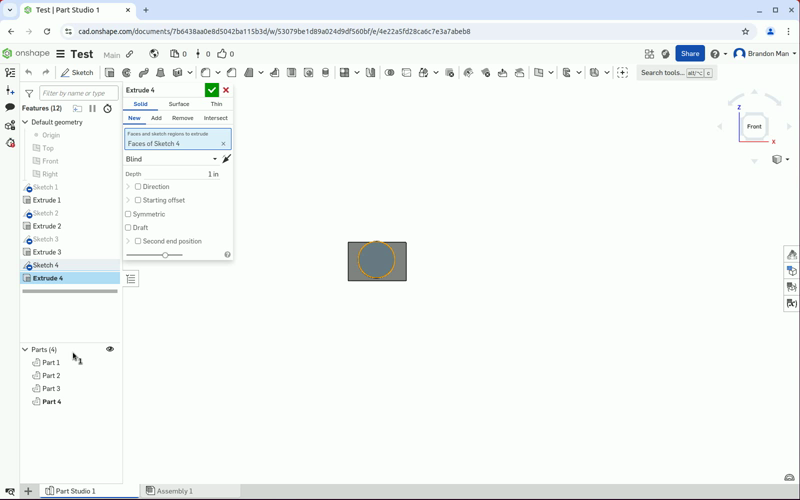
mouse_move(143, 106)
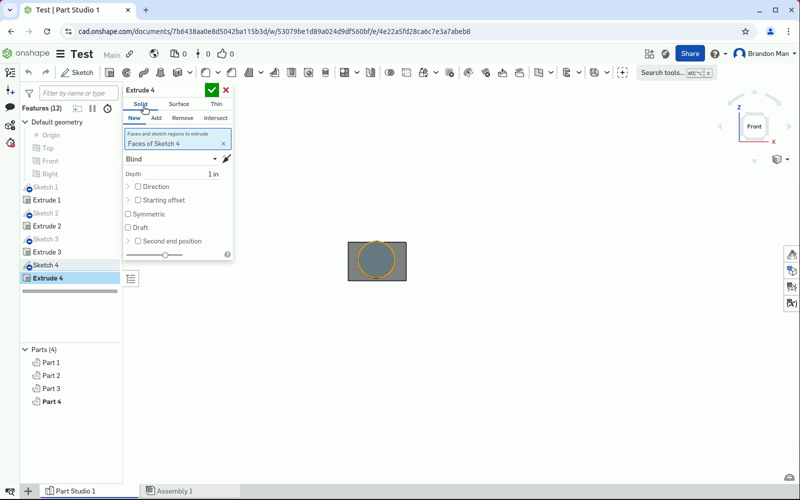
click(143, 106)
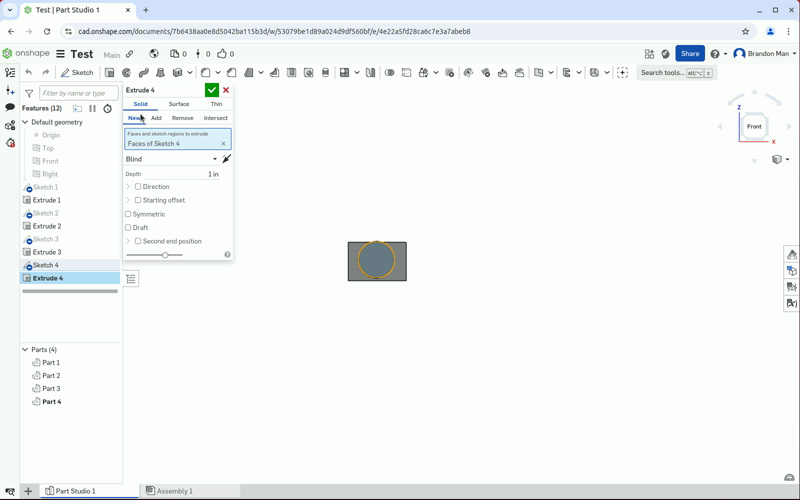
mouse_move(137, 120)
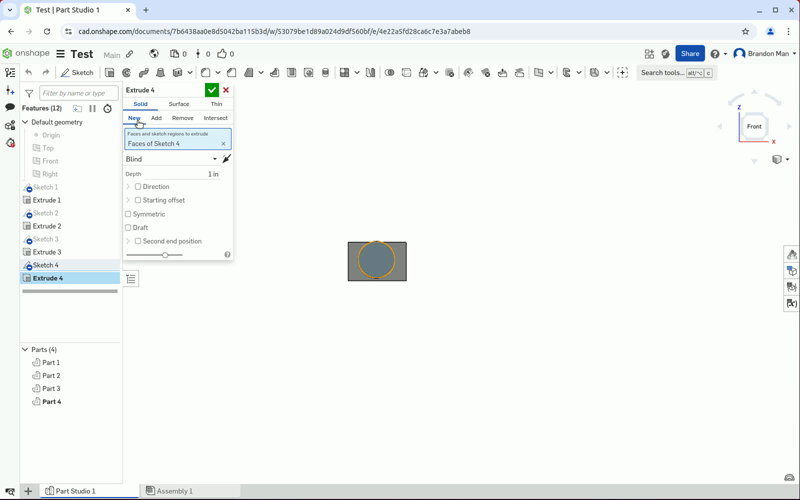
click(137, 120)
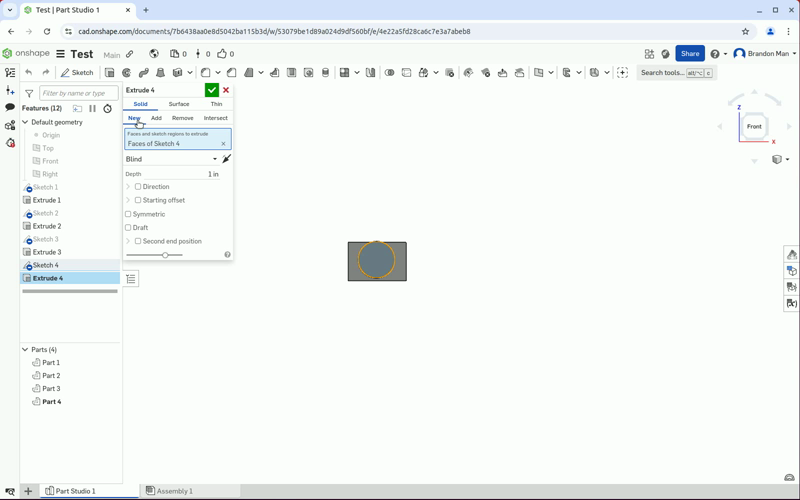
key(tab, 4)
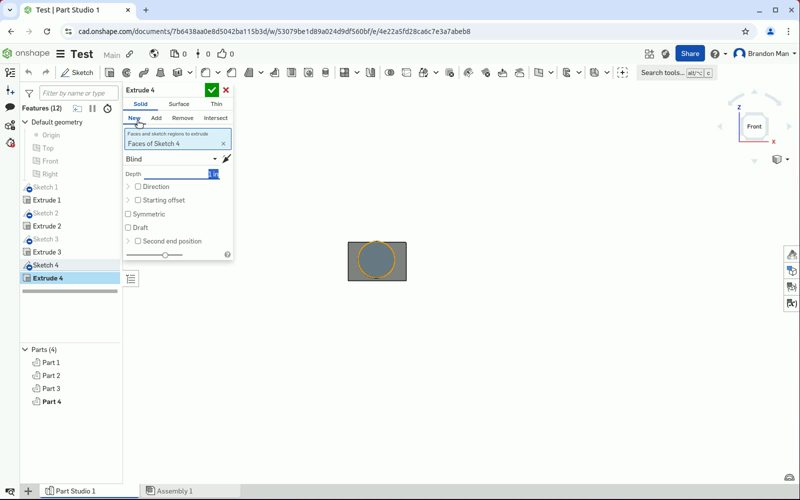
text(3.851)
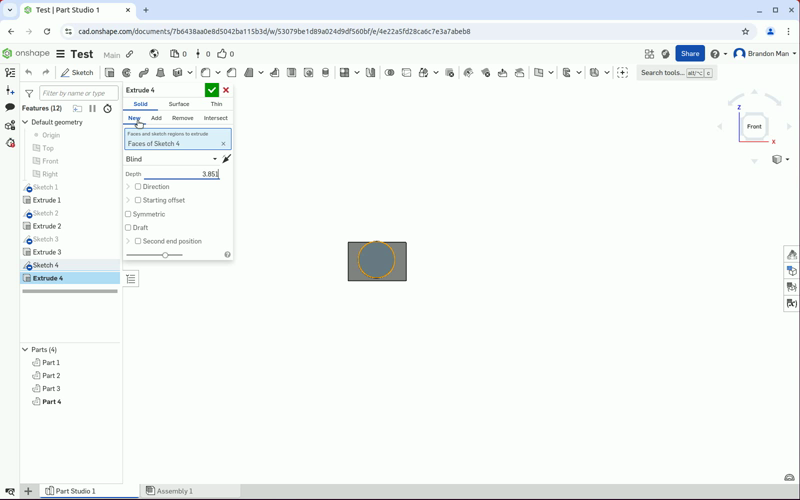
key(enter)
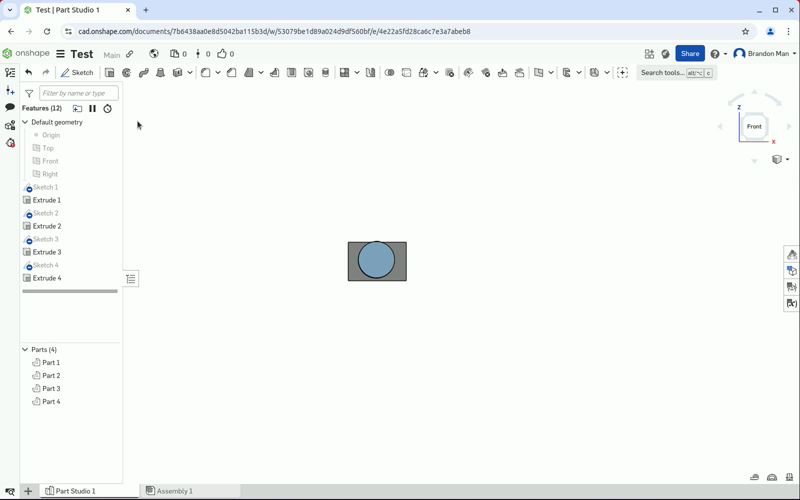
key(shift+h)
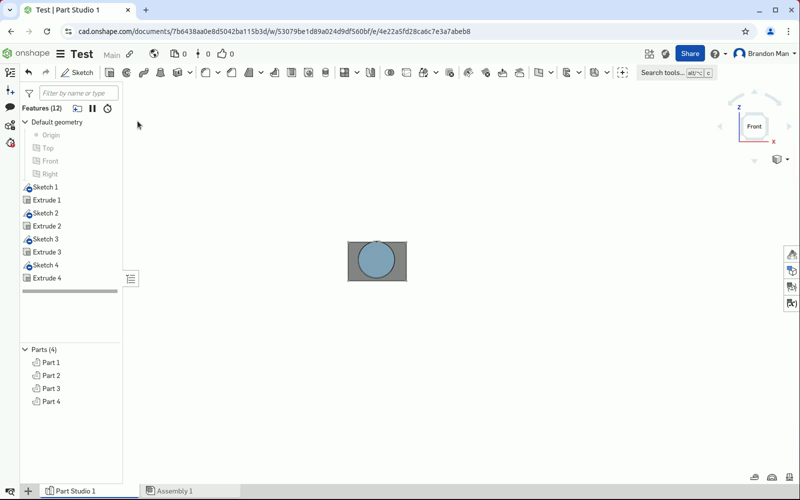
key(shift+h)
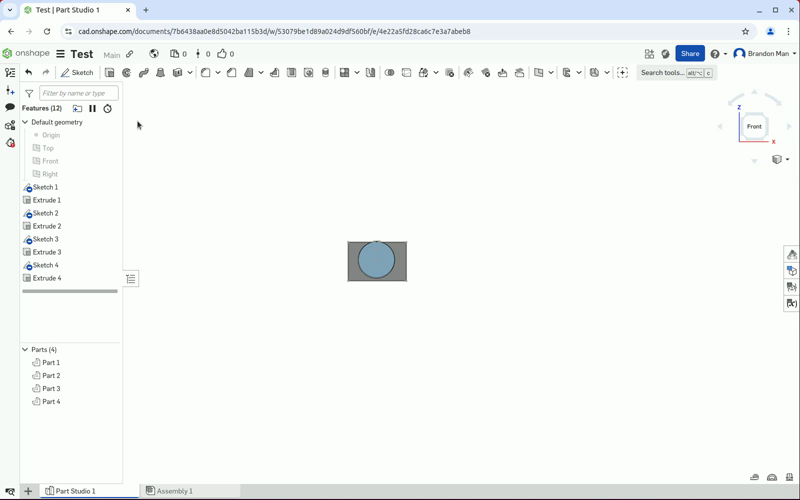
key(shift+7)
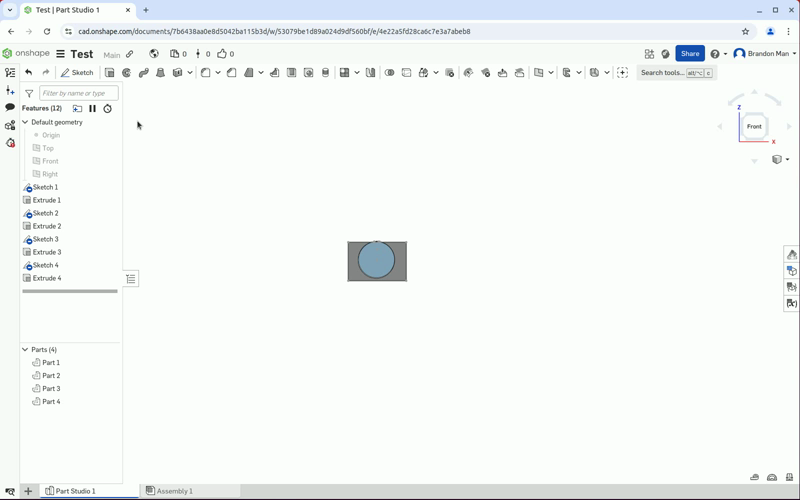
key(left, 2)
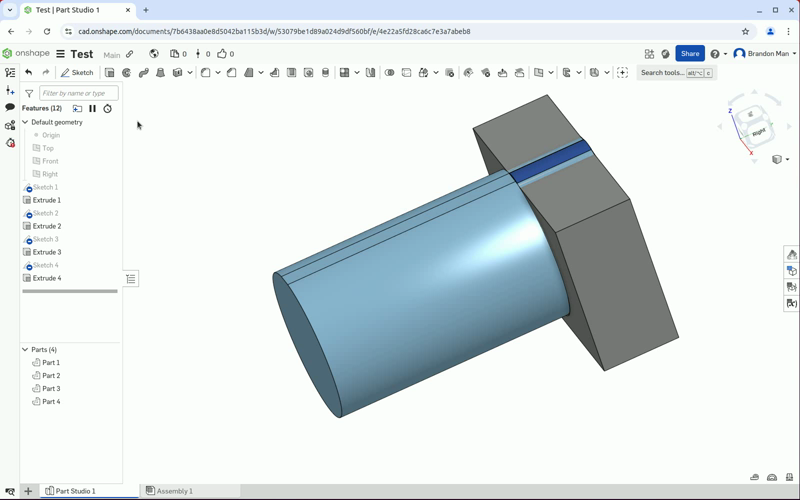
key(down, 2)
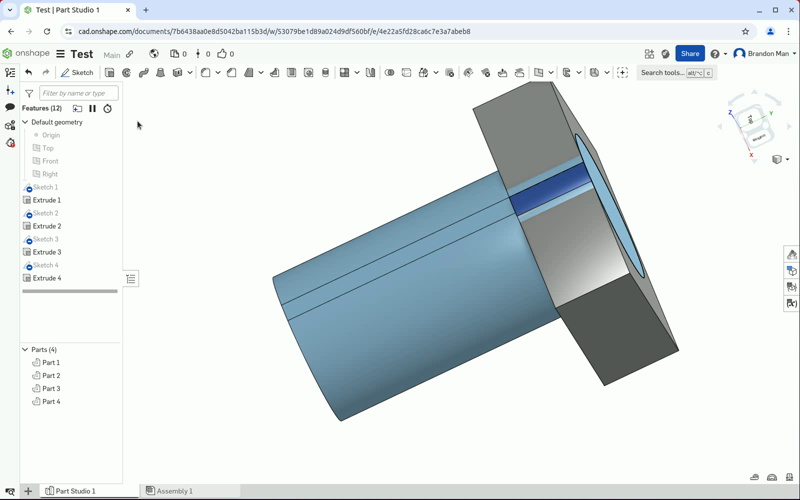
key(up, 2)
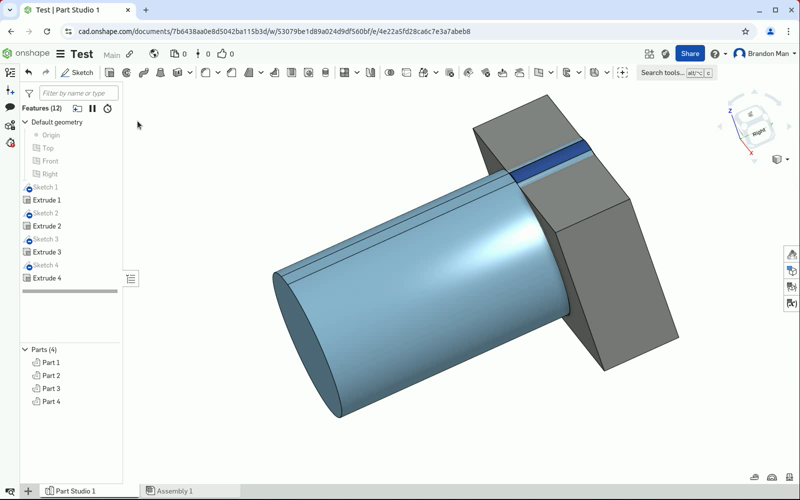
key(right, 2)
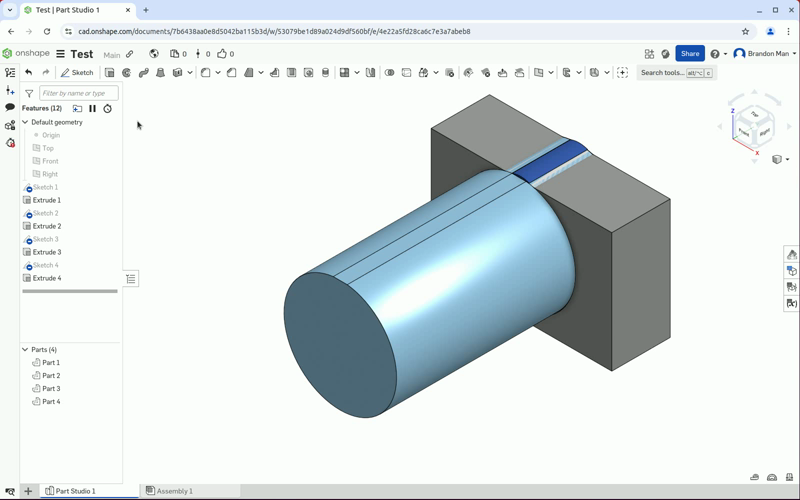
mouse_move(73, 189)
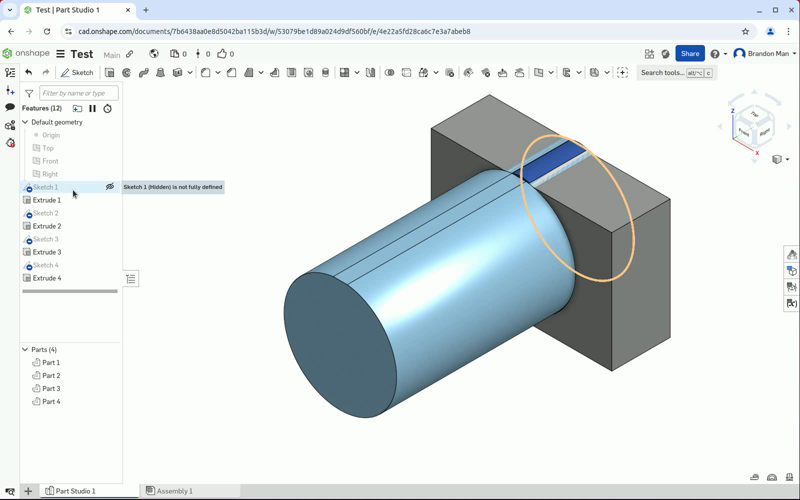
click(73, 189)